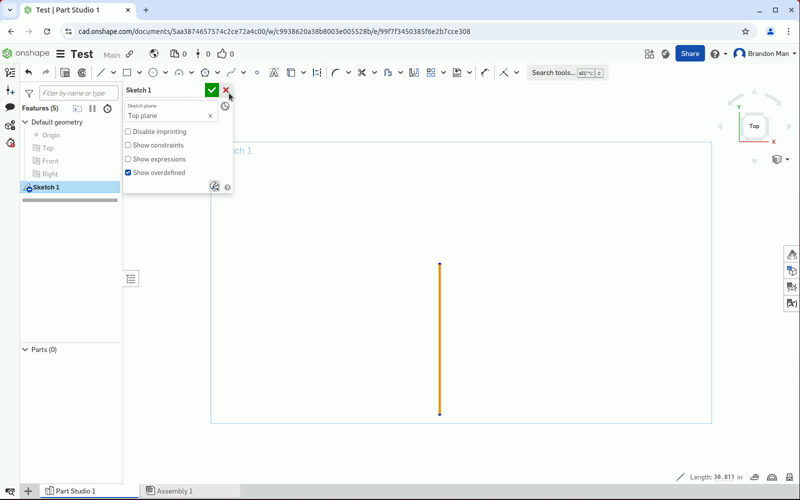
key(shift+h)
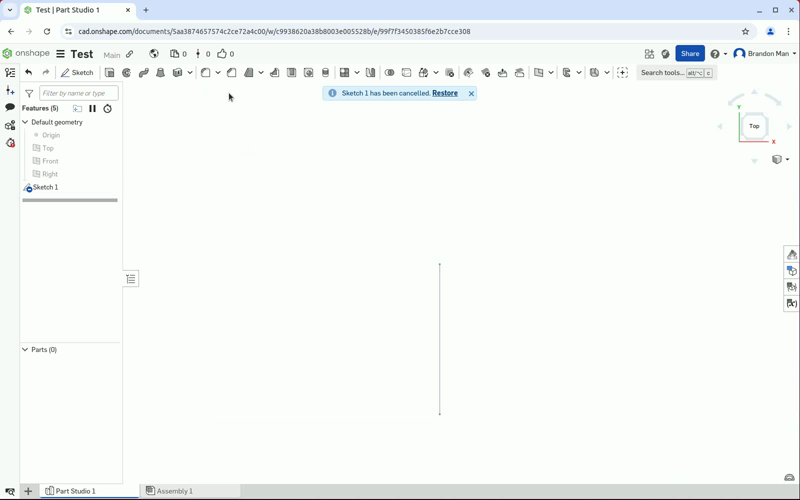
key(shift+s)
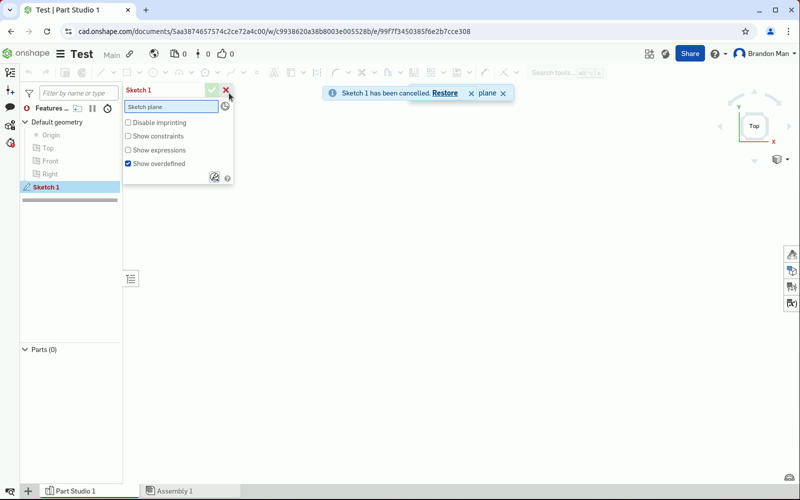
mouse_move(73, 150)
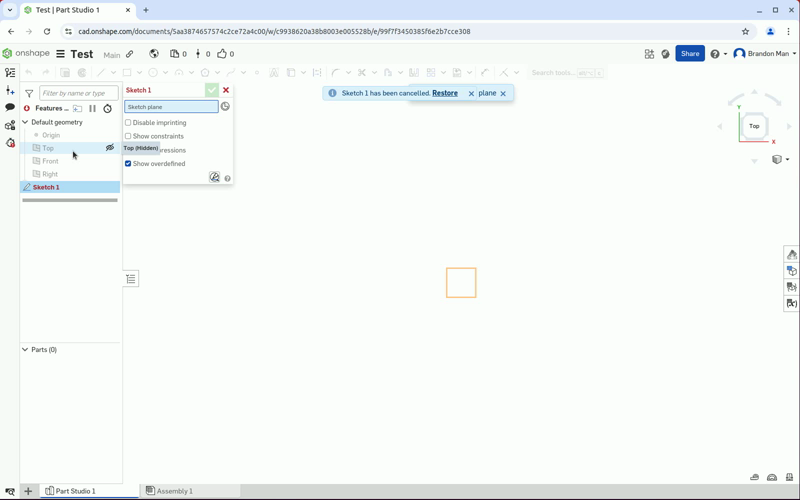
click(73, 150)
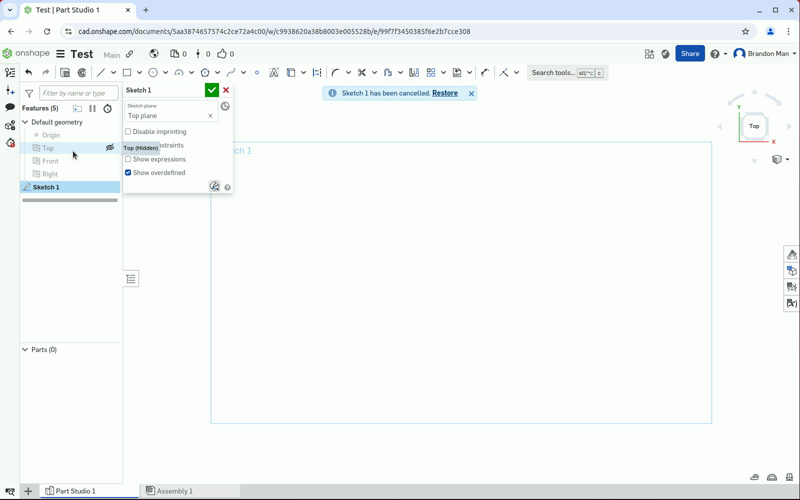
mouse_move(73, 352)
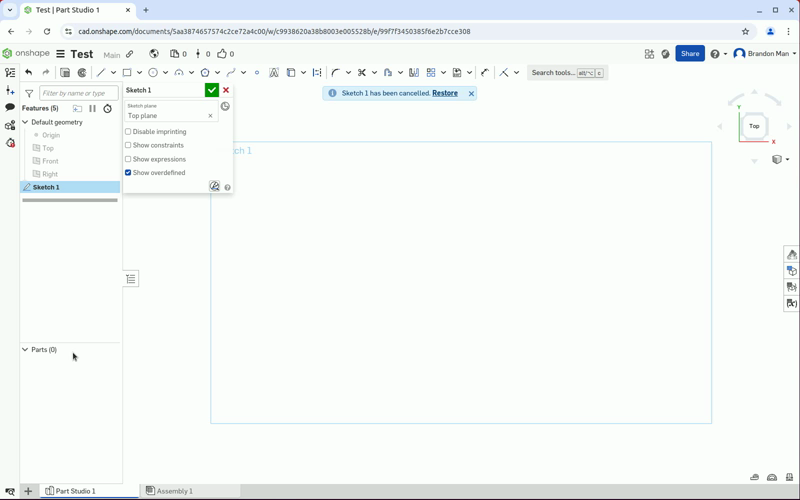
key(y)
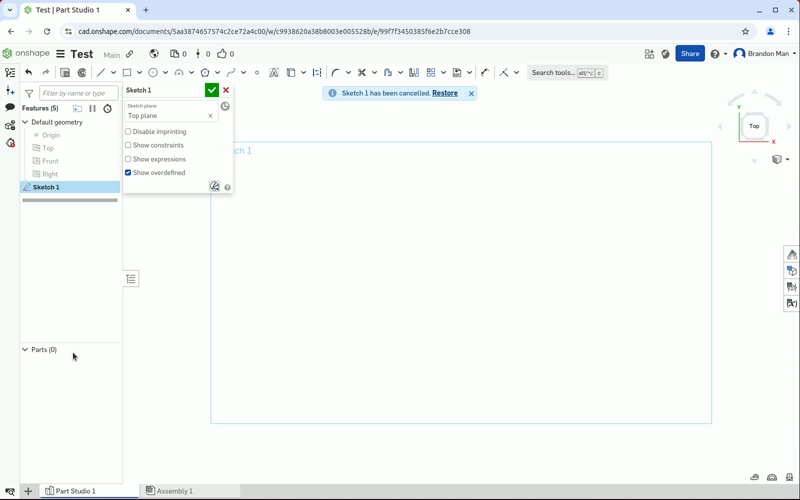
key(l)
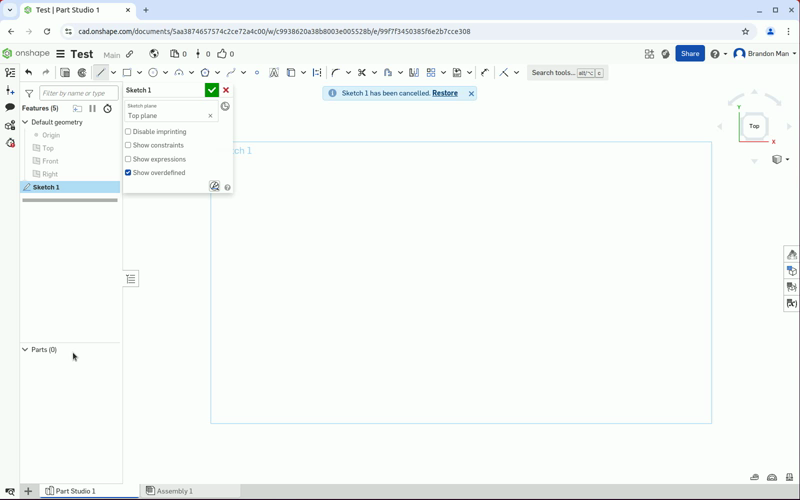
key_down(shift)
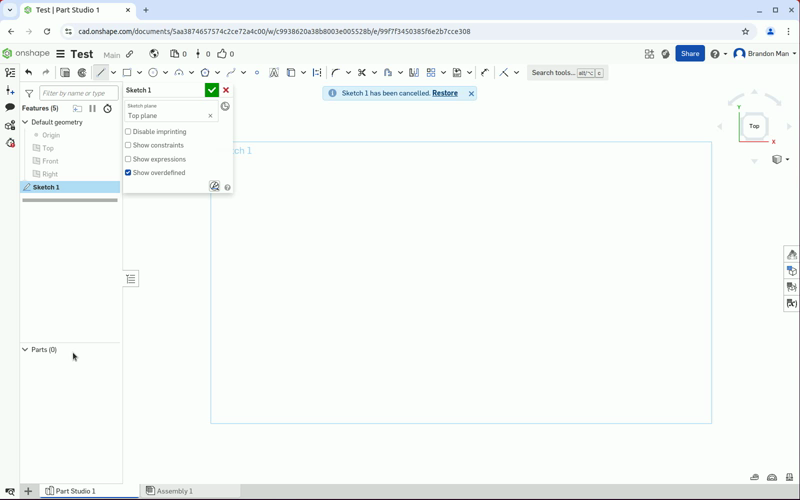
mouse_move(348, 290)
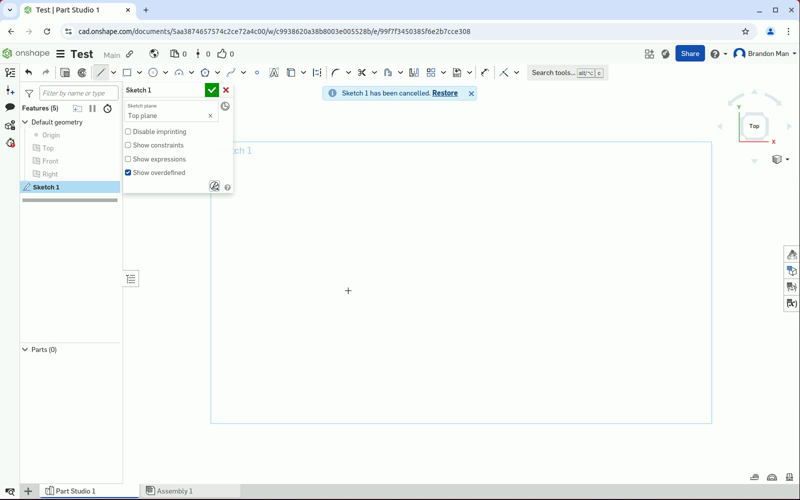
click(348, 290)
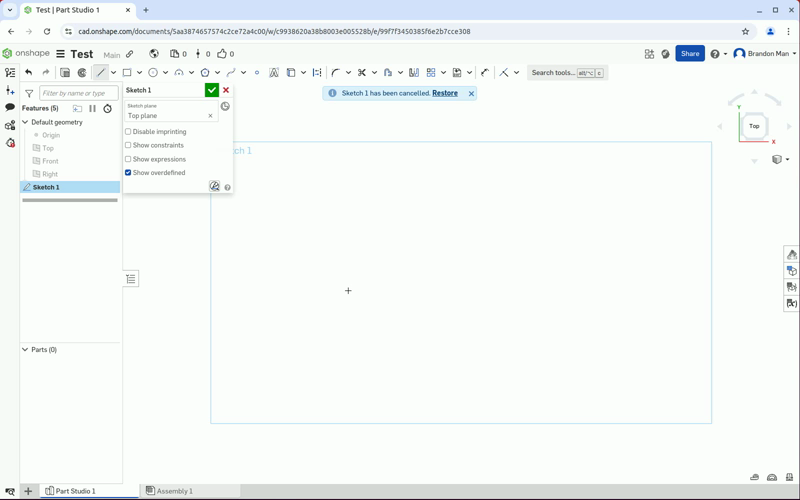
key_up(shift)
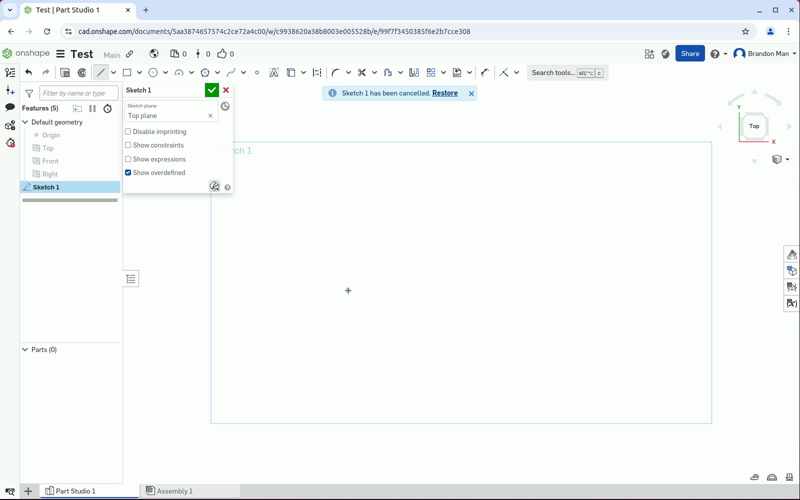
key_down(shift)
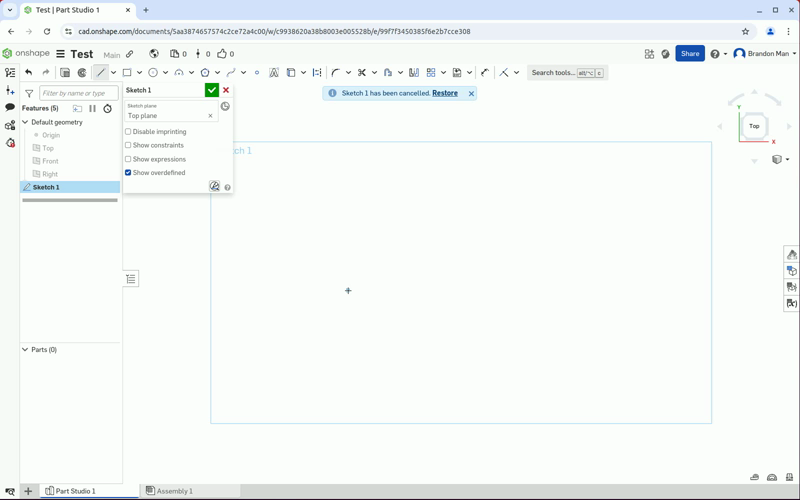
mouse_move(378, 290)
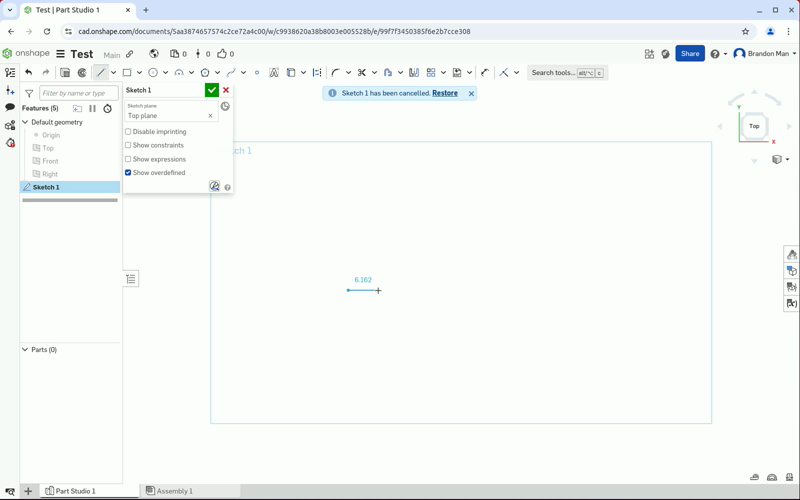
mouse_move(349, 290)
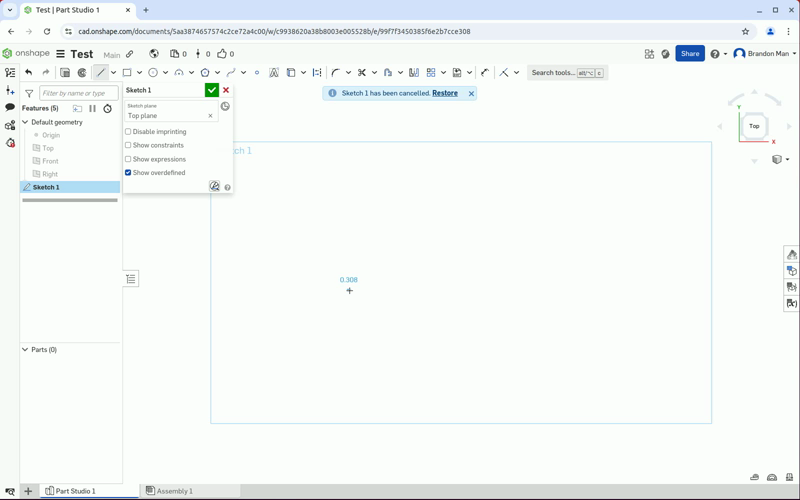
scroll(6)
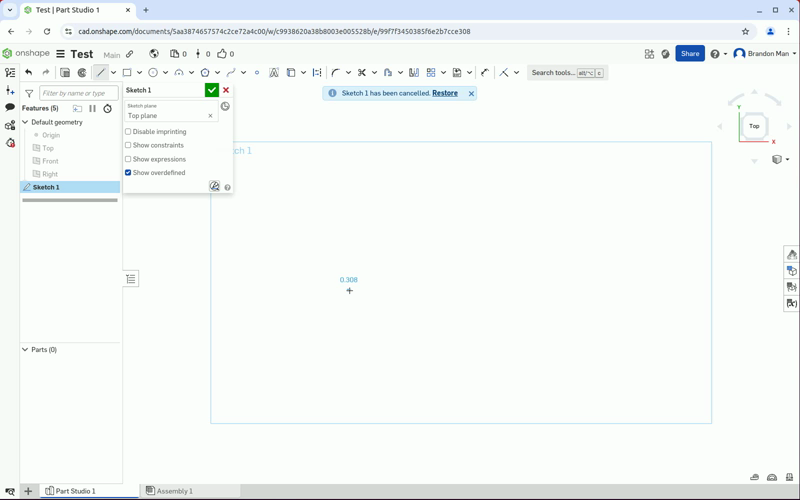
scroll(6)
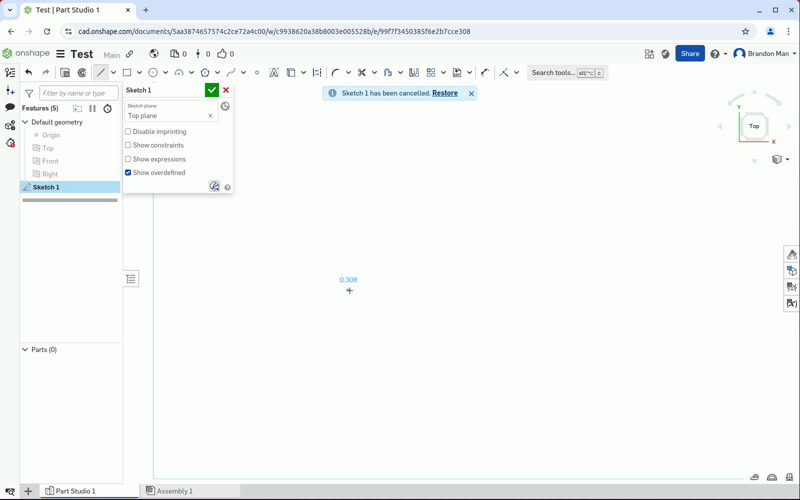
scroll(6)
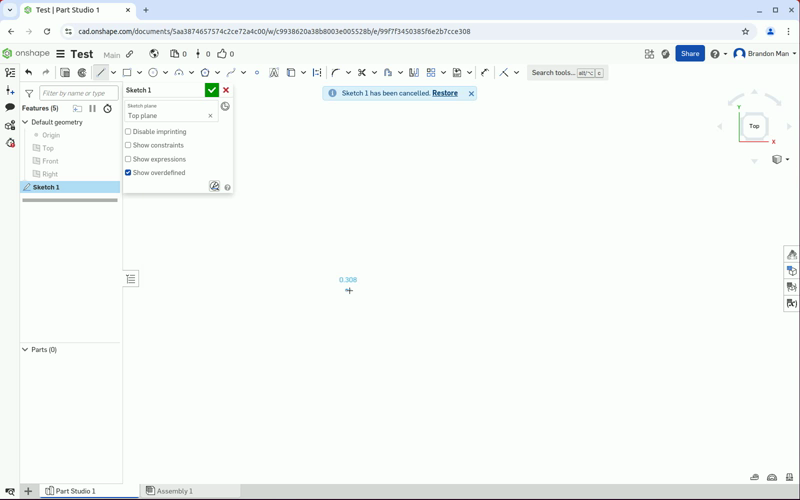
scroll(6)
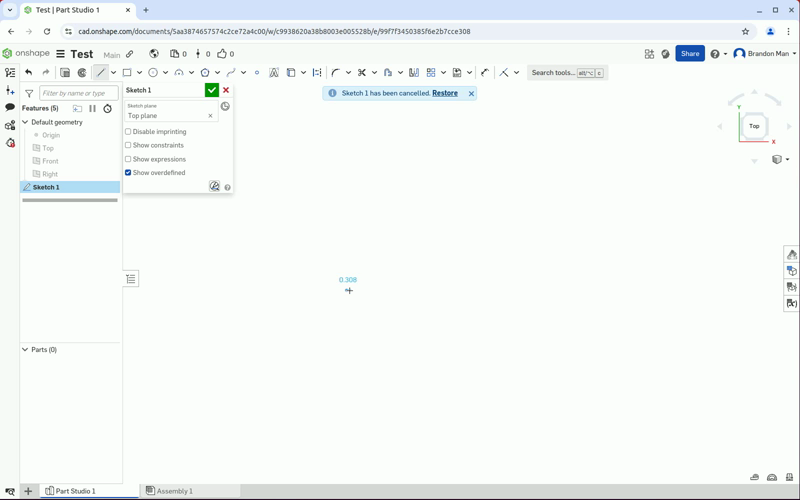
scroll(6)
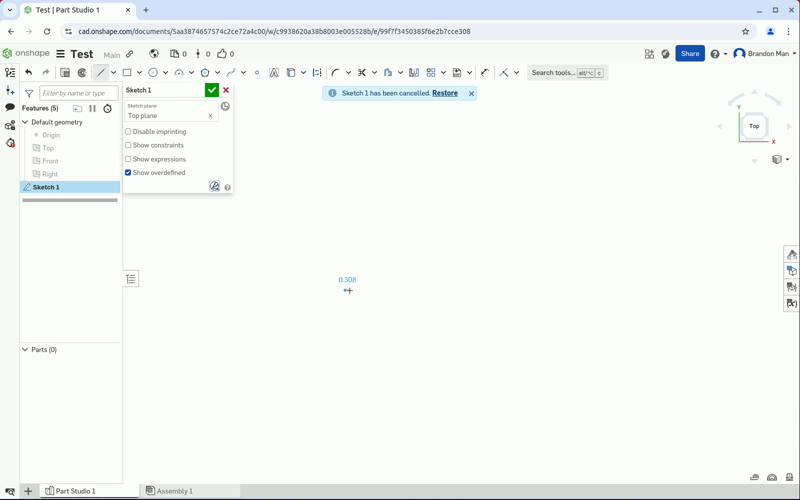
scroll(6)
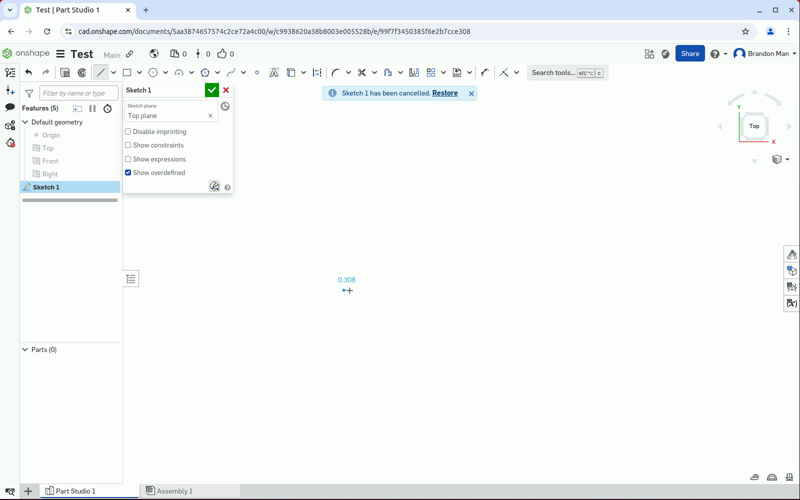
scroll(6)
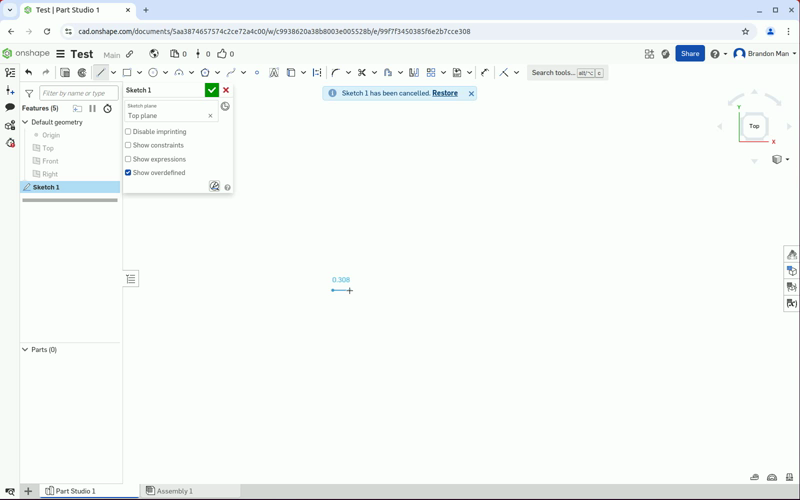
click(349, 290)
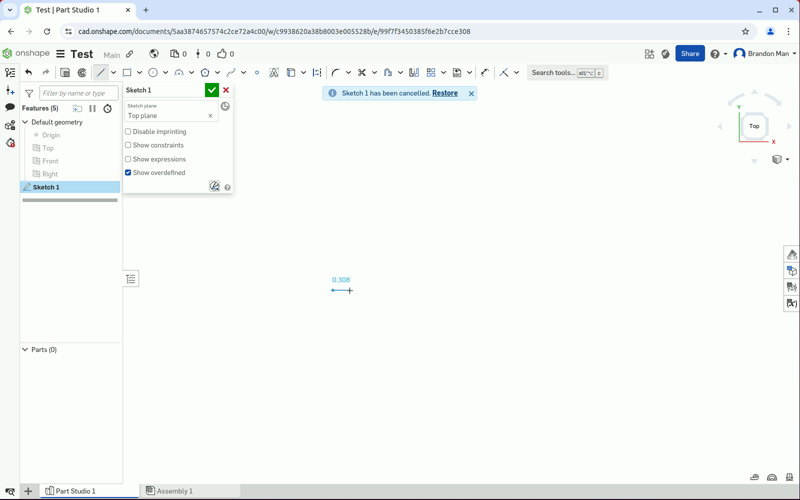
scroll(-6)
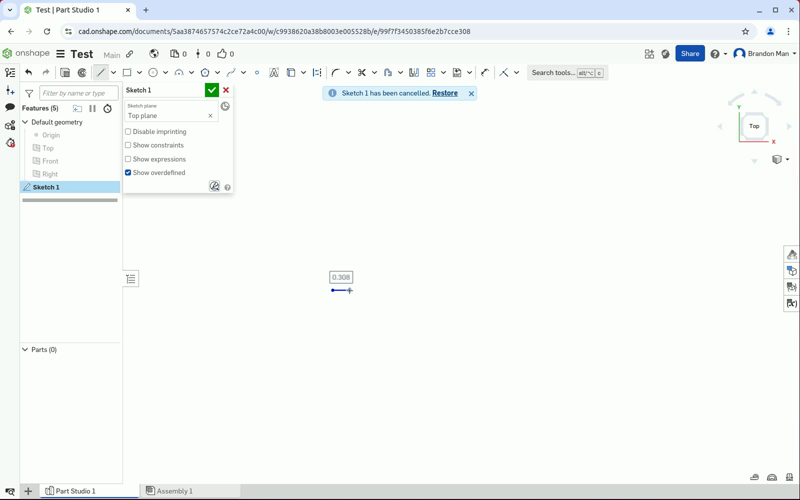
scroll(-6)
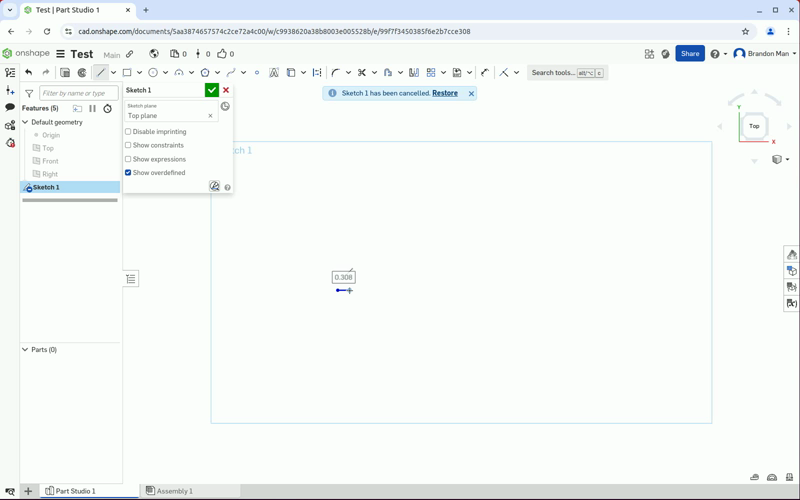
scroll(-6)
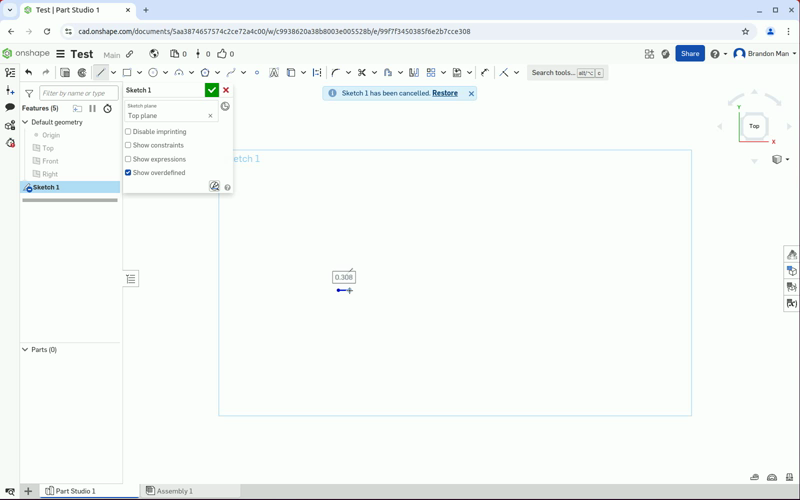
scroll(-6)
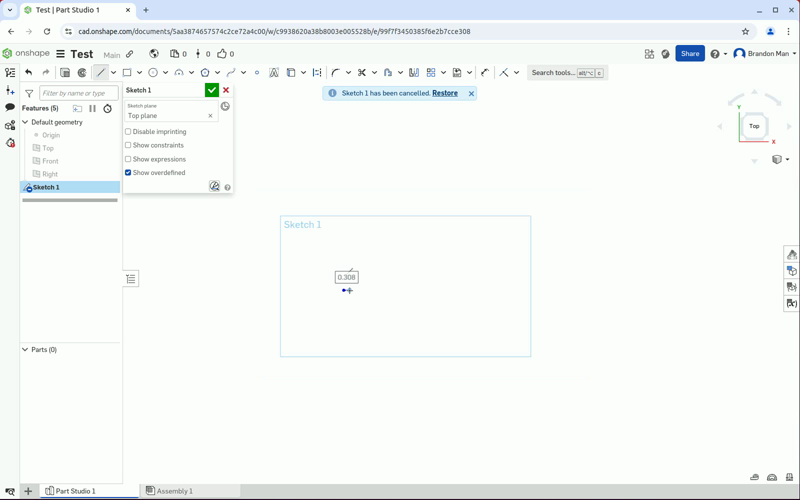
scroll(-6)
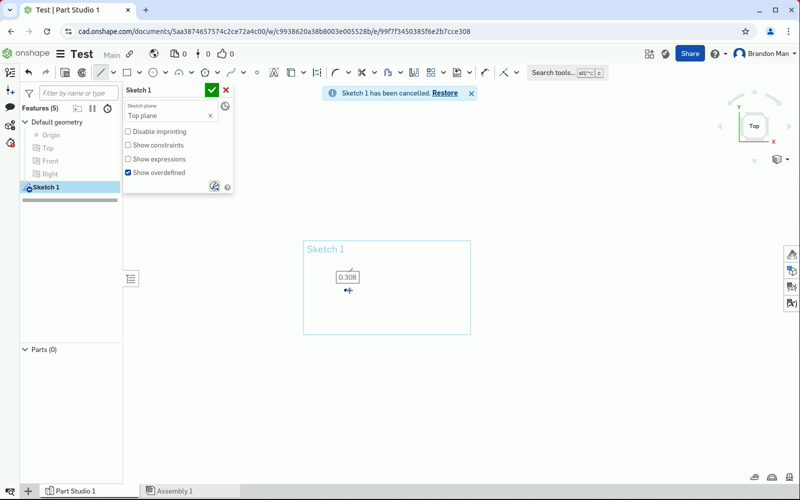
scroll(-6)
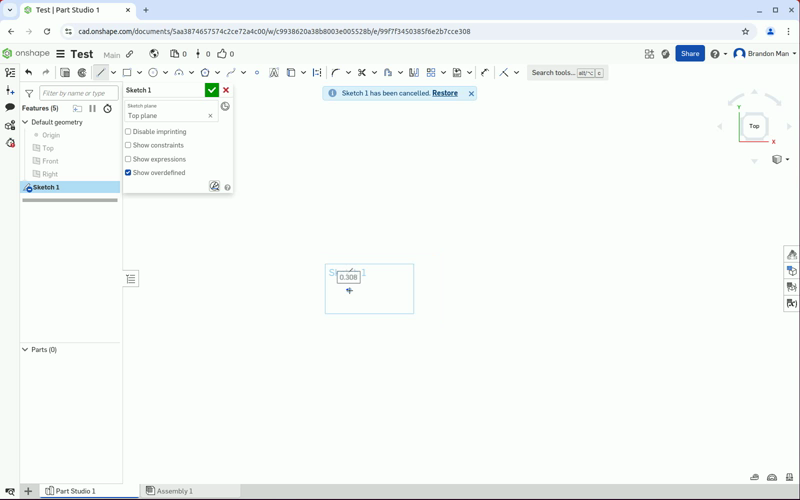
scroll(-6)
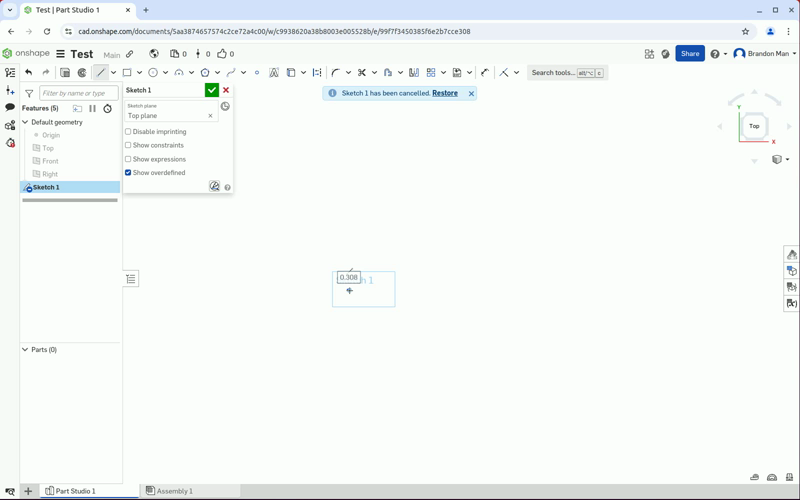
key_up(shift)
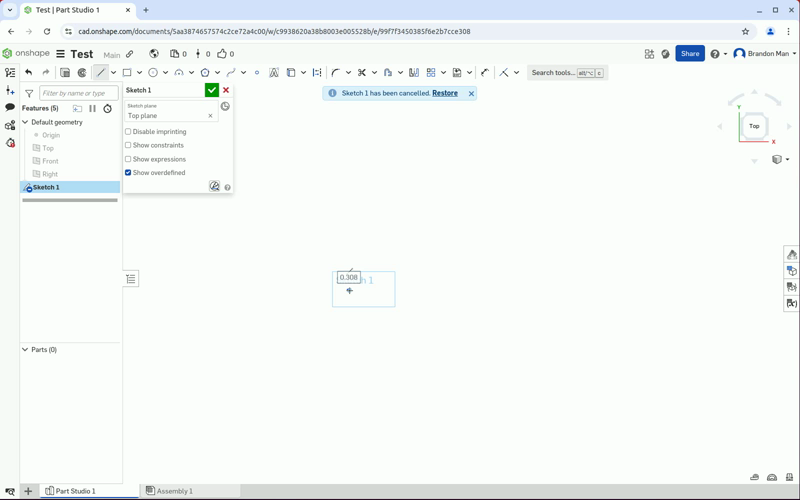
key_down(shift)
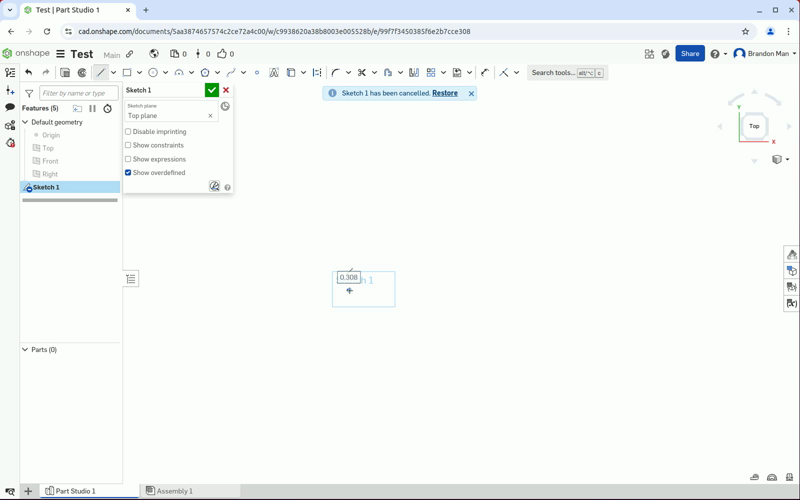
mouse_move(379, 290)
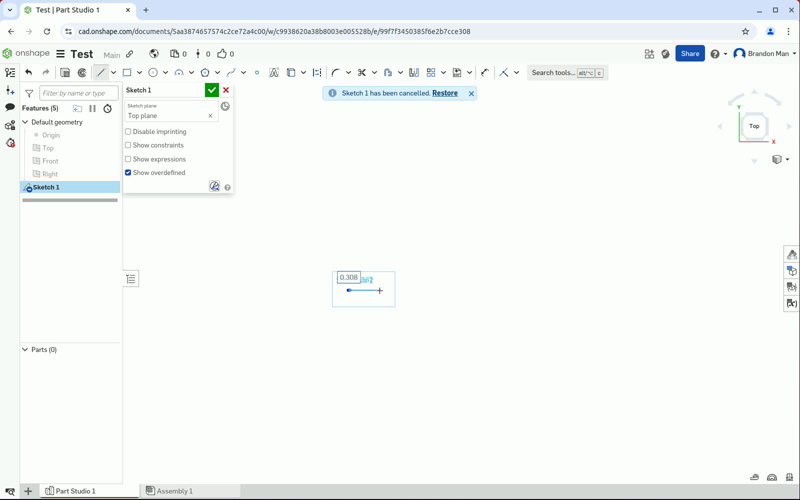
mouse_move(354, 290)
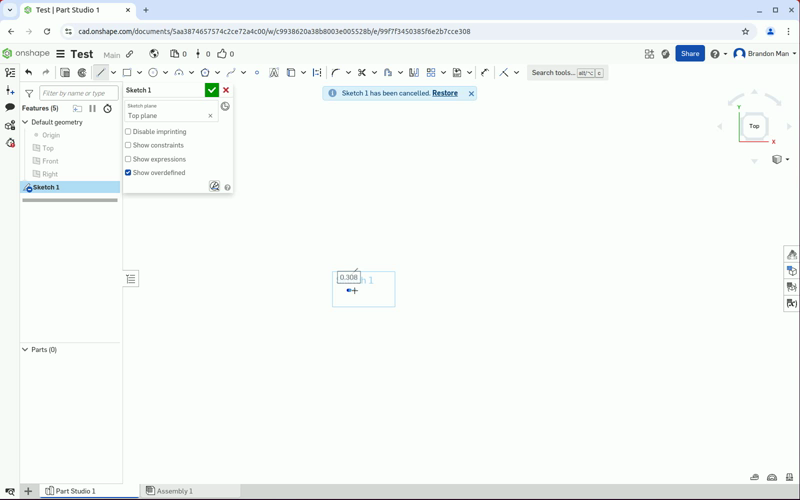
scroll(6)
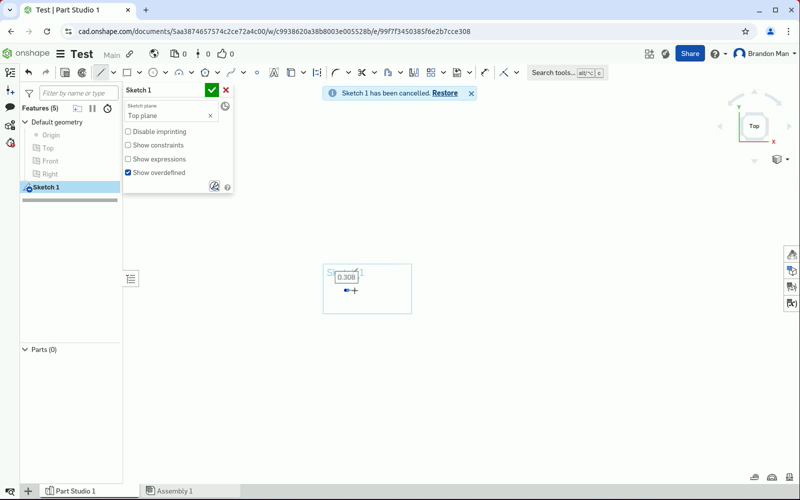
scroll(6)
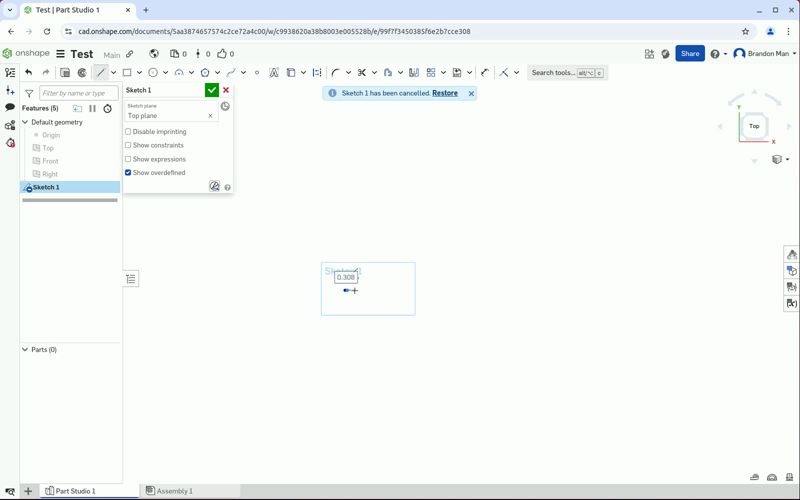
scroll(6)
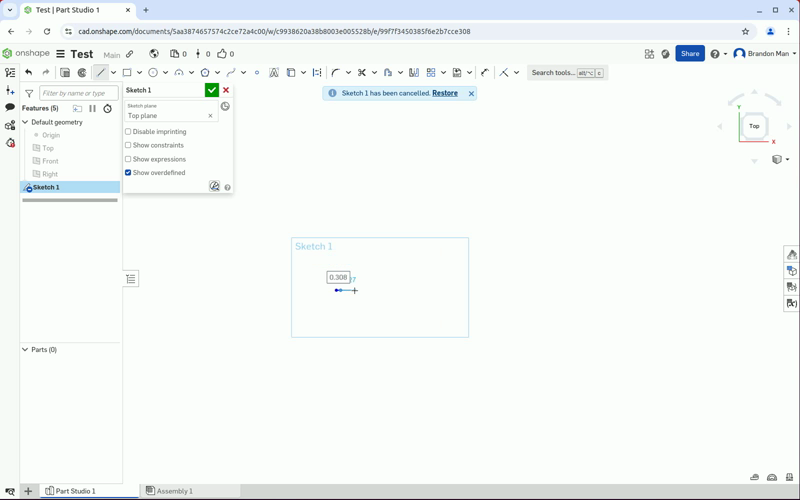
scroll(6)
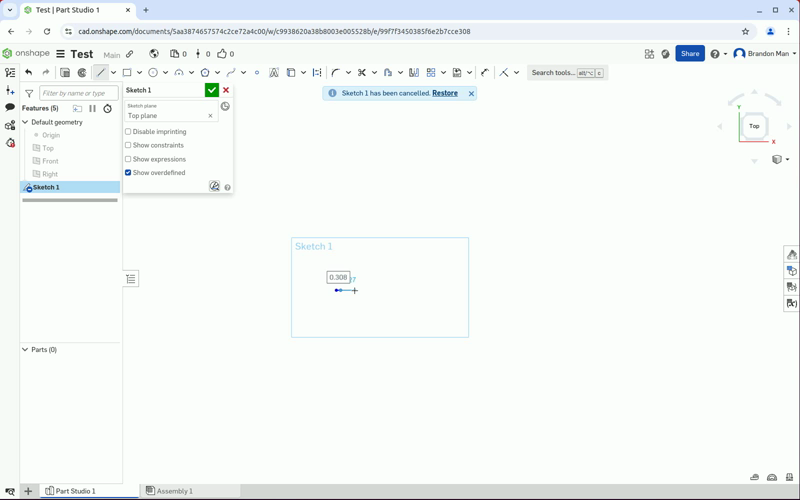
scroll(6)
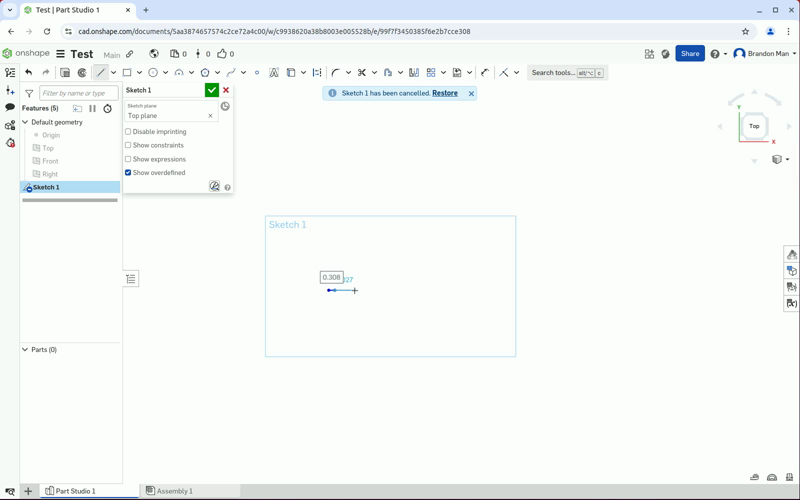
scroll(6)
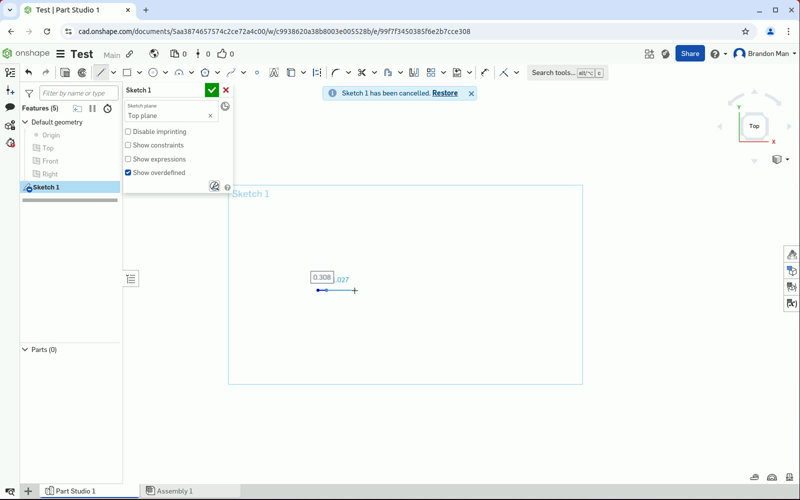
scroll(6)
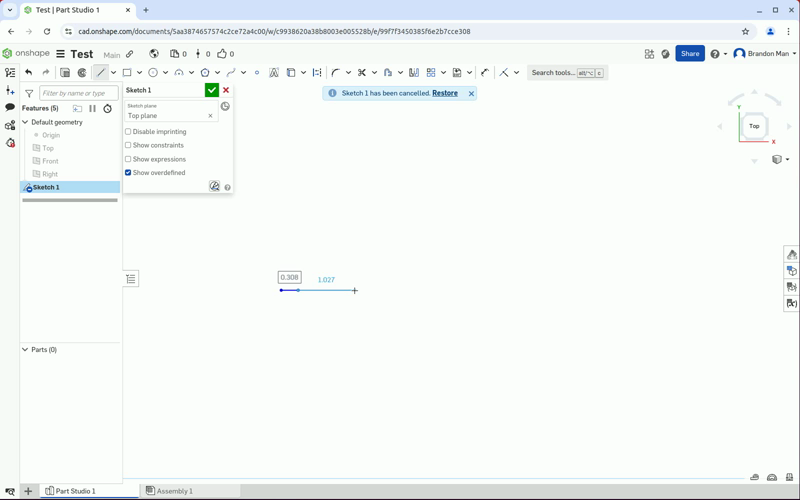
click(354, 290)
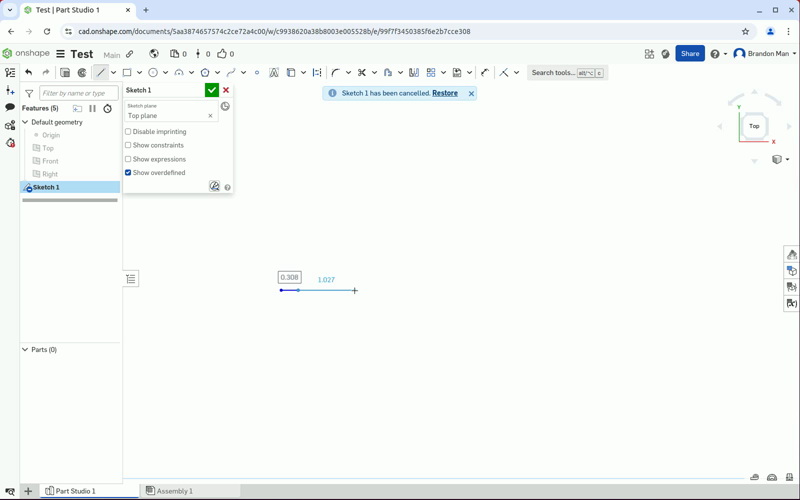
scroll(-6)
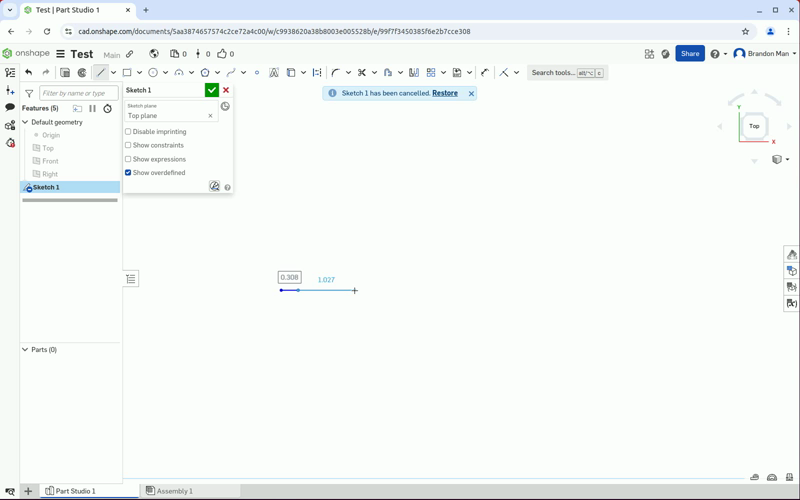
scroll(-6)
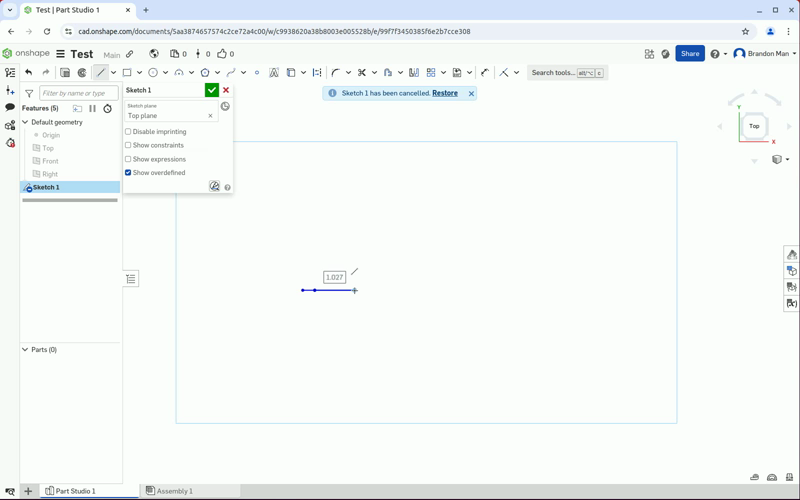
scroll(-6)
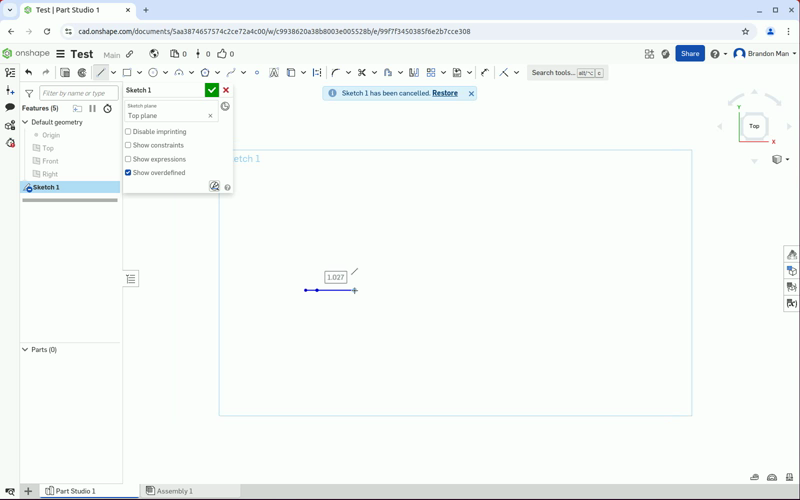
scroll(-6)
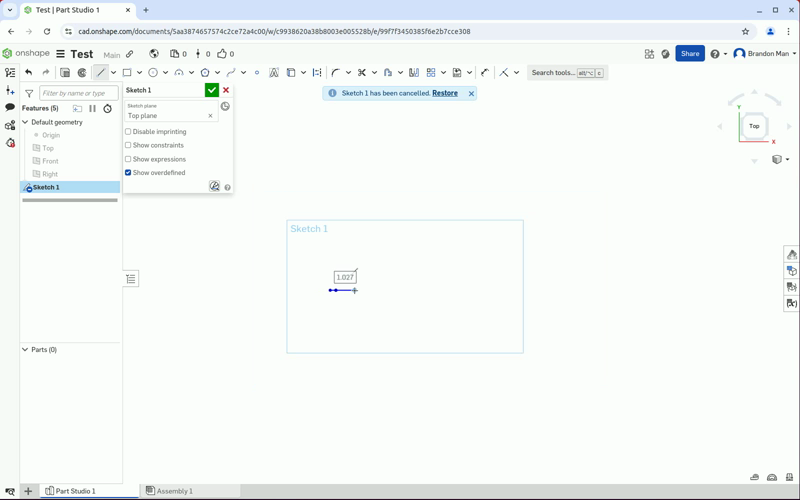
scroll(-6)
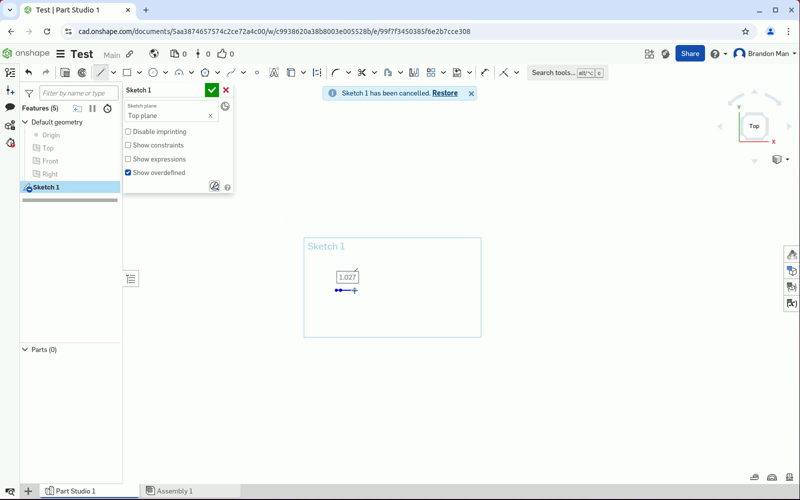
scroll(-6)
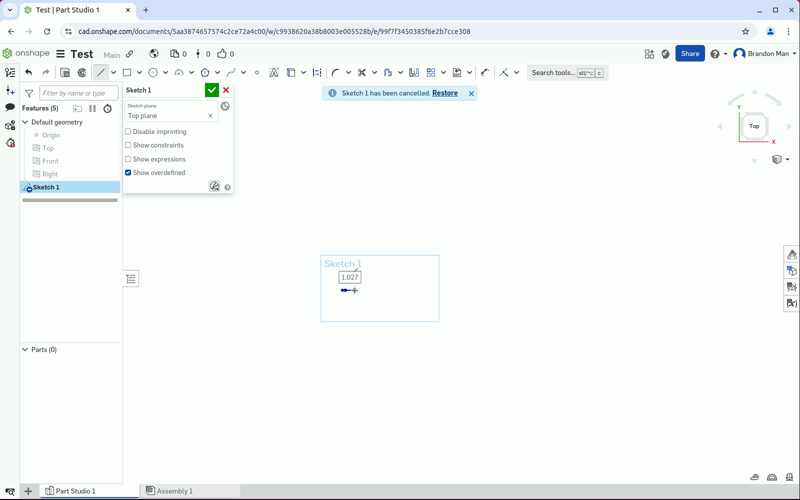
scroll(-6)
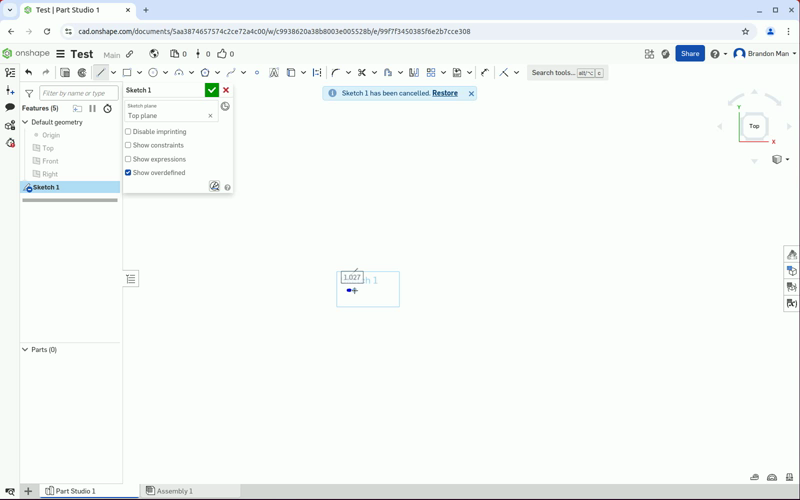
key_up(shift)
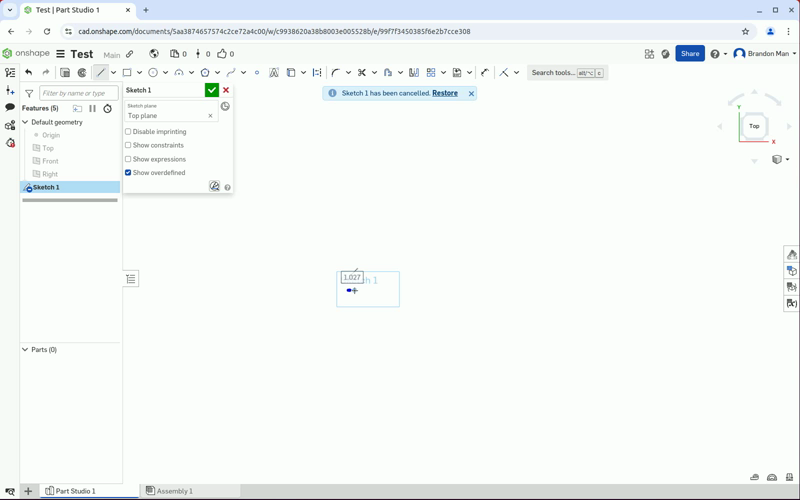
key_down(shift)
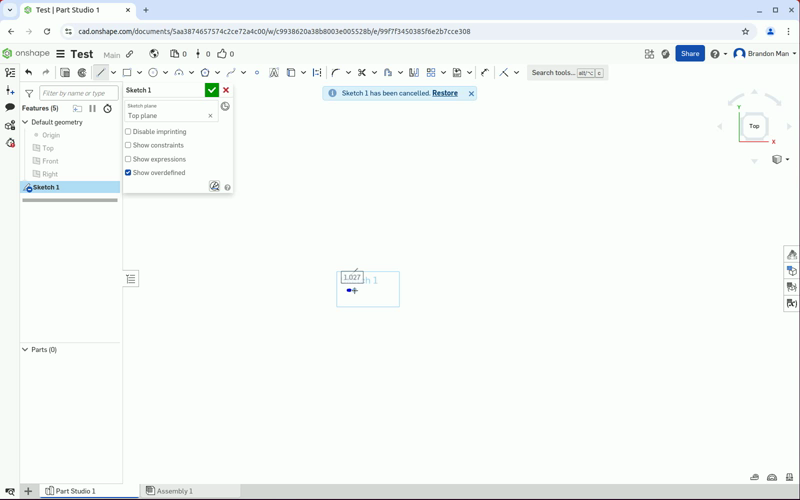
mouse_move(384, 290)
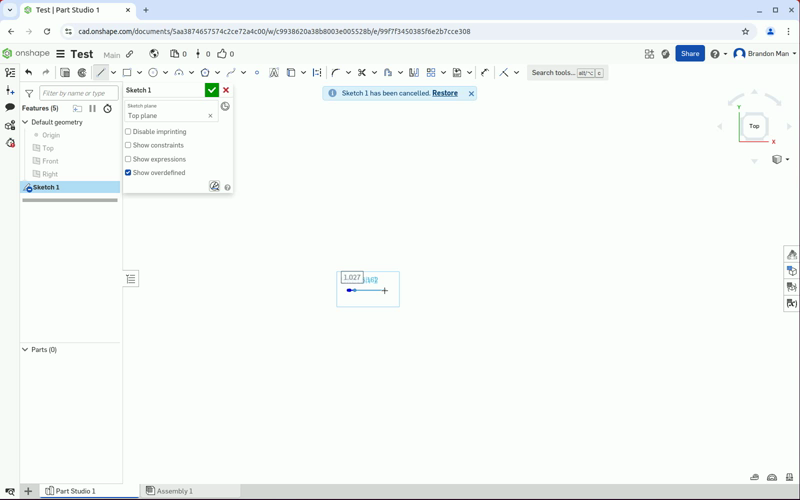
mouse_move(356, 290)
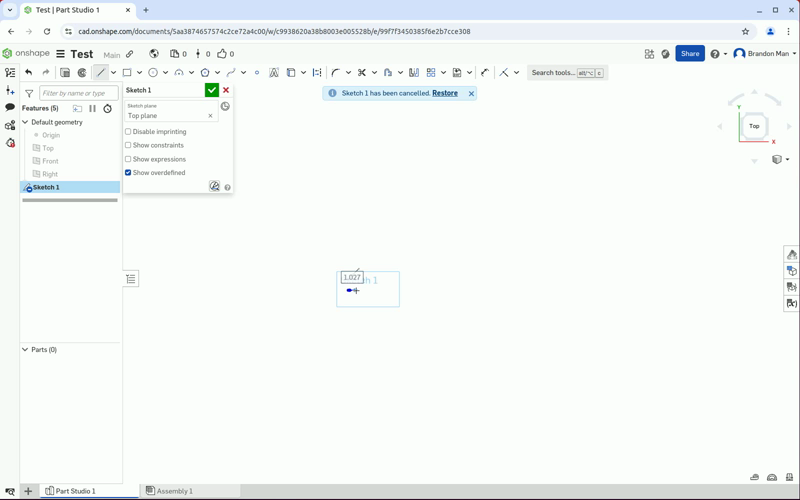
scroll(6)
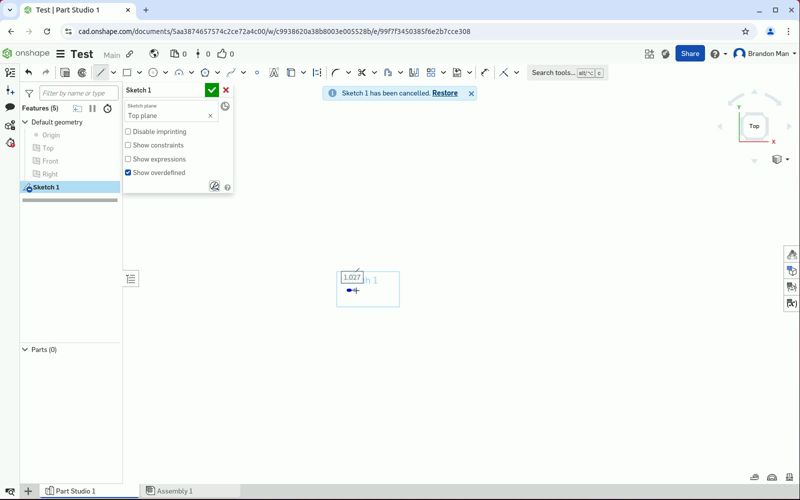
scroll(6)
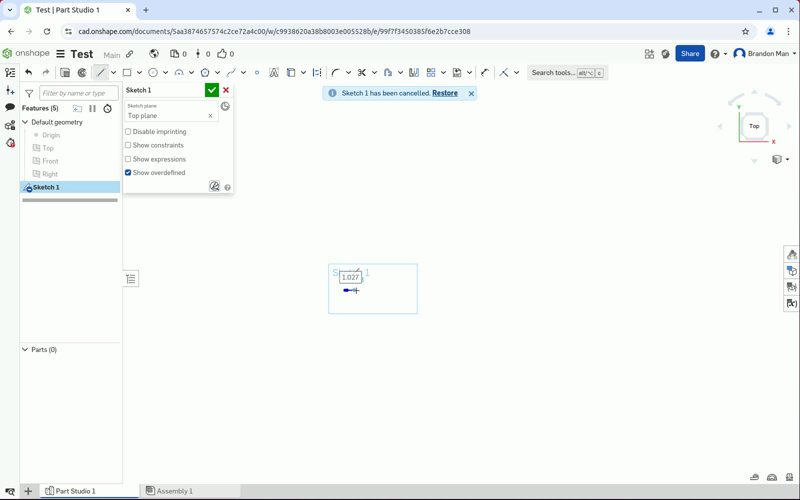
scroll(6)
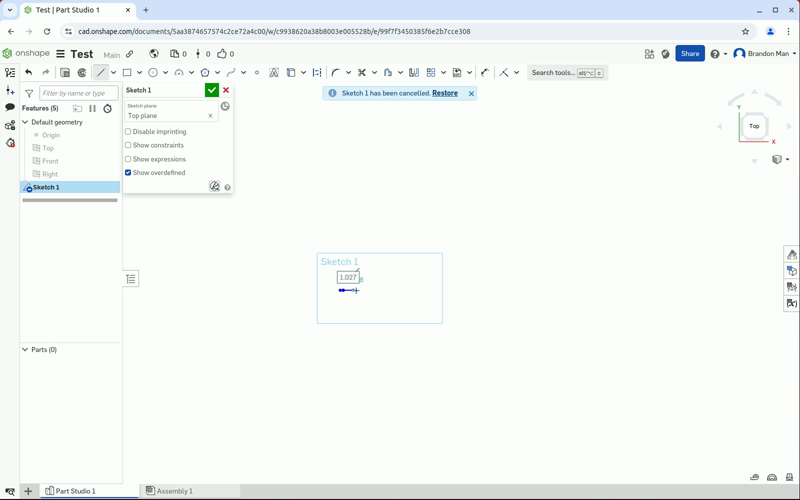
scroll(6)
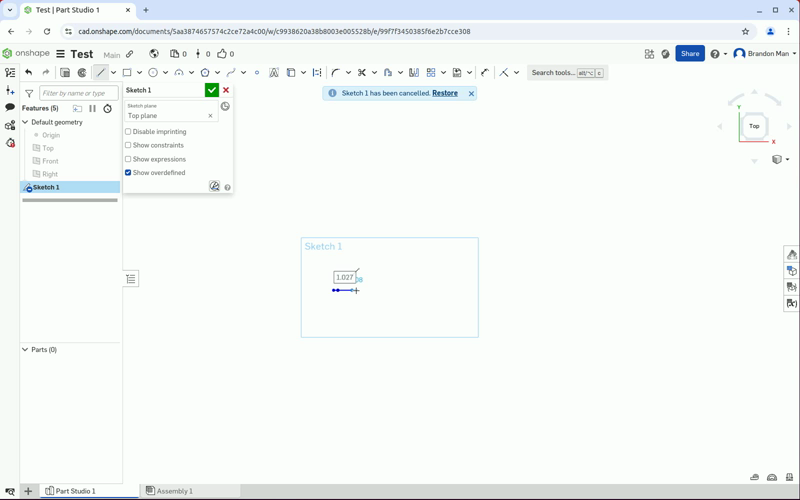
scroll(6)
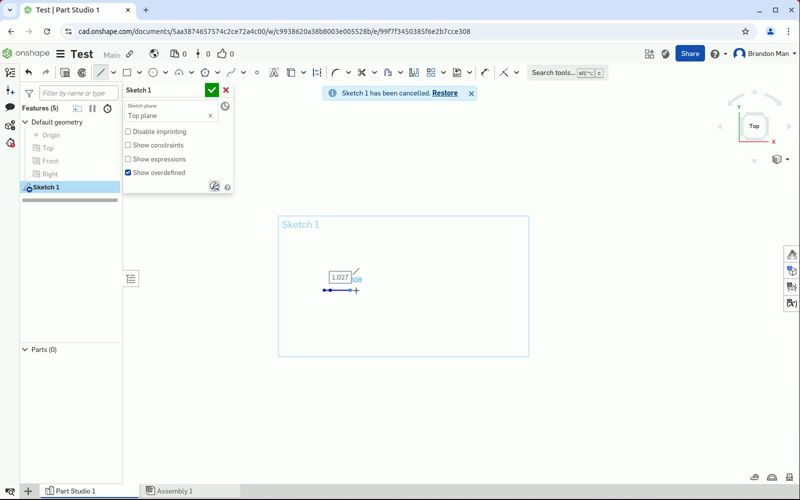
scroll(6)
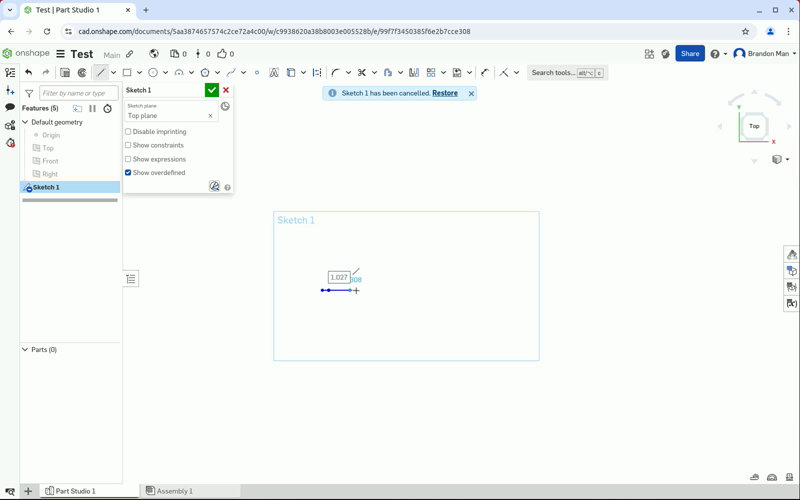
scroll(6)
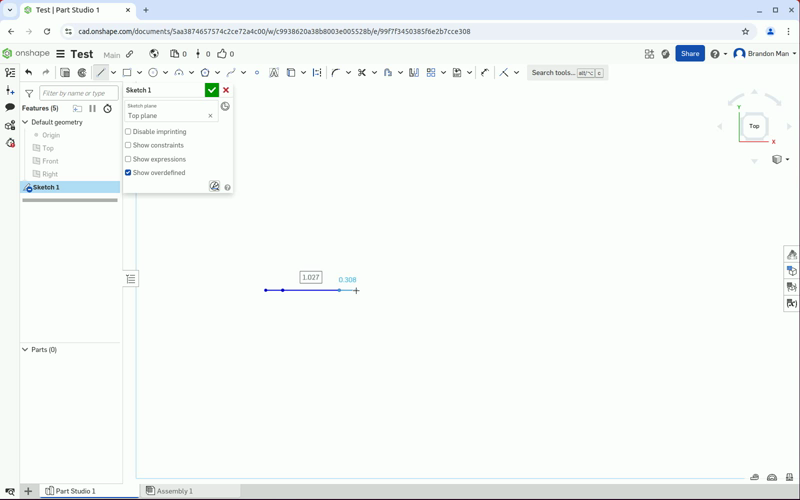
click(356, 290)
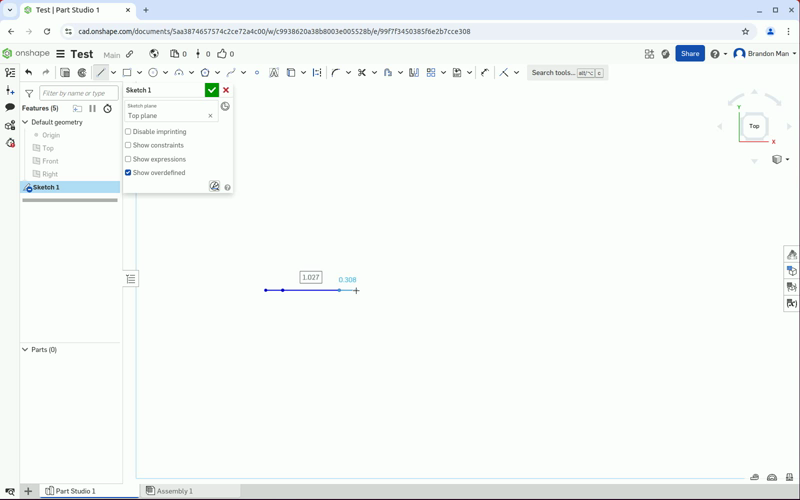
scroll(-6)
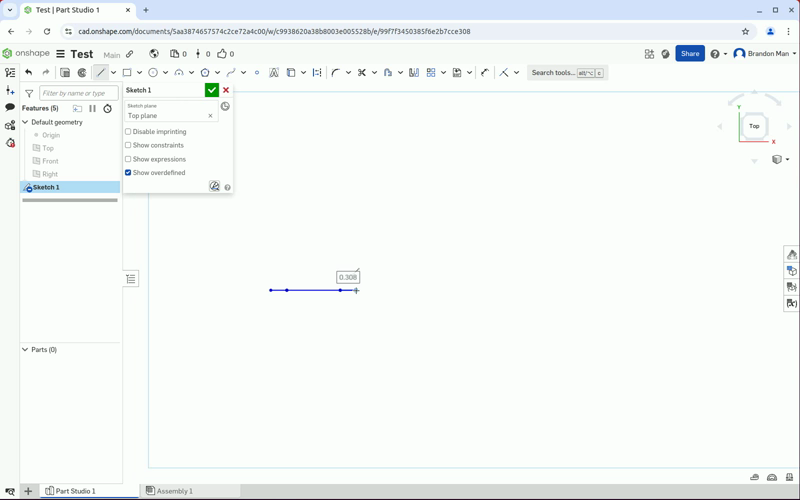
scroll(-6)
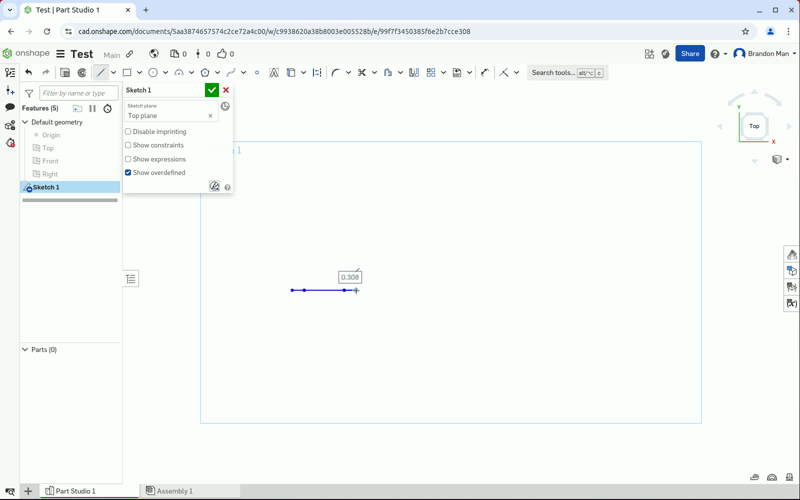
scroll(-6)
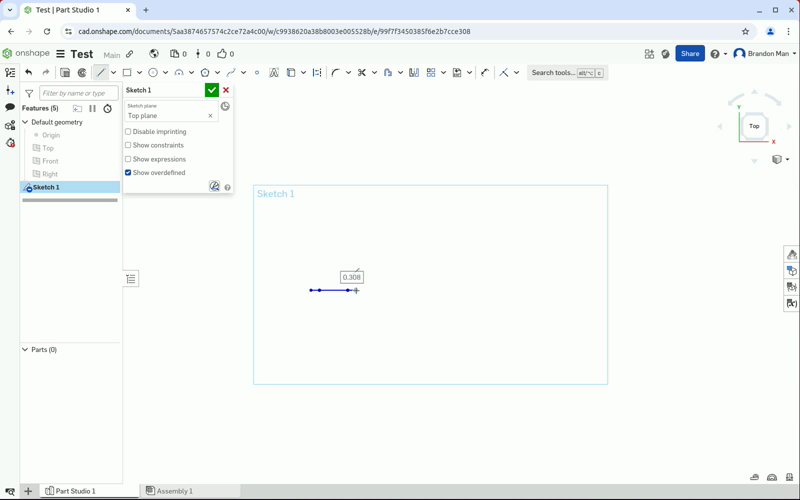
scroll(-6)
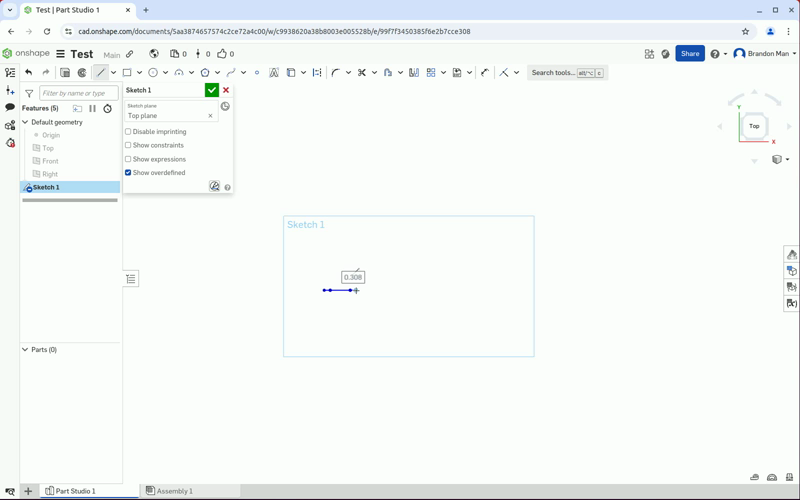
scroll(-6)
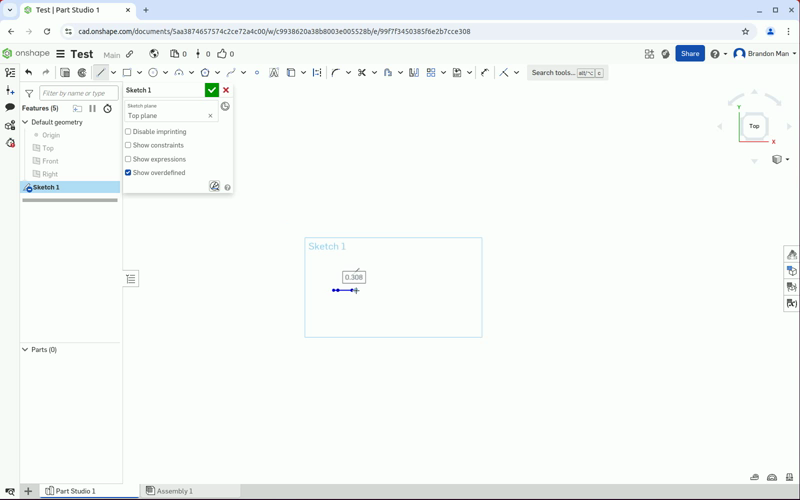
scroll(-6)
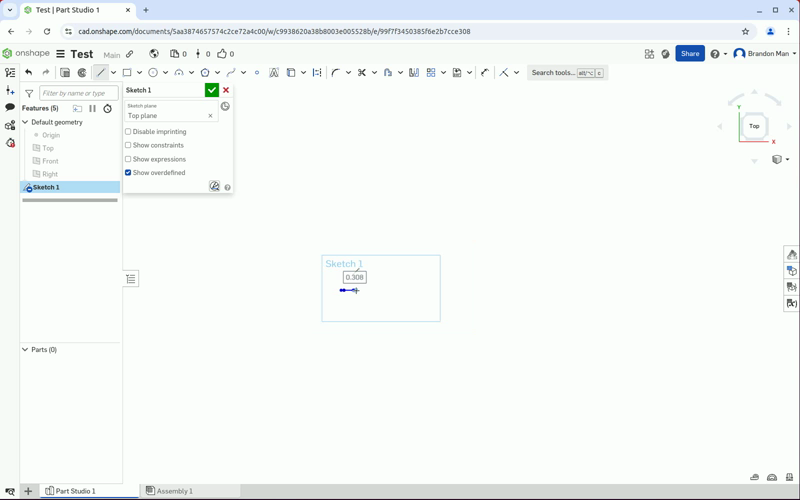
scroll(-6)
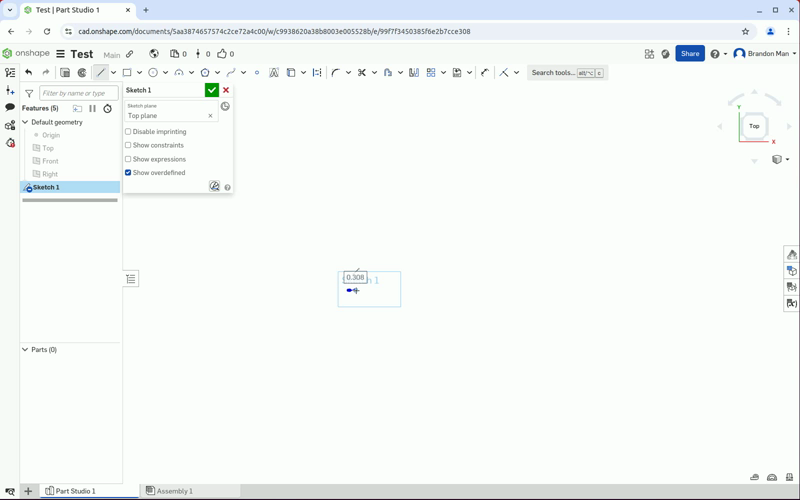
key_up(shift)
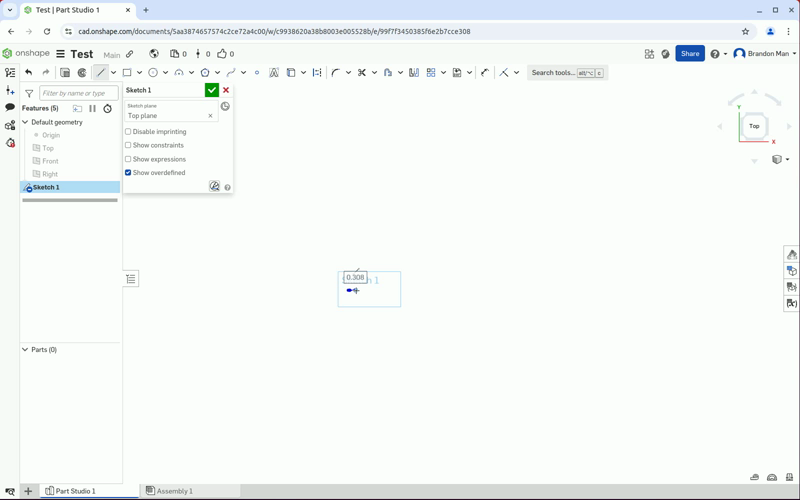
key_down(shift)
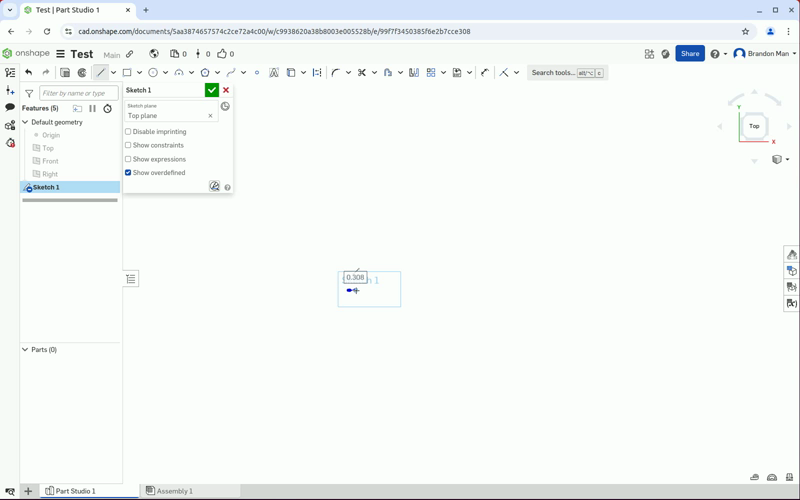
mouse_move(386, 290)
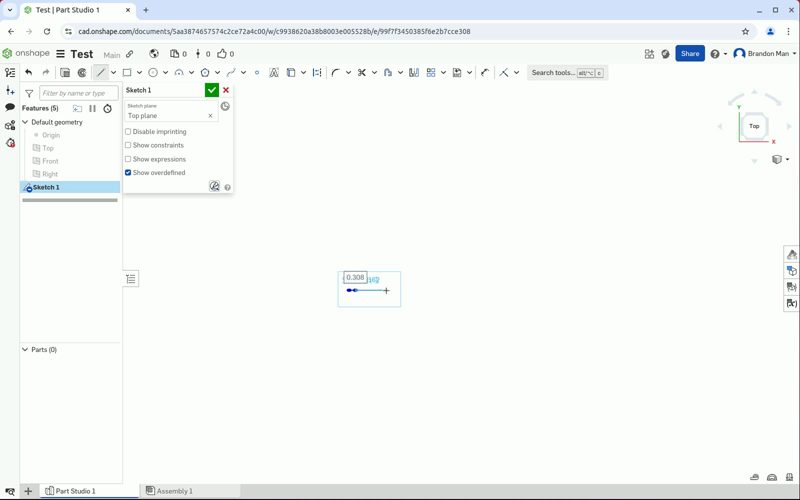
mouse_move(356, 265)
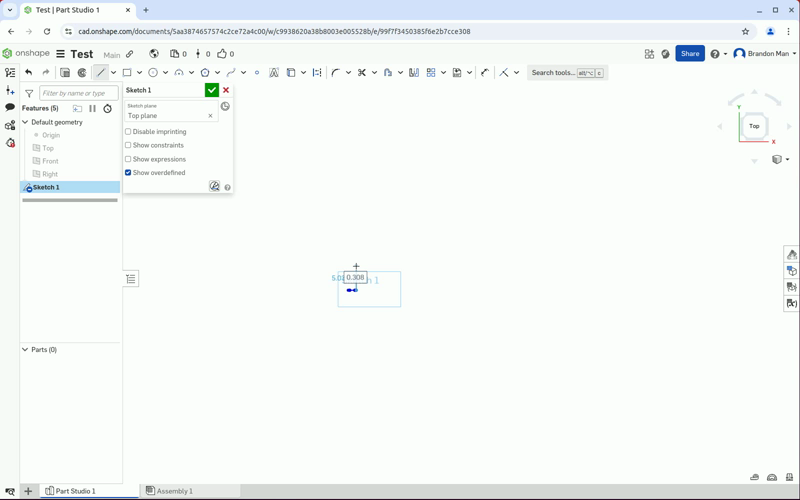
click(356, 265)
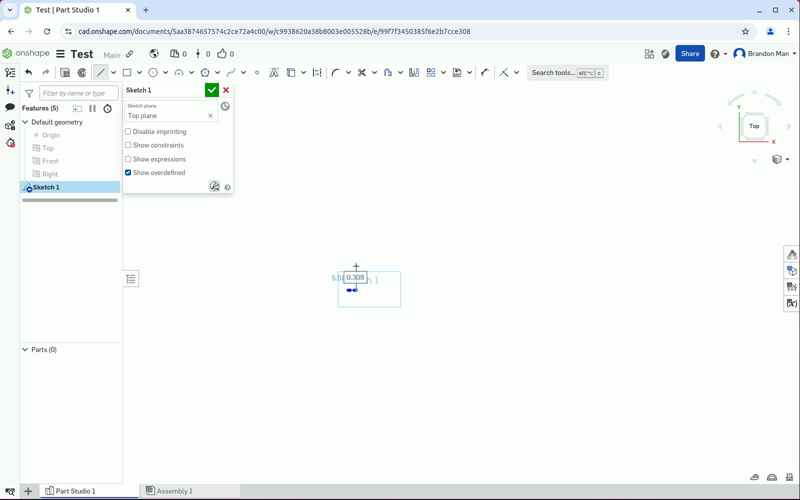
key_up(shift)
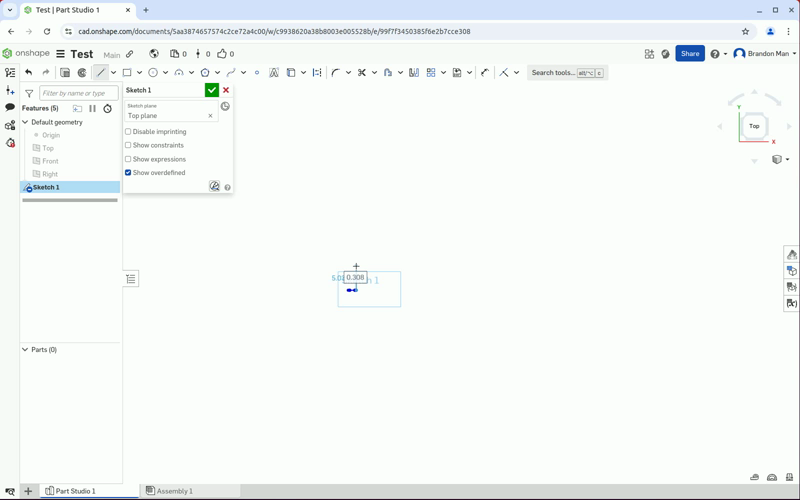
key_down(shift)
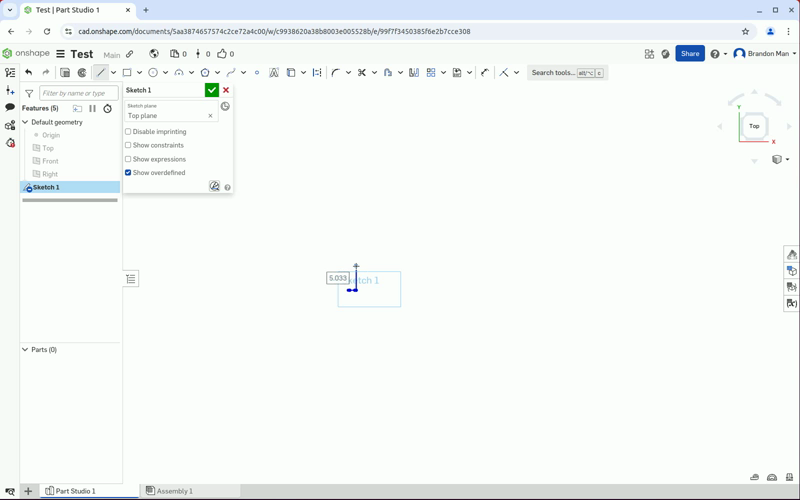
mouse_move(386, 265)
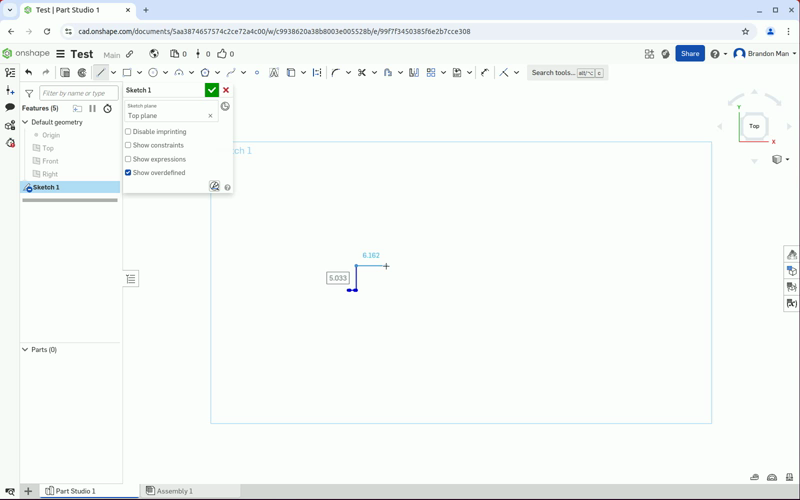
mouse_move(352, 265)
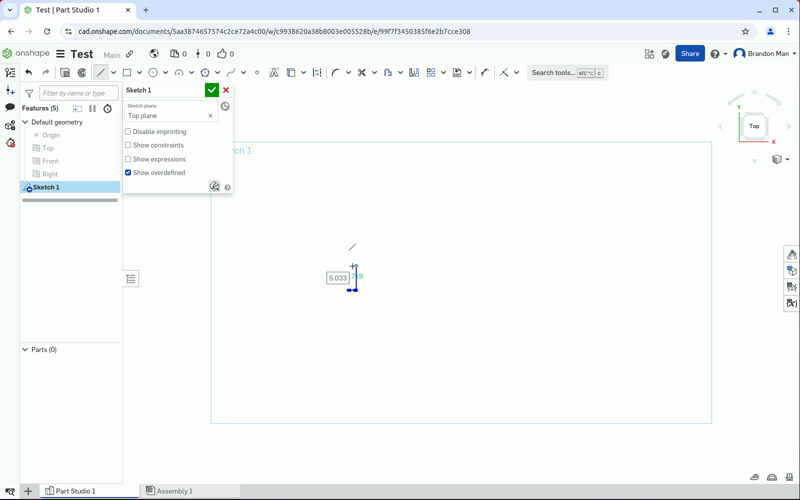
scroll(6)
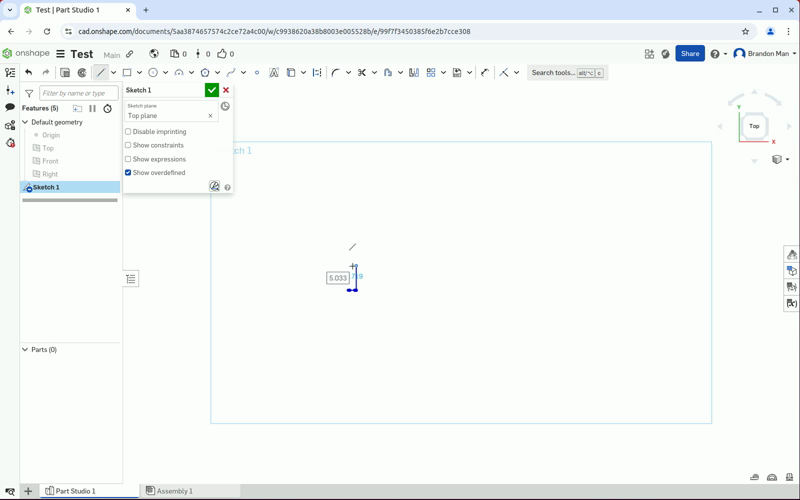
scroll(6)
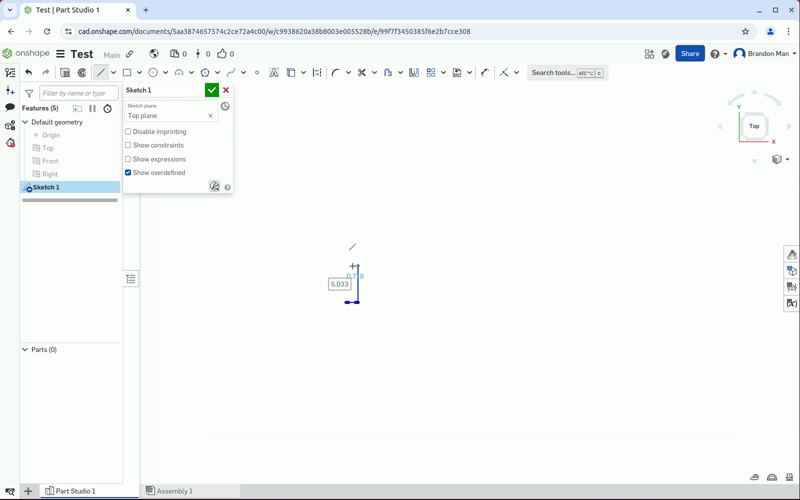
scroll(6)
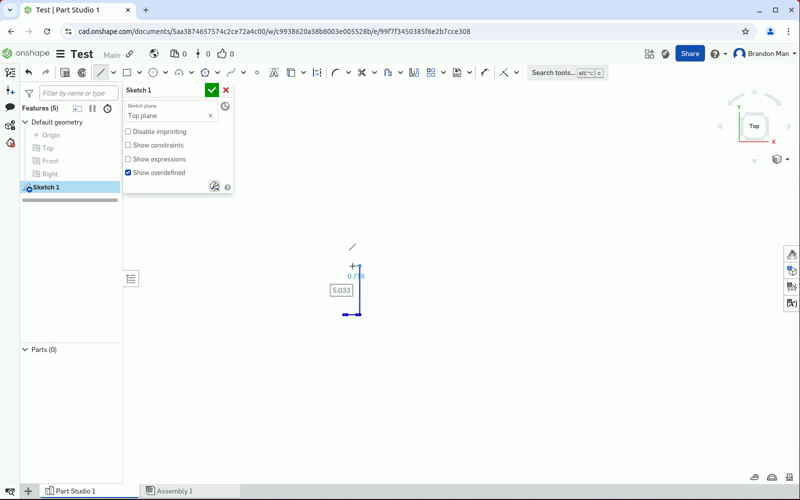
scroll(6)
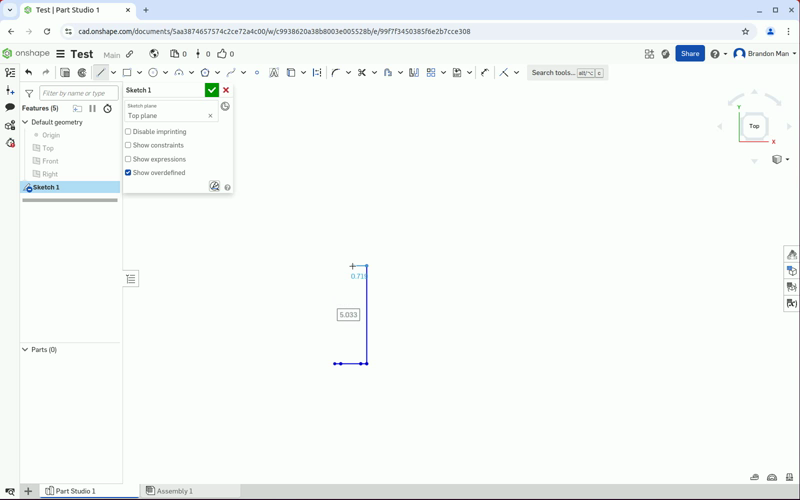
scroll(6)
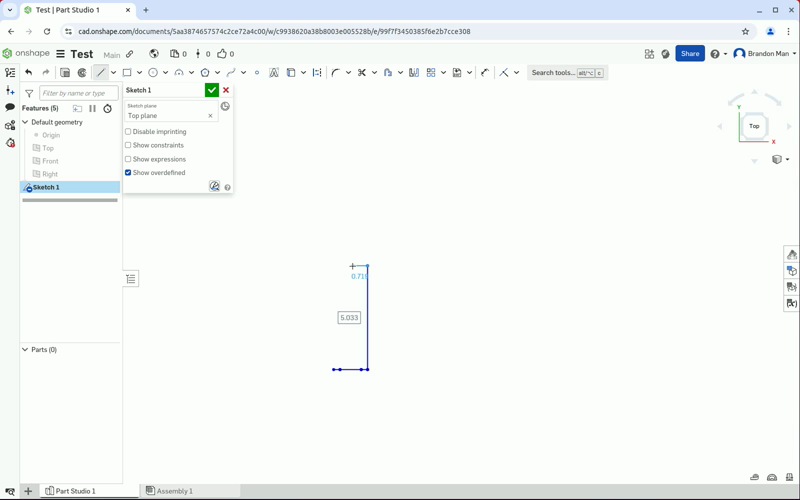
scroll(6)
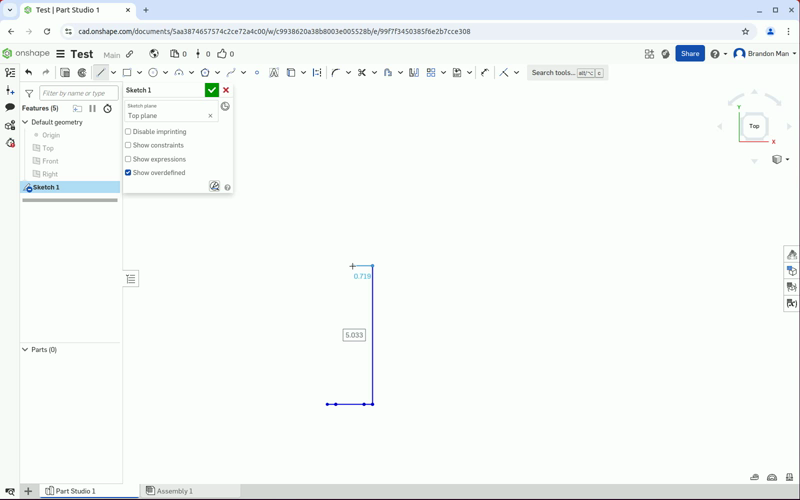
scroll(6)
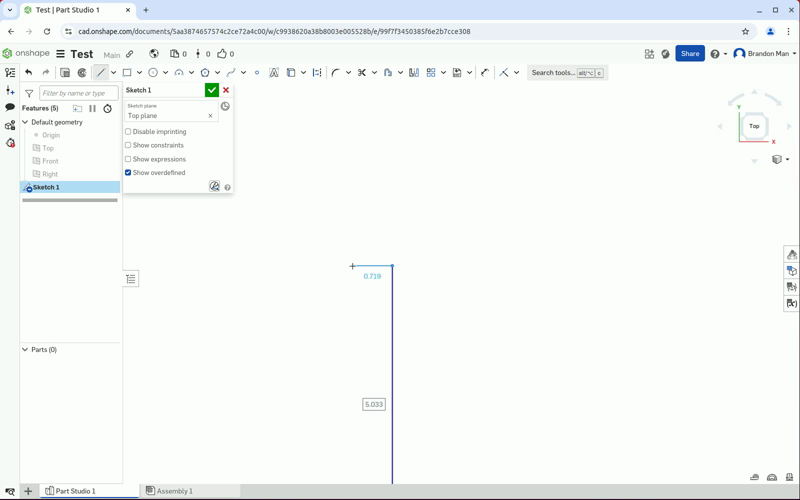
click(352, 265)
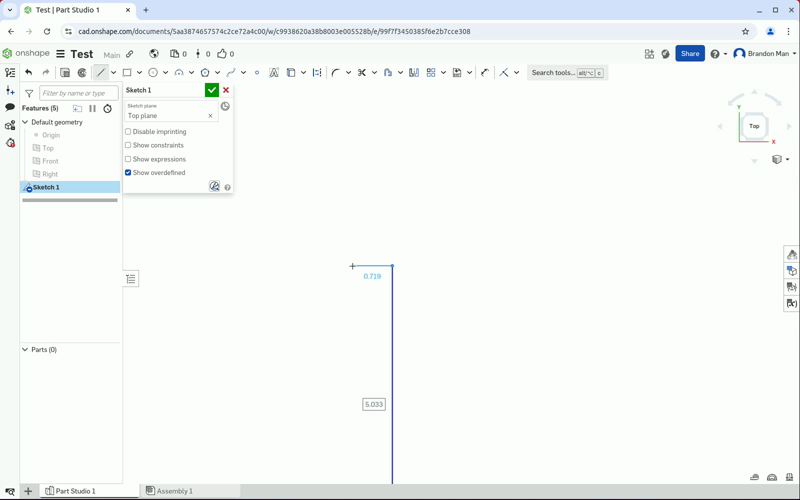
scroll(-6)
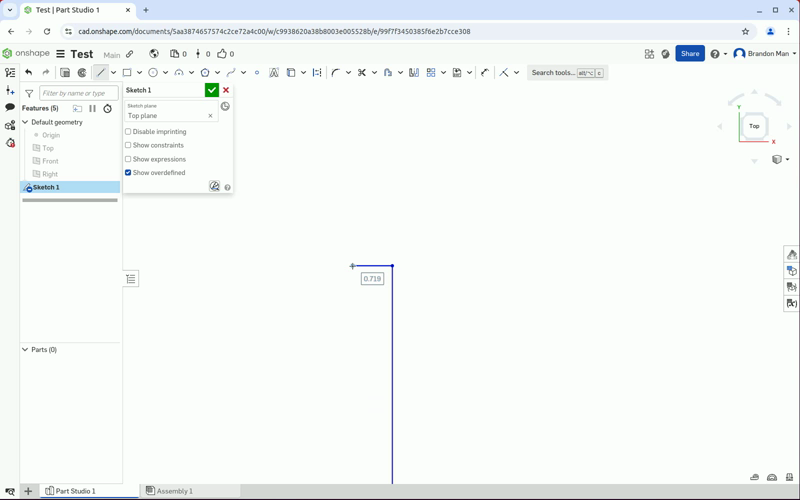
scroll(-6)
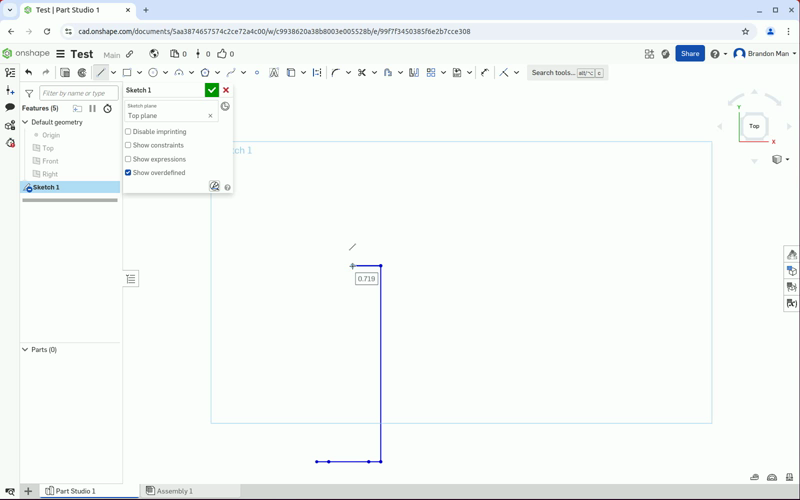
scroll(-6)
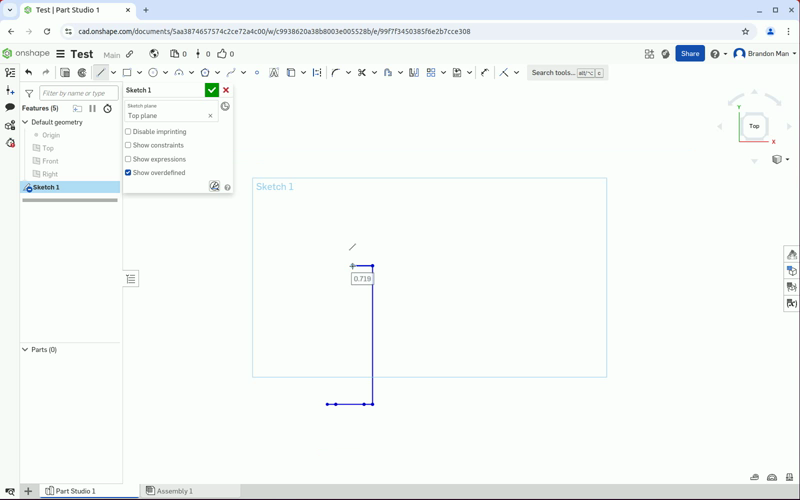
scroll(-6)
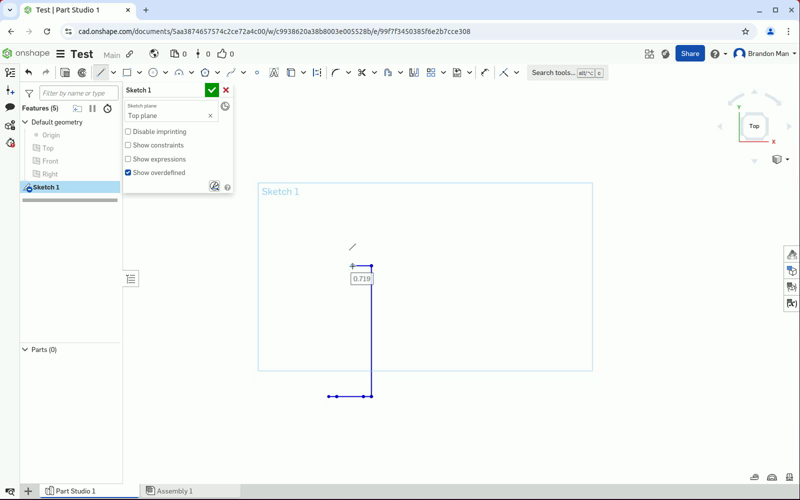
scroll(-6)
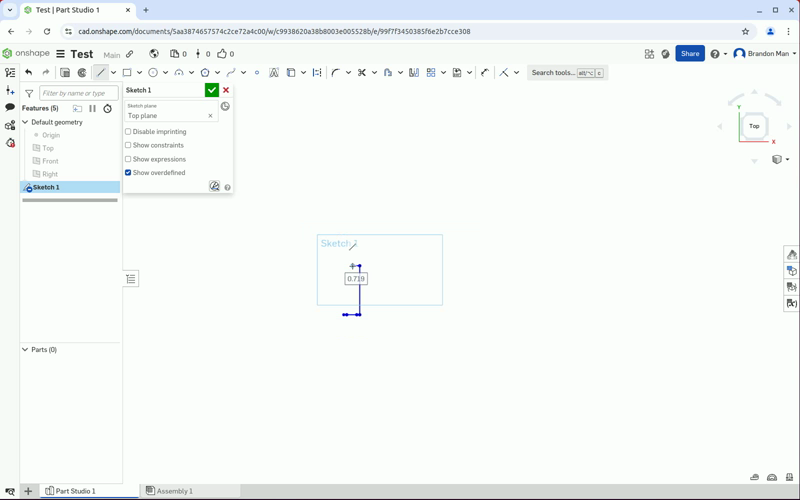
scroll(-6)
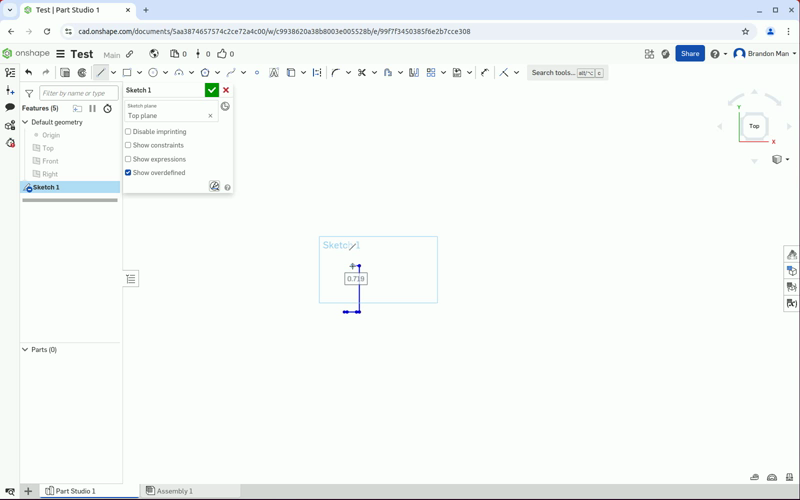
scroll(-6)
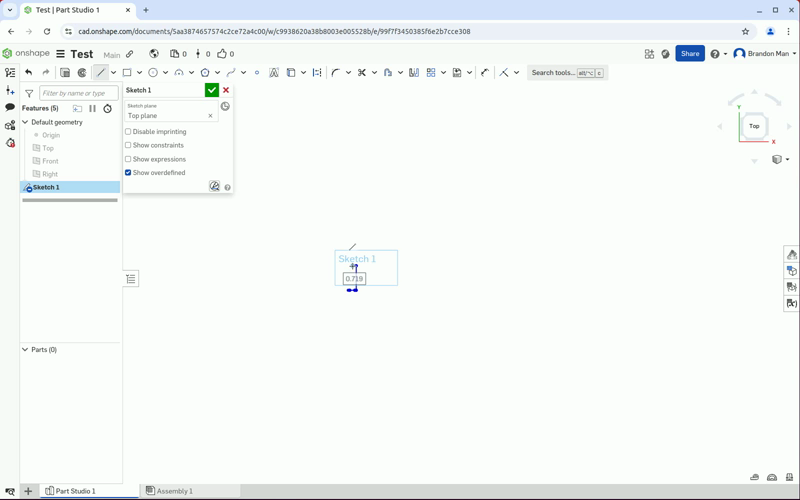
key_up(shift)
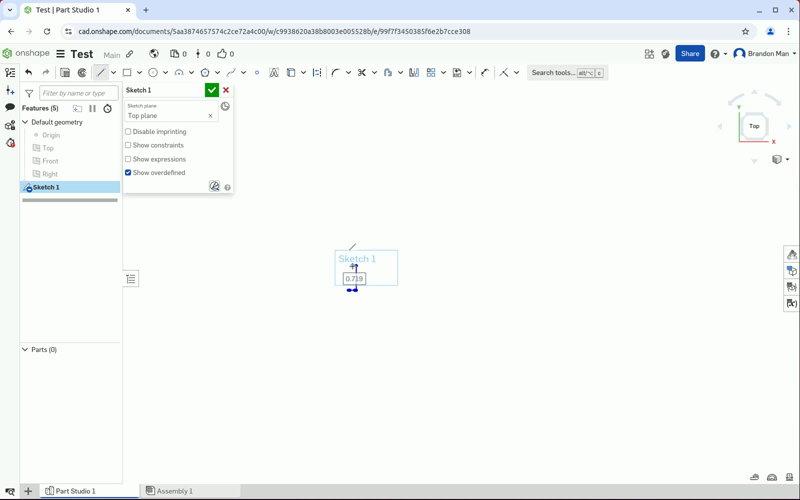
key_down(shift)
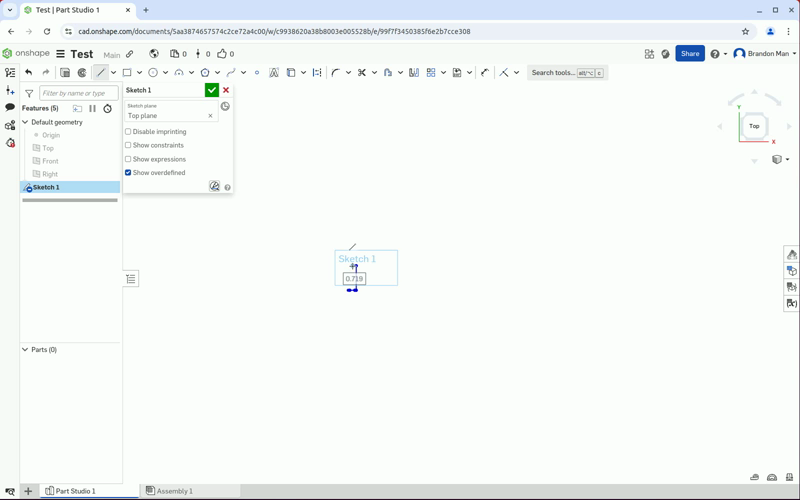
mouse_move(382, 265)
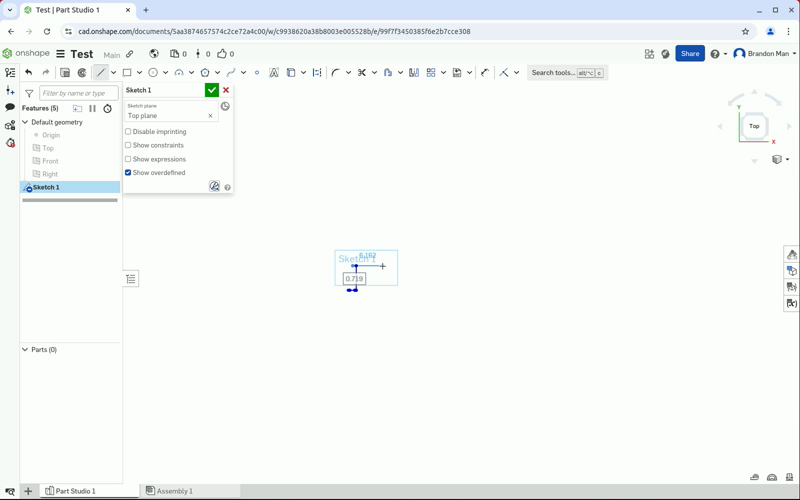
mouse_move(351, 265)
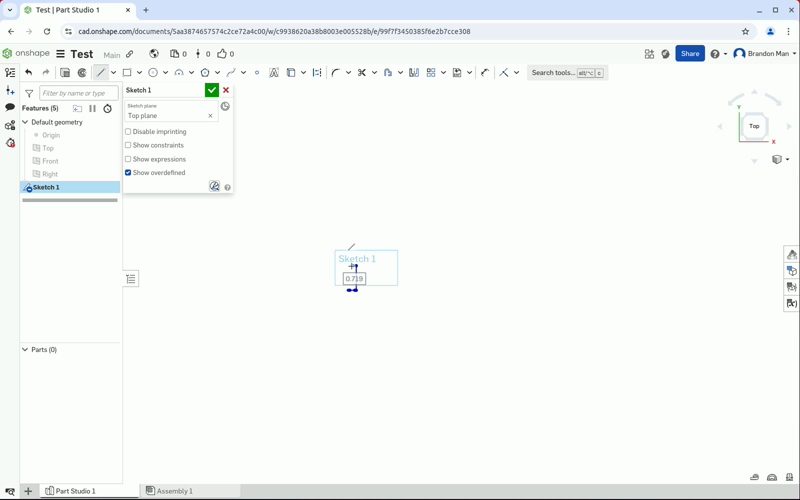
scroll(6)
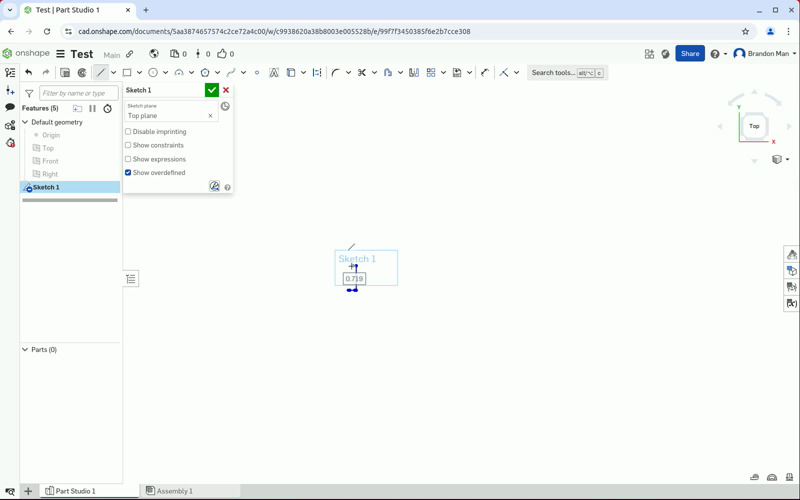
scroll(6)
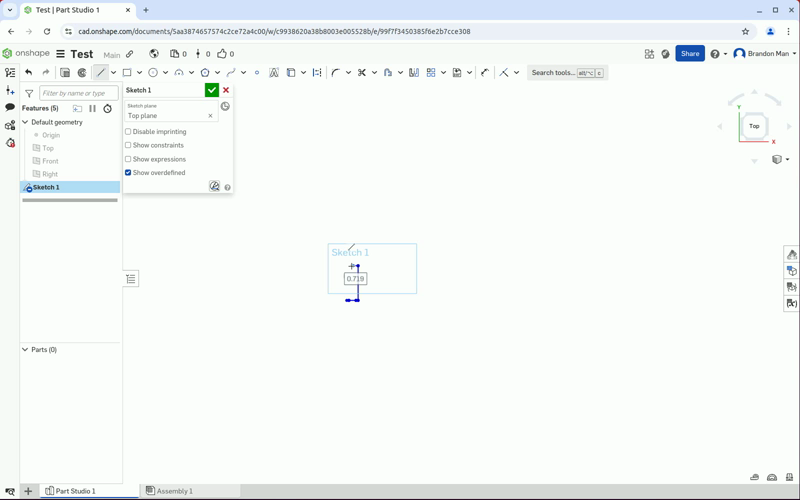
scroll(6)
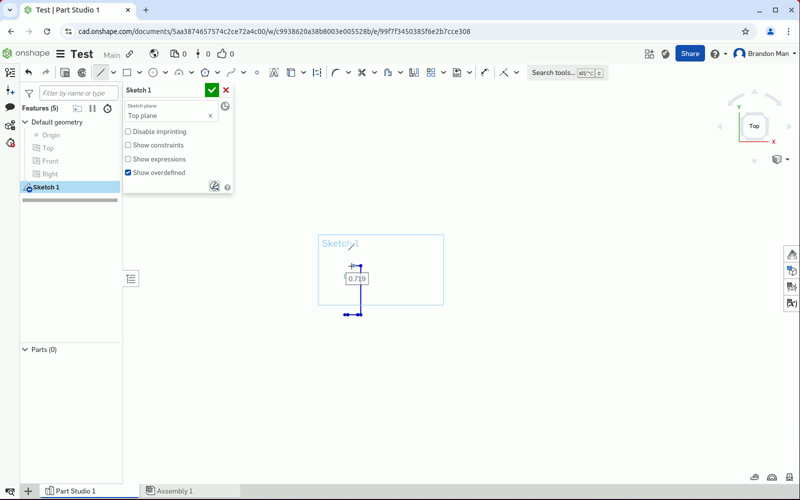
scroll(6)
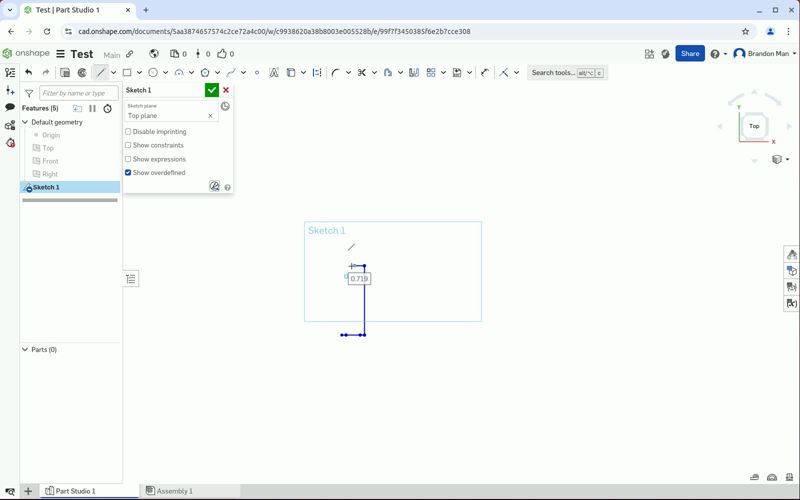
scroll(6)
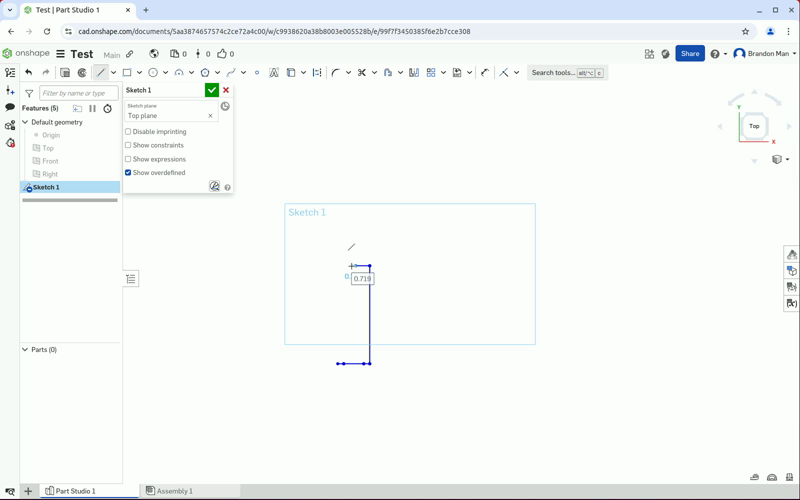
scroll(6)
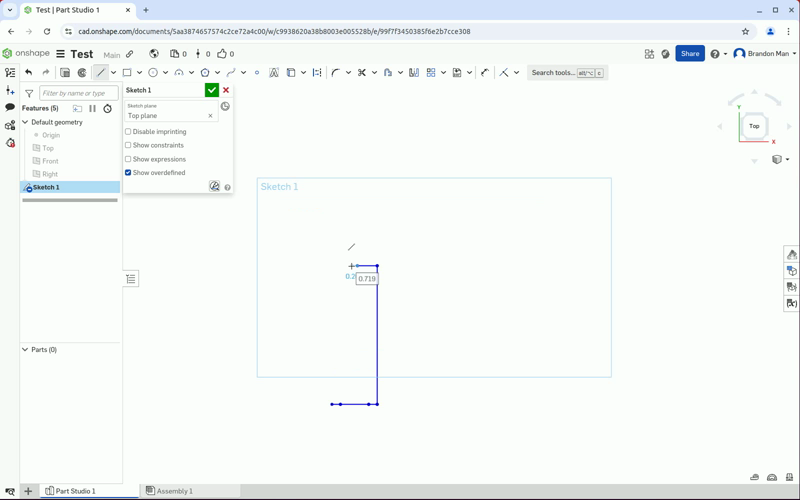
scroll(6)
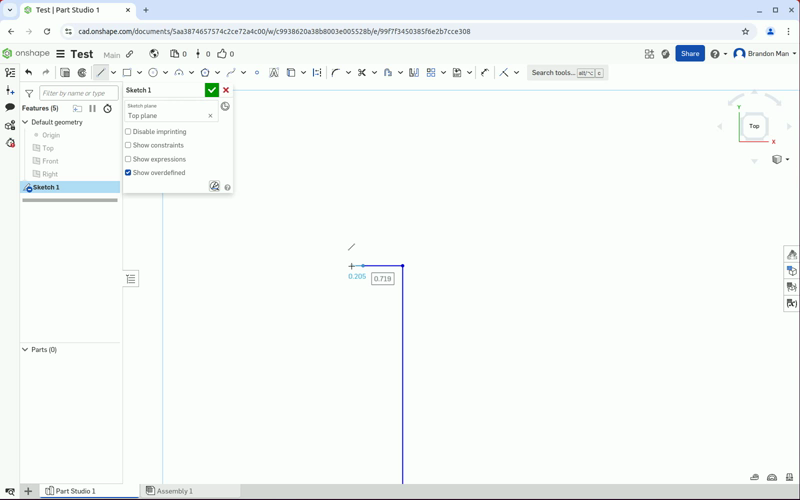
click(351, 265)
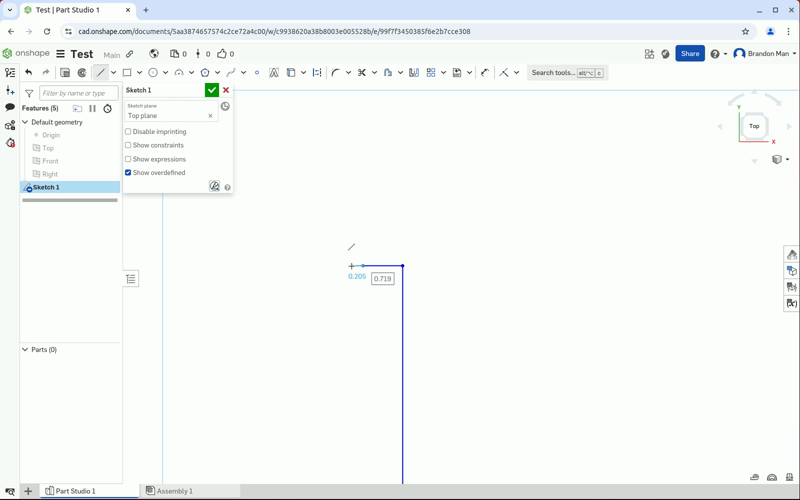
scroll(-6)
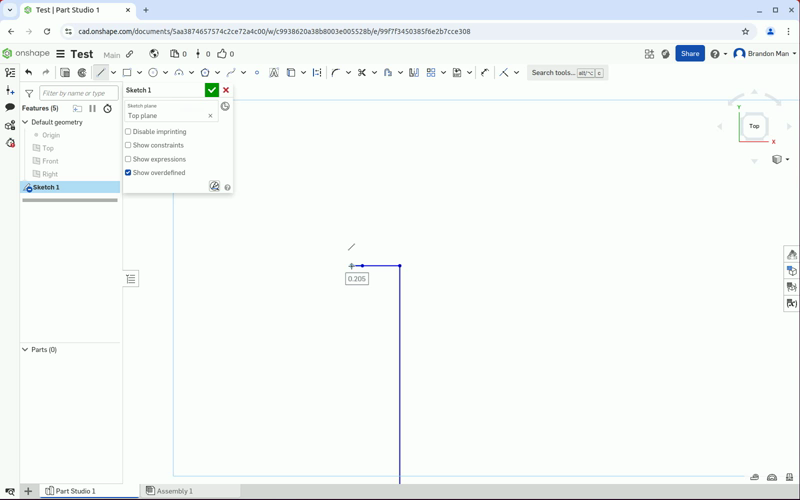
scroll(-6)
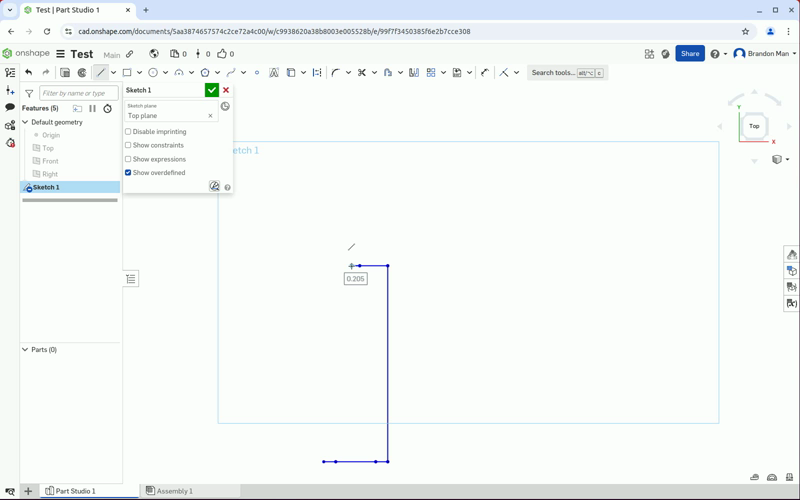
scroll(-6)
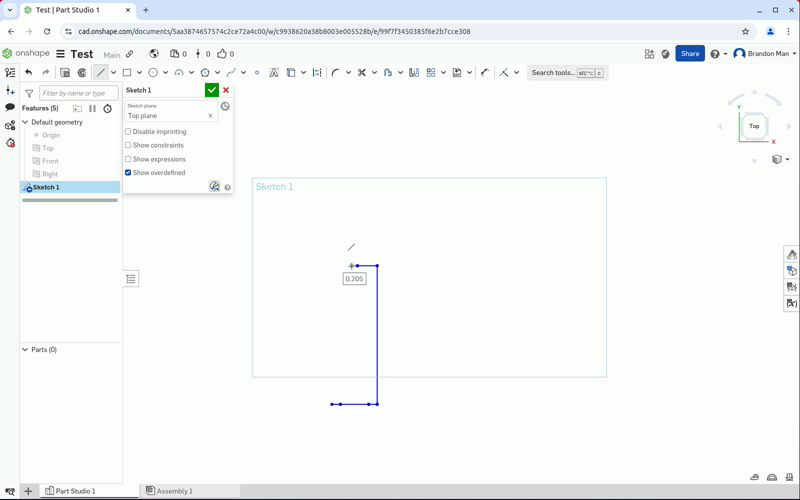
scroll(-6)
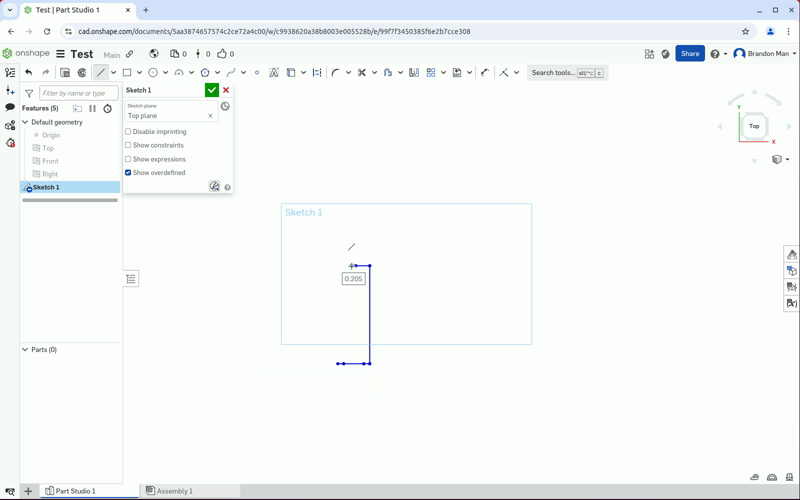
scroll(-6)
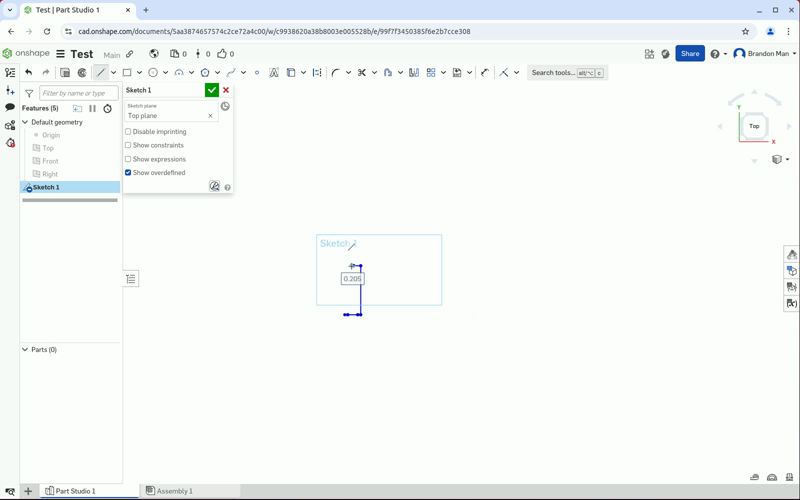
scroll(-6)
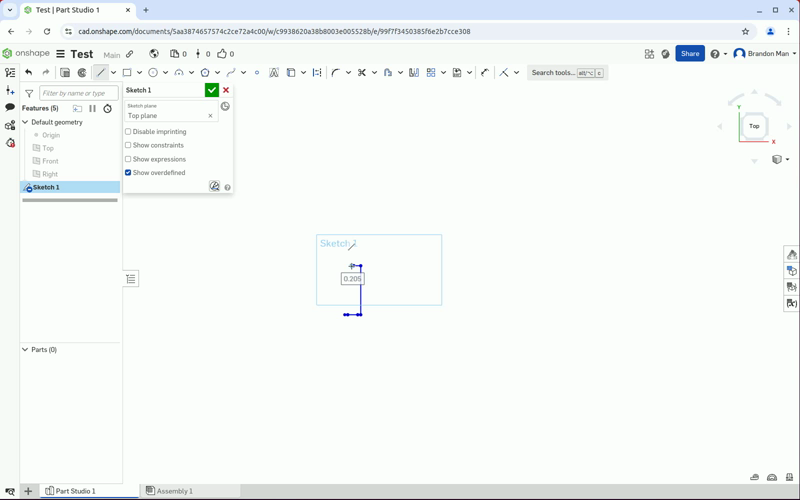
scroll(-6)
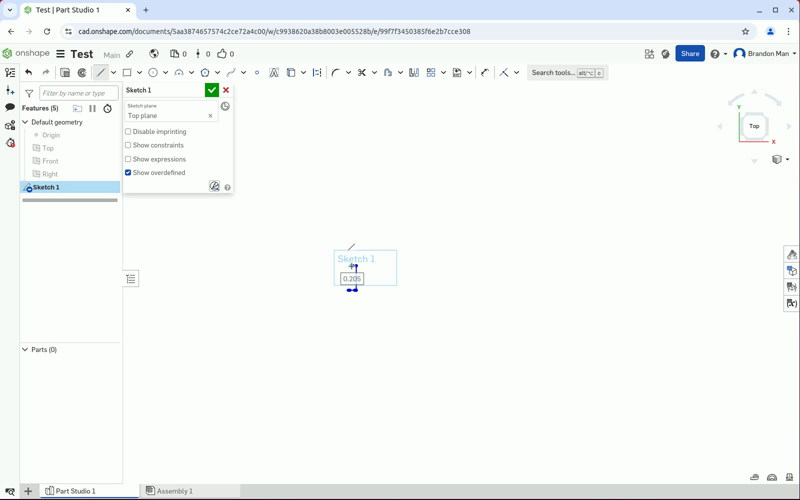
key_up(shift)
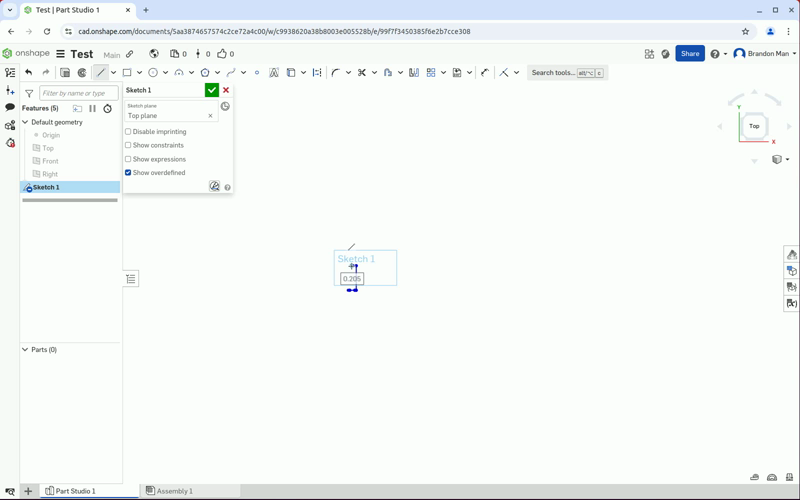
key_down(shift)
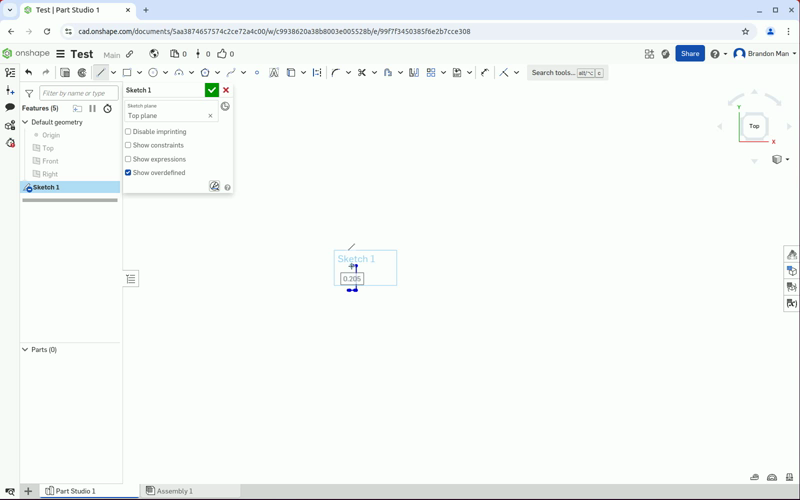
mouse_move(381, 265)
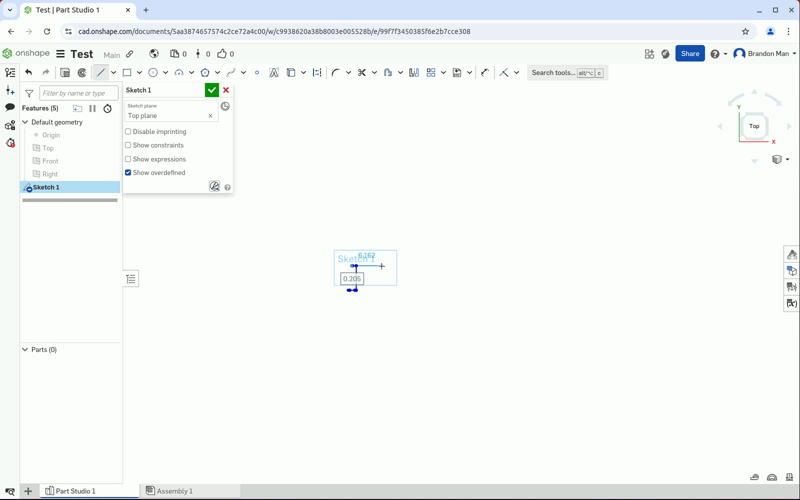
mouse_move(348, 265)
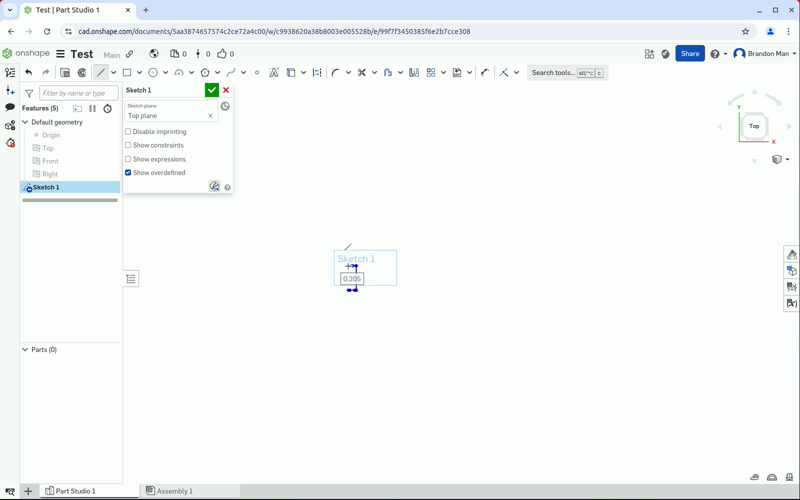
scroll(6)
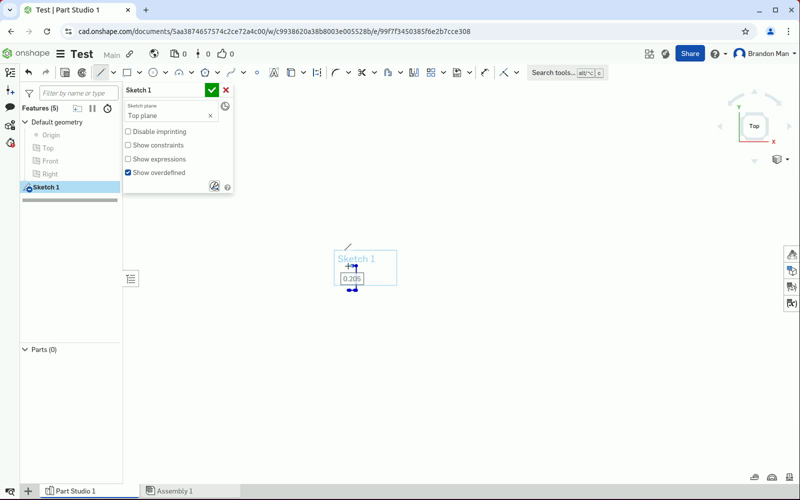
scroll(6)
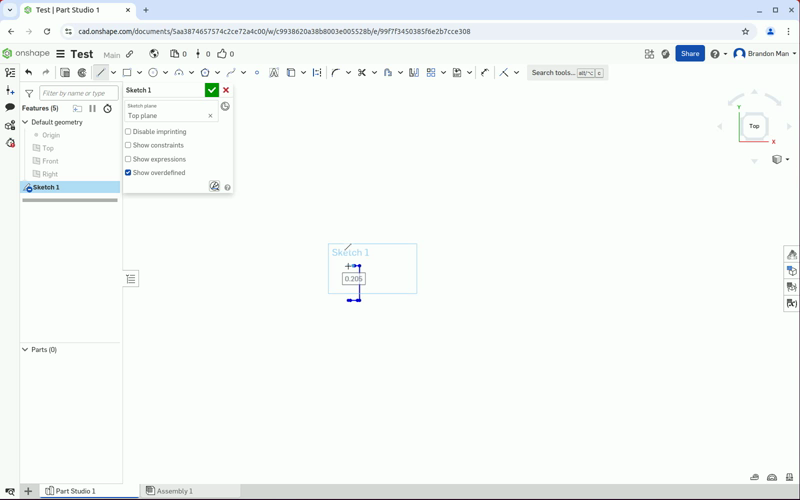
scroll(6)
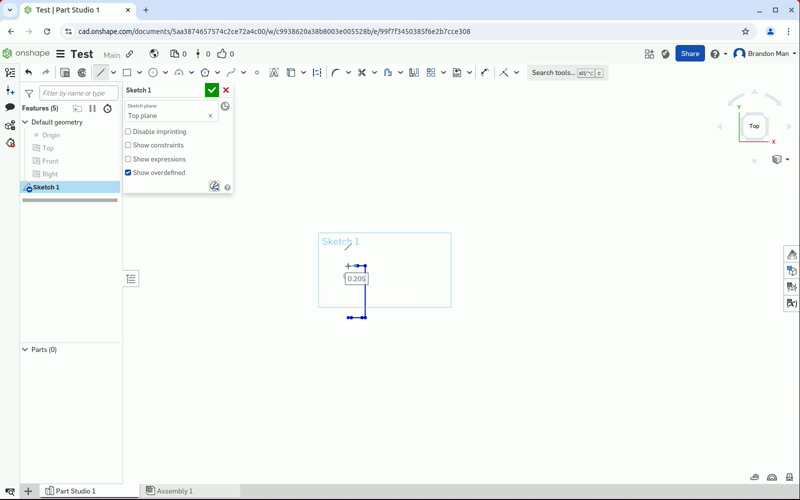
scroll(6)
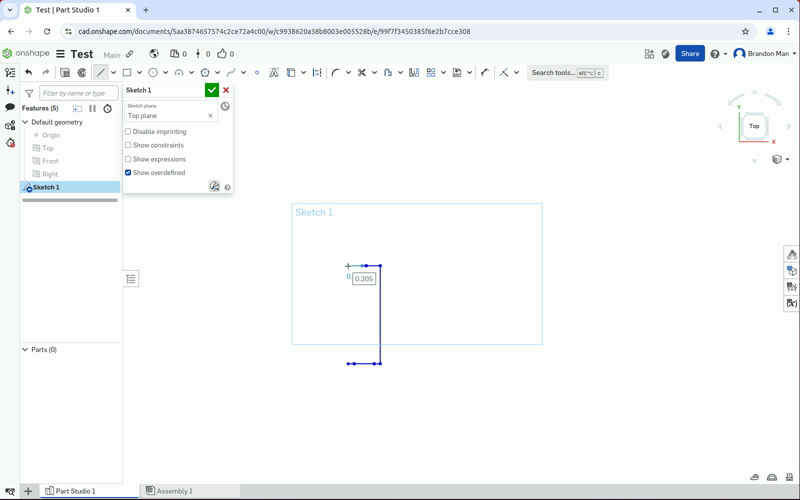
scroll(6)
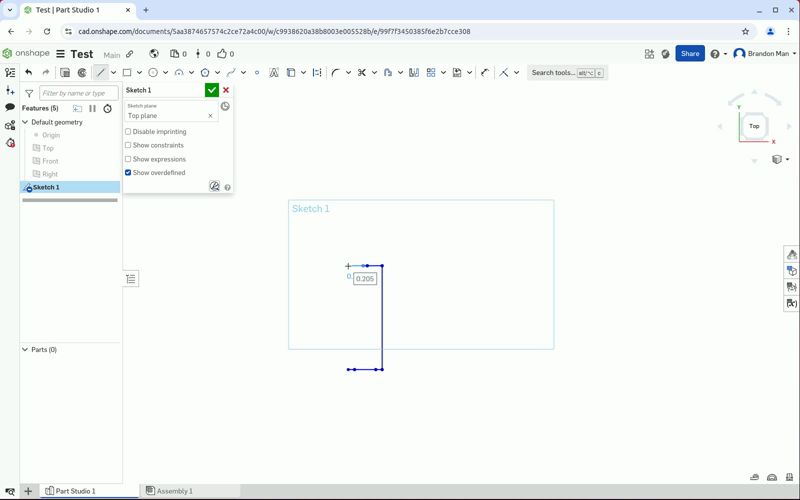
scroll(6)
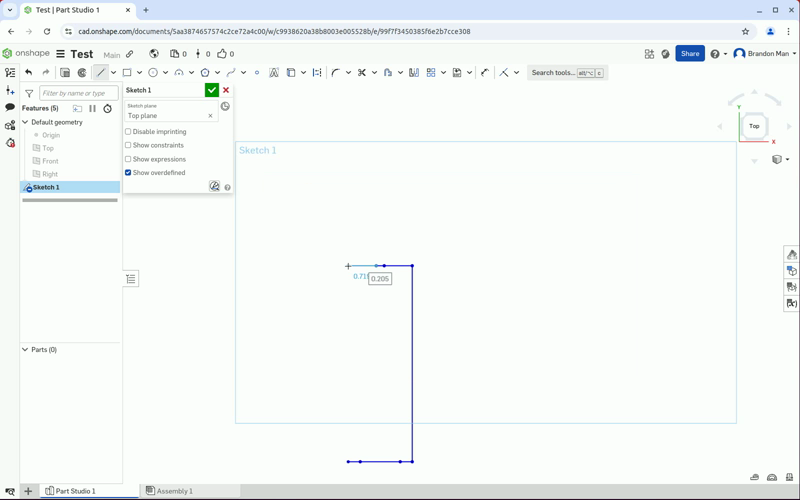
scroll(6)
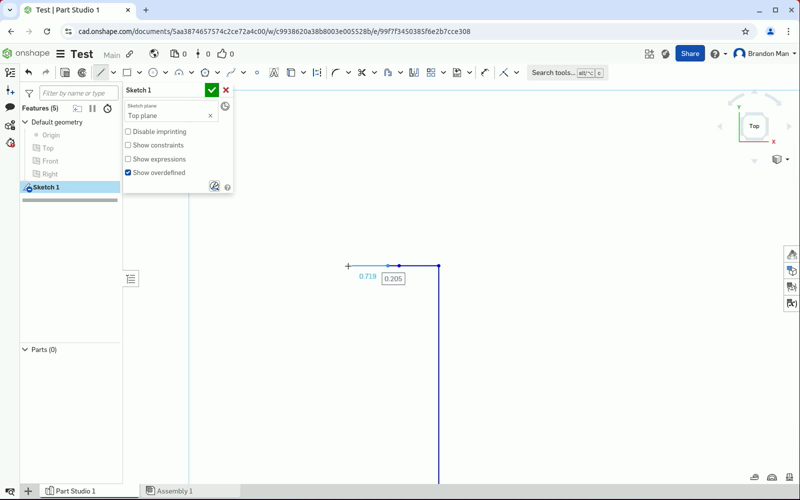
click(348, 265)
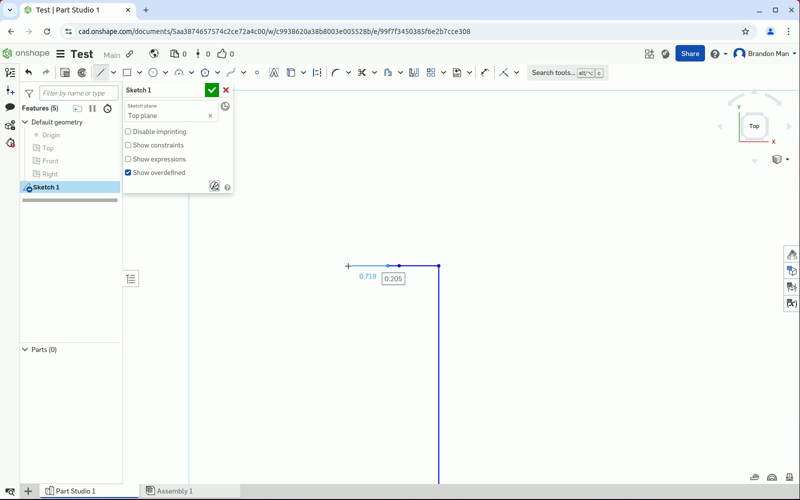
scroll(-6)
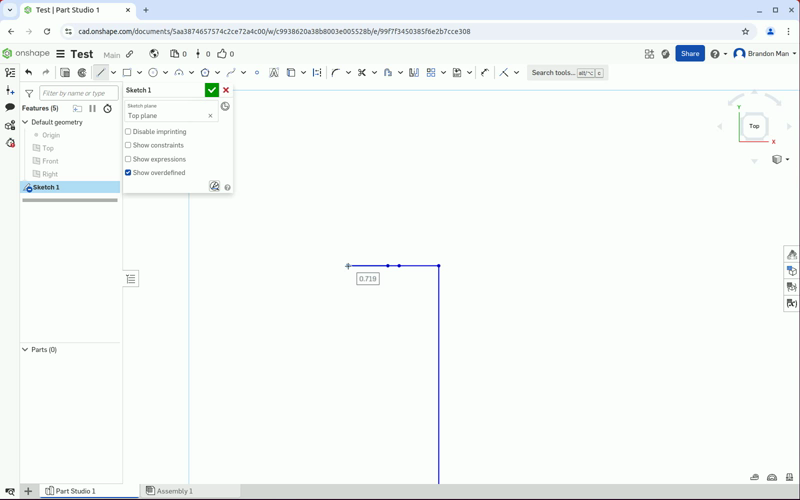
scroll(-6)
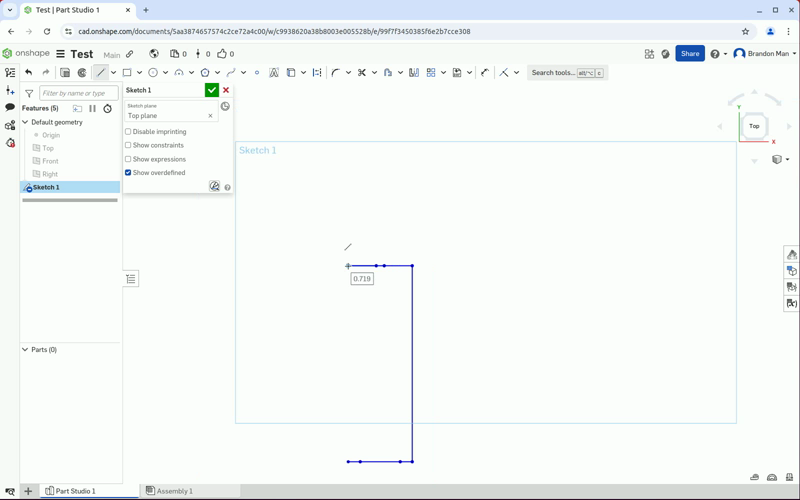
scroll(-6)
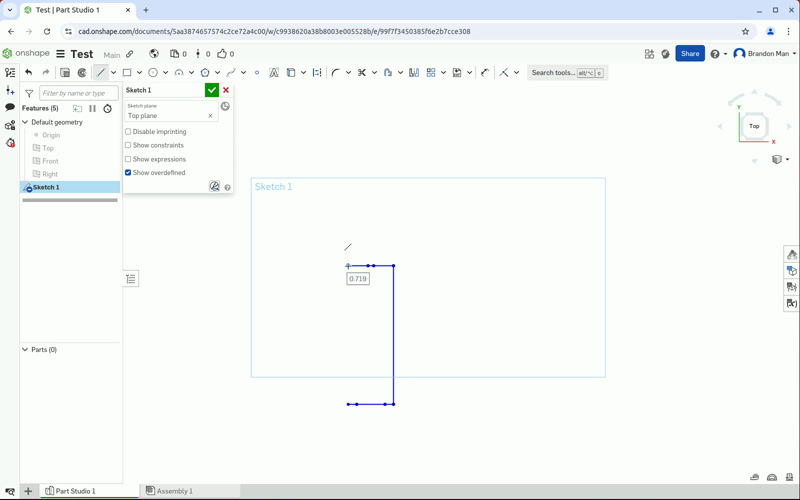
scroll(-6)
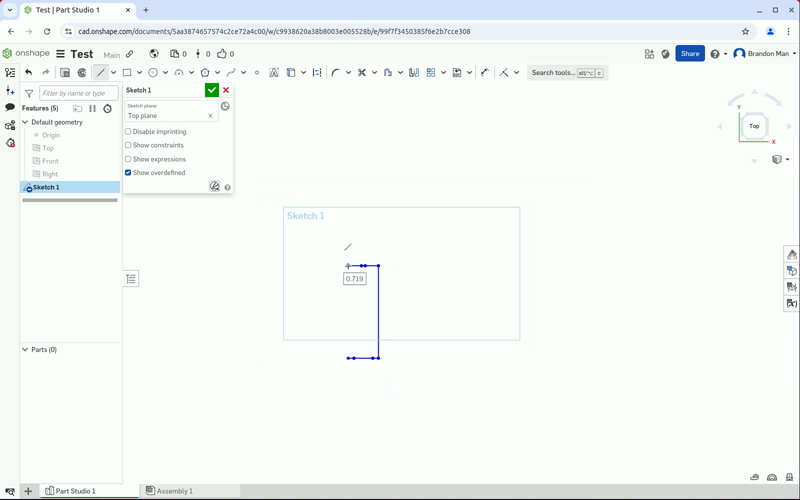
scroll(-6)
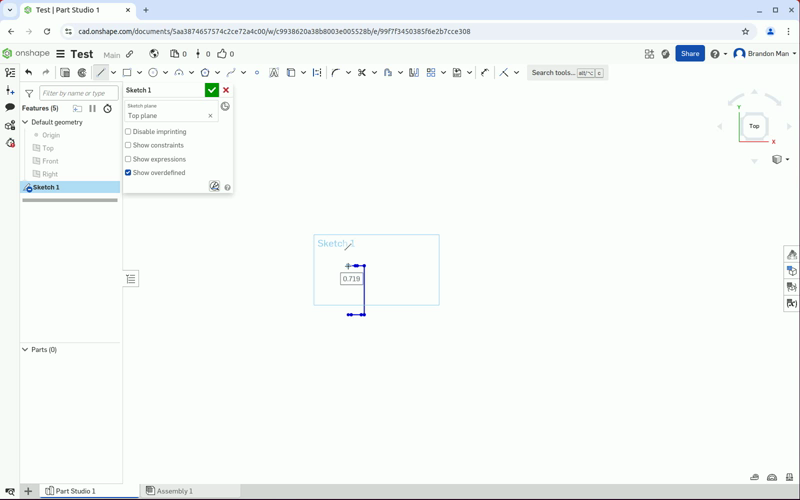
scroll(-6)
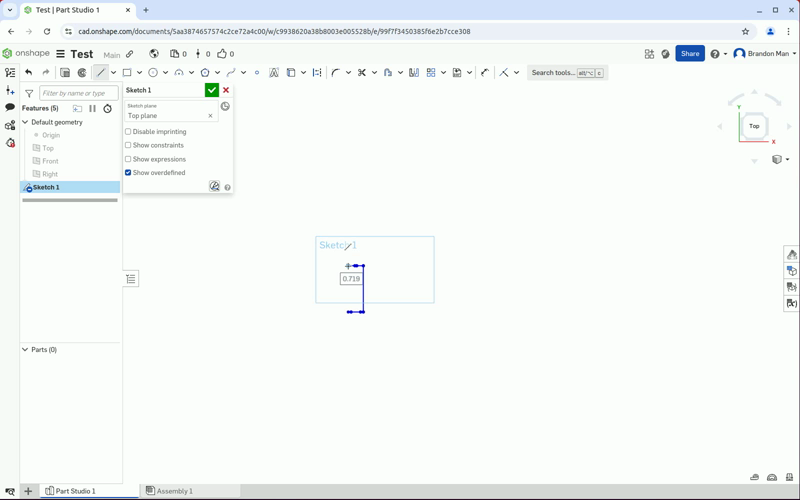
scroll(-6)
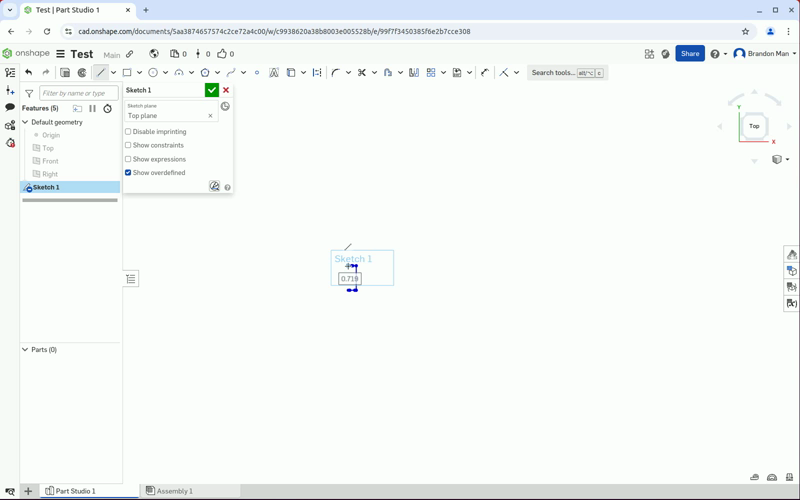
key_up(shift)
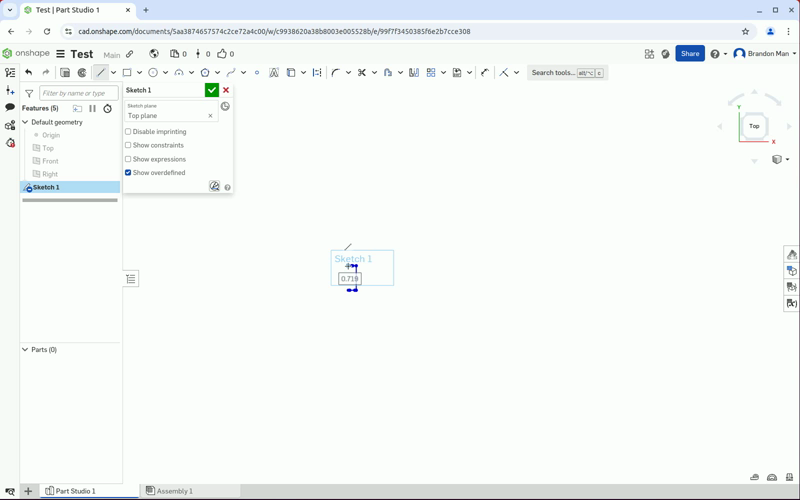
mouse_move(378, 265)
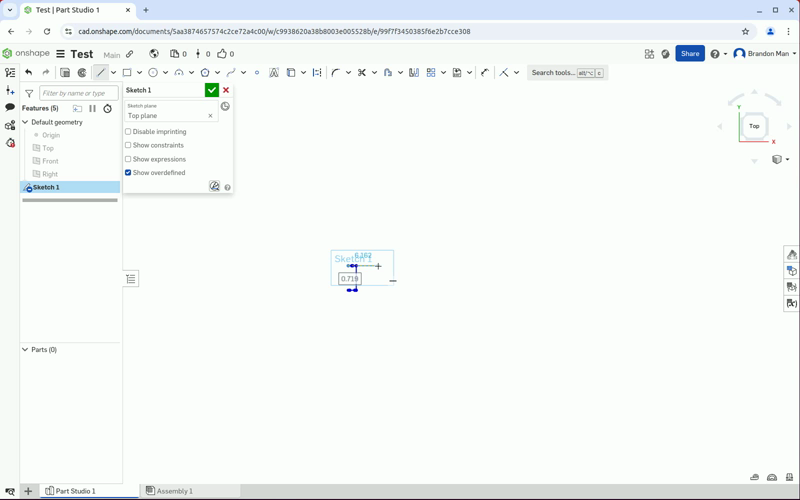
key_down(shift)
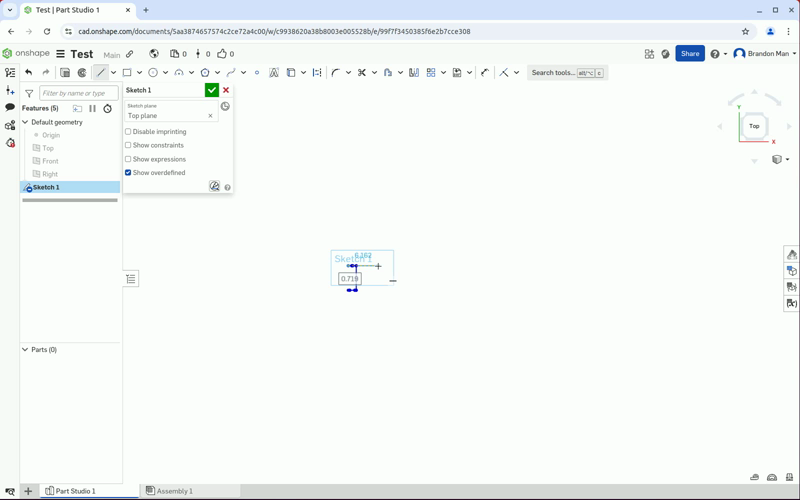
mouse_move(348, 290)
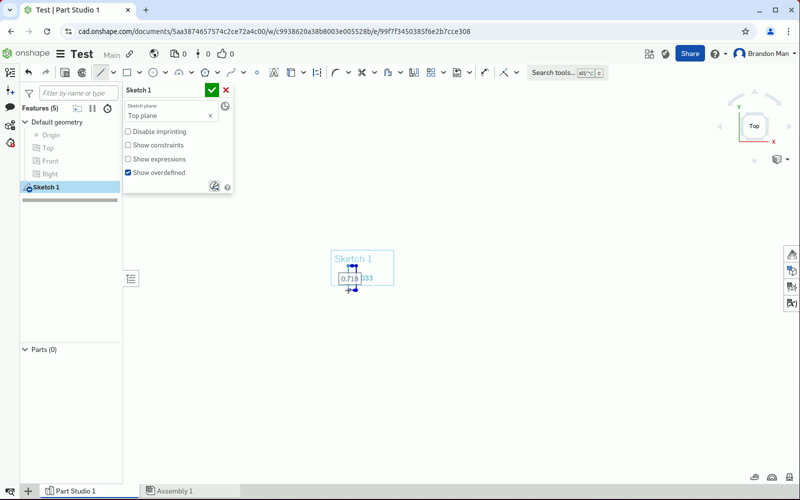
scroll(6)
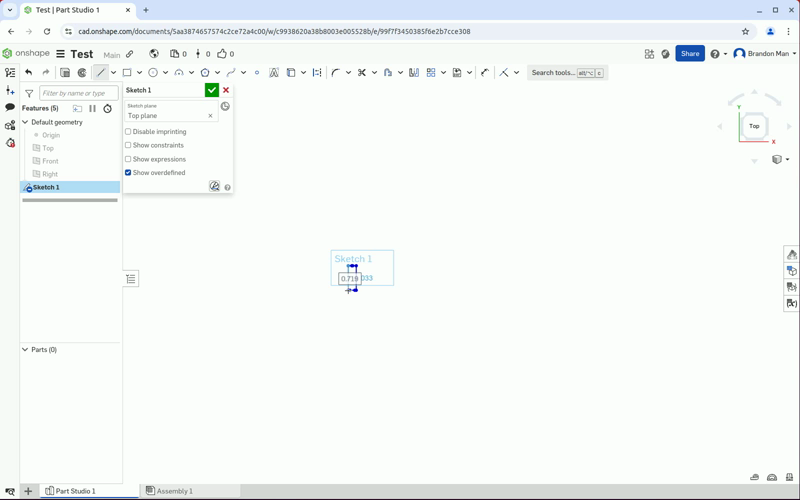
scroll(6)
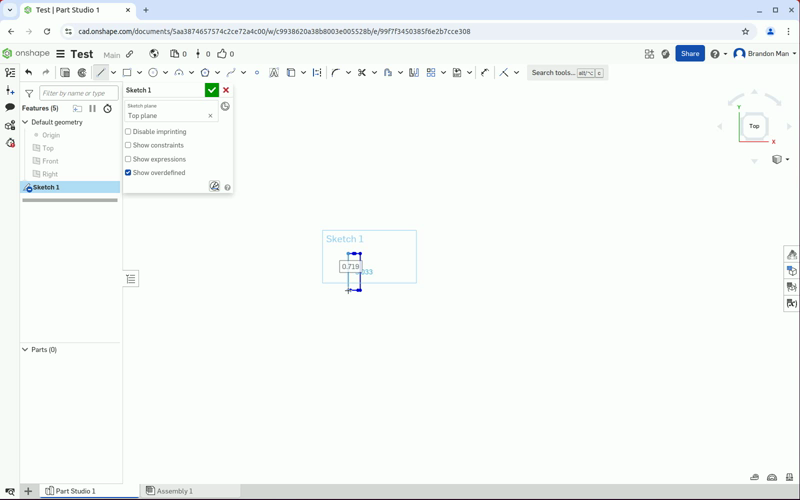
scroll(6)
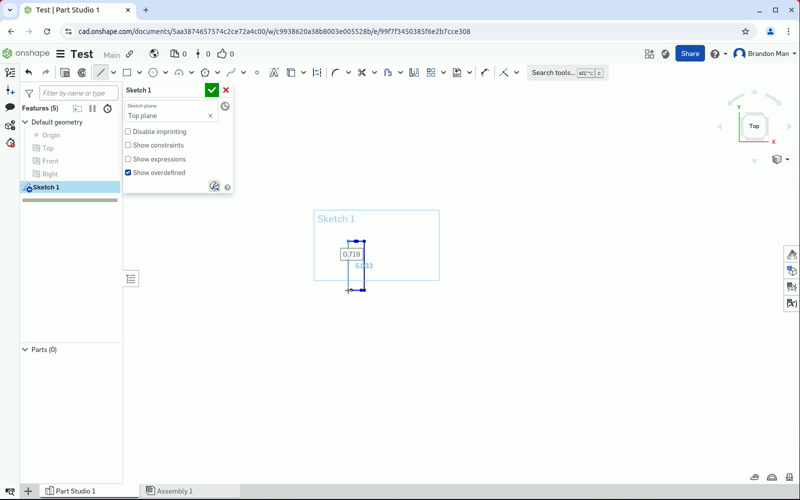
scroll(6)
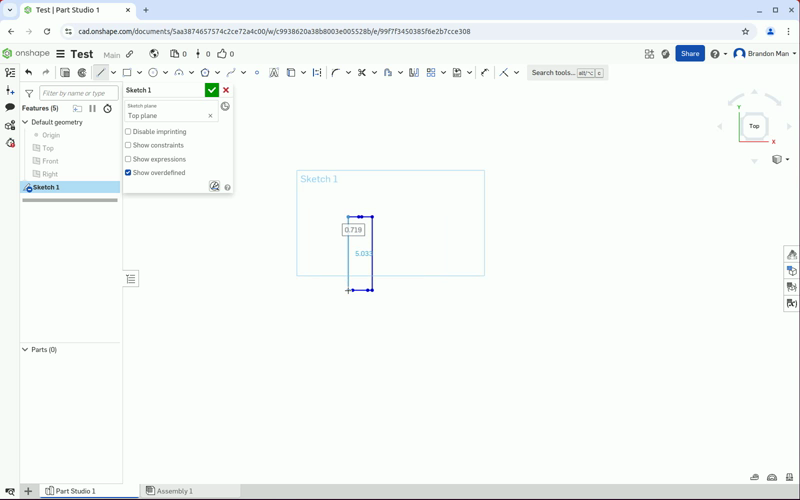
scroll(6)
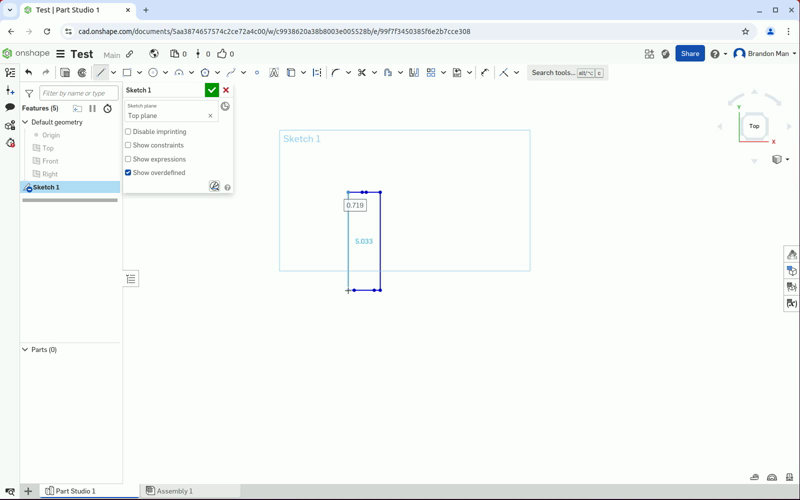
scroll(6)
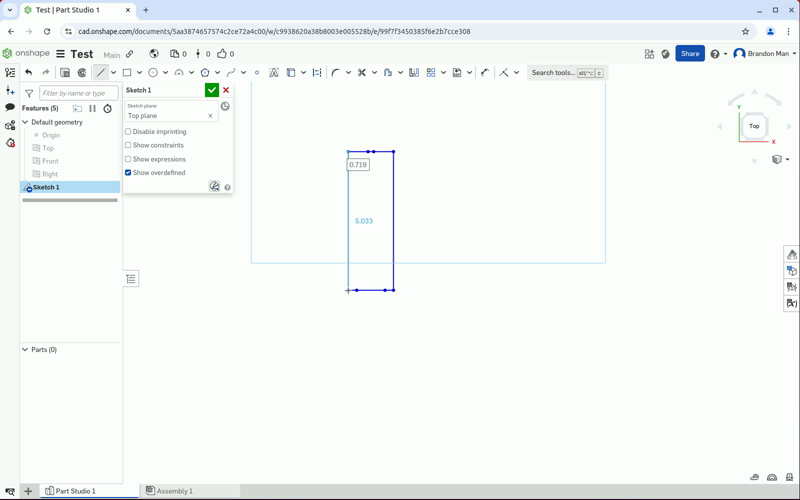
scroll(6)
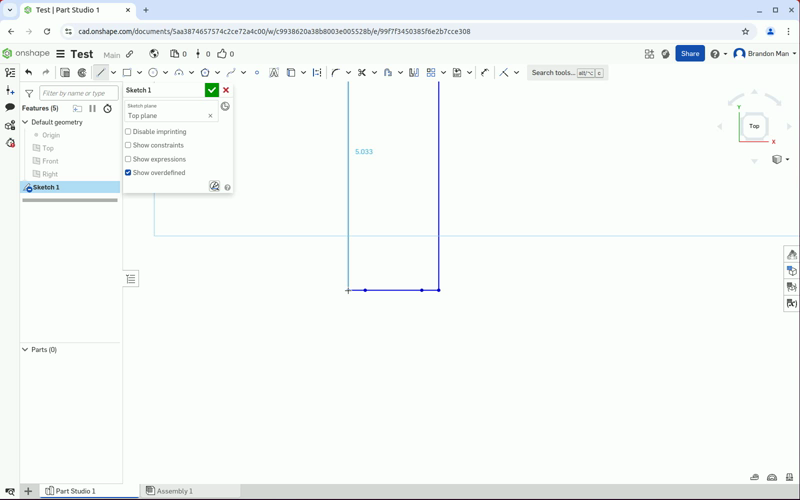
key_up(shift)
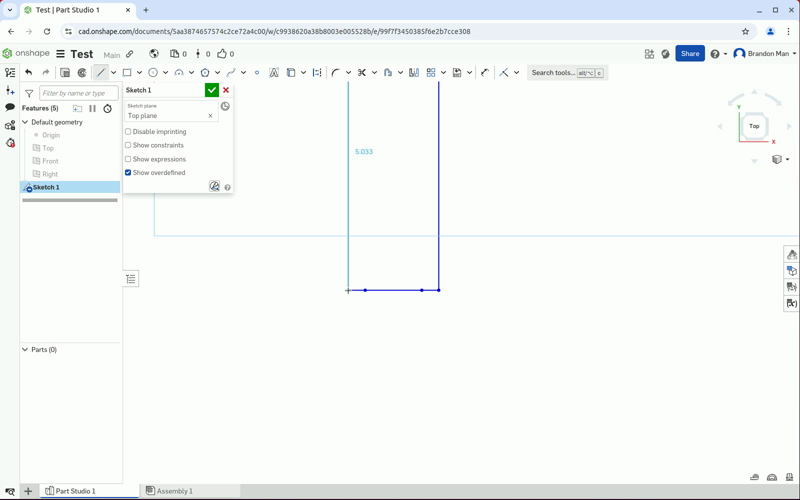
click(348, 290)
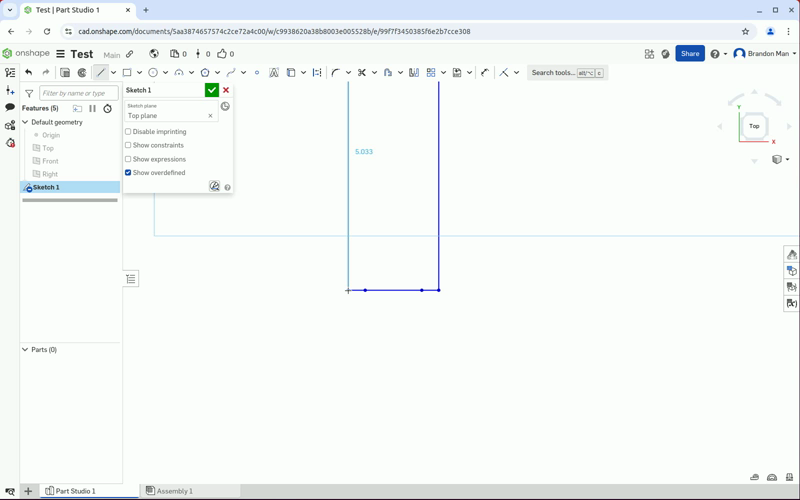
scroll(-6)
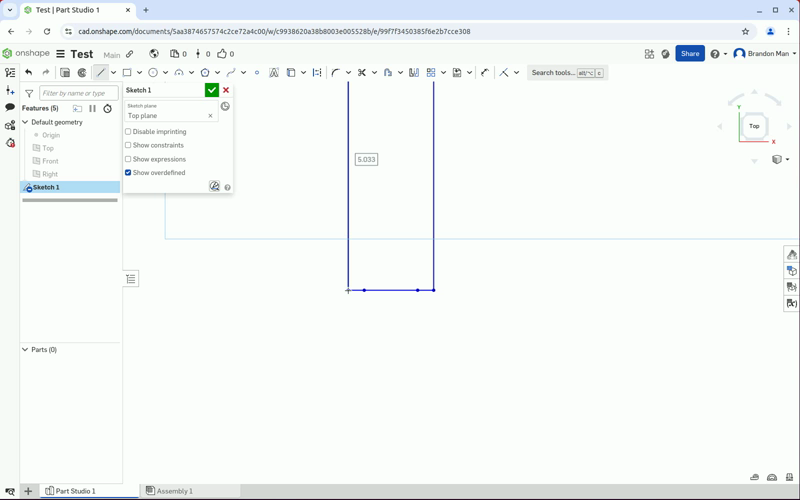
scroll(-6)
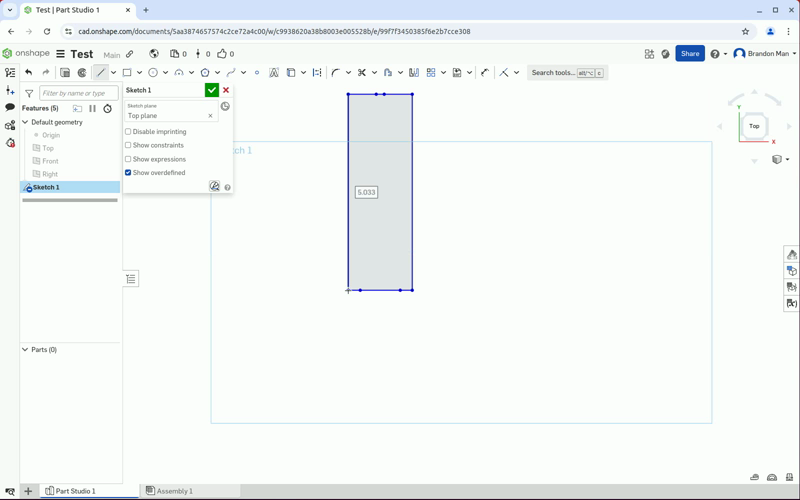
scroll(-6)
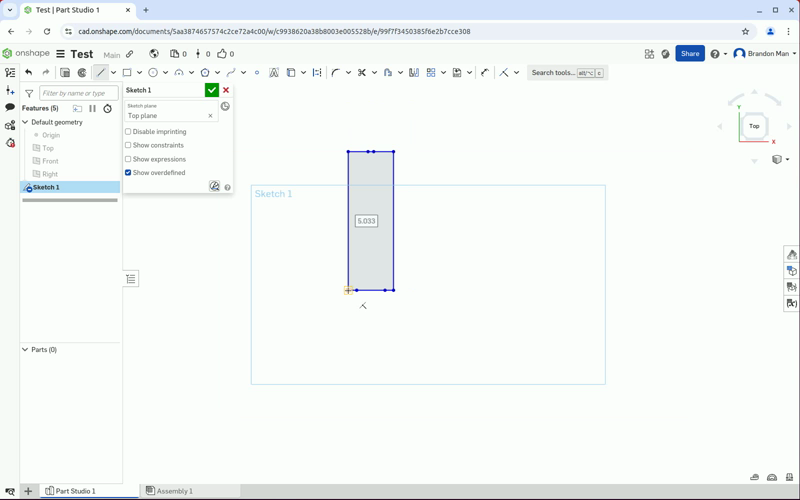
scroll(-6)
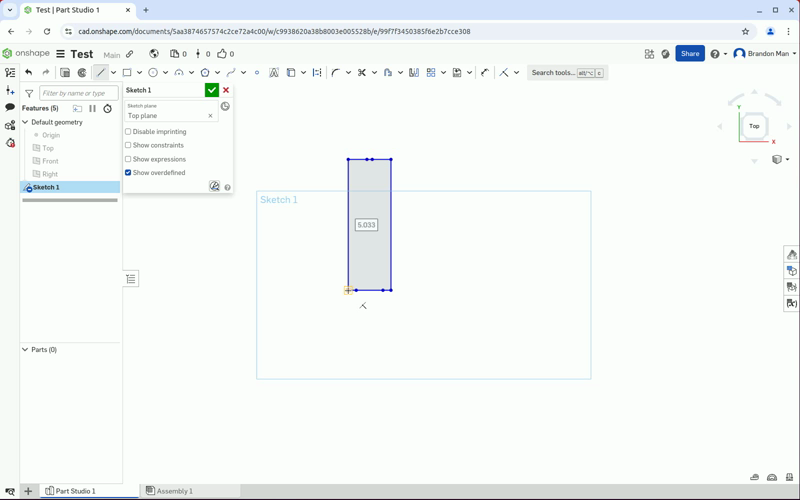
scroll(-6)
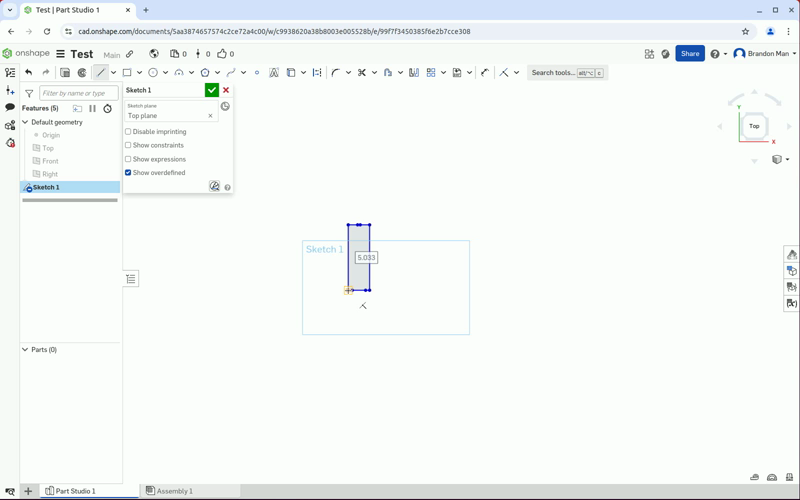
scroll(-6)
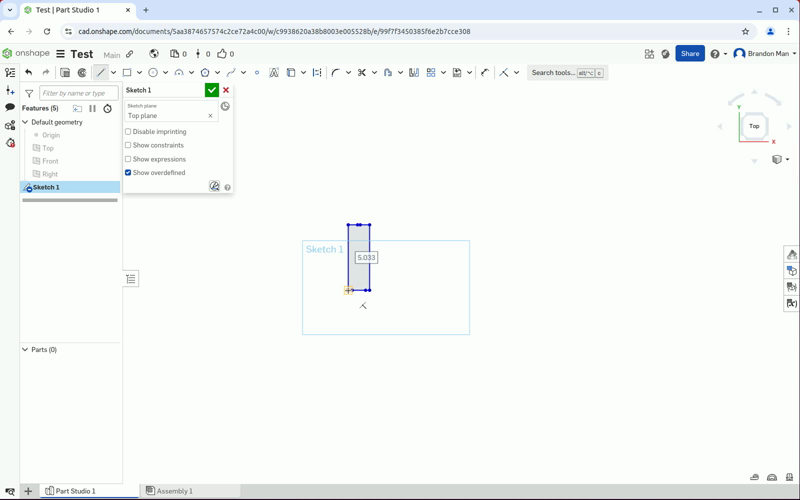
scroll(-6)
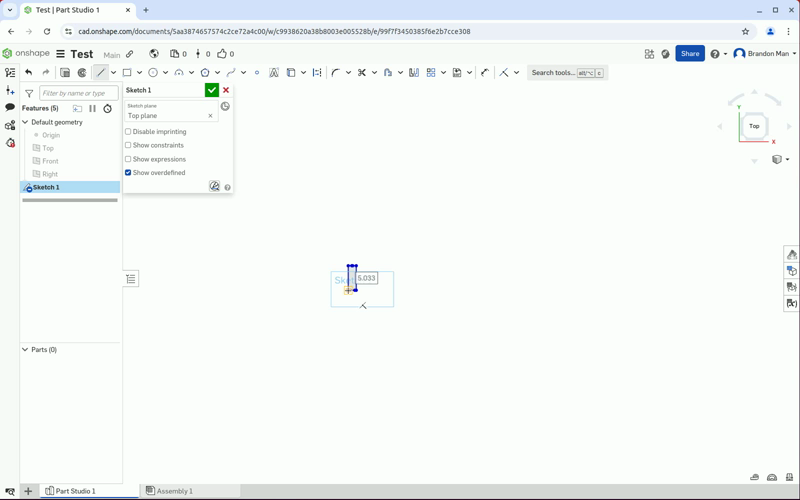
key(esc)
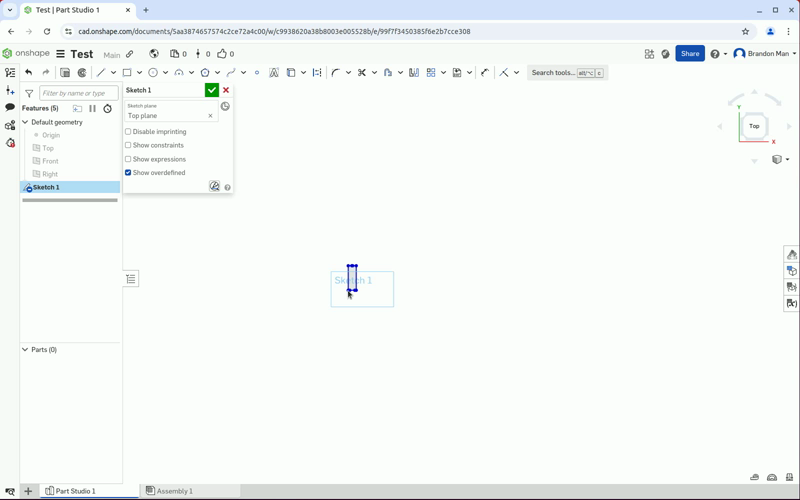
mouse_move(353, 268)
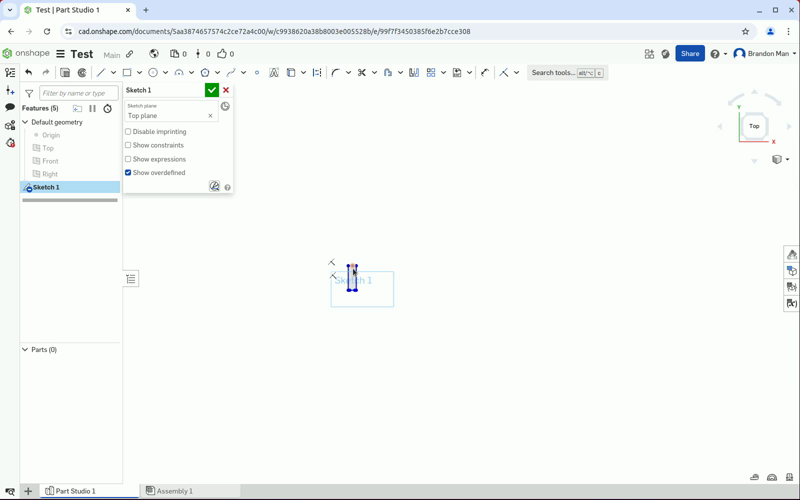
scroll(6)
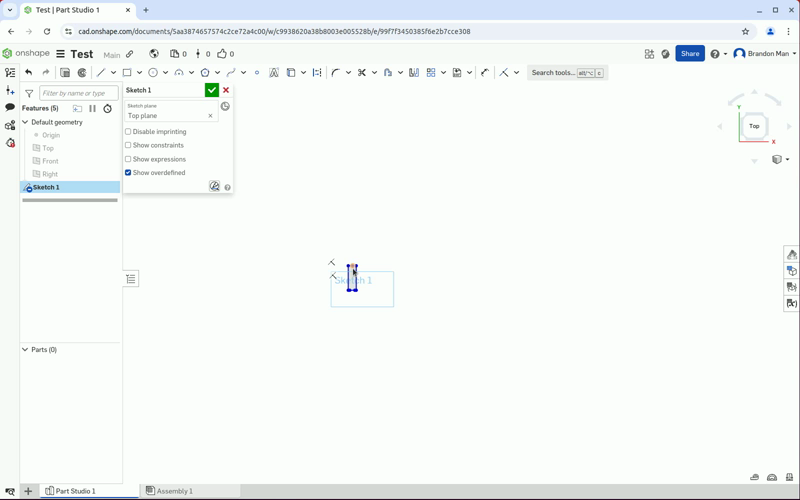
scroll(6)
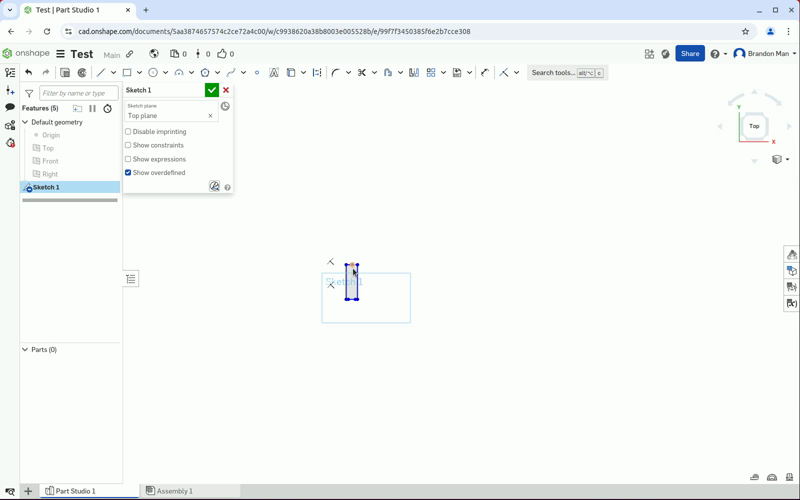
scroll(6)
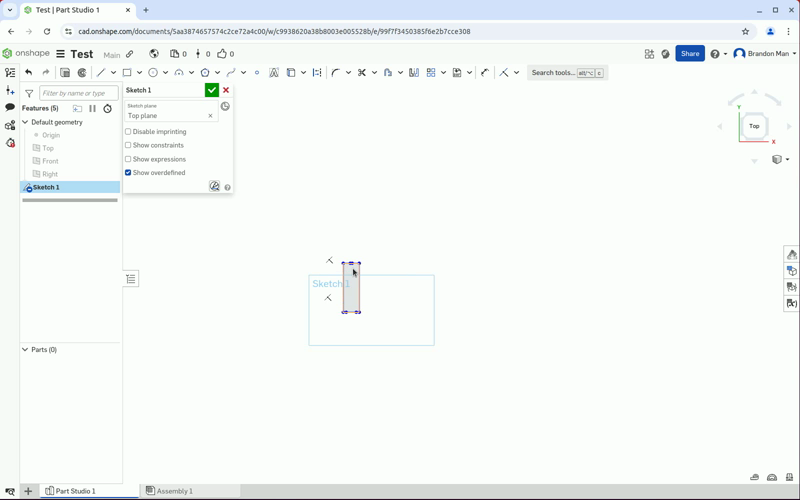
scroll(6)
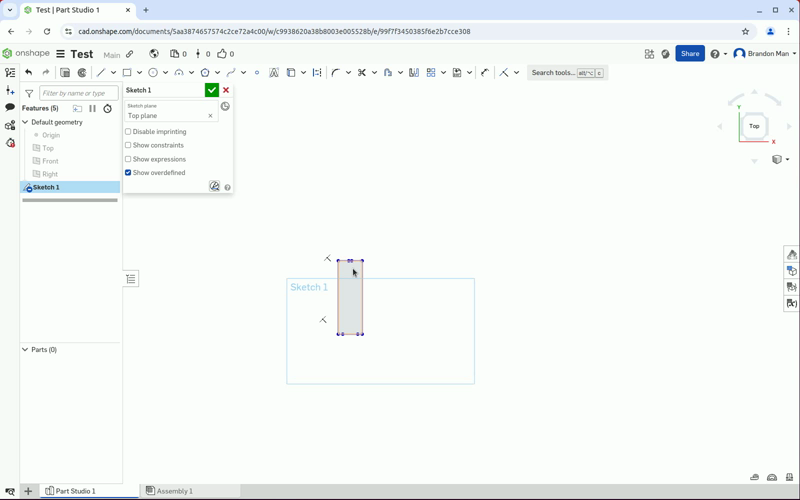
scroll(6)
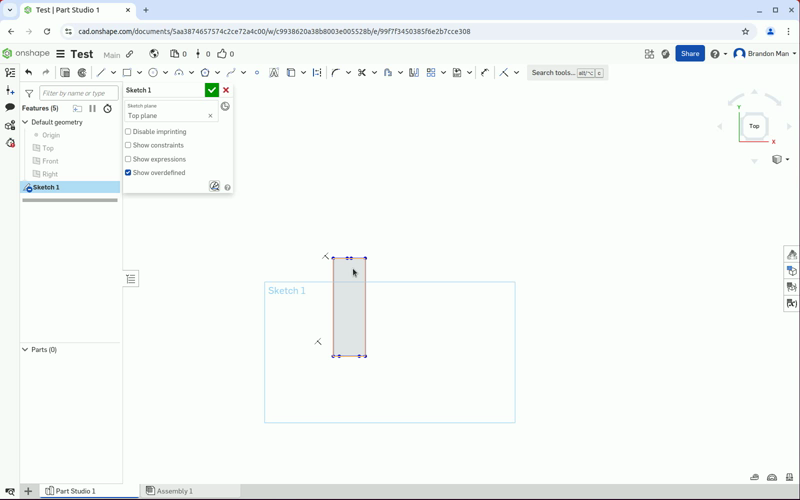
scroll(6)
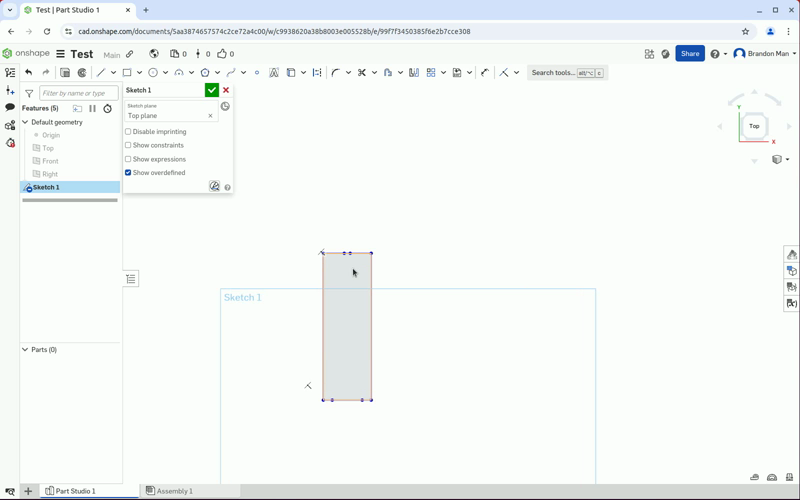
scroll(6)
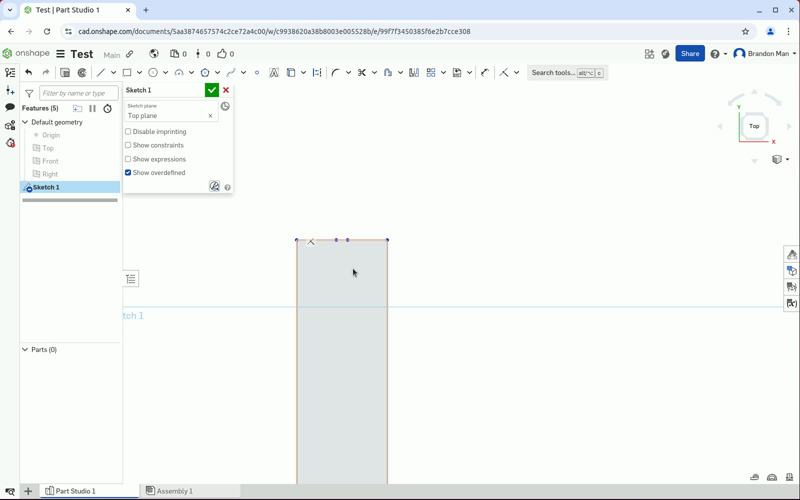
click(353, 268)
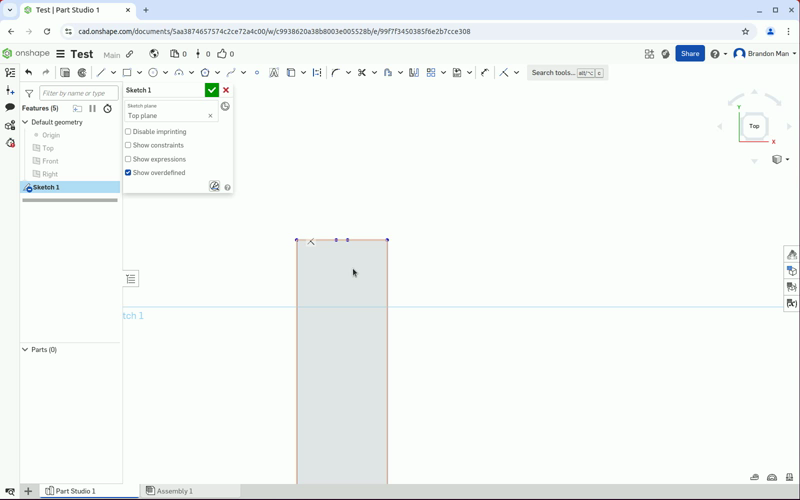
scroll(-6)
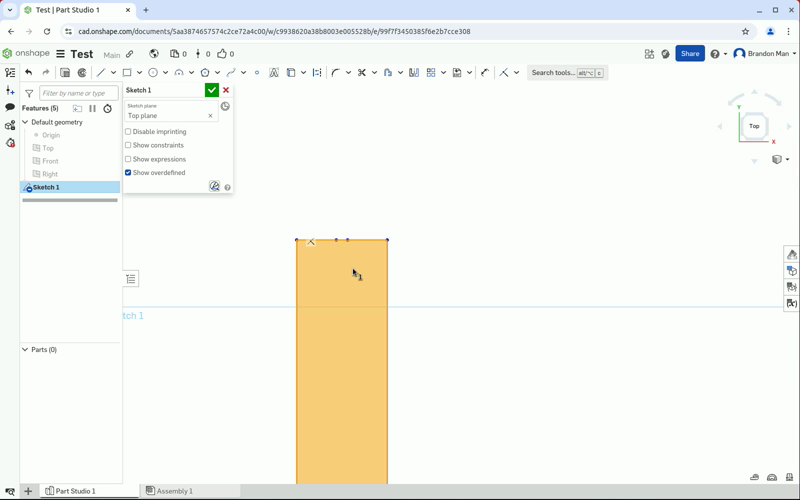
scroll(-6)
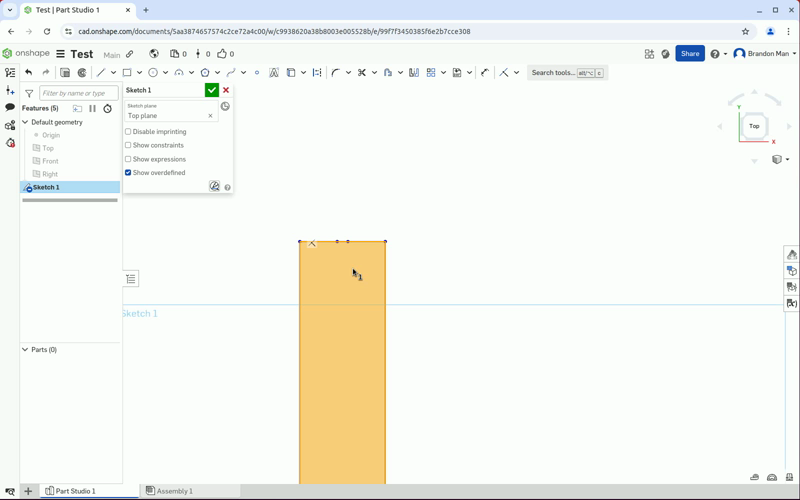
scroll(-6)
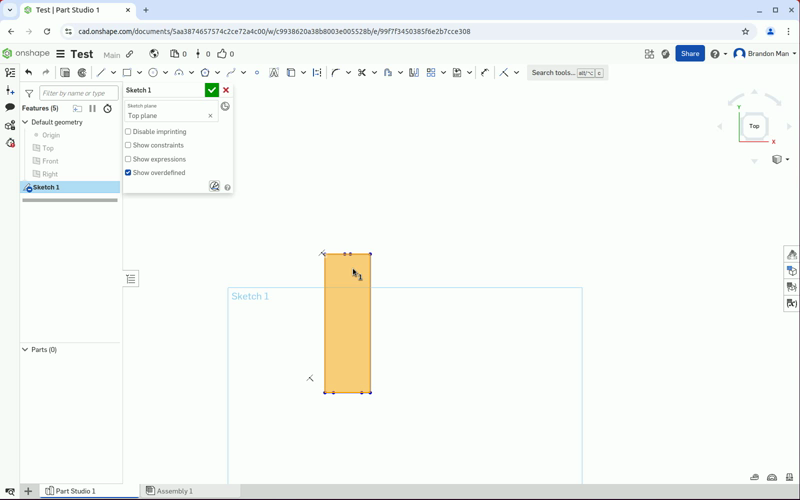
scroll(-6)
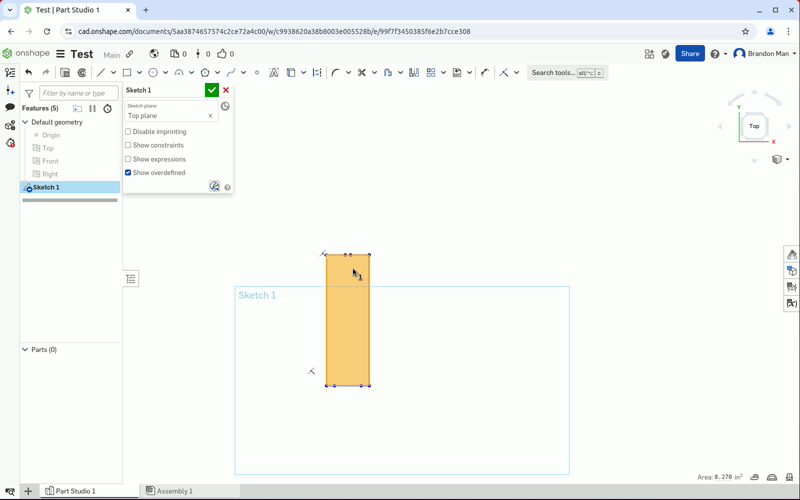
scroll(-6)
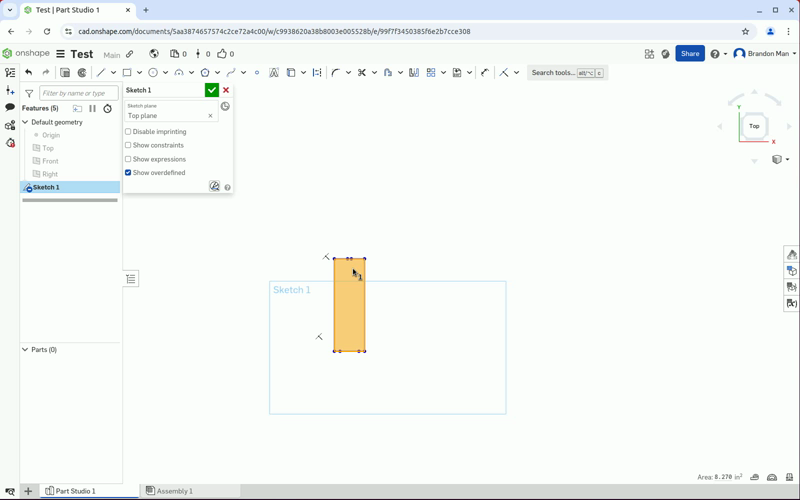
scroll(-6)
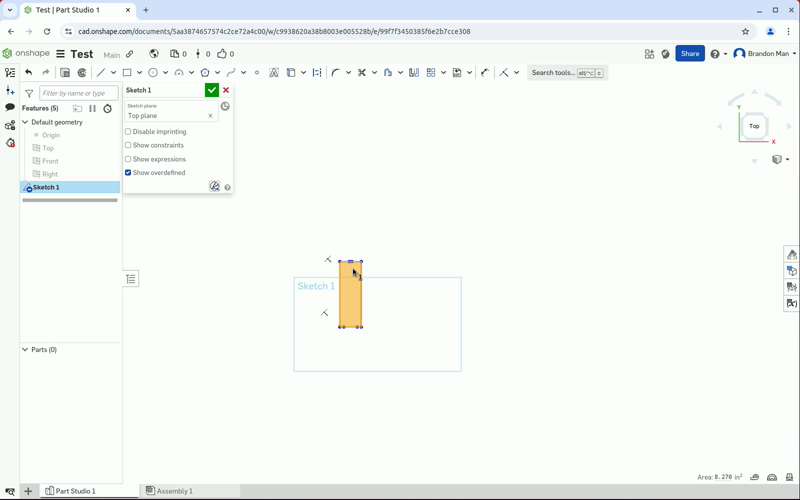
scroll(-6)
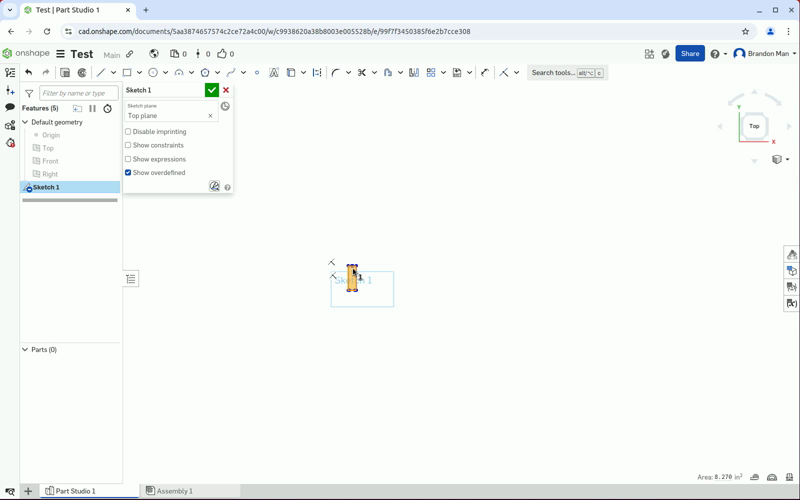
mouse_move(73, 352)
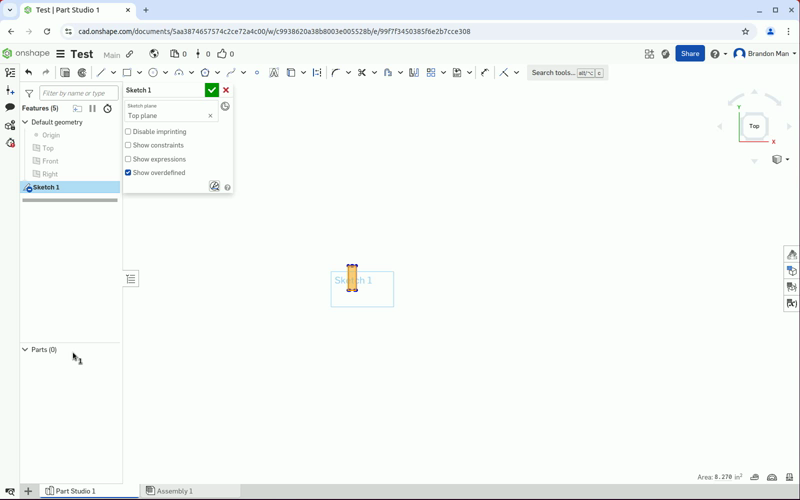
key(shift+y)
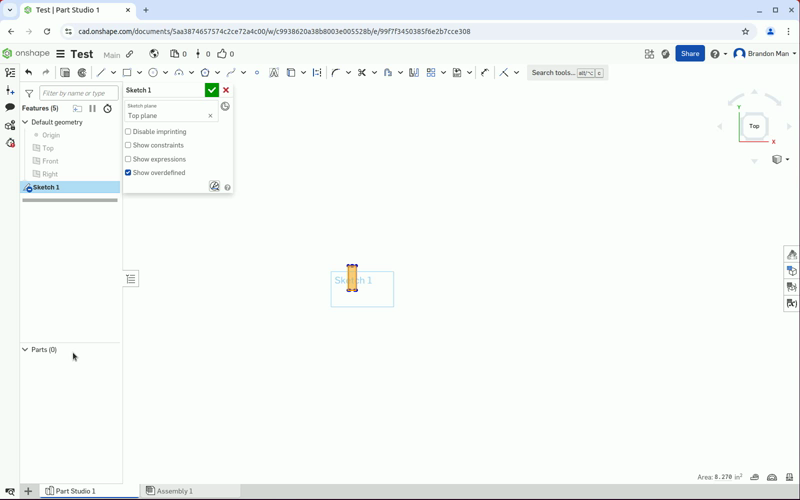
key(shift+e)
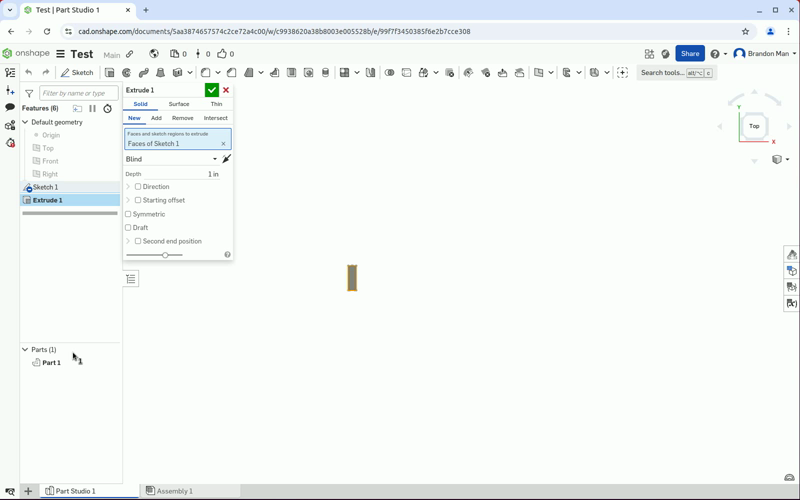
mouse_move(143, 106)
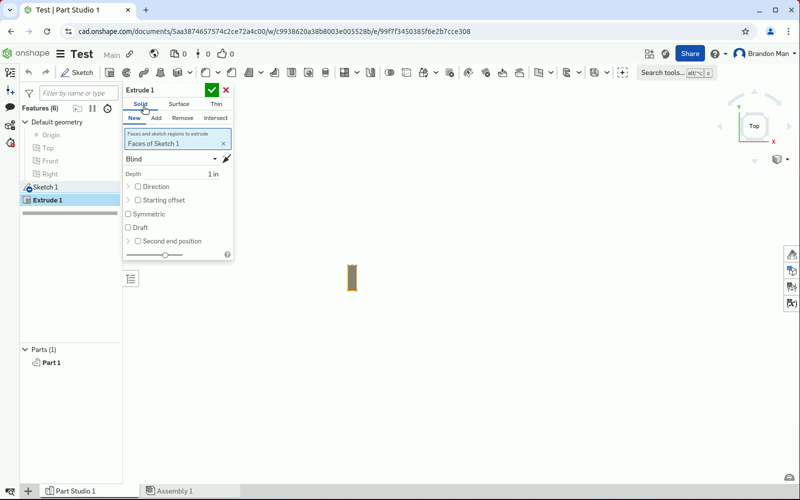
click(143, 106)
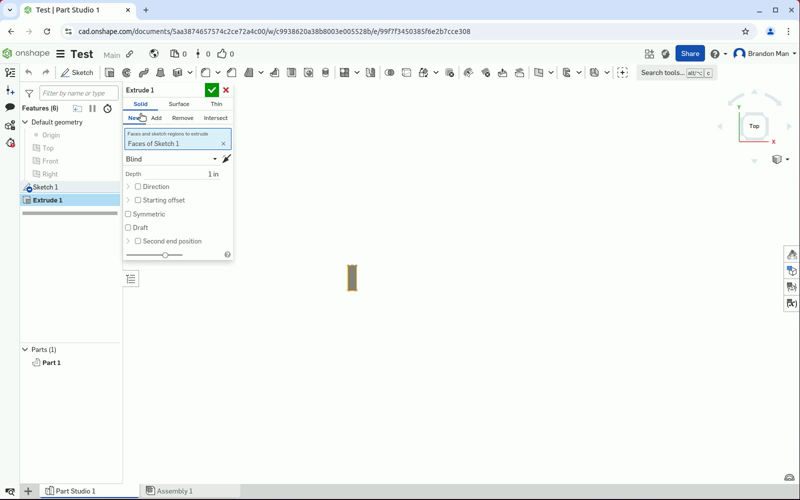
mouse_move(137, 120)
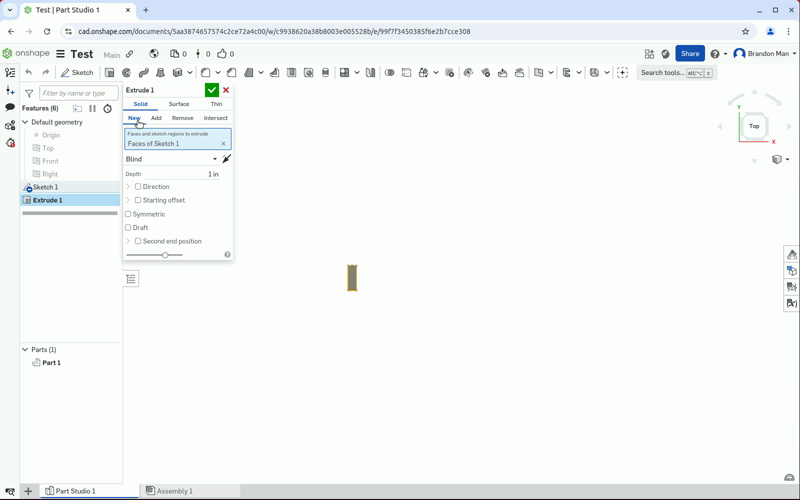
click(137, 120)
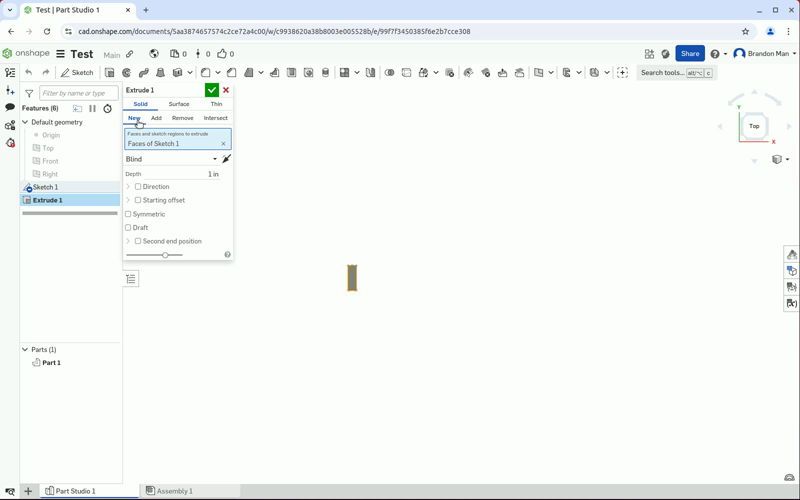
key(tab, 4)
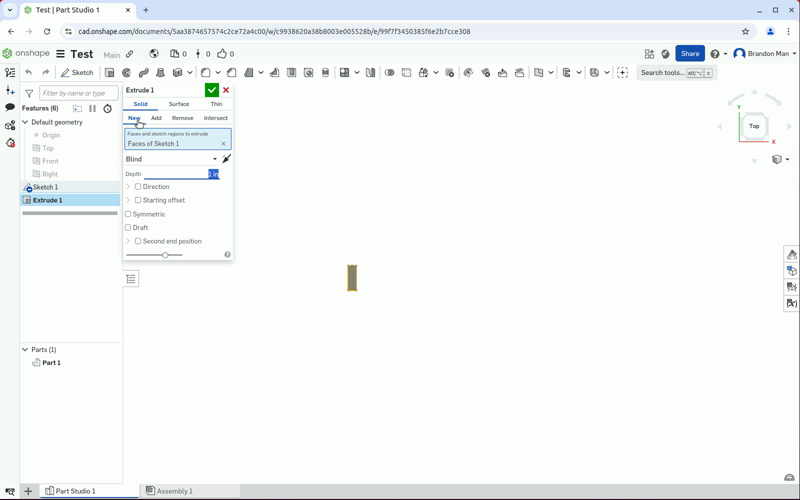
text(4.814)
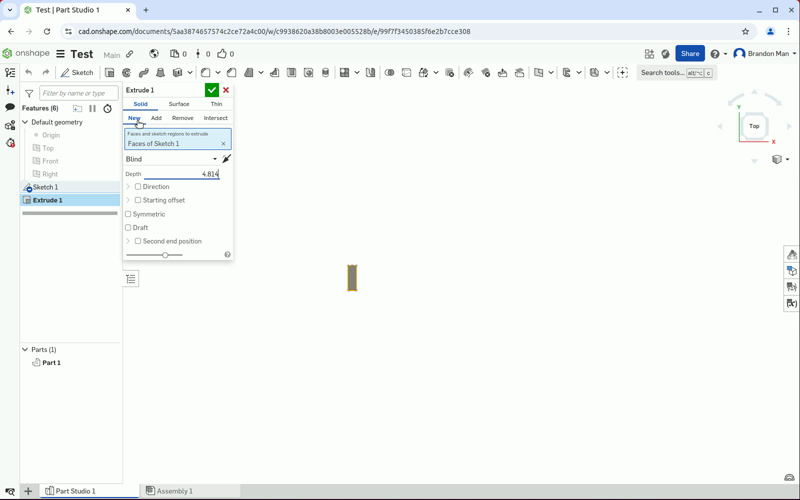
key(enter)
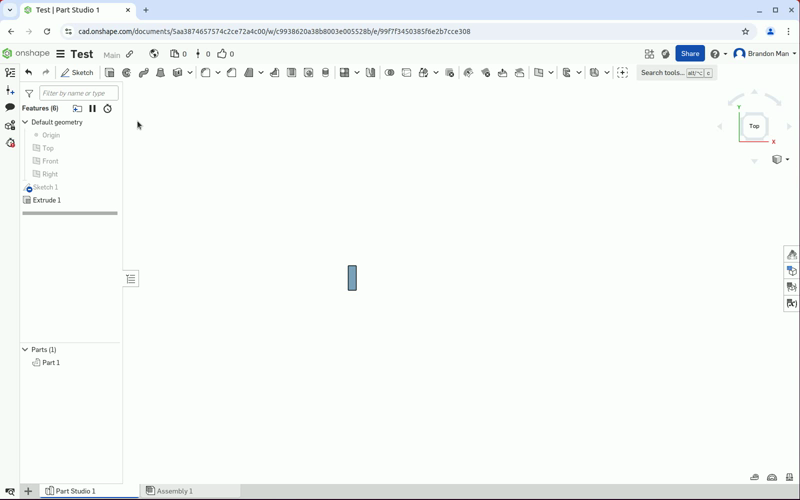
key(shift+h)
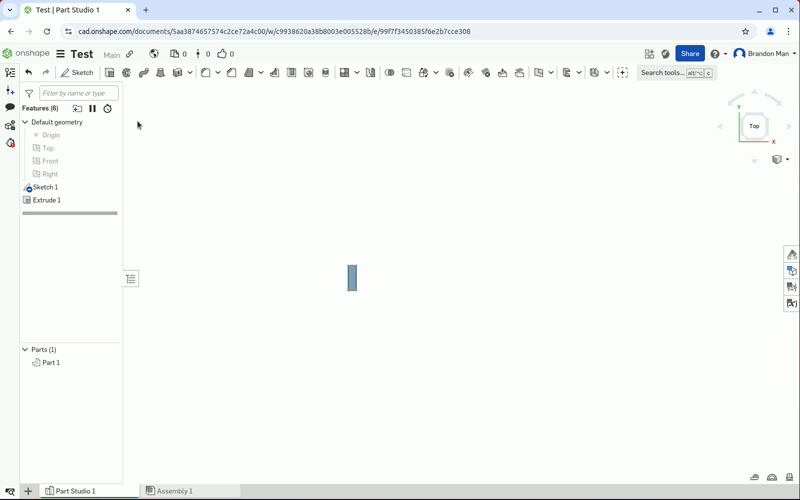
key(shift+h)
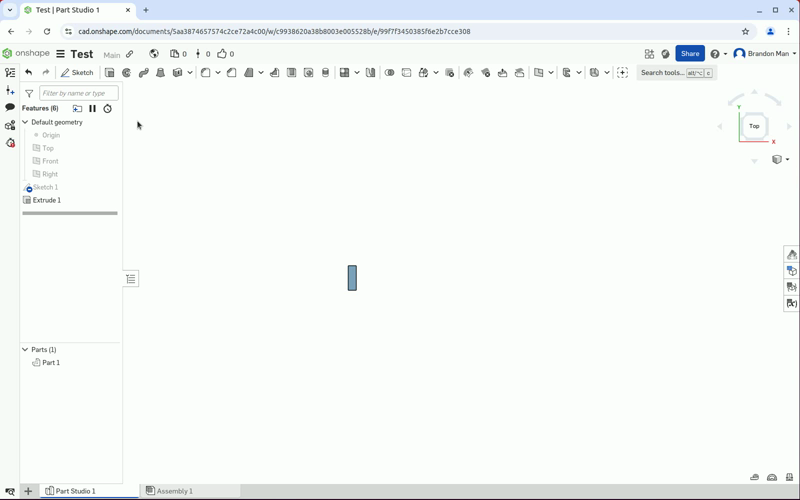
mouse_move(73, 189)
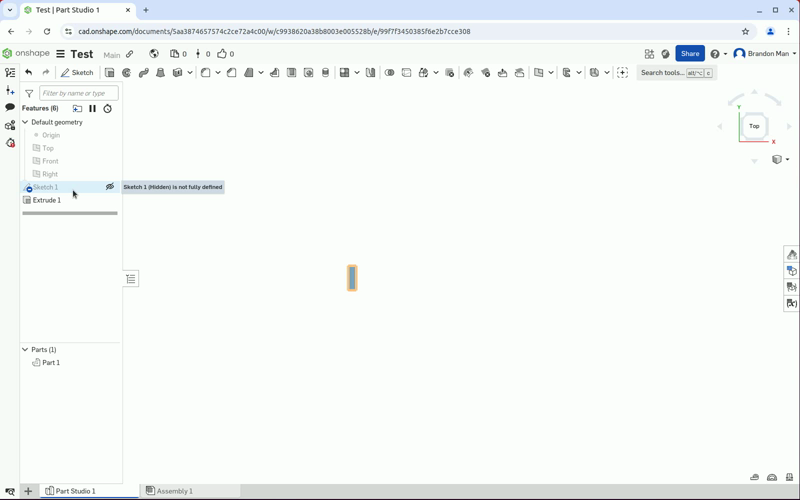
click(73, 189)
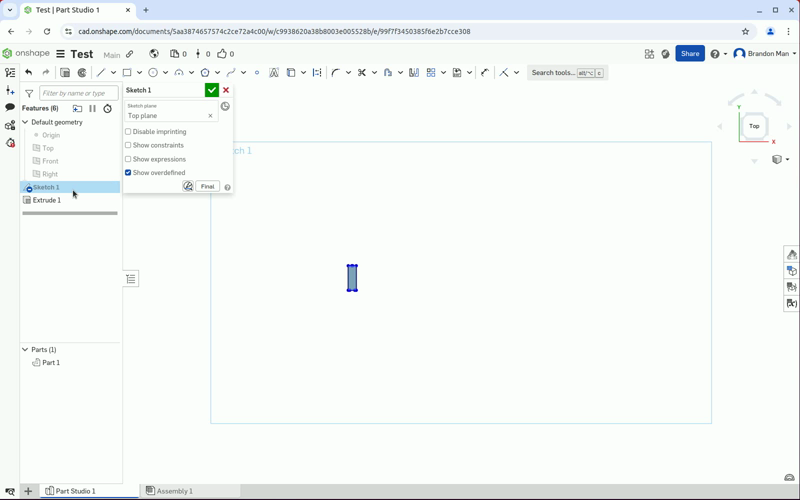
mouse_move(229, 92)
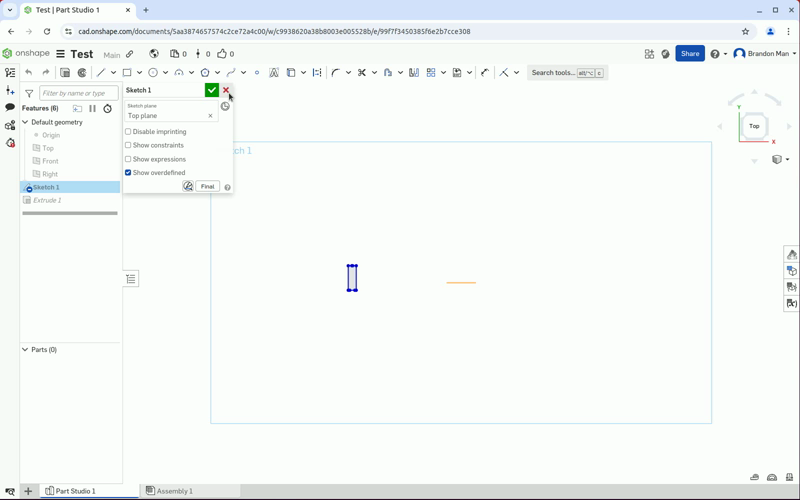
click(229, 92)
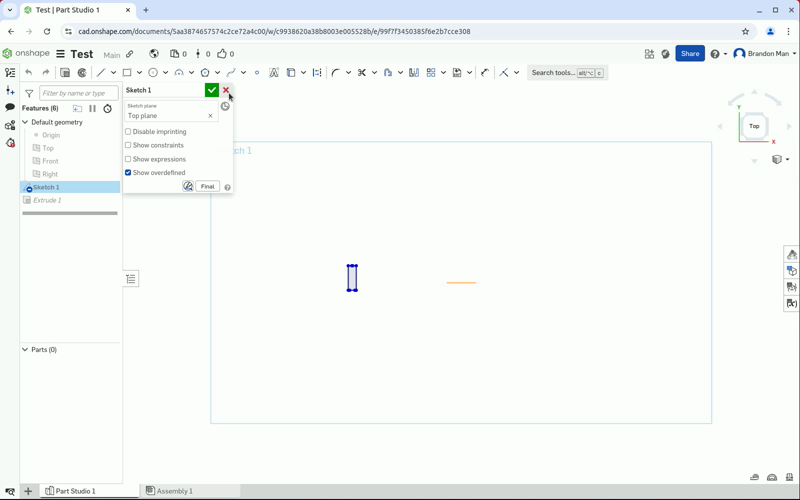
key(shift+s)
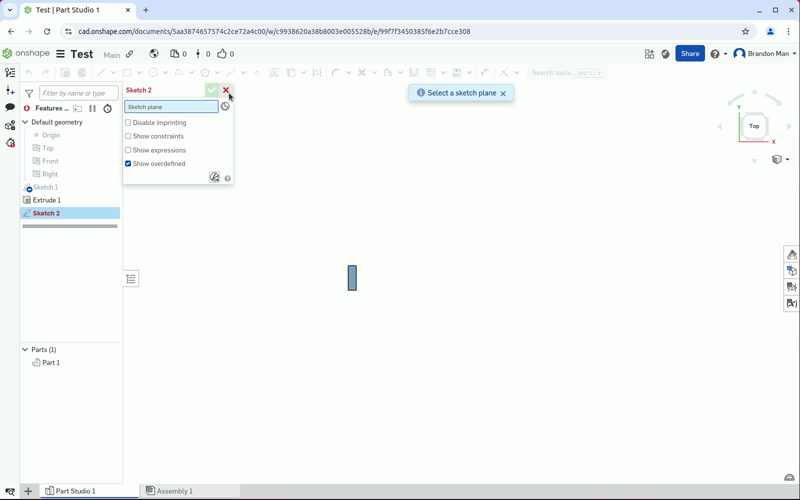
mouse_move(73, 150)
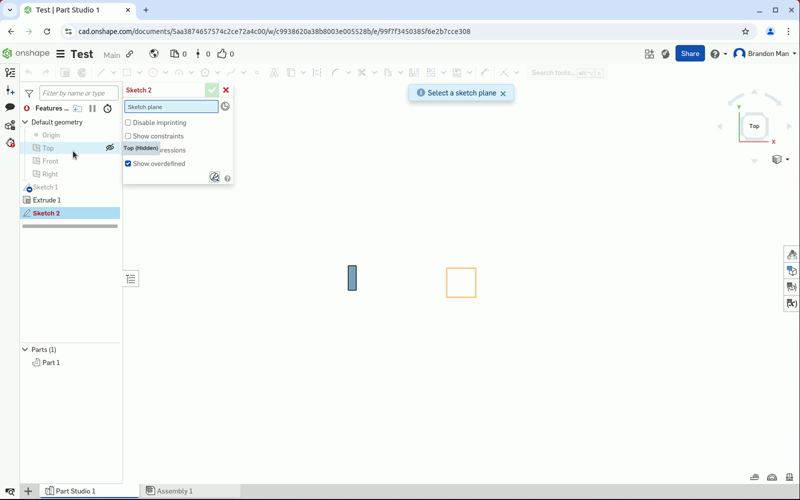
click(73, 150)
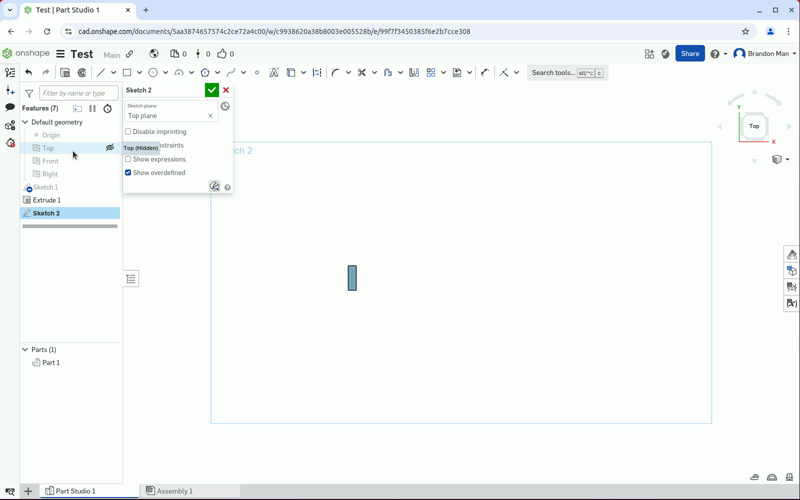
mouse_move(73, 352)
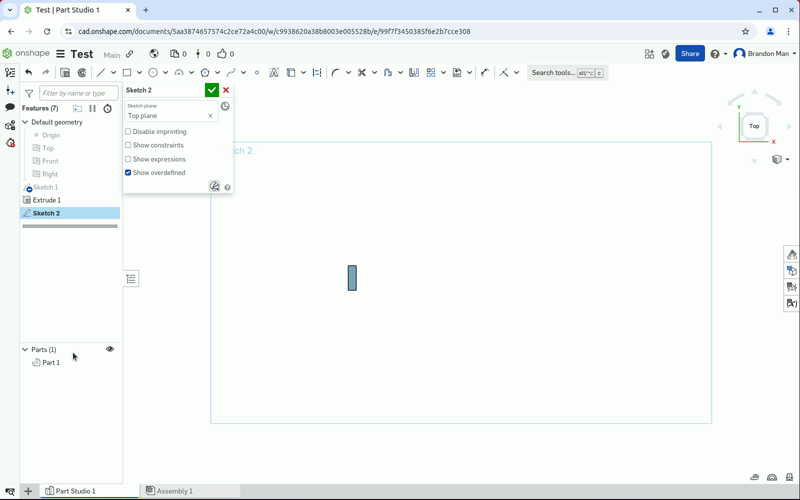
key(y)
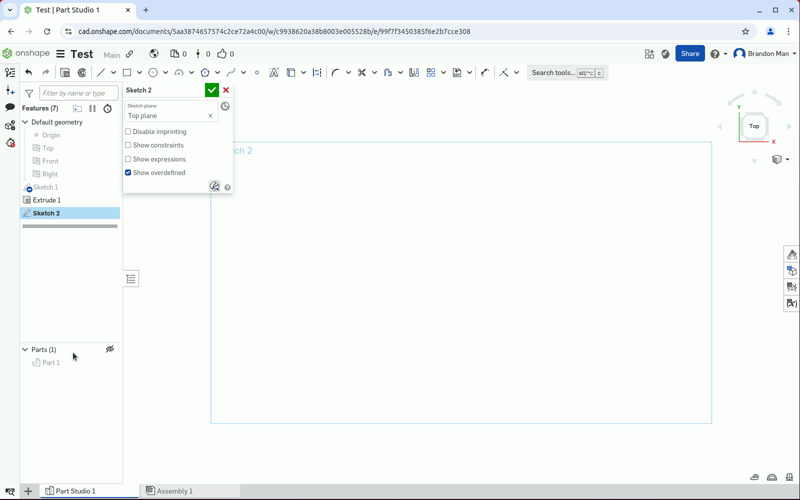
key(l)
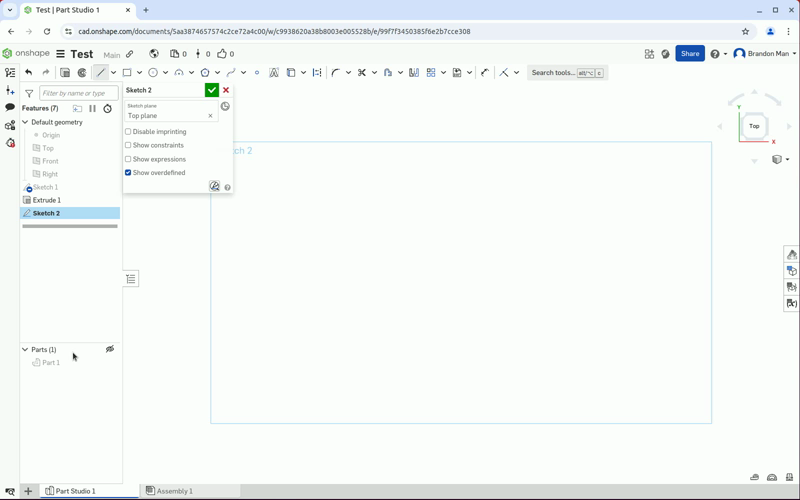
key_down(shift)
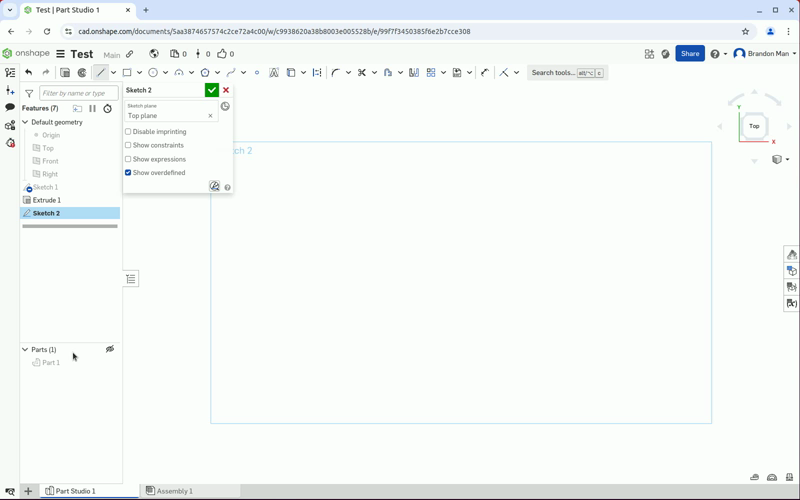
mouse_move(350, 260)
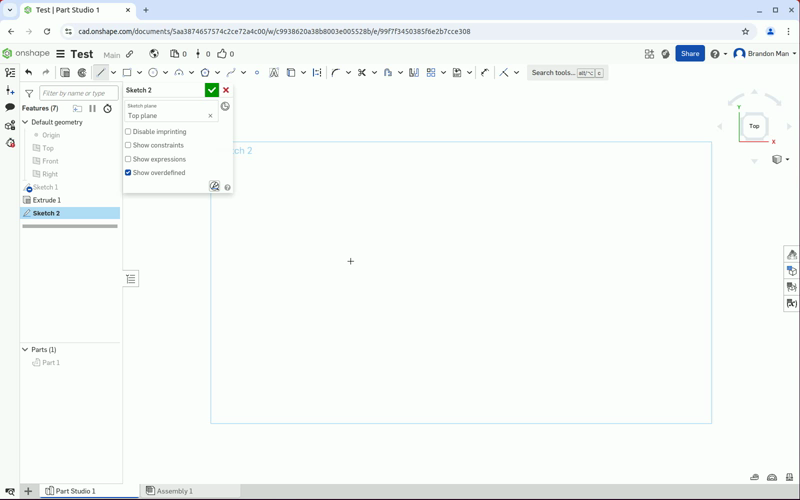
click(350, 260)
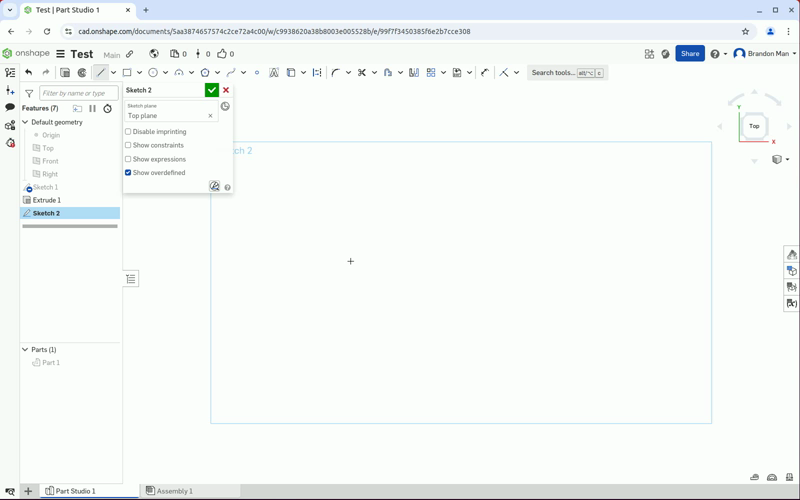
key_up(shift)
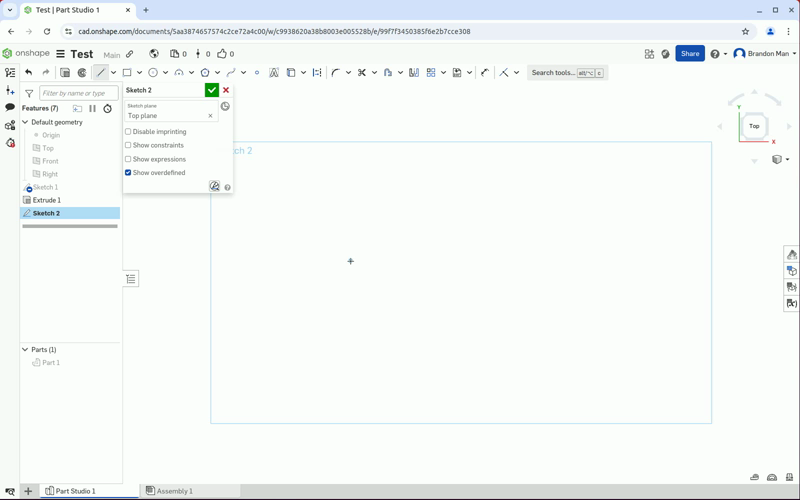
key_down(shift)
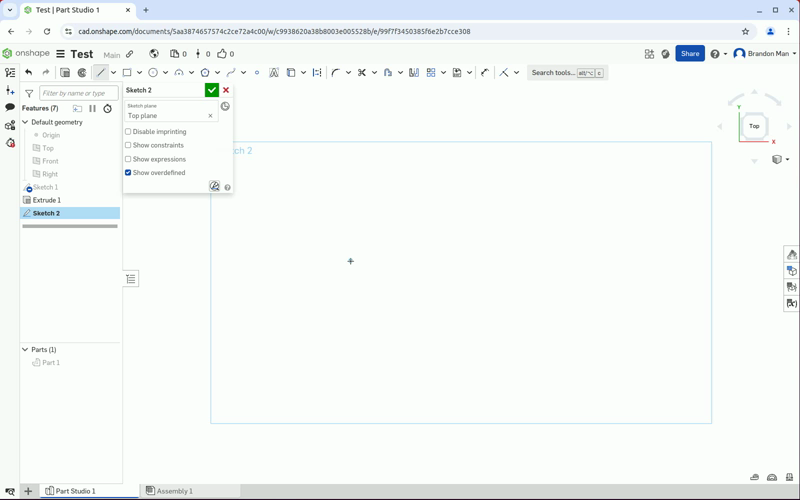
mouse_move(380, 260)
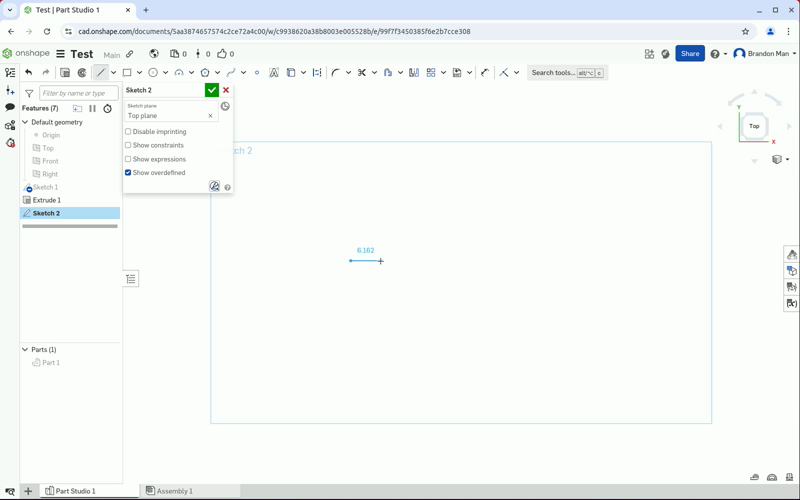
mouse_move(351, 267)
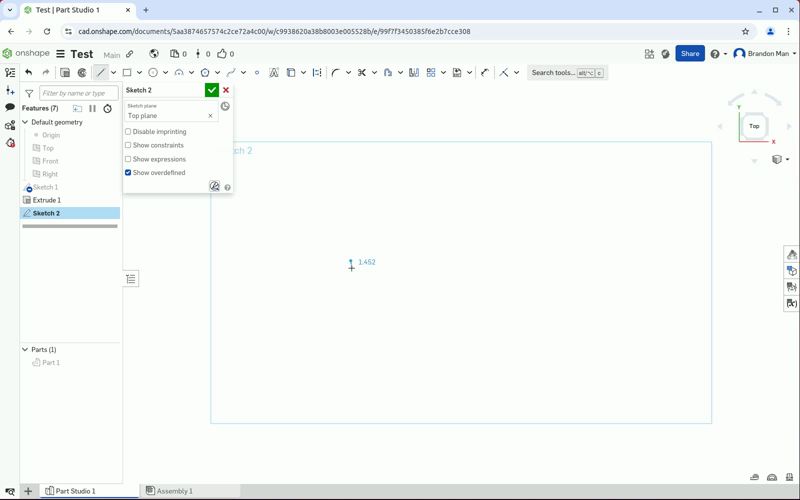
scroll(6)
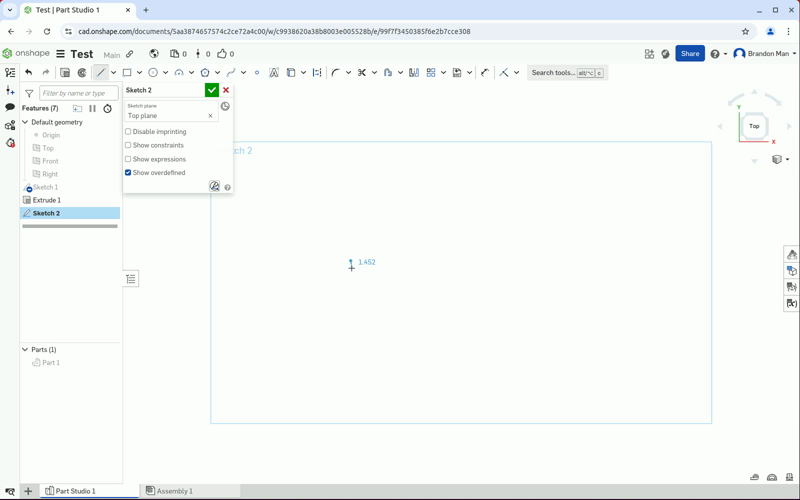
scroll(6)
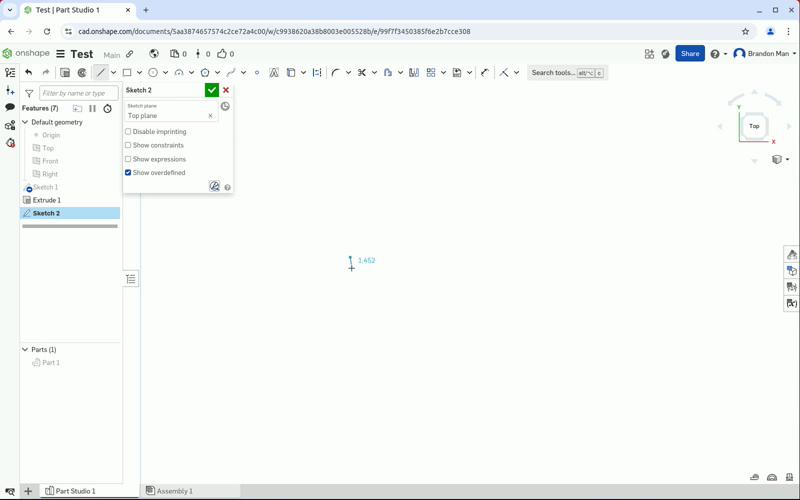
scroll(6)
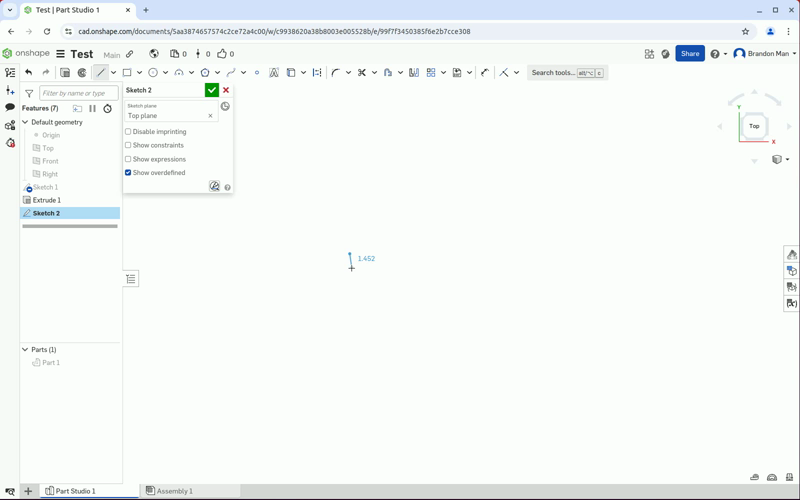
scroll(6)
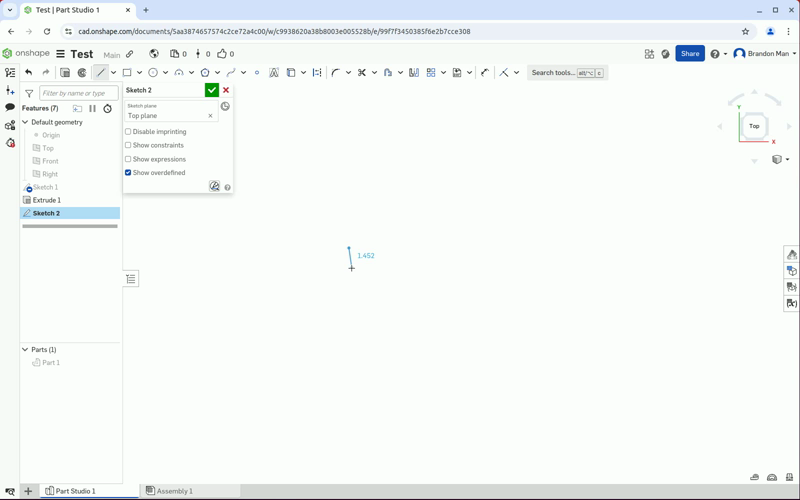
scroll(6)
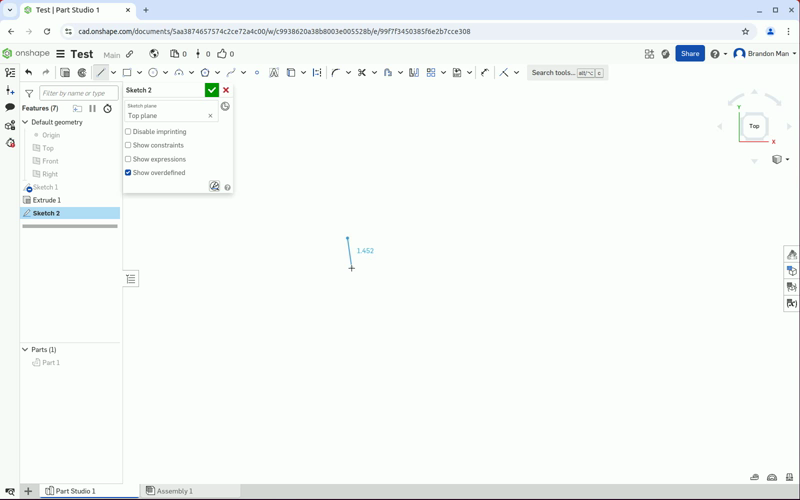
scroll(6)
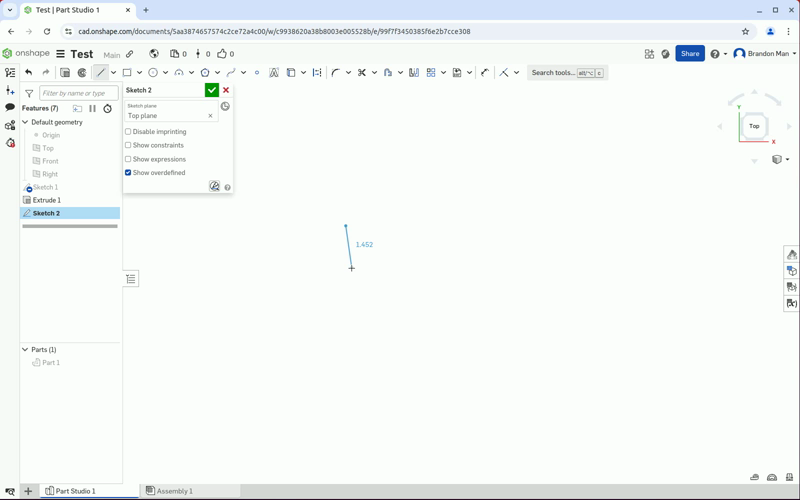
scroll(6)
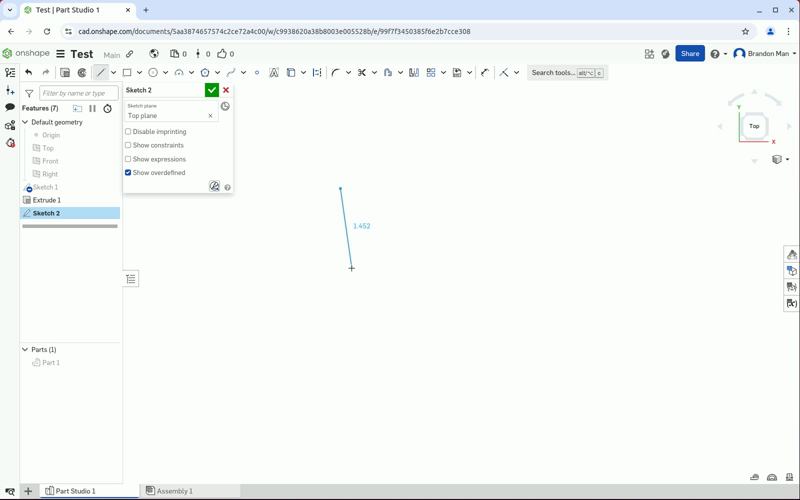
click(351, 267)
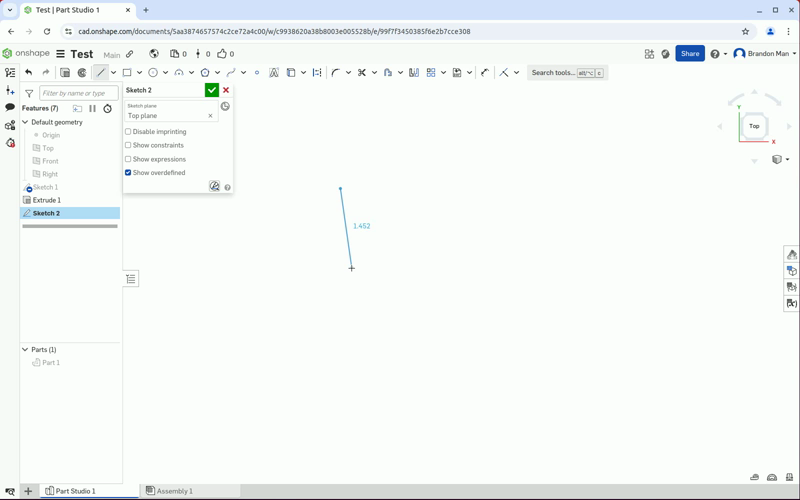
scroll(-6)
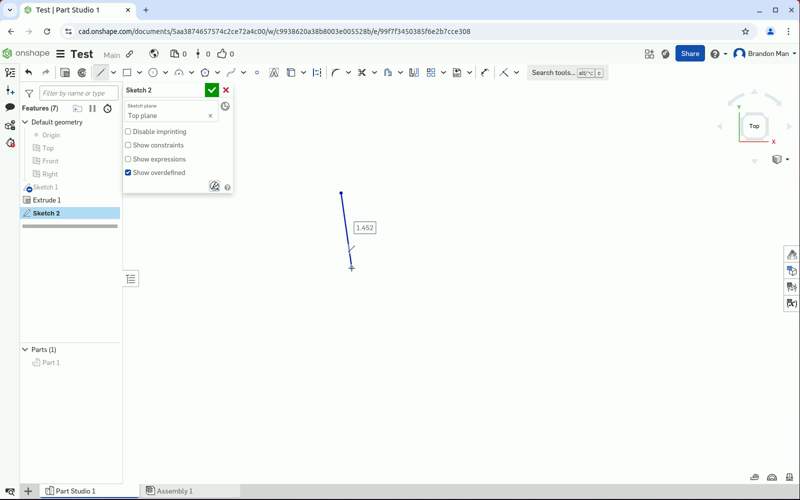
scroll(-6)
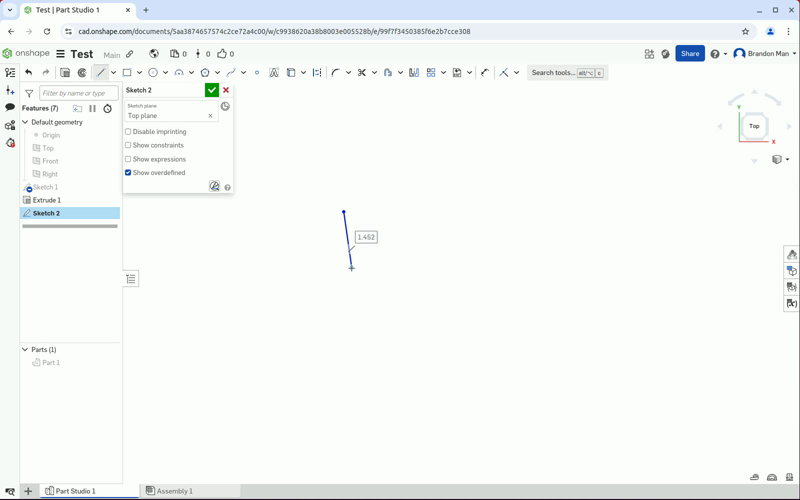
scroll(-6)
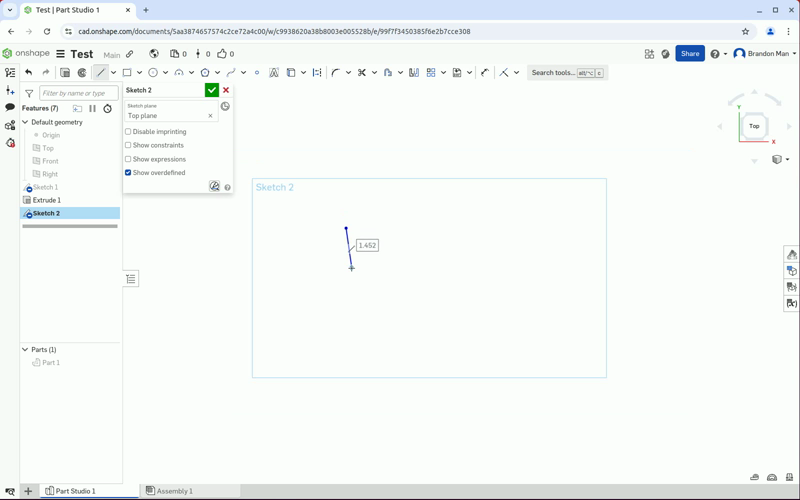
scroll(-6)
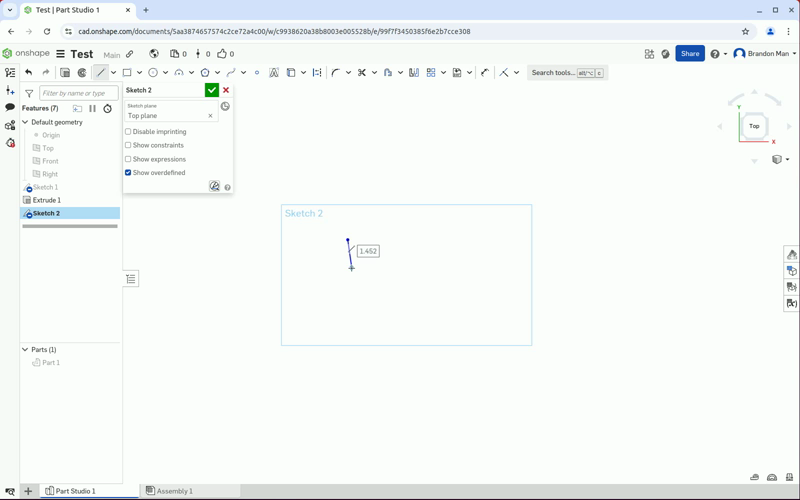
scroll(-6)
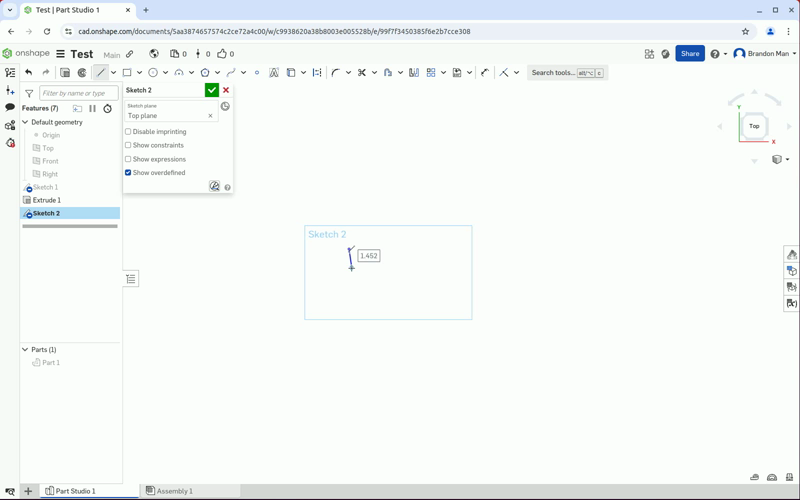
scroll(-6)
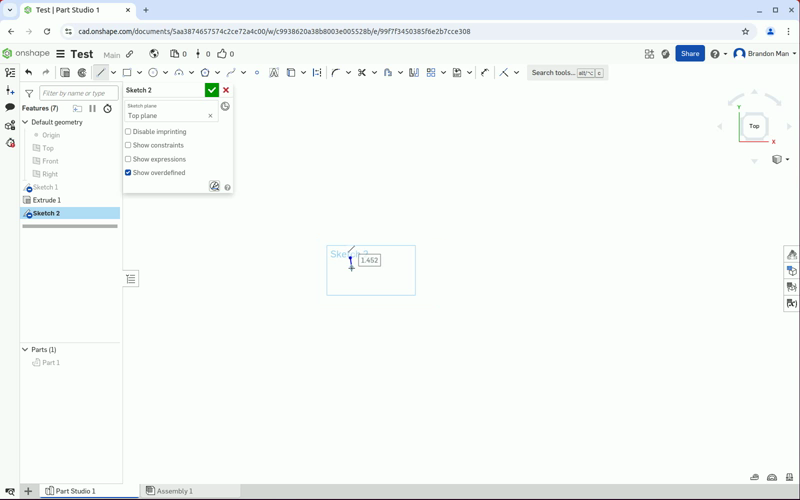
scroll(-6)
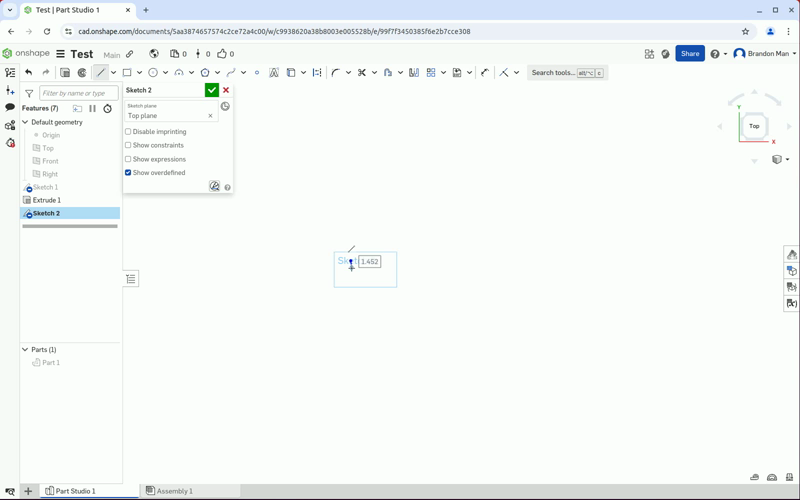
key_up(shift)
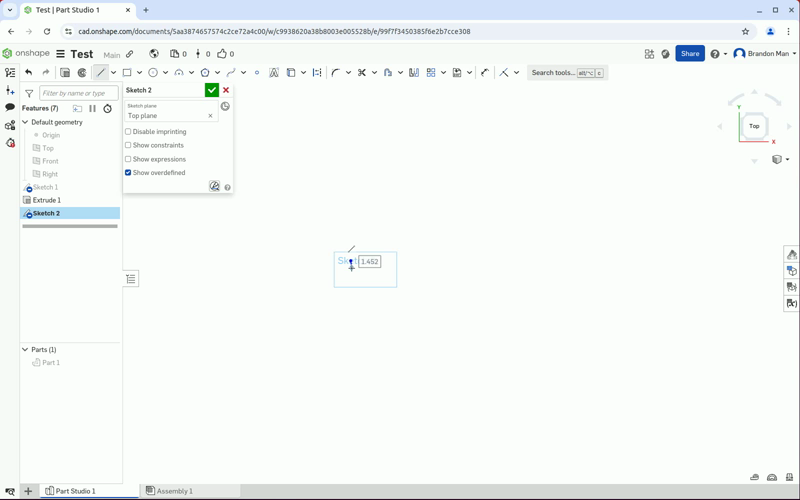
key_down(shift)
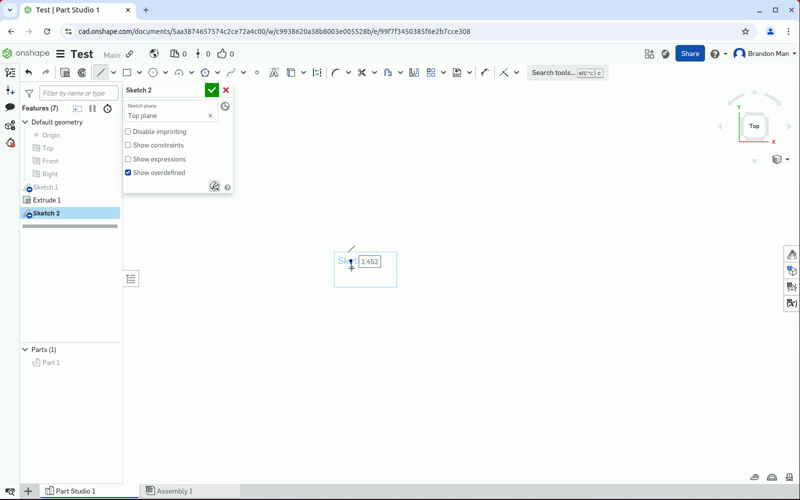
mouse_move(381, 267)
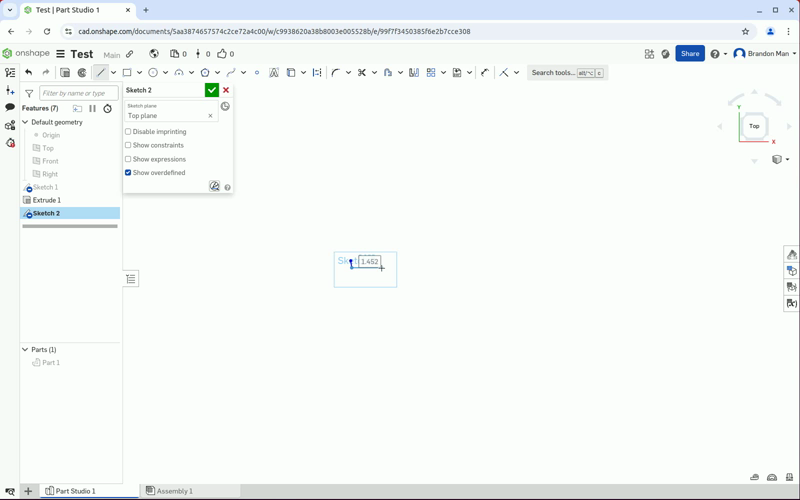
mouse_move(353, 267)
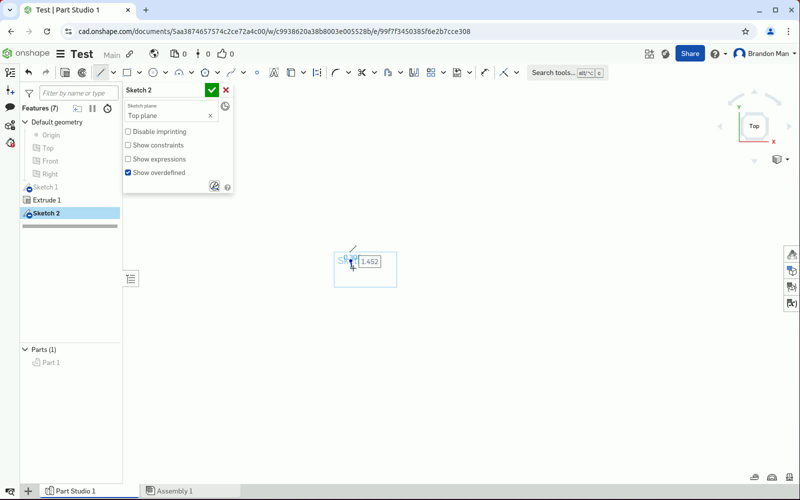
scroll(6)
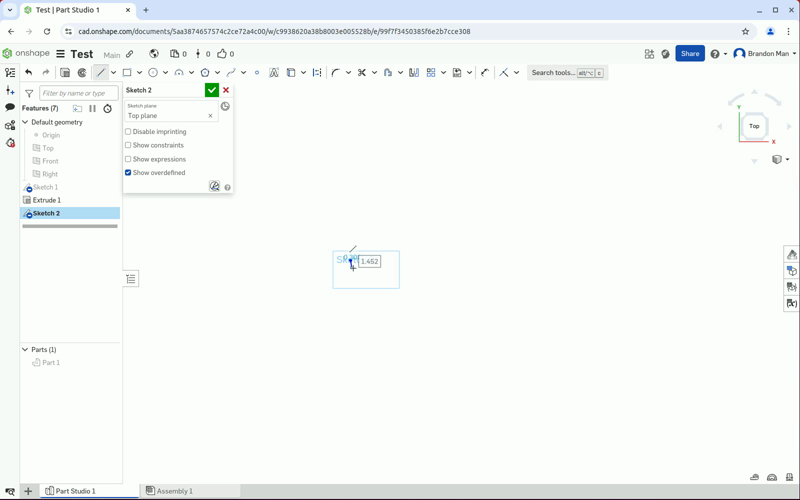
scroll(6)
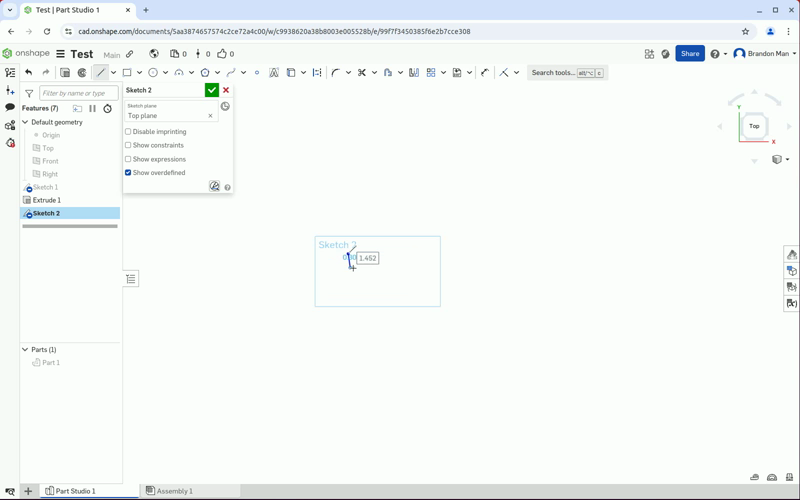
scroll(6)
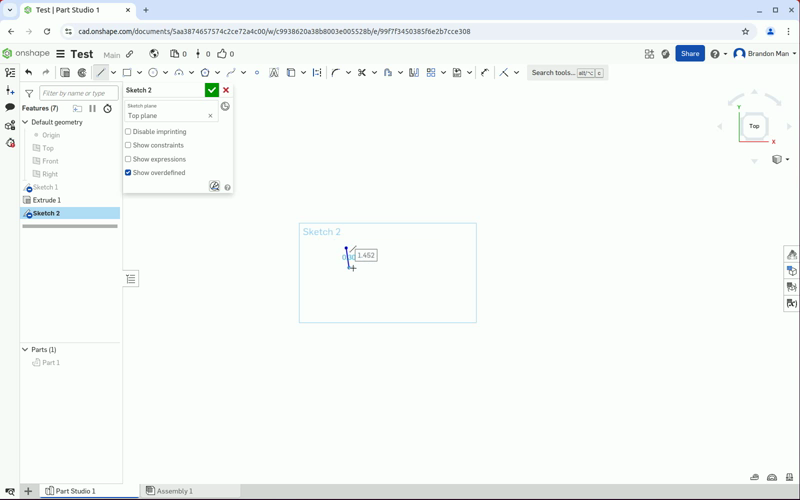
scroll(6)
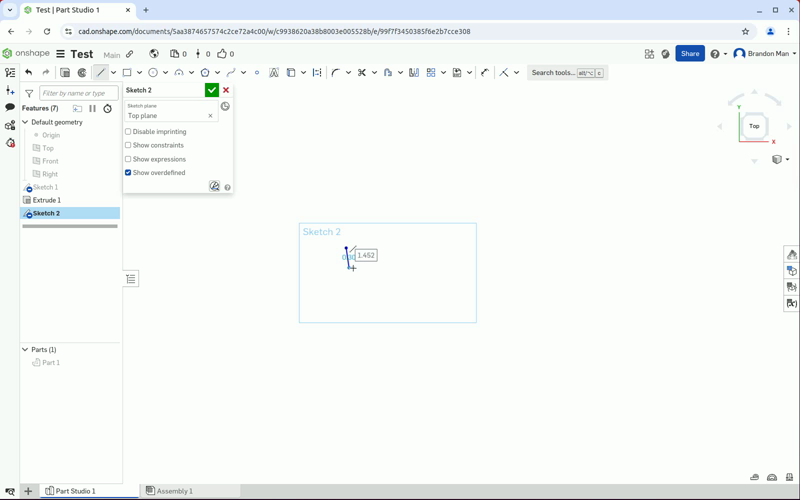
scroll(6)
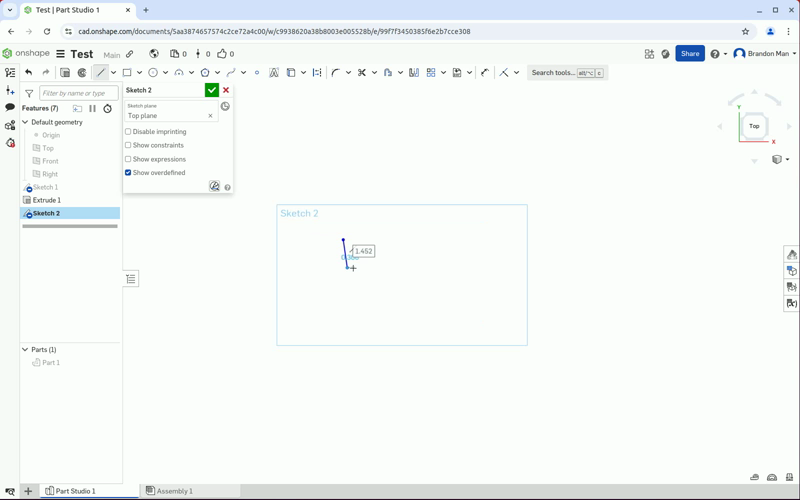
scroll(6)
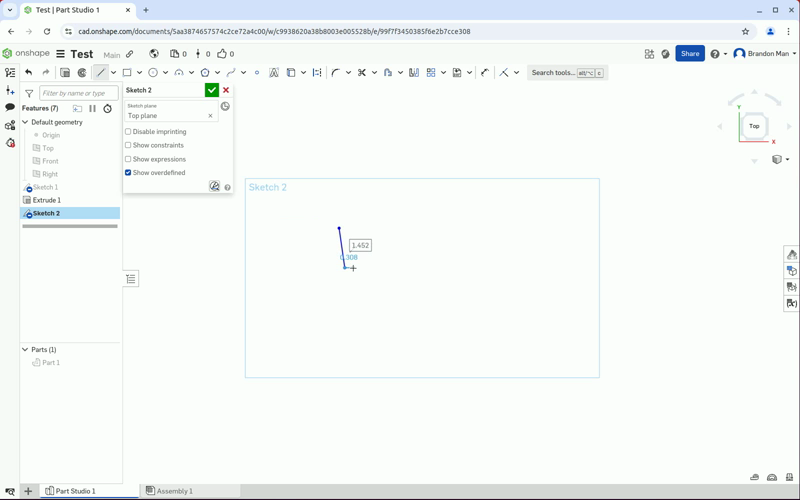
scroll(6)
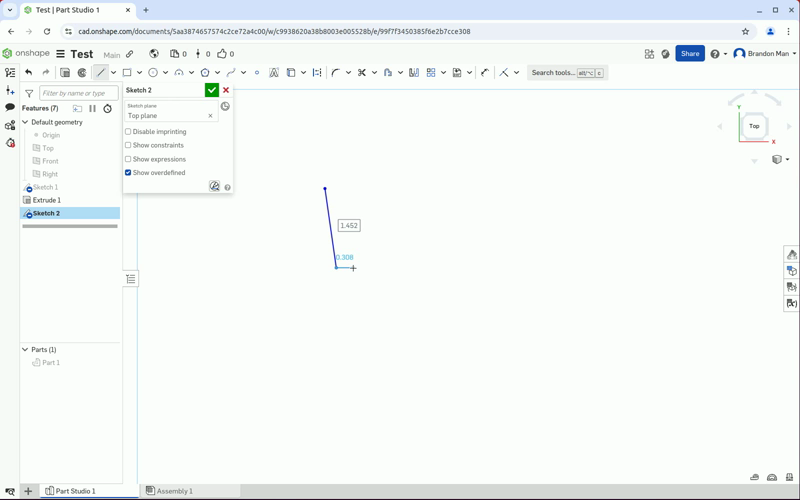
click(353, 267)
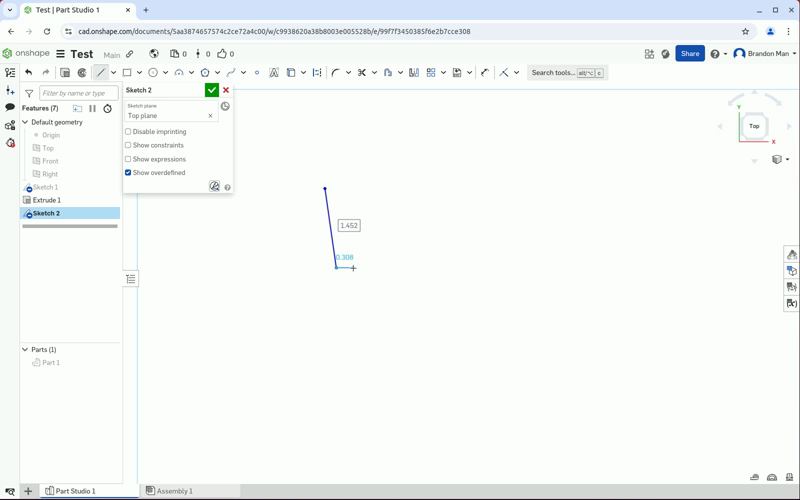
scroll(-6)
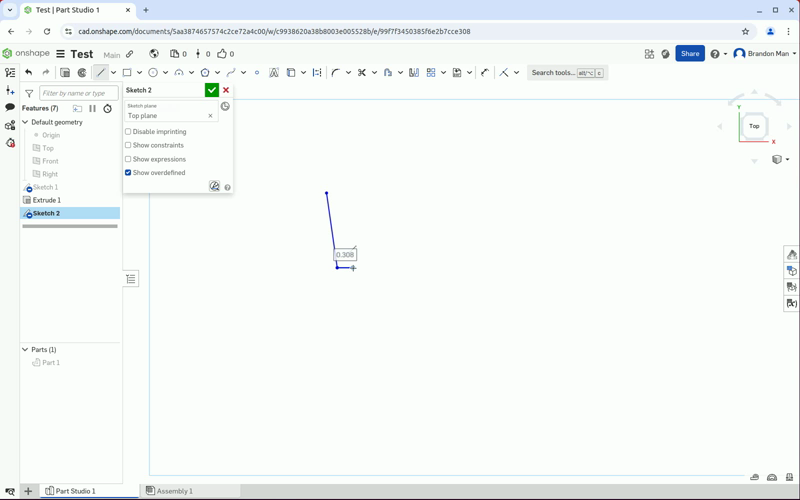
scroll(-6)
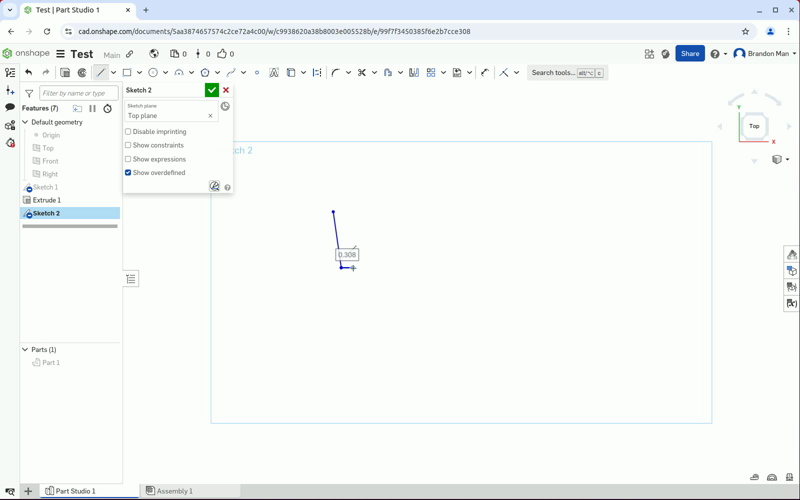
scroll(-6)
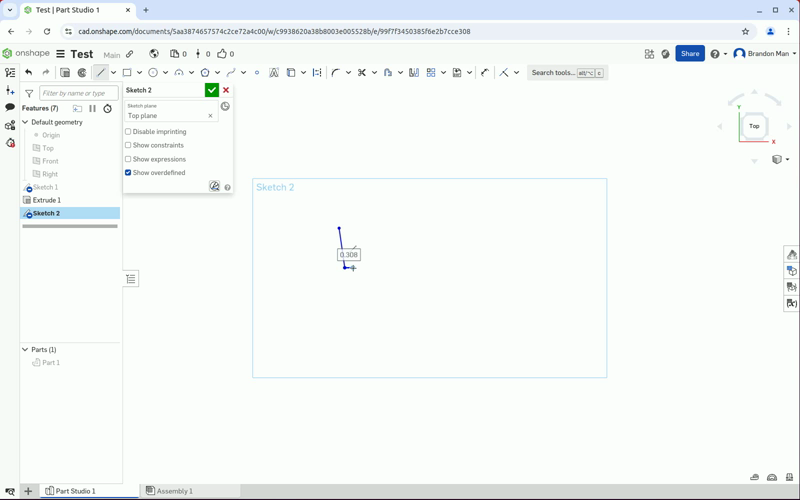
scroll(-6)
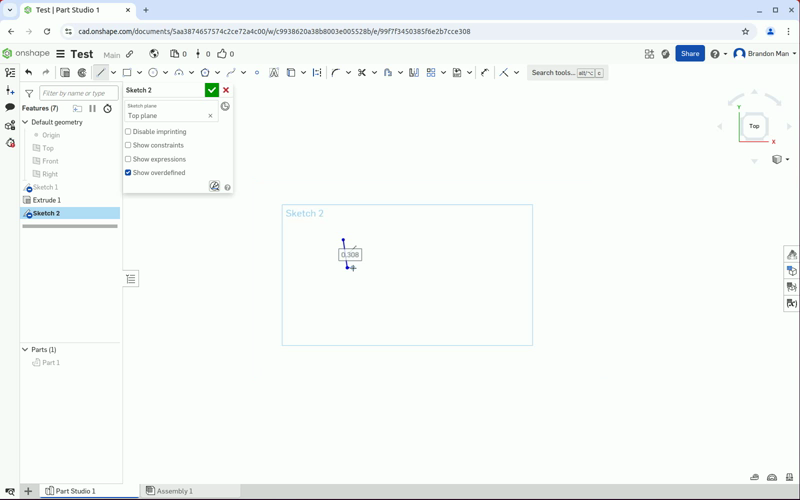
scroll(-6)
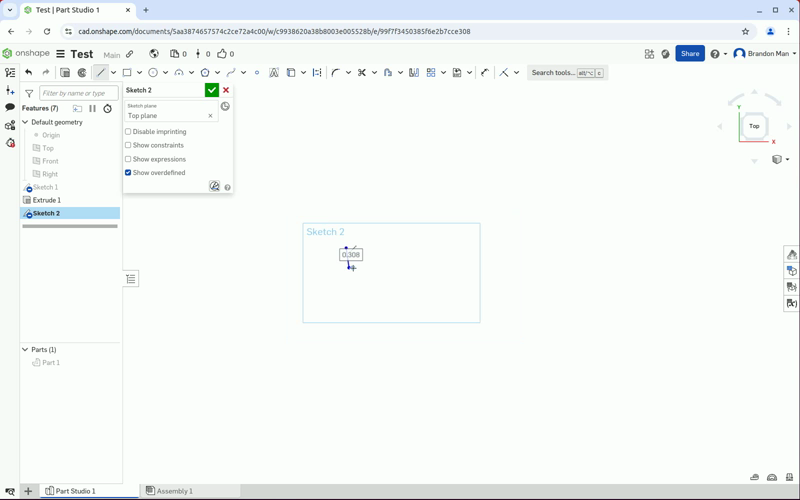
scroll(-6)
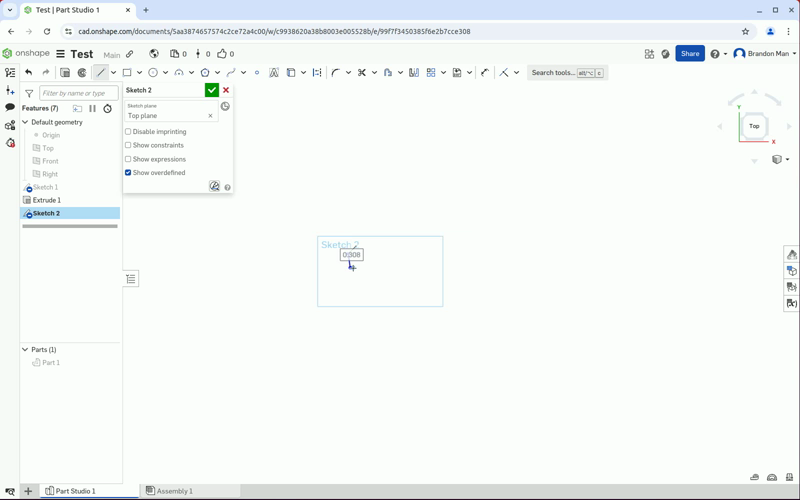
scroll(-6)
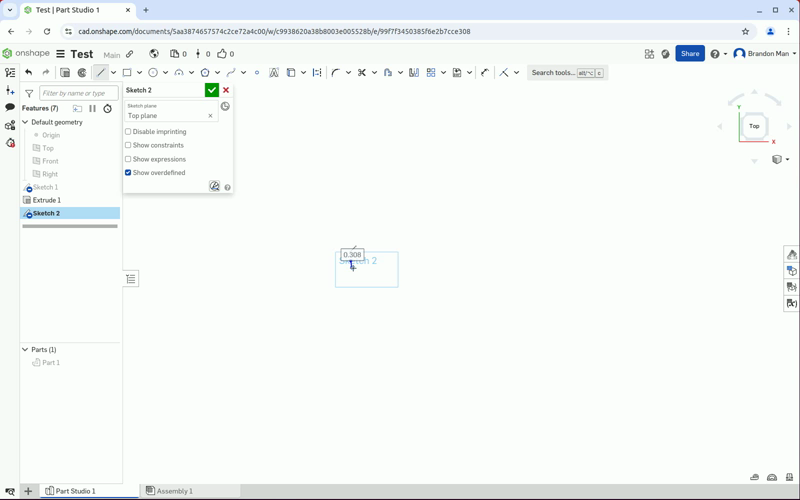
key_up(shift)
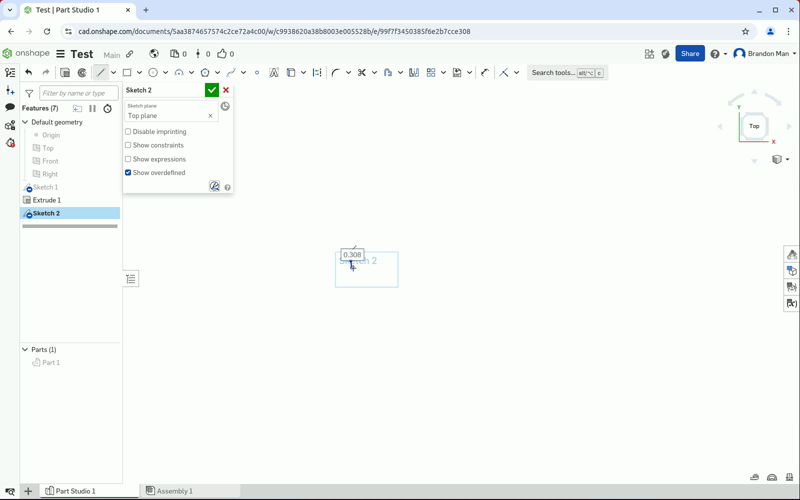
key_down(shift)
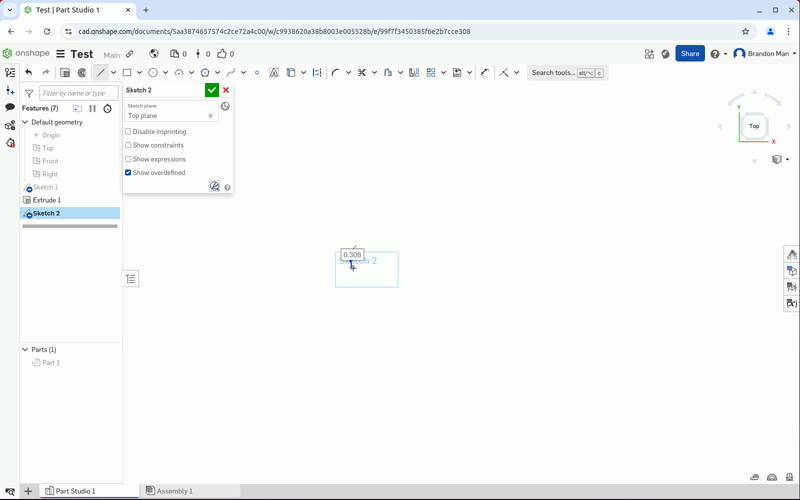
mouse_move(383, 267)
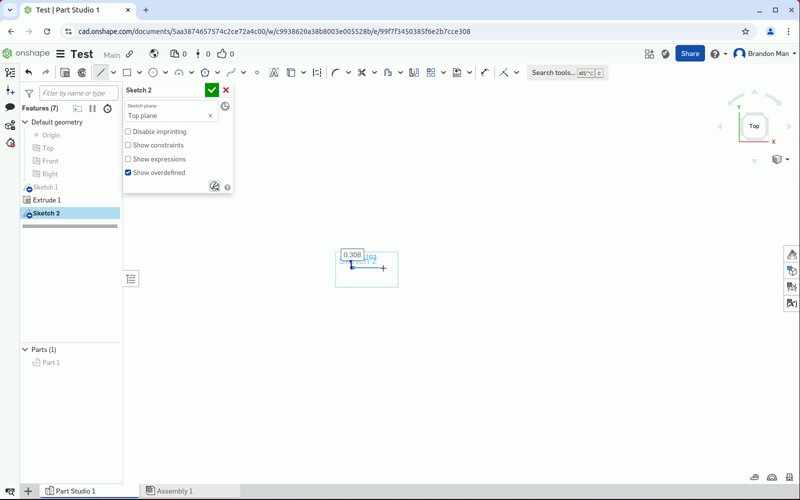
mouse_move(354, 260)
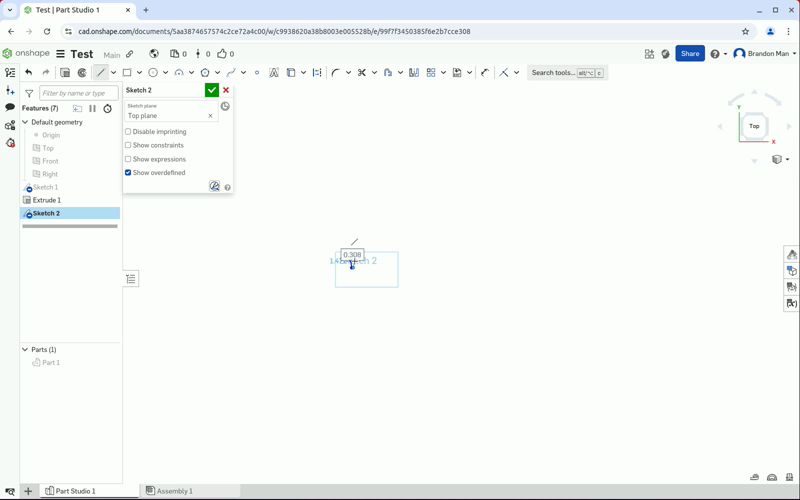
scroll(6)
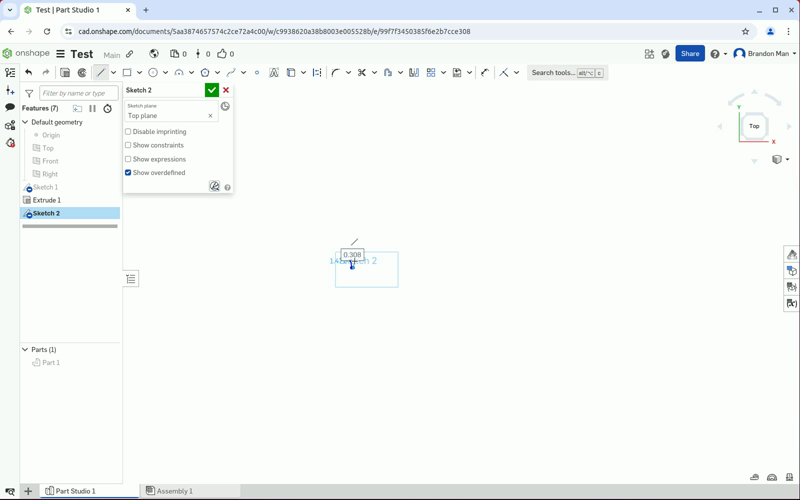
scroll(6)
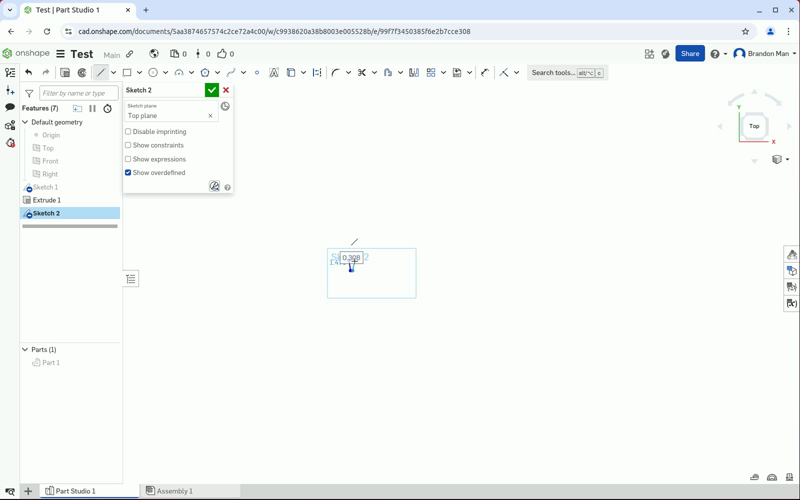
scroll(6)
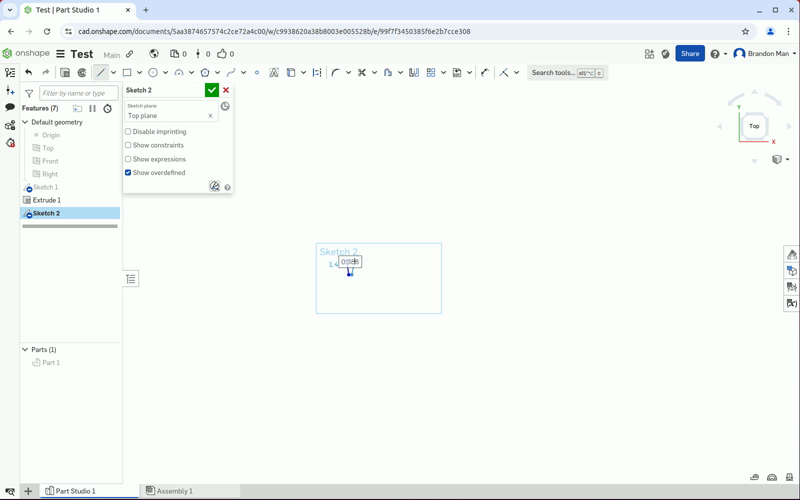
scroll(6)
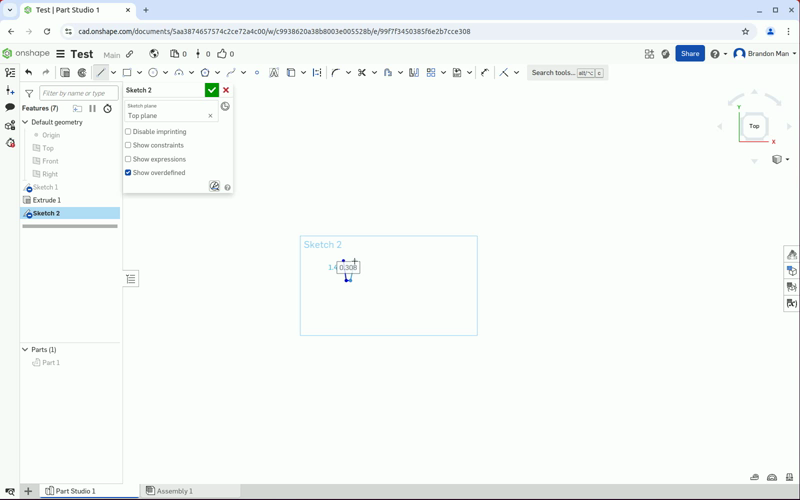
scroll(6)
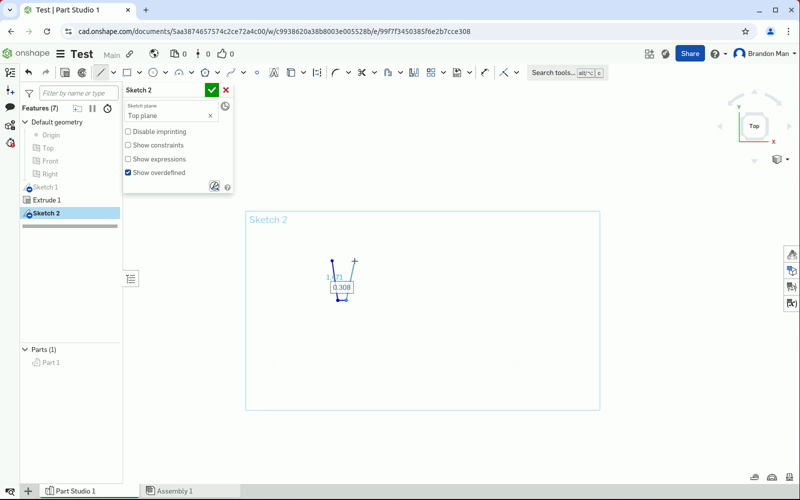
scroll(6)
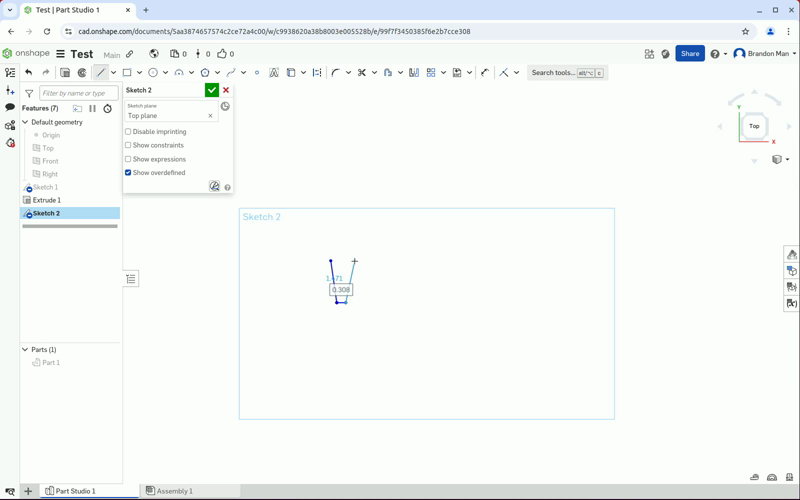
scroll(6)
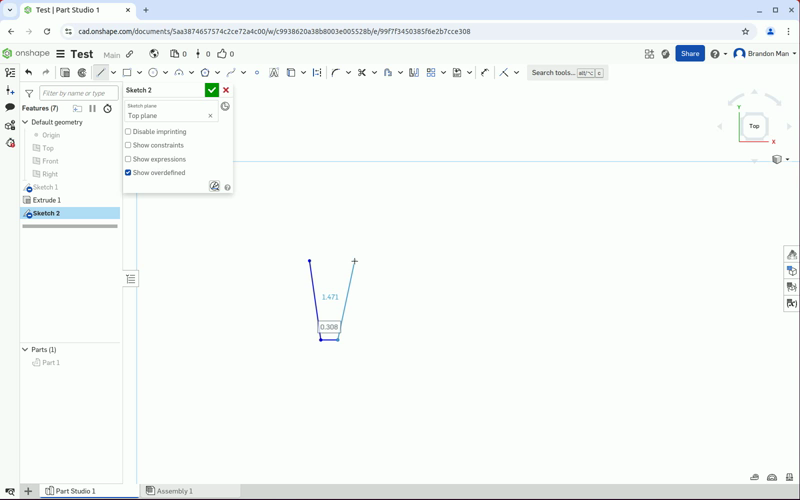
click(354, 260)
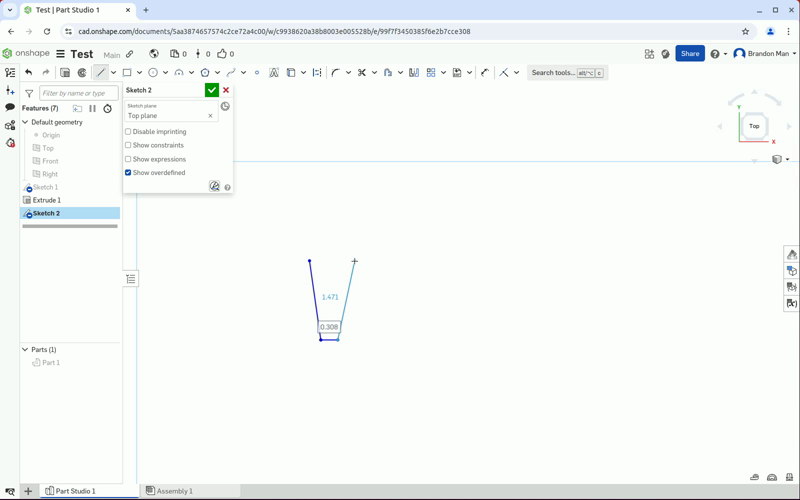
scroll(-6)
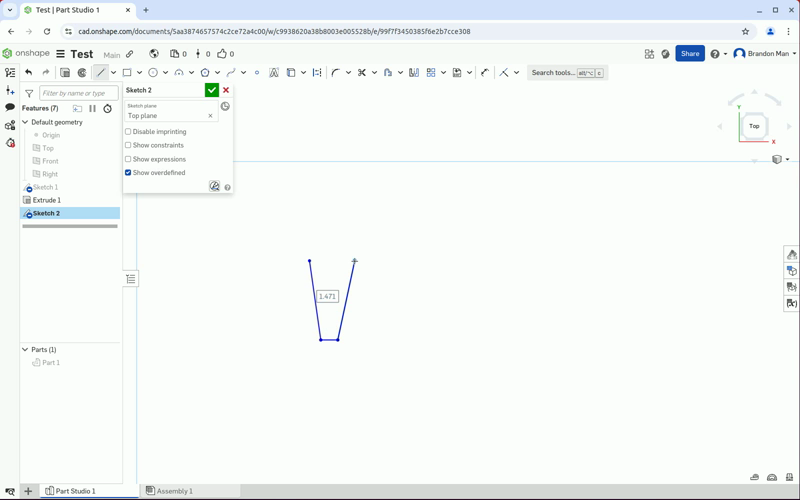
scroll(-6)
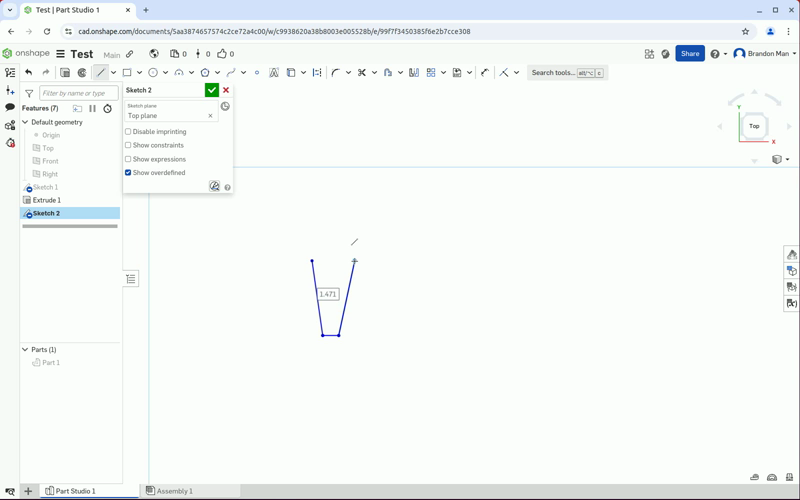
scroll(-6)
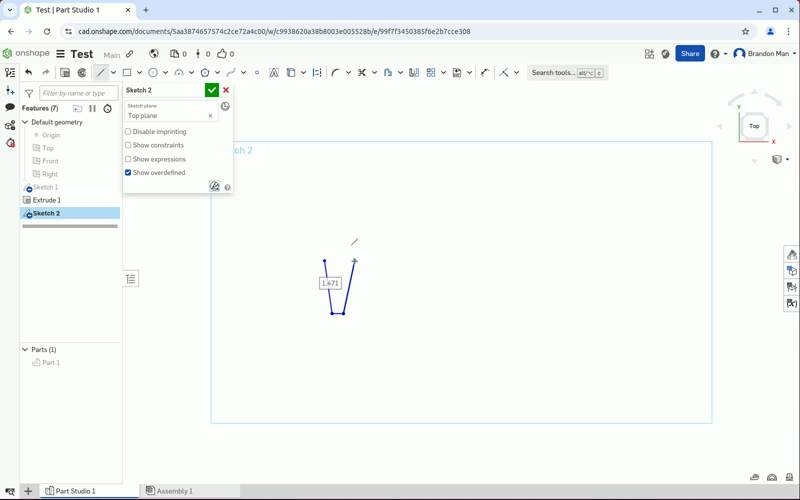
scroll(-6)
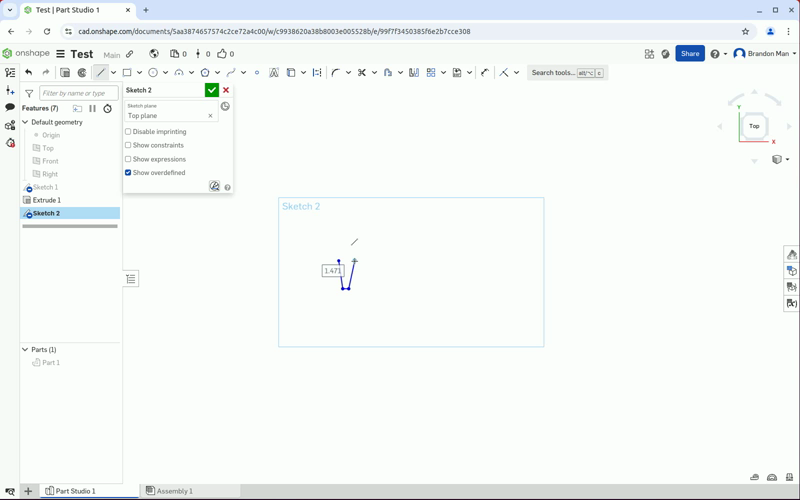
scroll(-6)
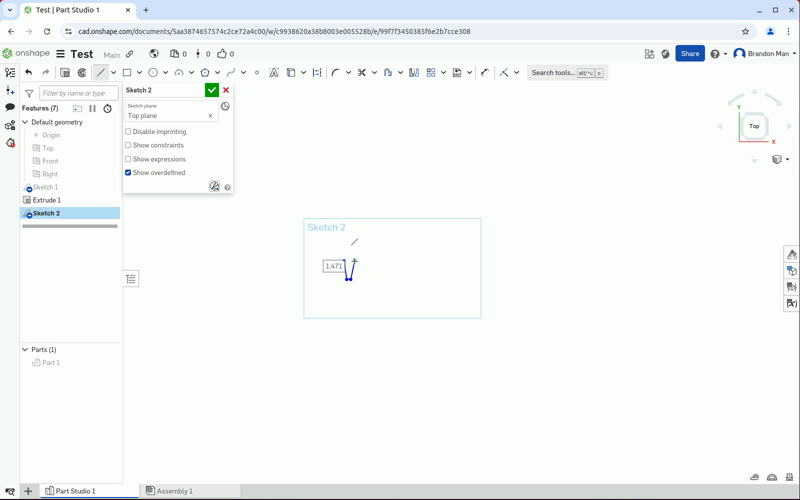
scroll(-6)
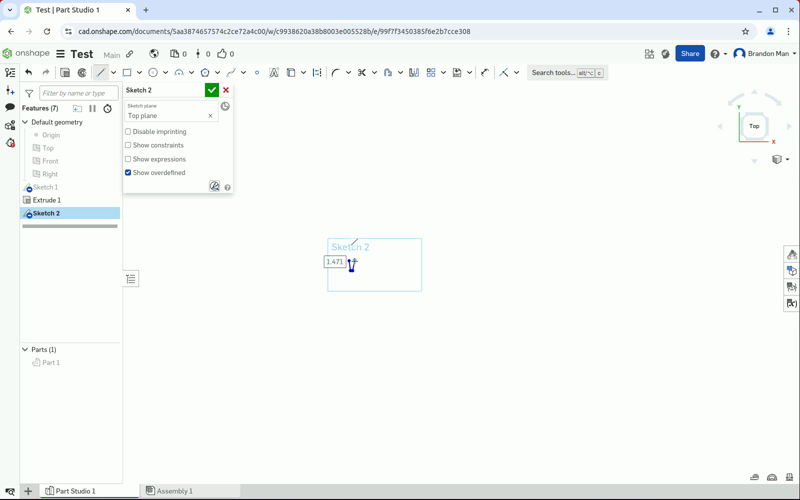
scroll(-6)
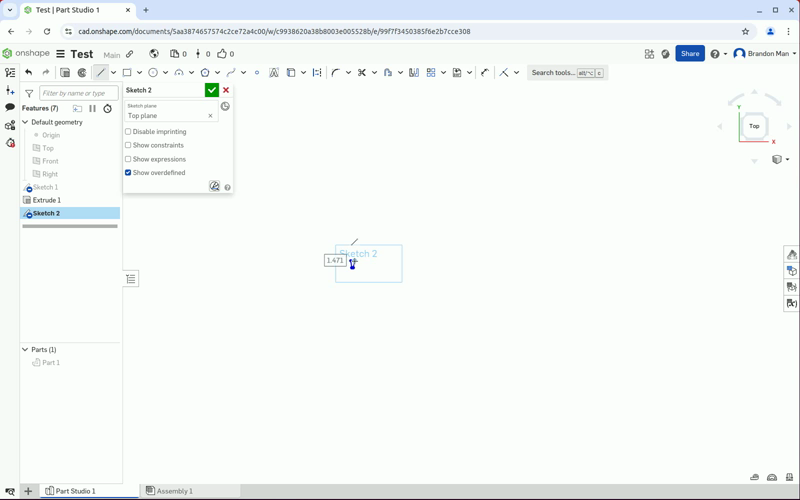
key_up(shift)
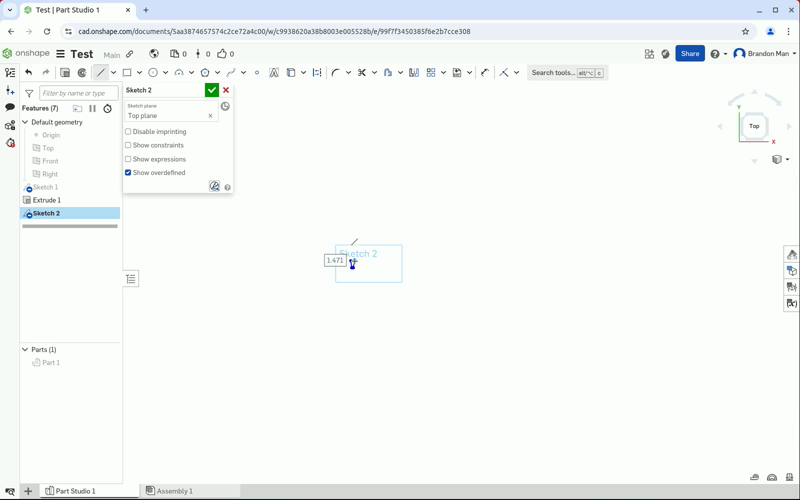
mouse_move(384, 260)
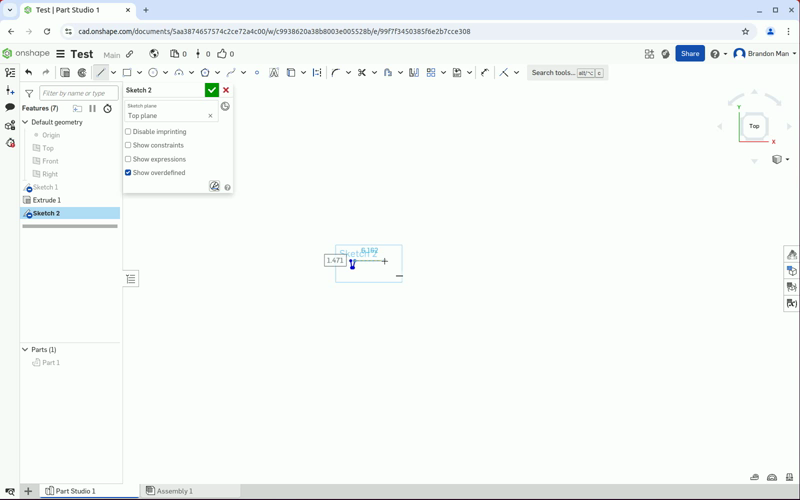
key_down(shift)
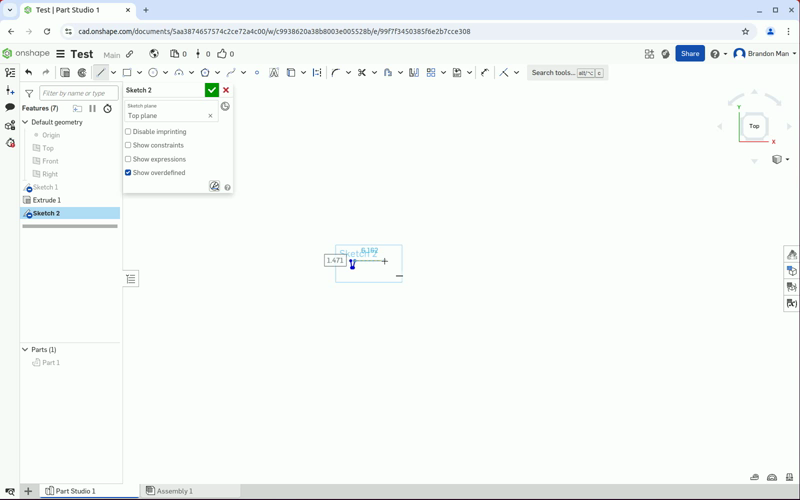
mouse_move(350, 260)
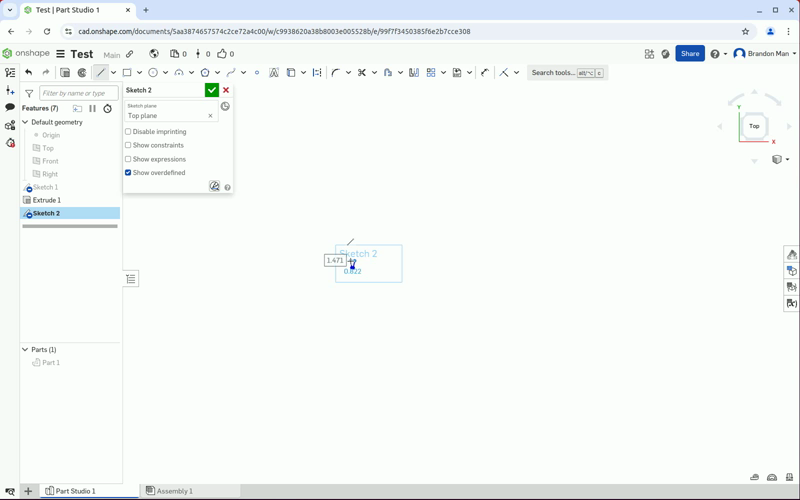
scroll(6)
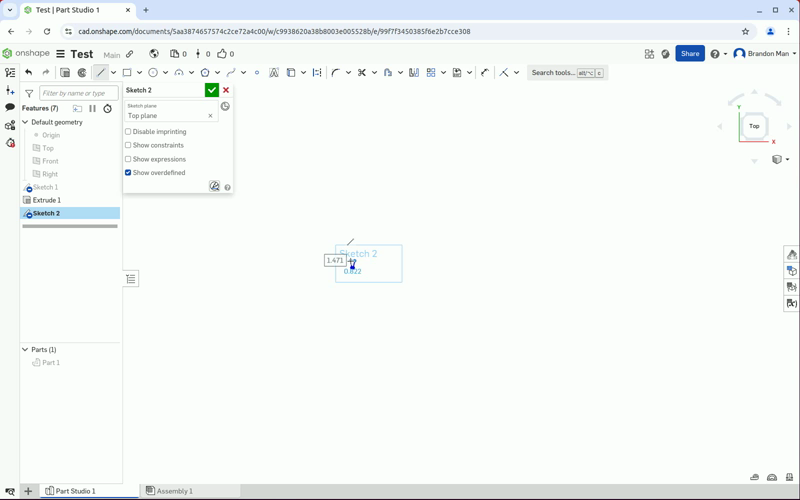
scroll(6)
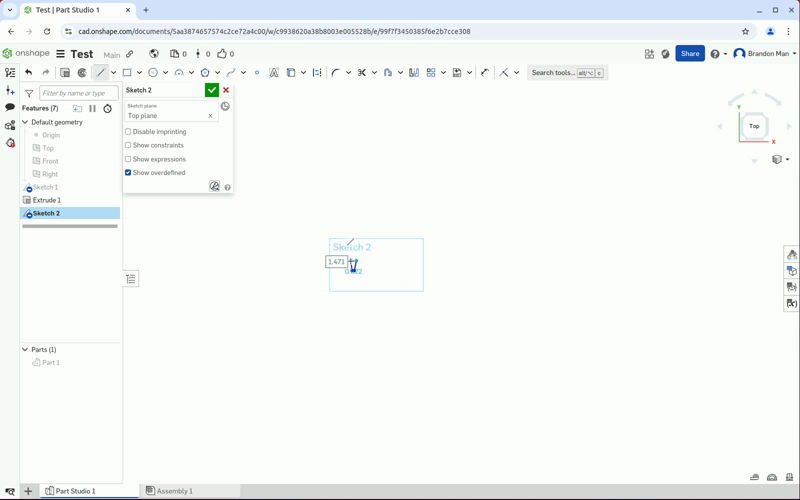
scroll(6)
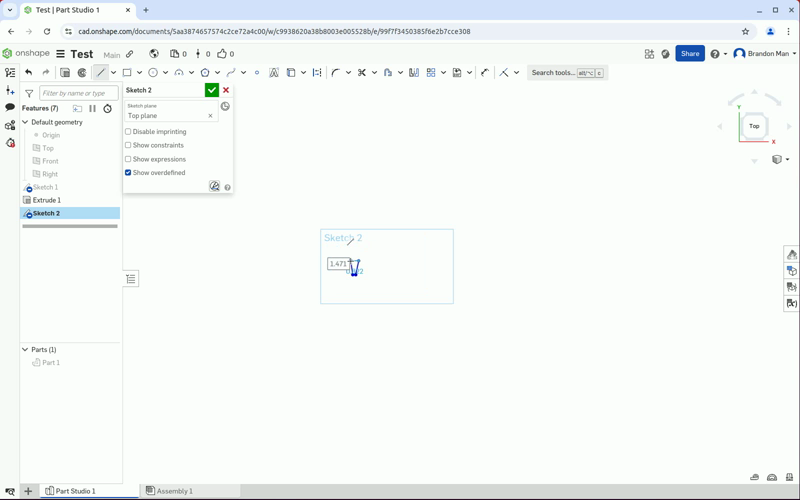
scroll(6)
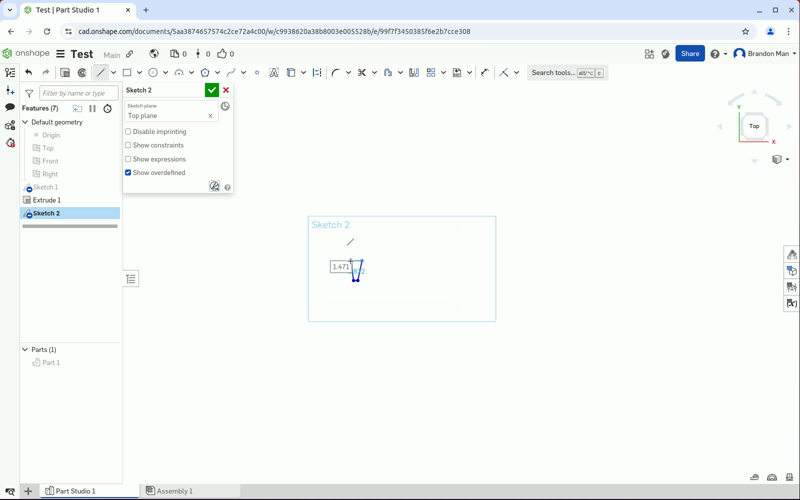
scroll(6)
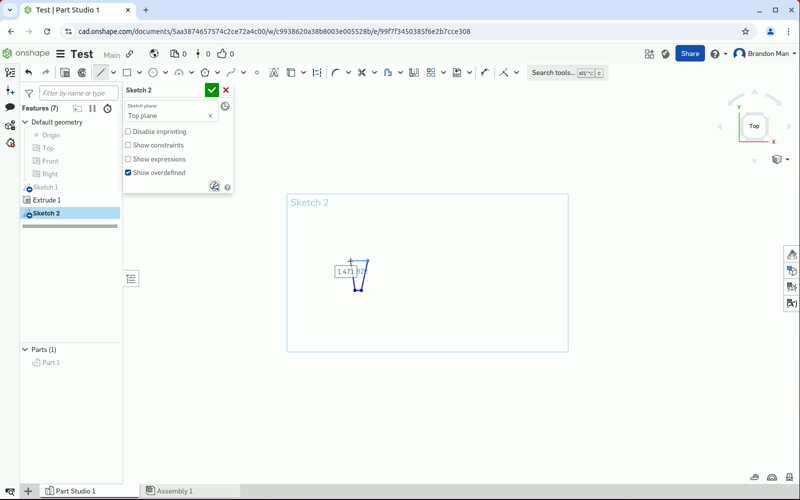
scroll(6)
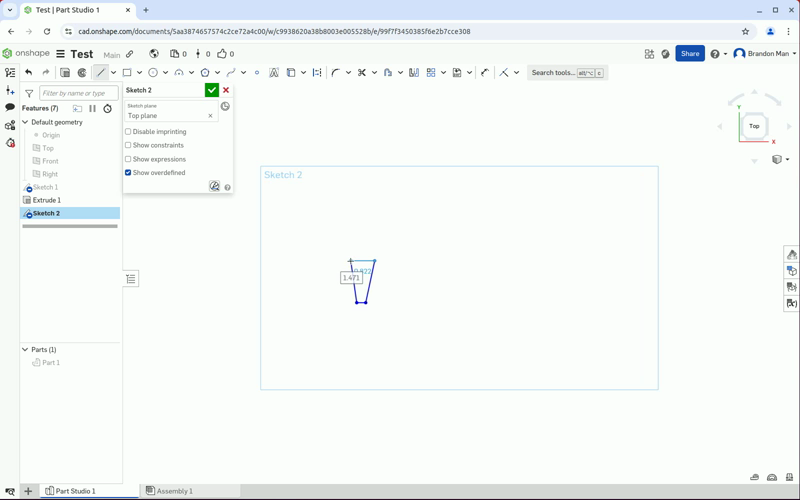
scroll(6)
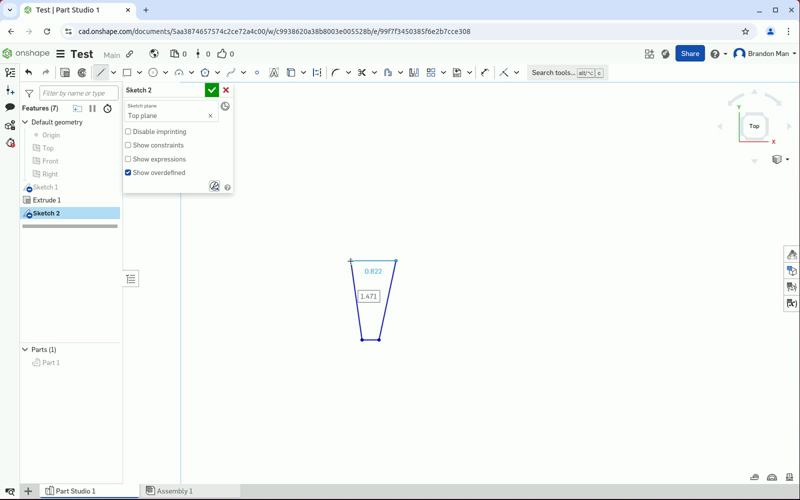
key_up(shift)
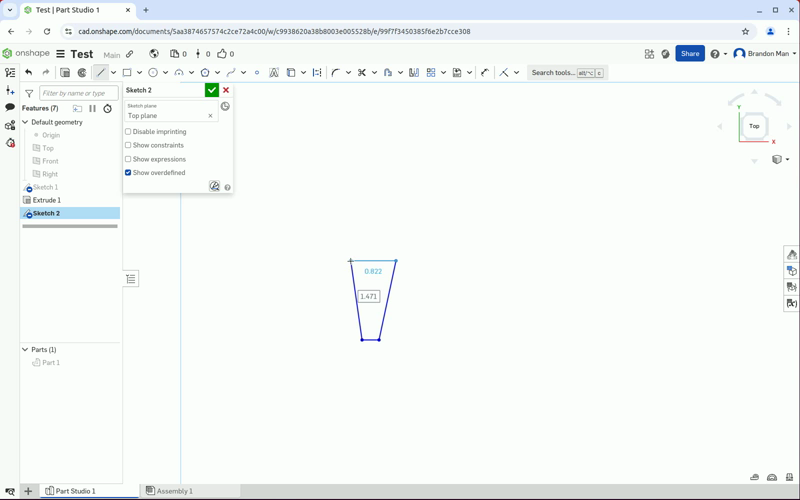
click(350, 260)
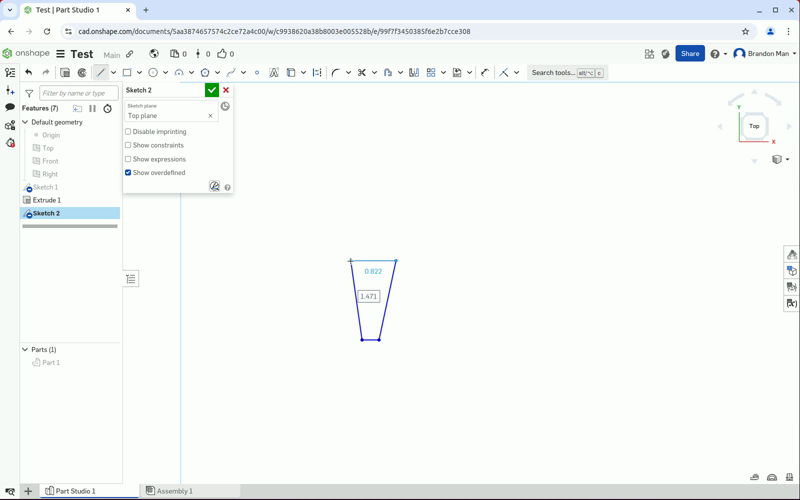
scroll(-6)
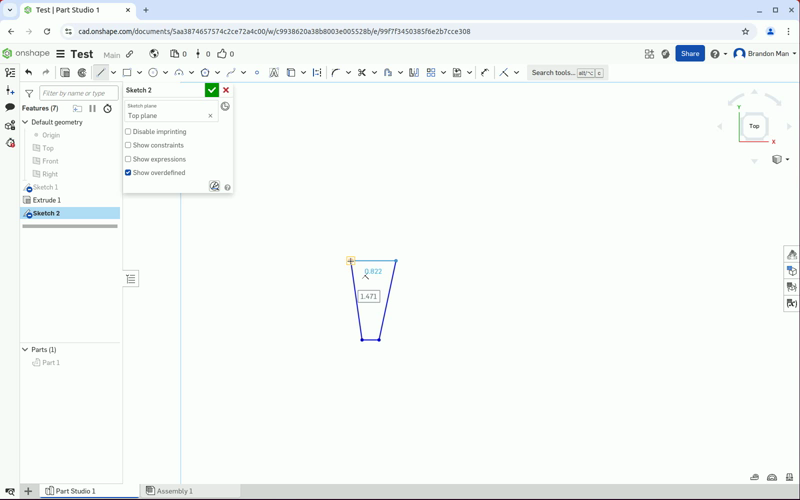
scroll(-6)
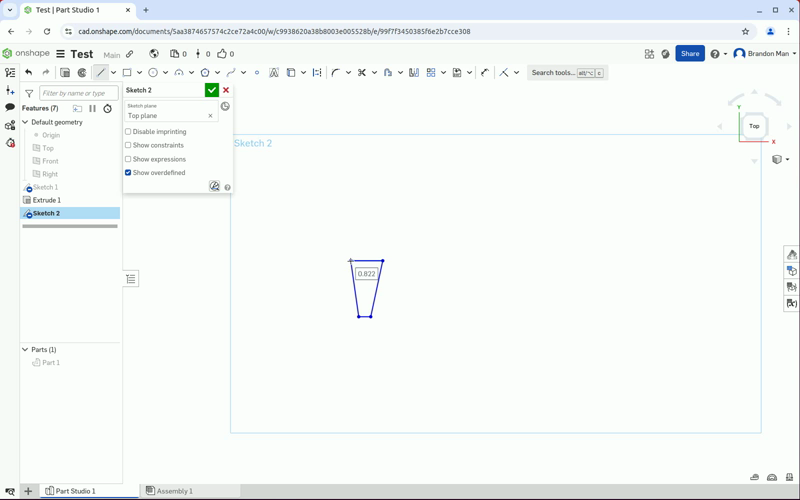
scroll(-6)
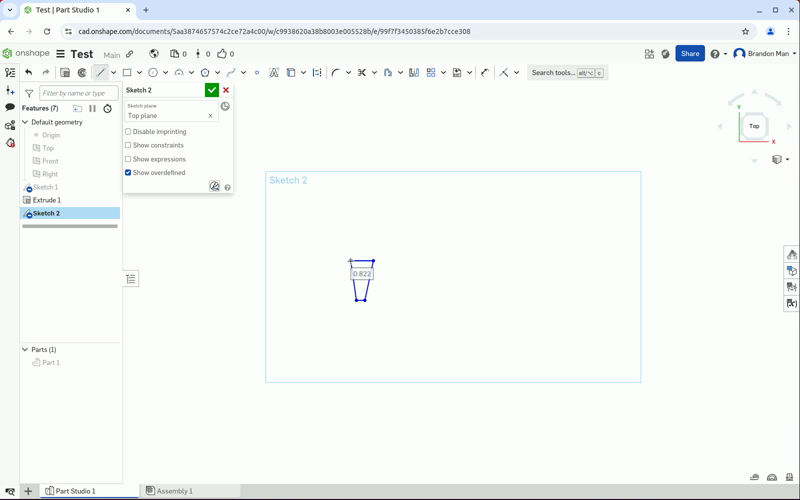
scroll(-6)
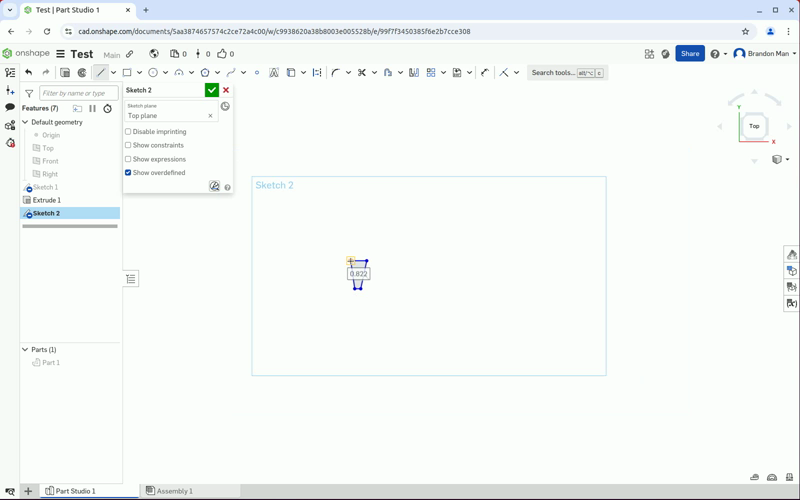
scroll(-6)
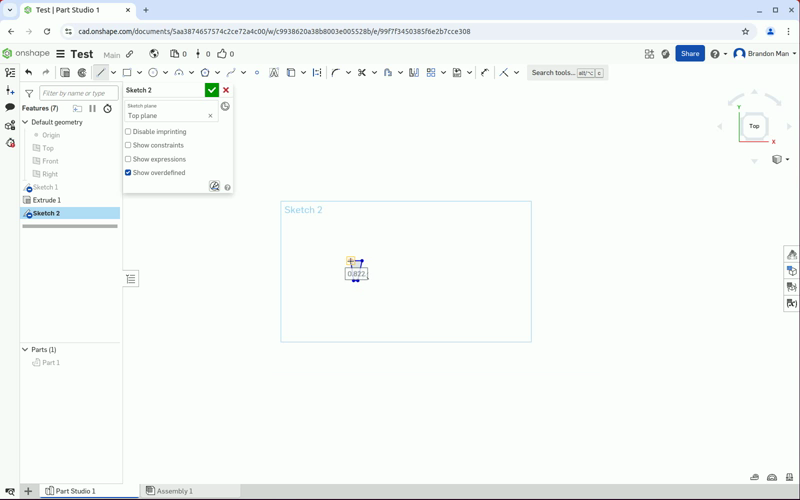
scroll(-6)
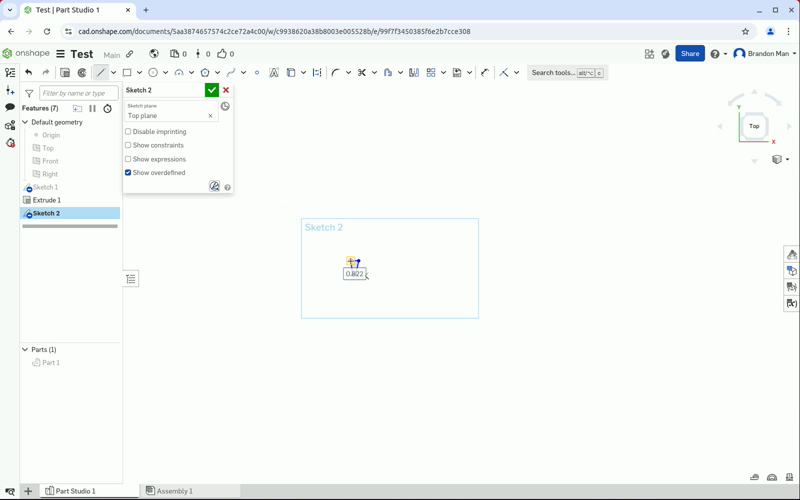
scroll(-6)
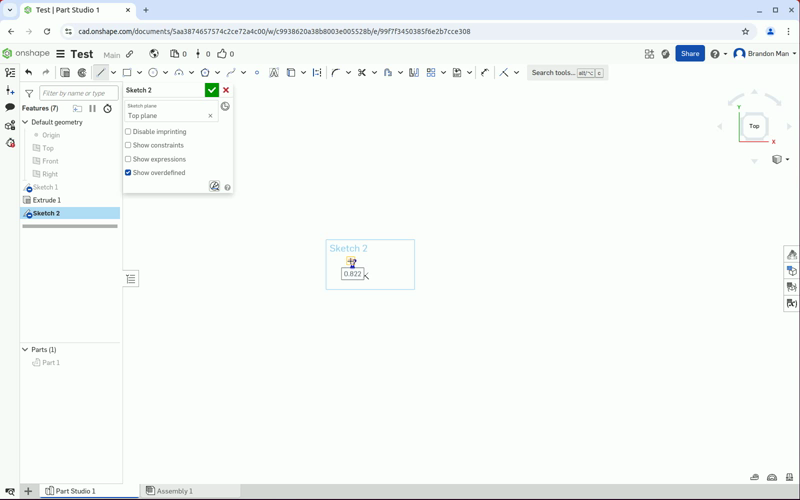
key(esc)
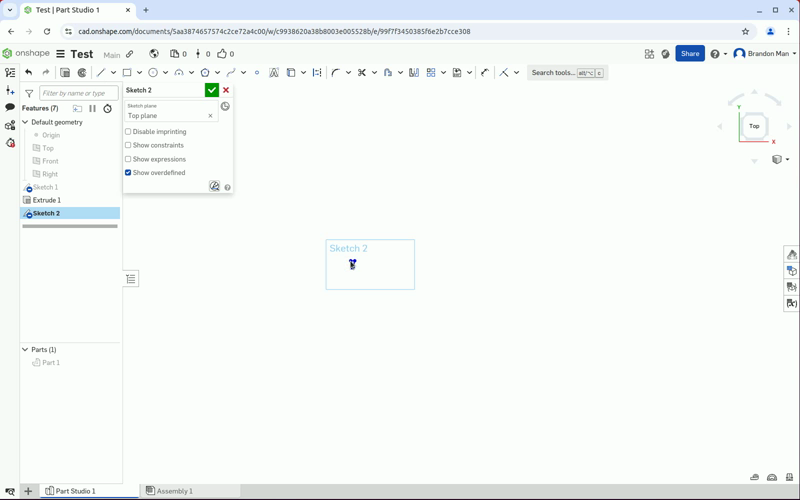
mouse_move(353, 265)
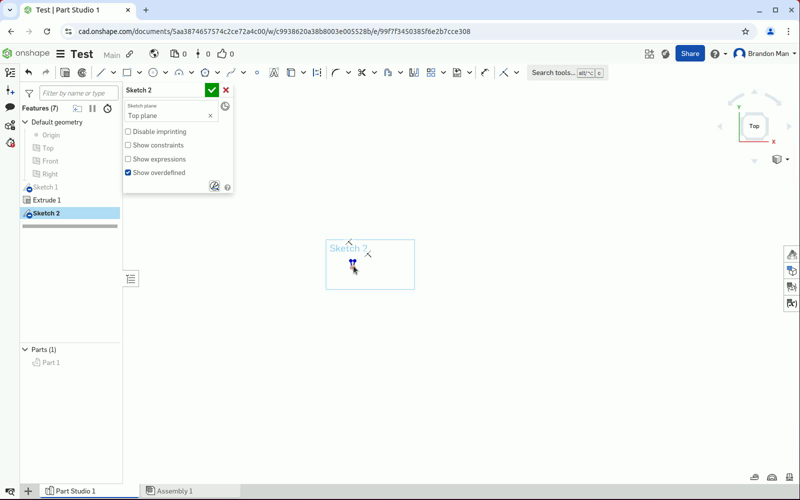
scroll(6)
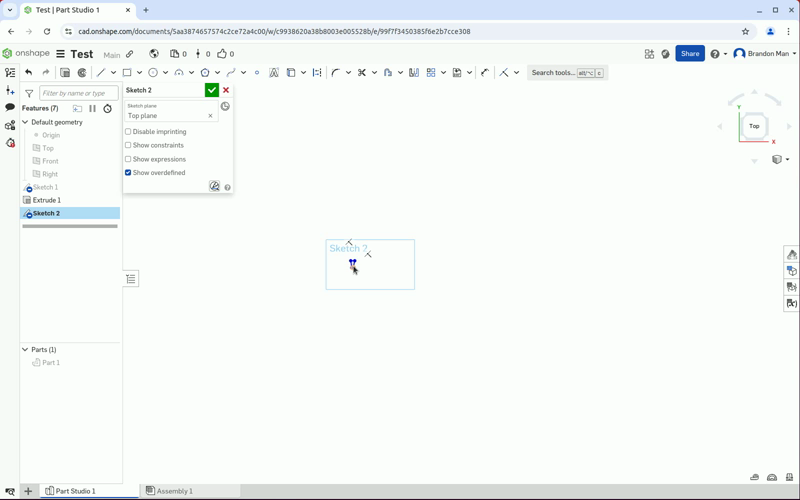
scroll(6)
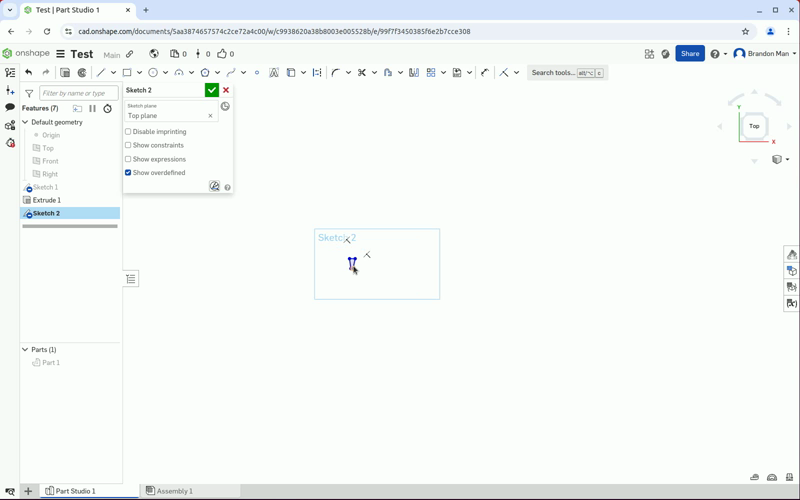
scroll(6)
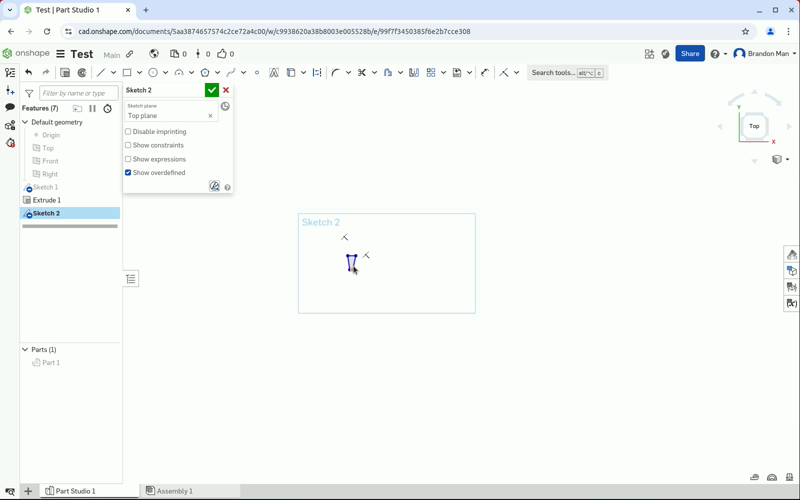
scroll(6)
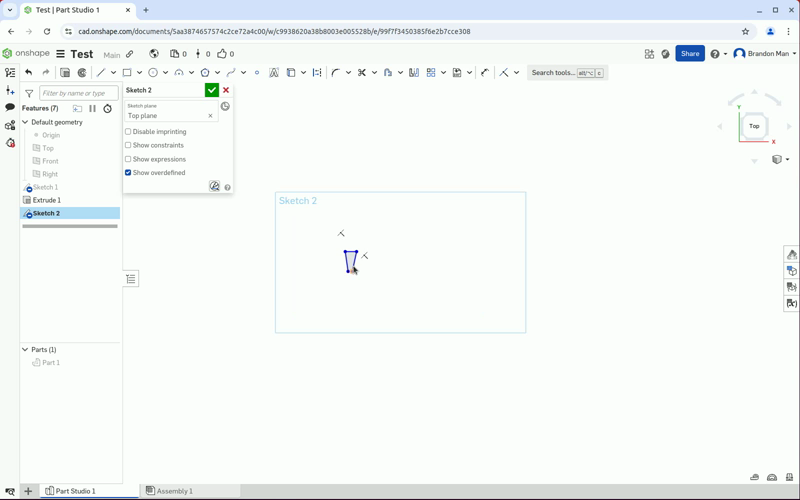
scroll(6)
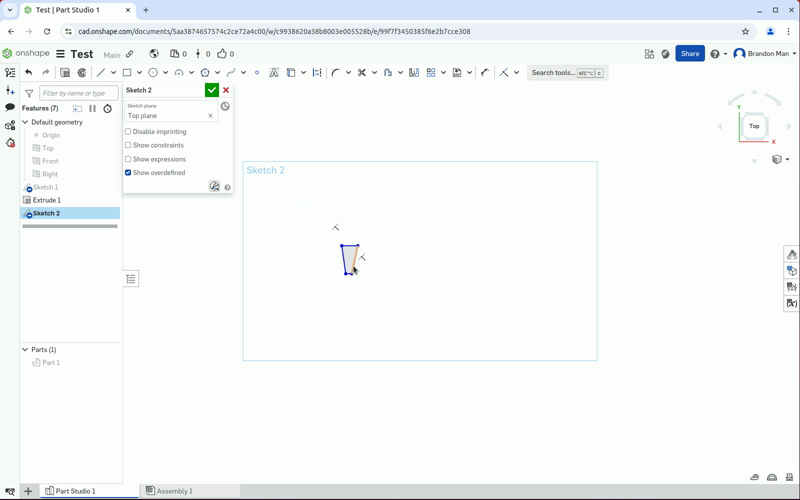
scroll(6)
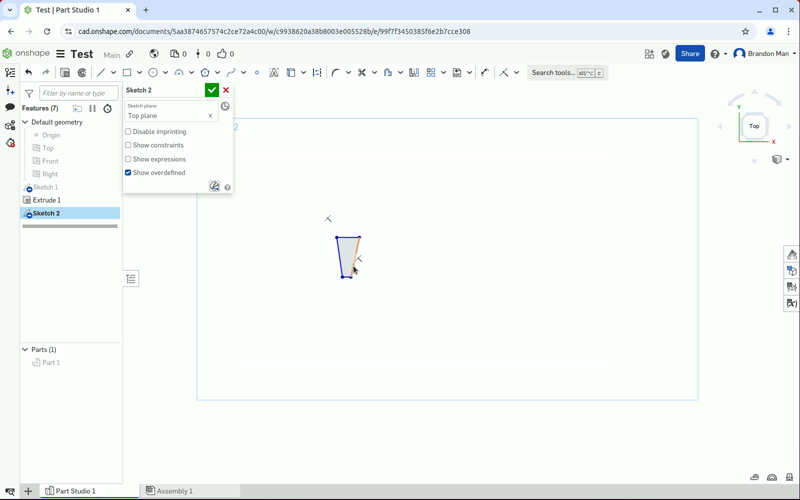
scroll(6)
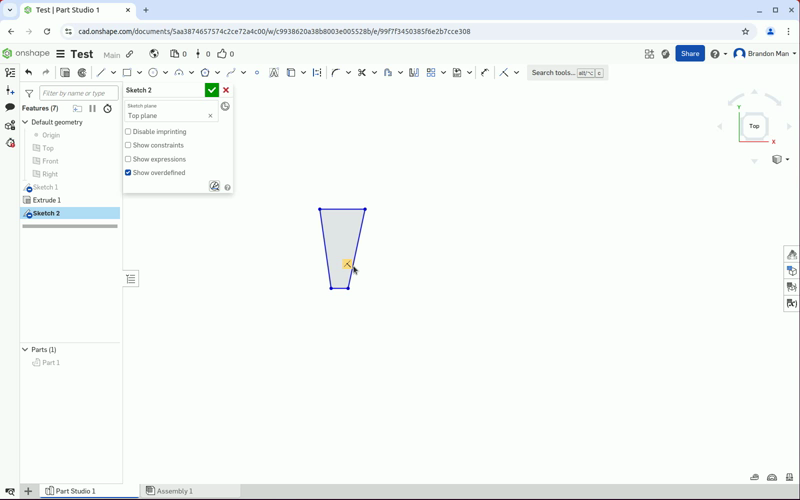
click(353, 265)
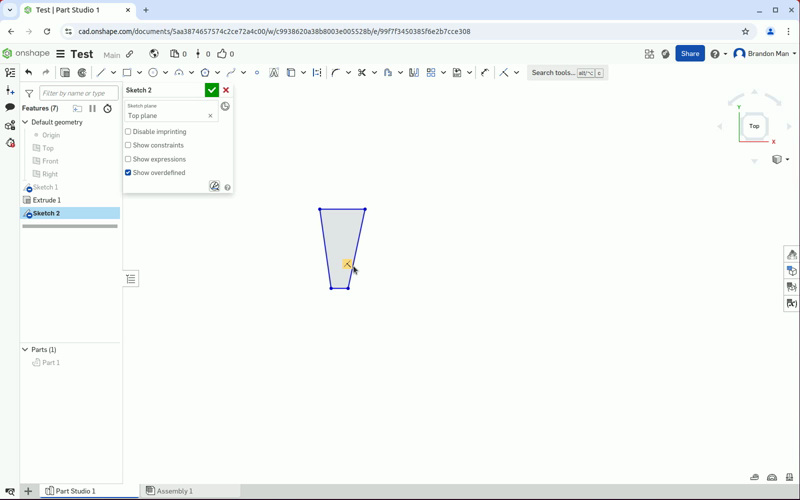
scroll(-6)
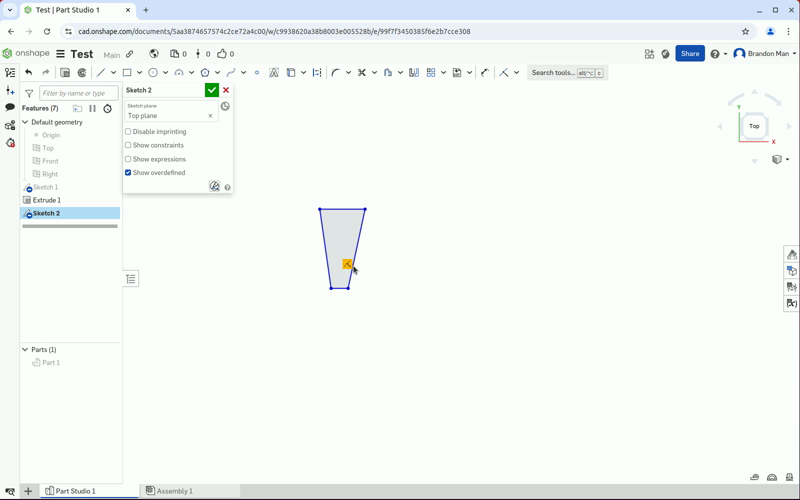
scroll(-6)
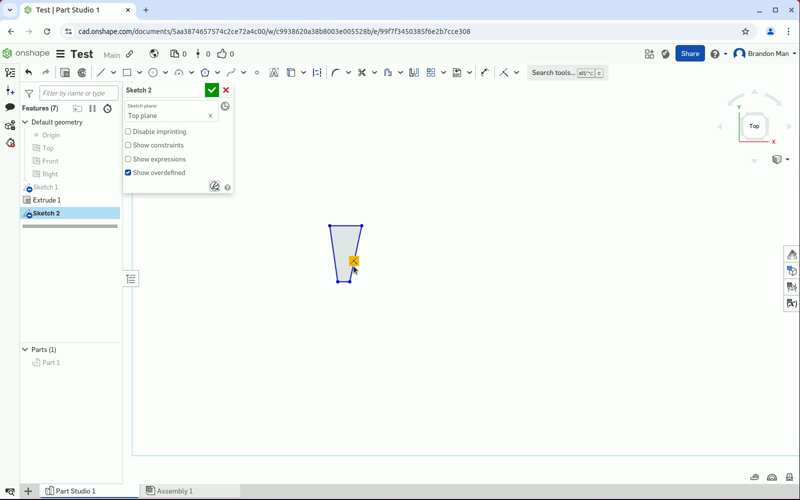
scroll(-6)
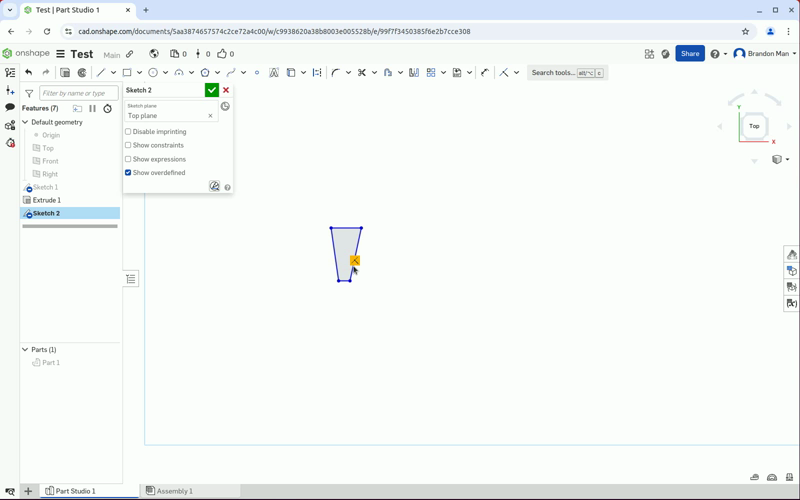
scroll(-6)
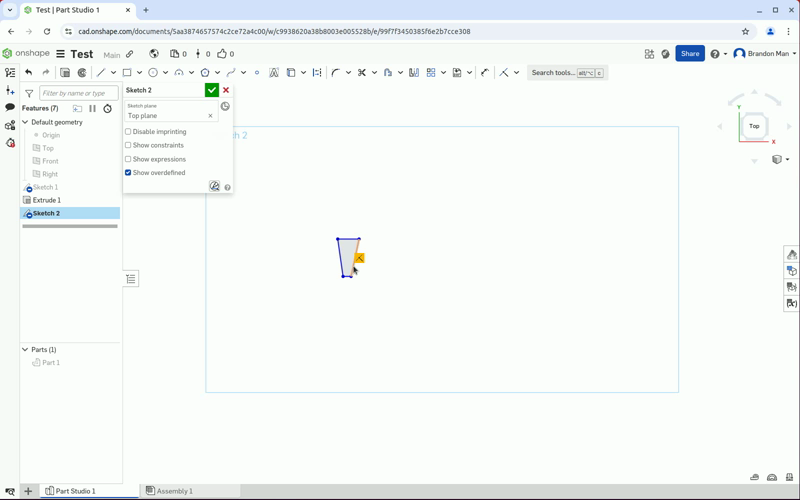
scroll(-6)
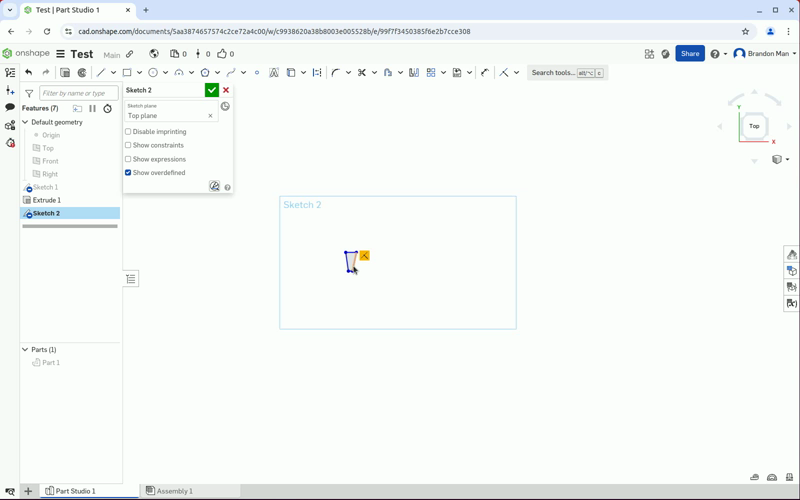
scroll(-6)
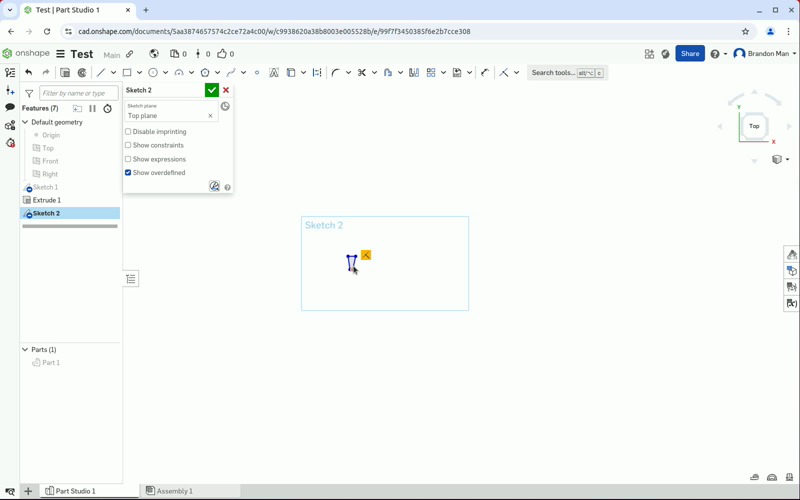
scroll(-6)
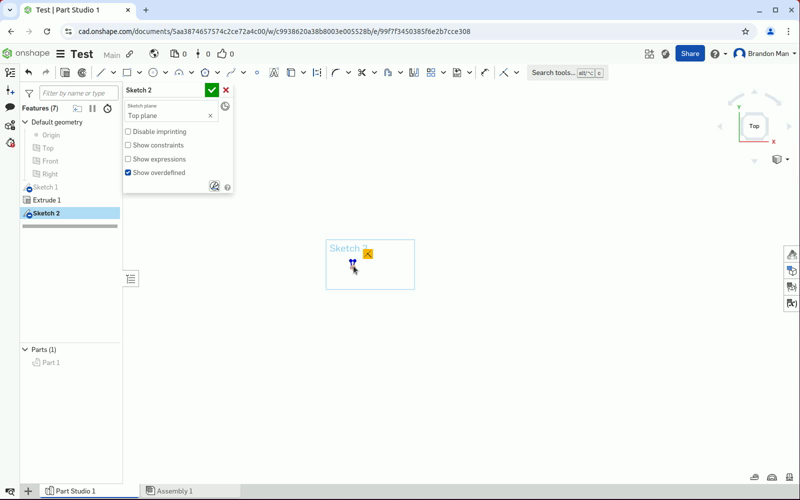
mouse_move(73, 352)
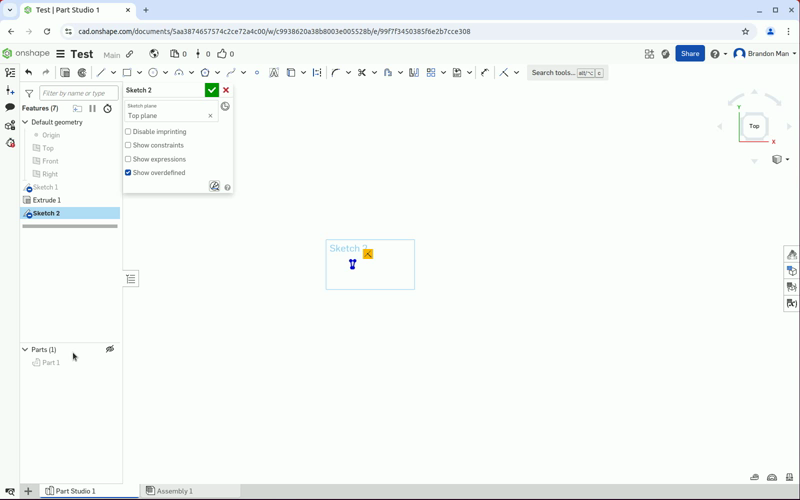
key(shift+y)
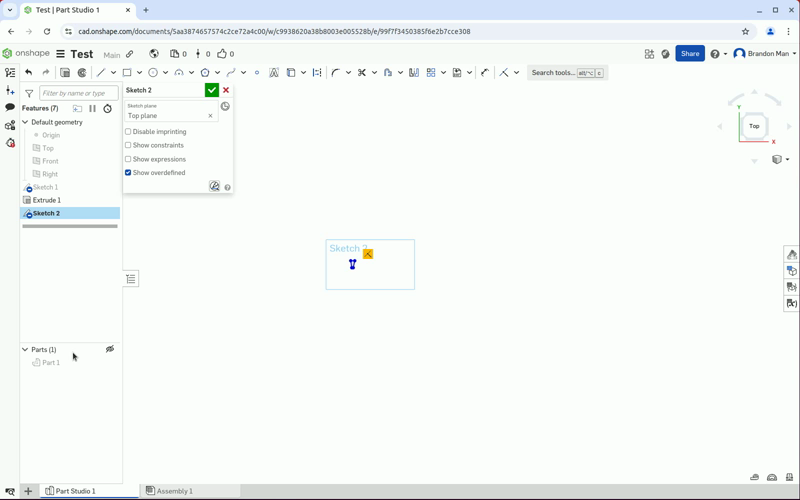
key(shift+e)
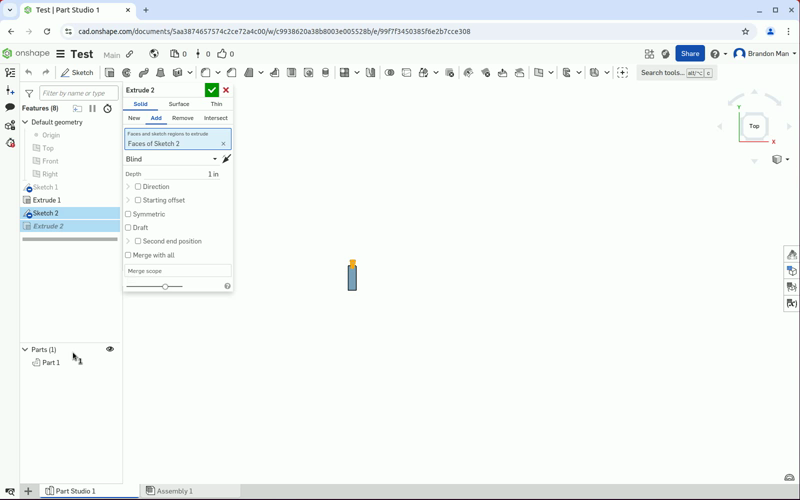
mouse_move(143, 106)
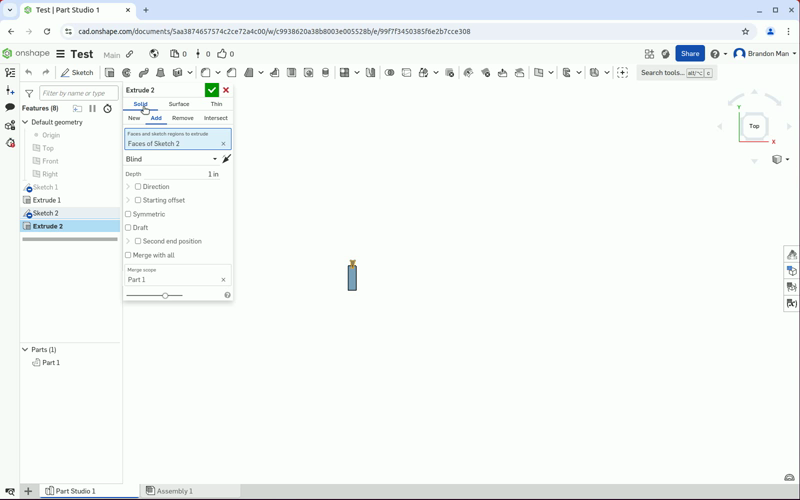
click(143, 106)
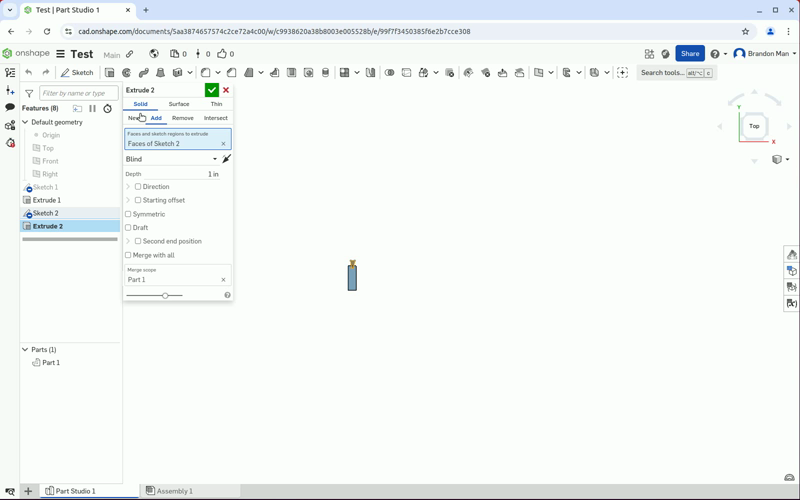
mouse_move(137, 120)
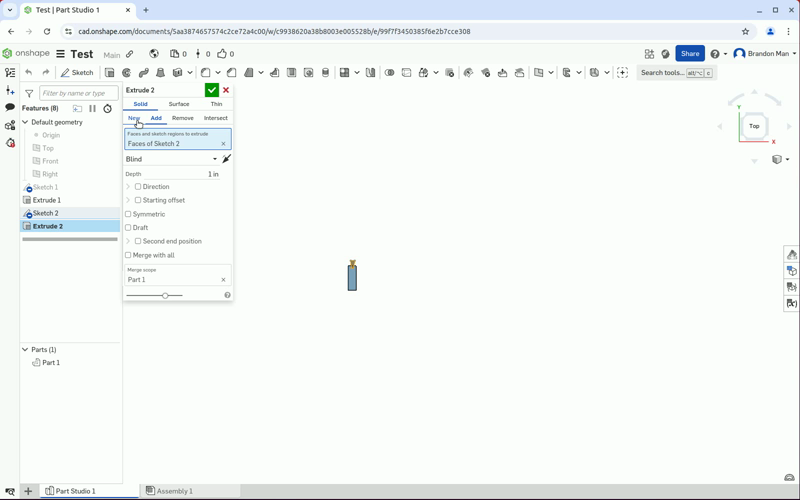
click(137, 120)
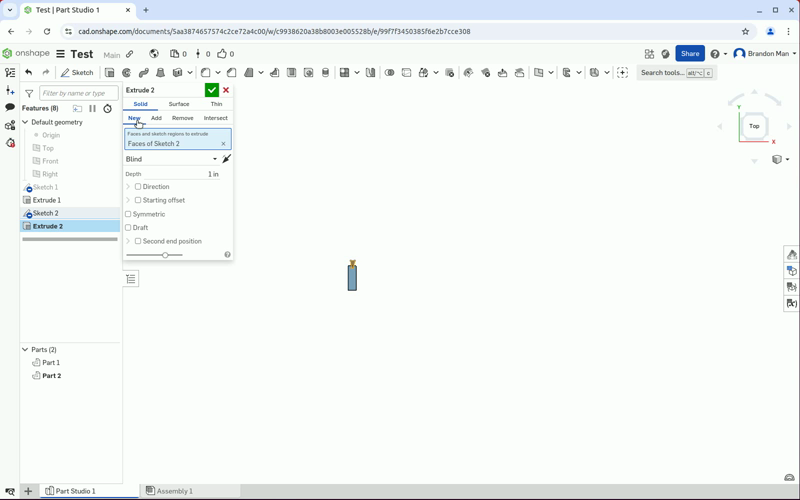
key(tab, 4)
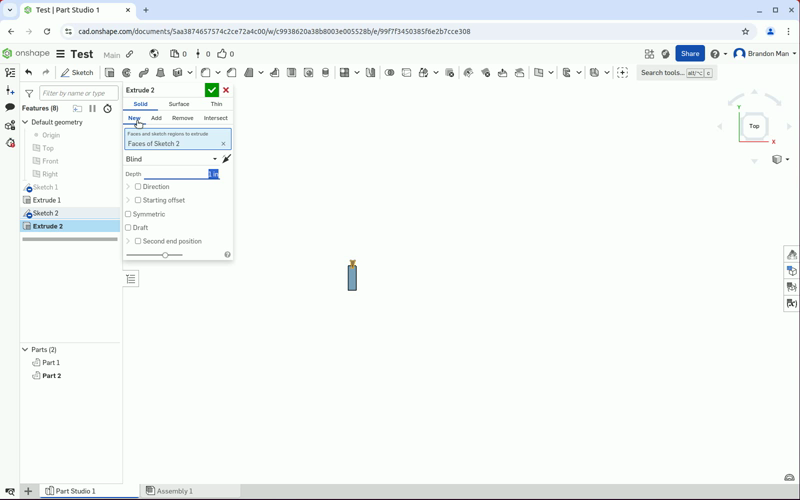
text(4.814)
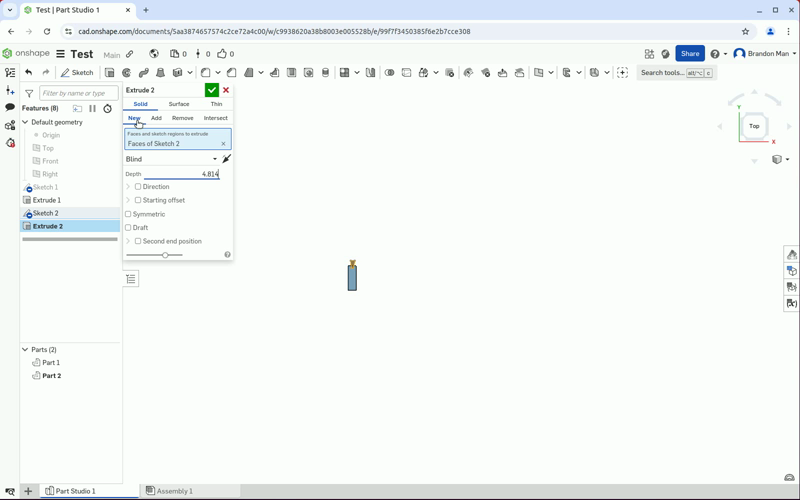
key(enter)
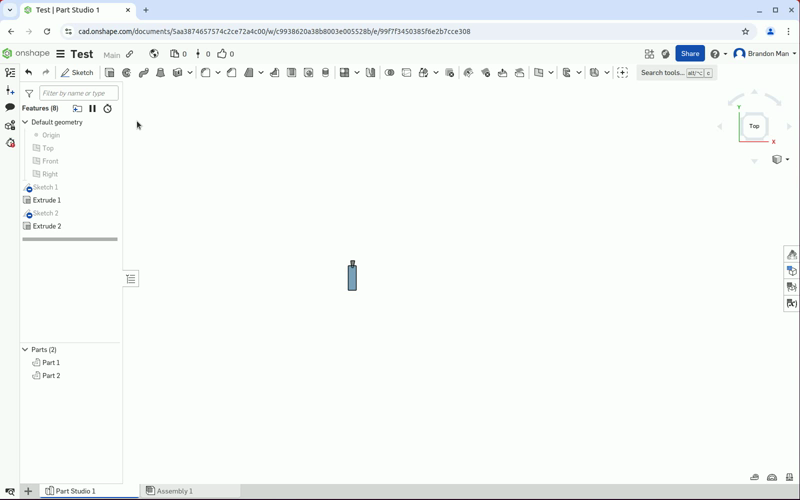
key(shift+h)
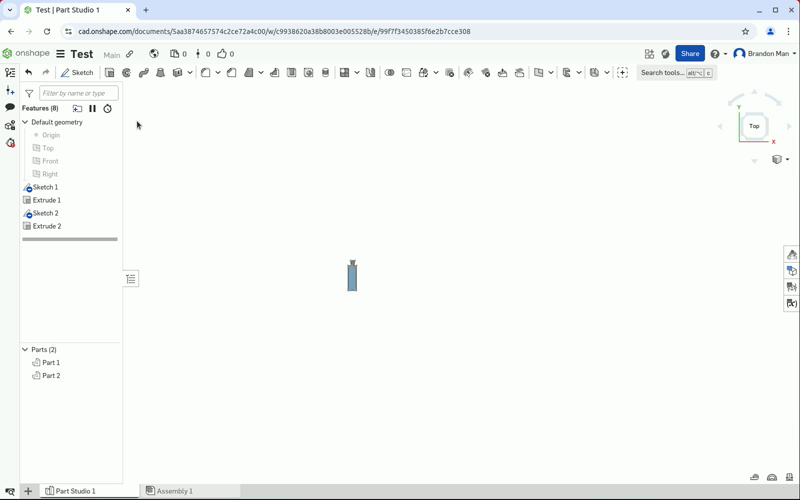
key(shift+h)
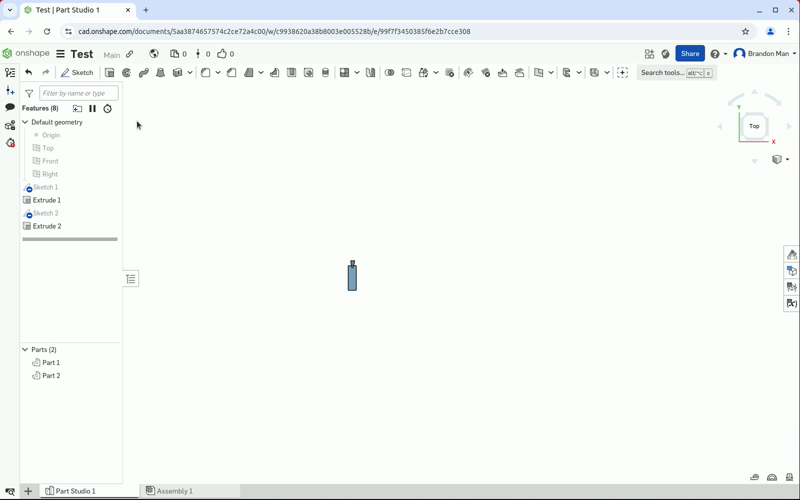
mouse_move(73, 189)
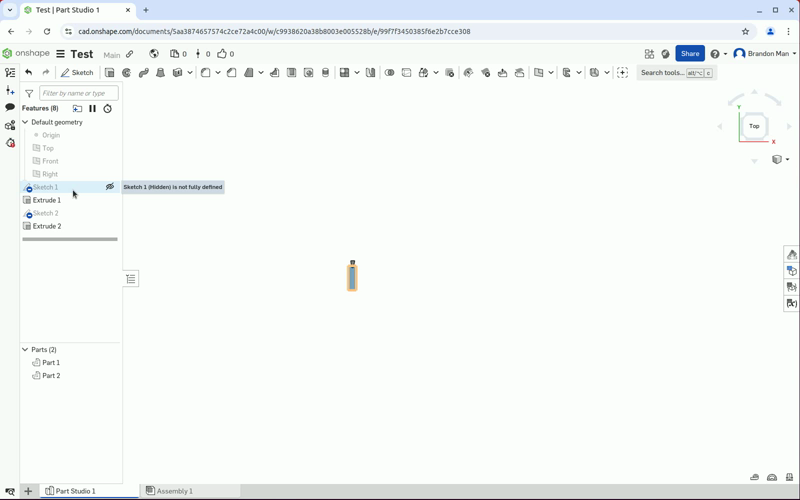
click(73, 189)
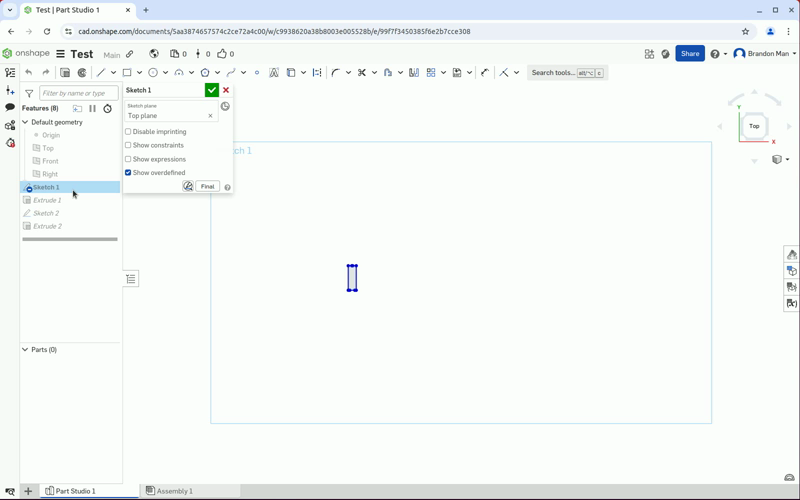
mouse_move(229, 92)
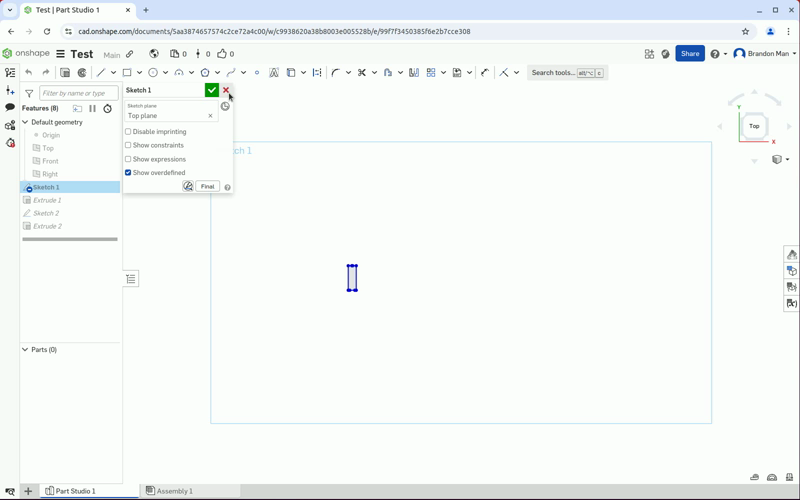
click(229, 92)
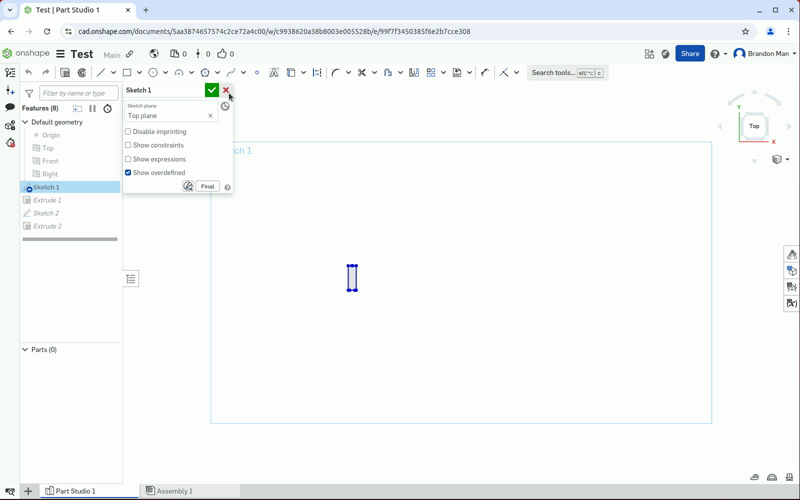
key(shift+s)
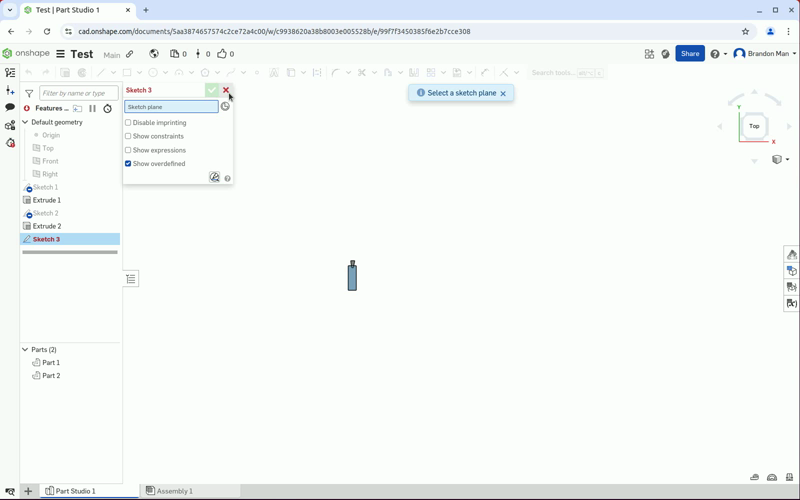
mouse_move(73, 150)
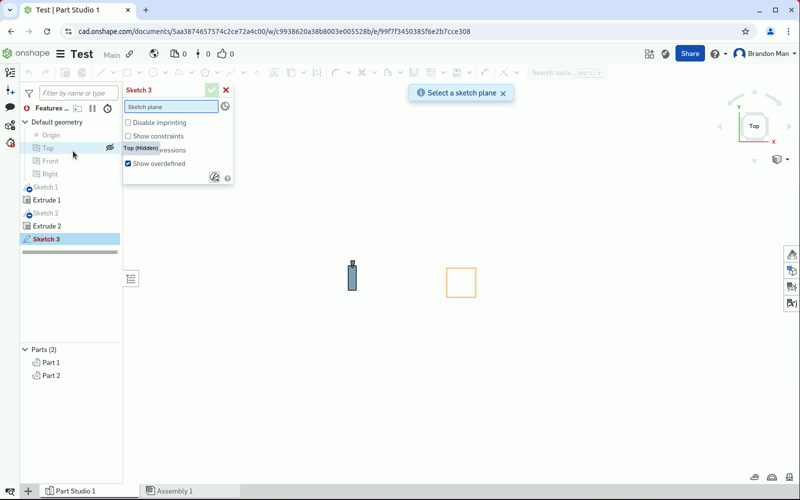
click(73, 150)
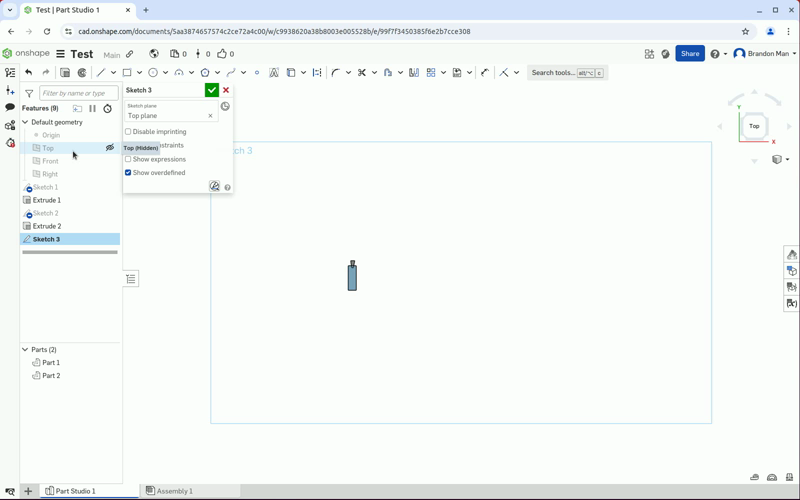
mouse_move(73, 352)
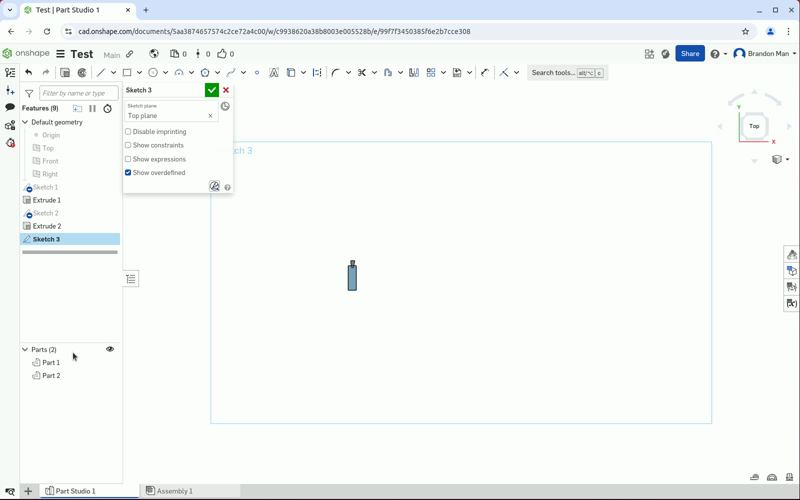
key(y)
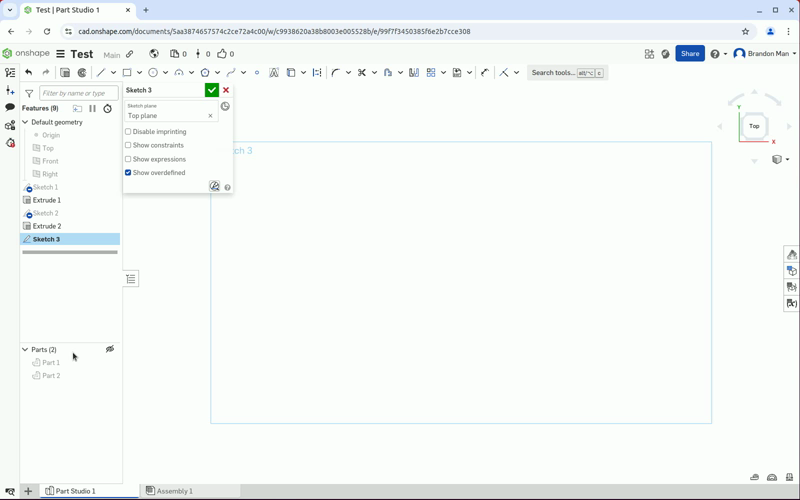
key(l)
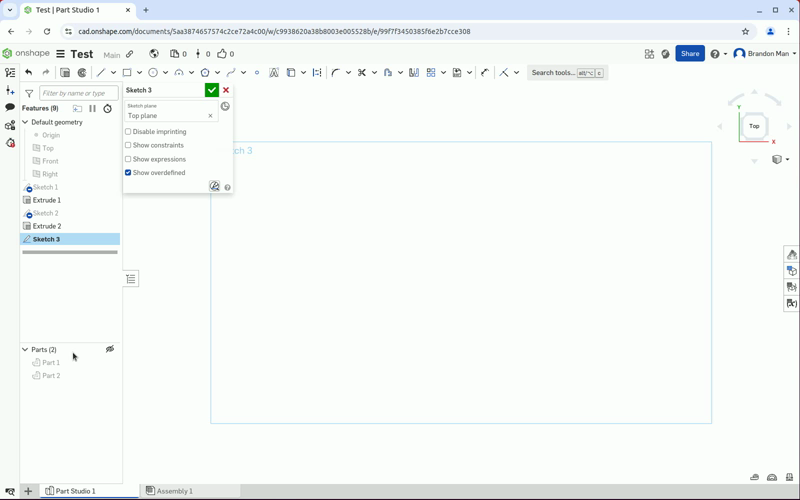
key_down(shift)
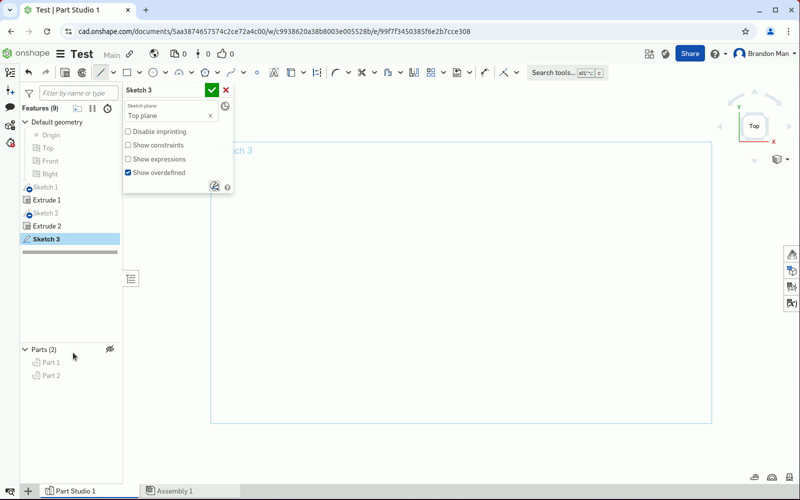
mouse_move(348, 294)
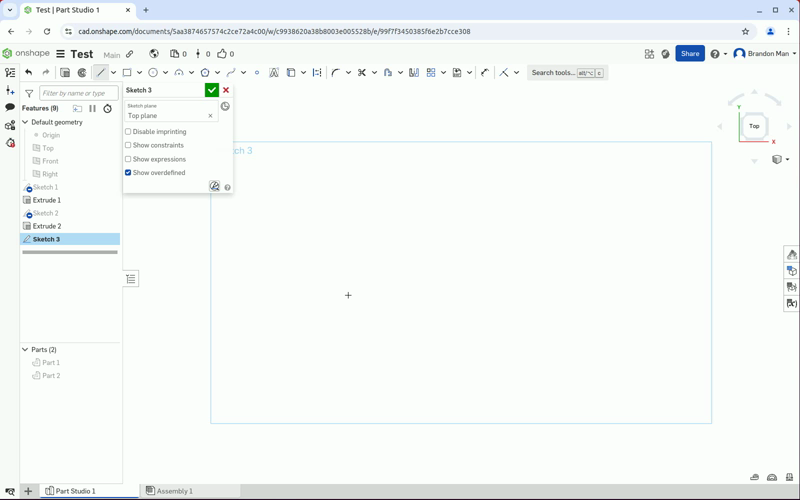
click(348, 294)
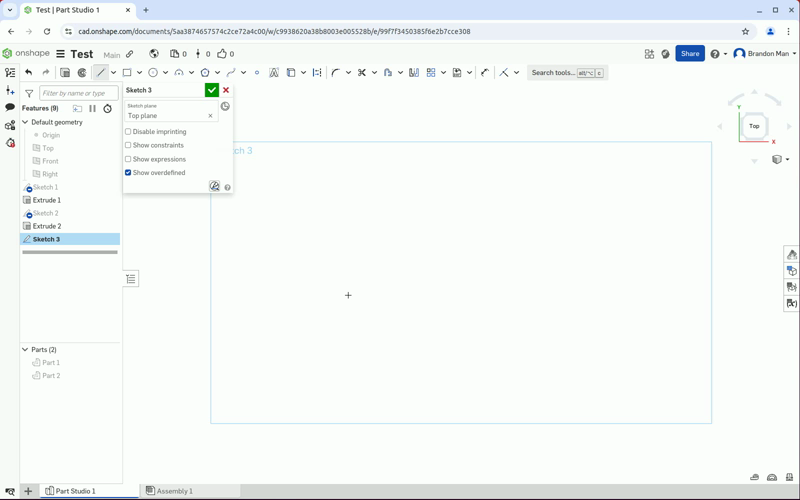
key_up(shift)
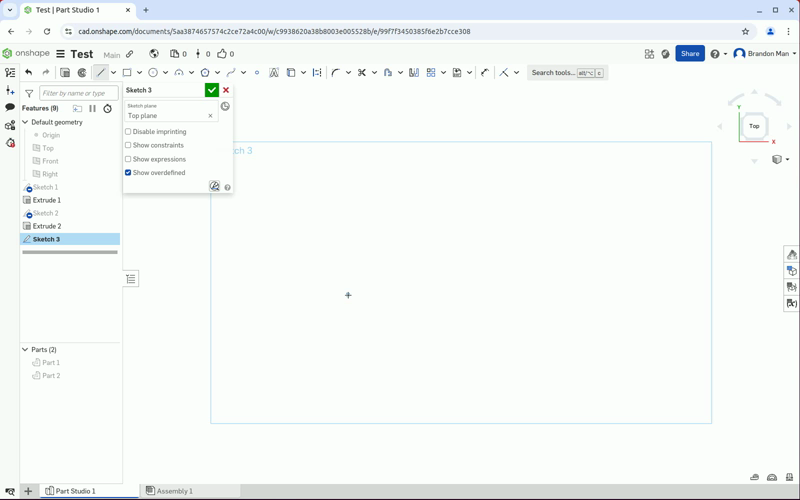
key_down(shift)
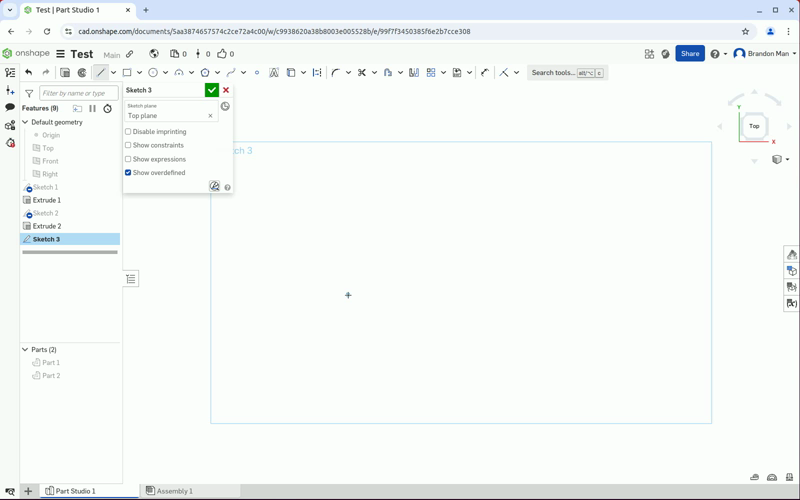
mouse_move(378, 294)
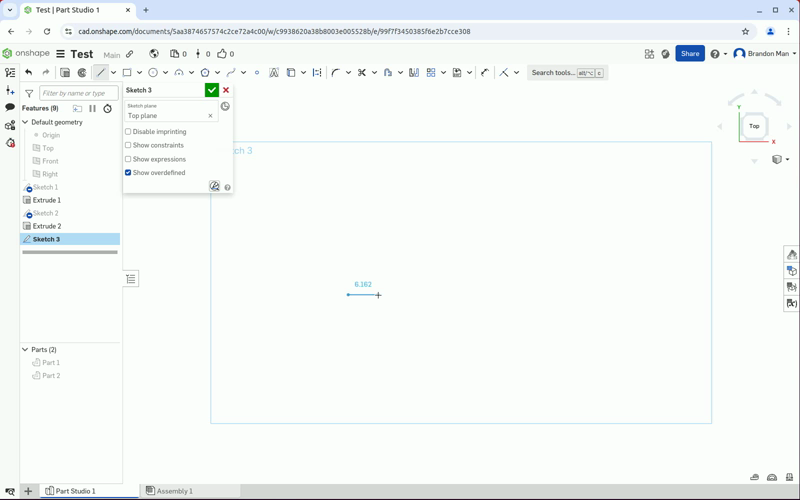
mouse_move(351, 294)
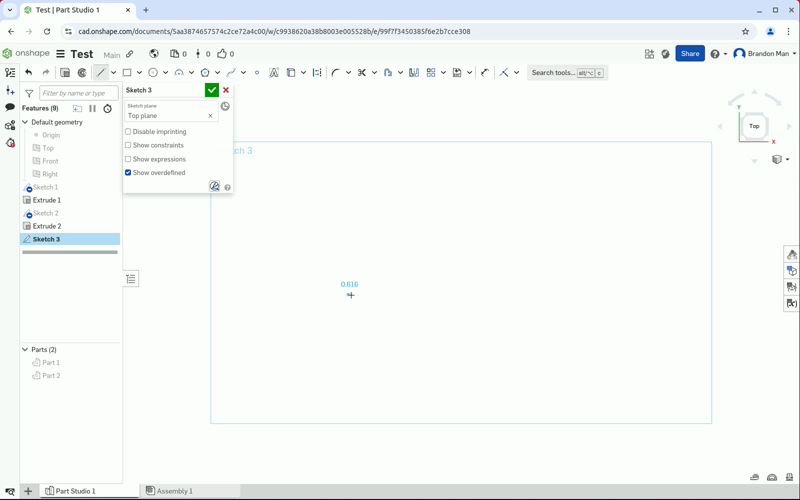
scroll(6)
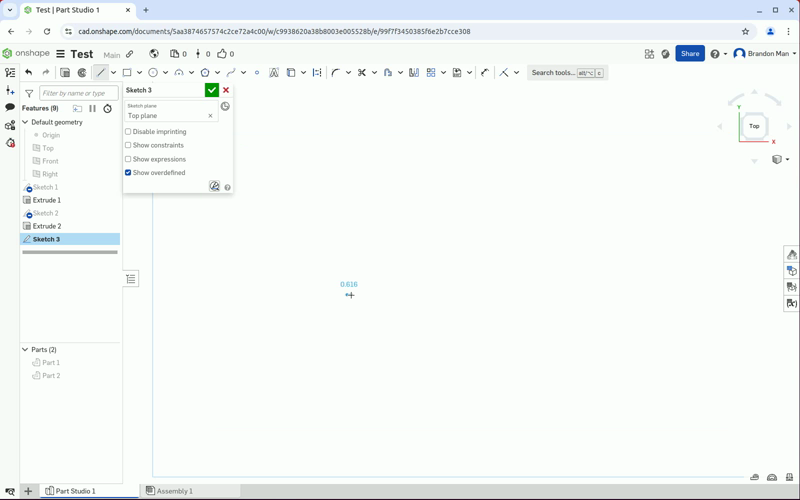
scroll(6)
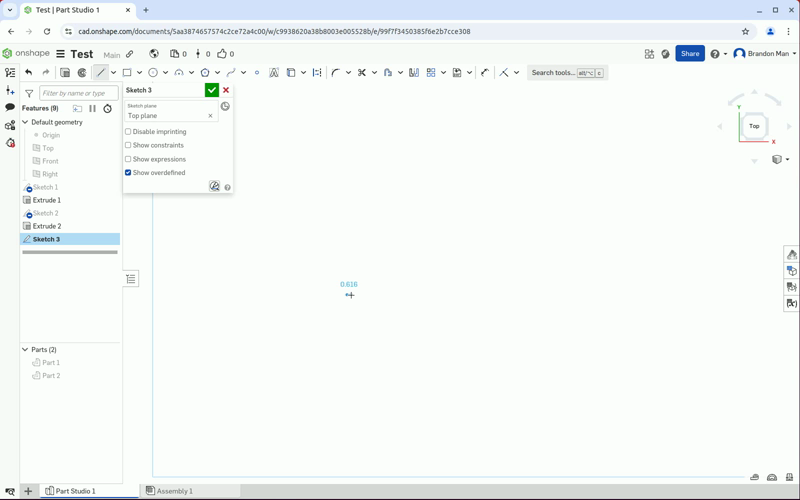
scroll(6)
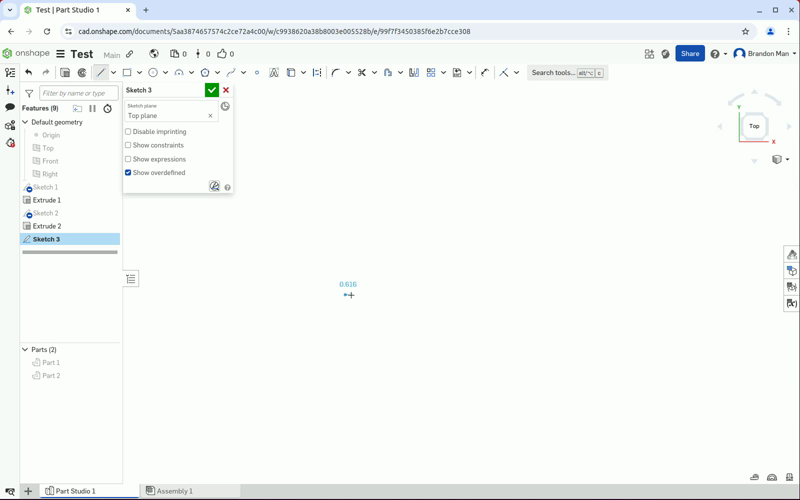
scroll(6)
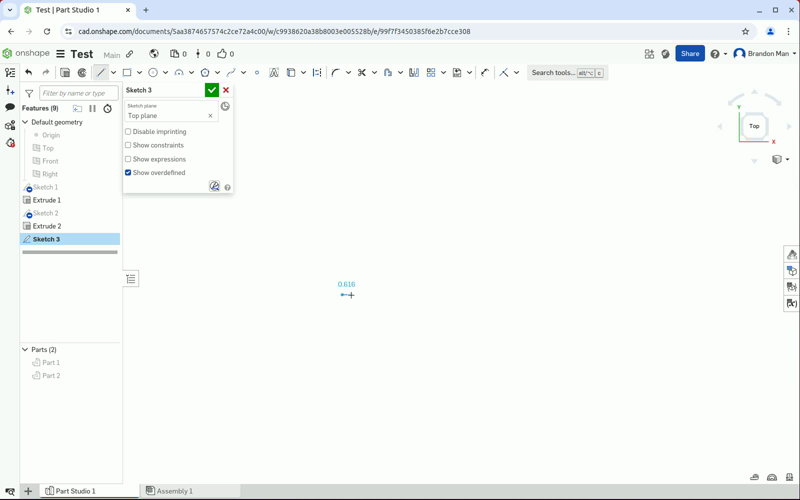
scroll(6)
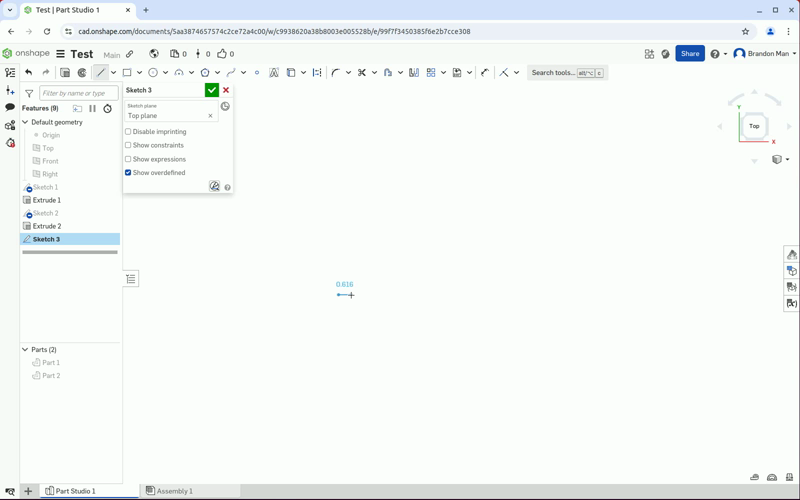
scroll(6)
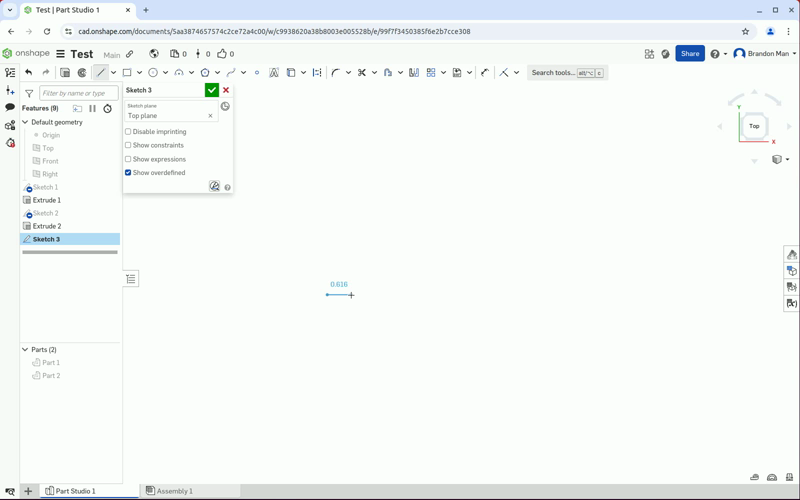
scroll(6)
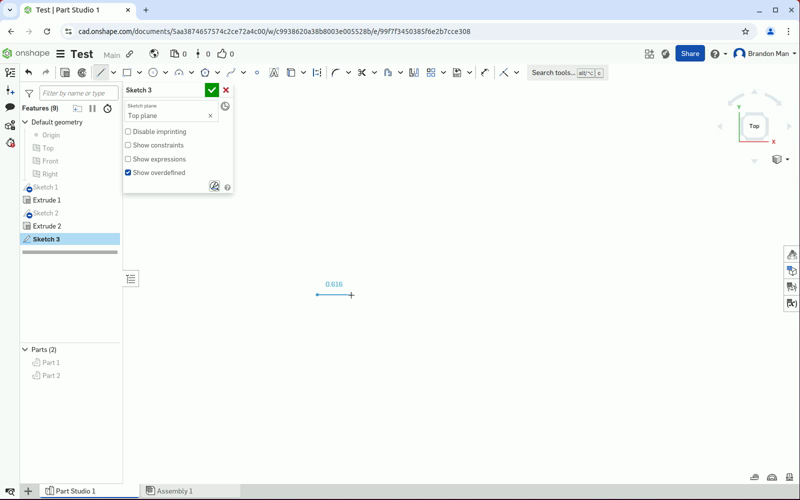
click(351, 294)
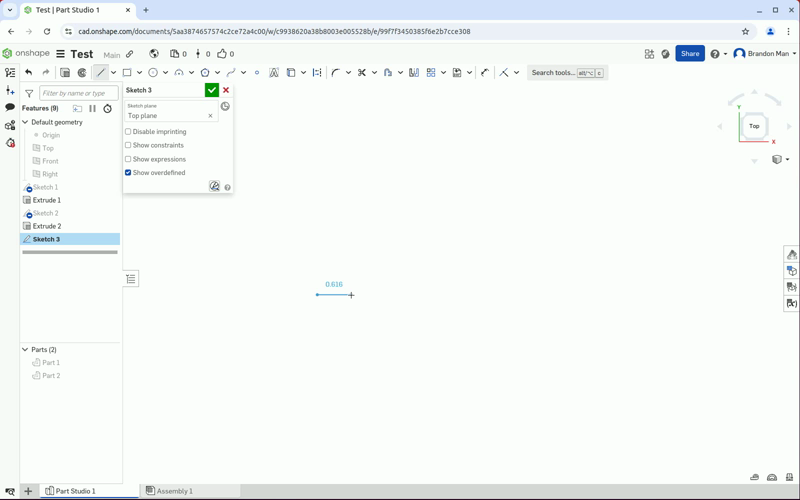
scroll(-6)
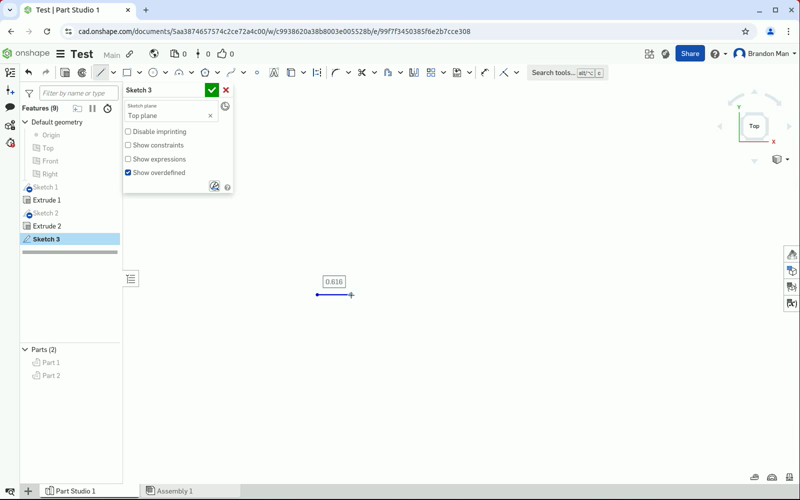
scroll(-6)
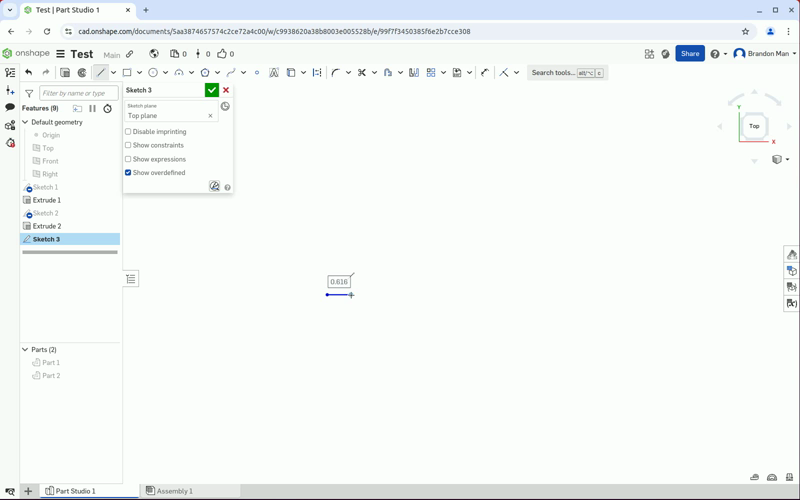
scroll(-6)
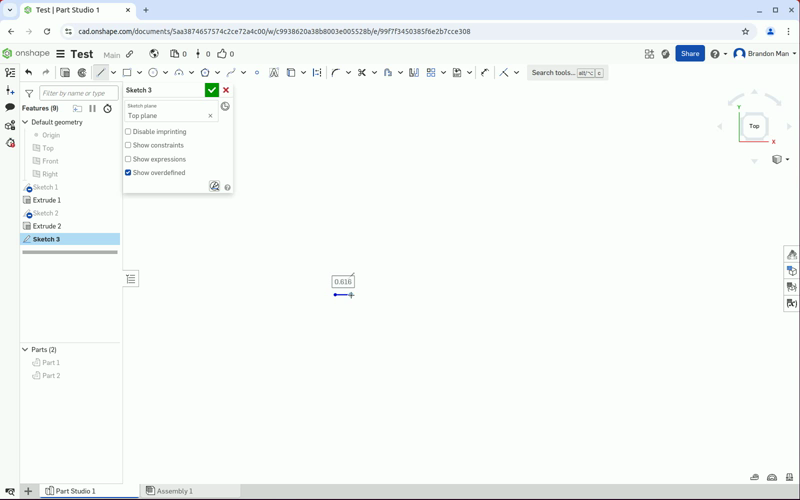
scroll(-6)
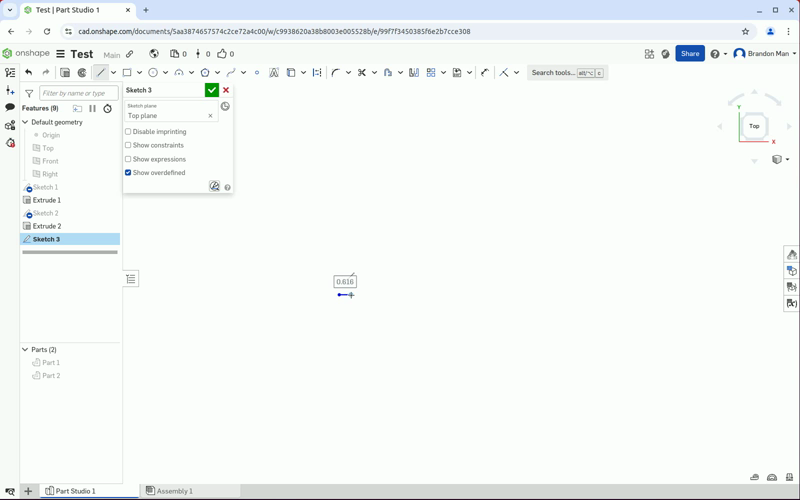
scroll(-6)
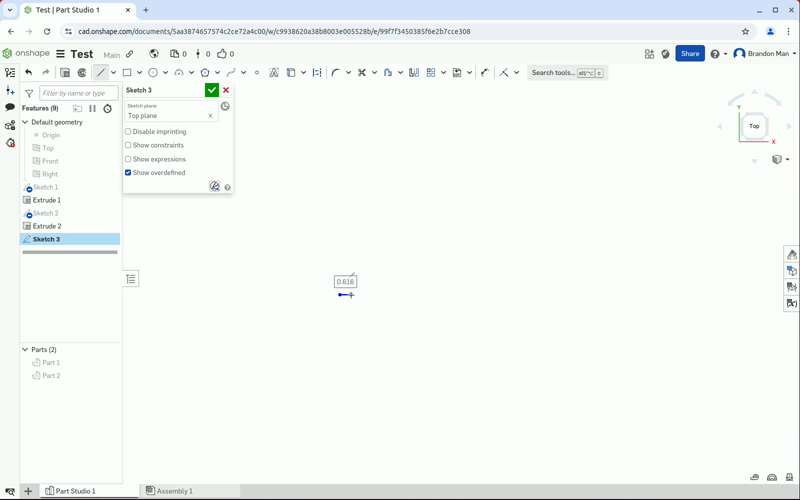
scroll(-6)
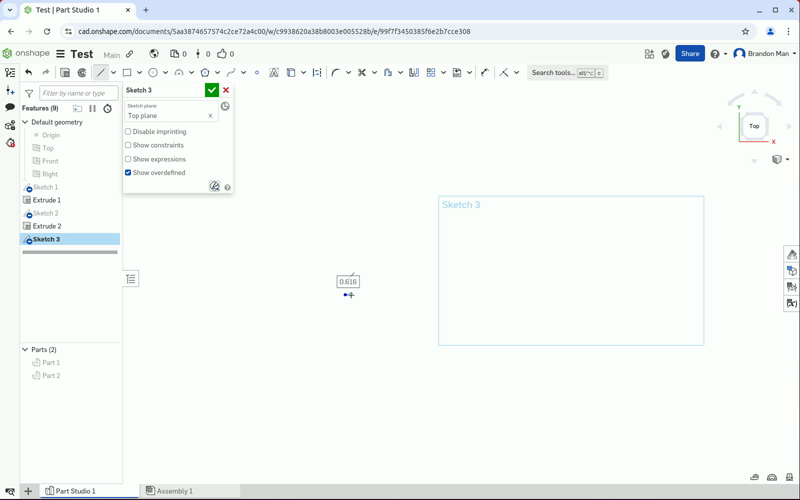
scroll(-6)
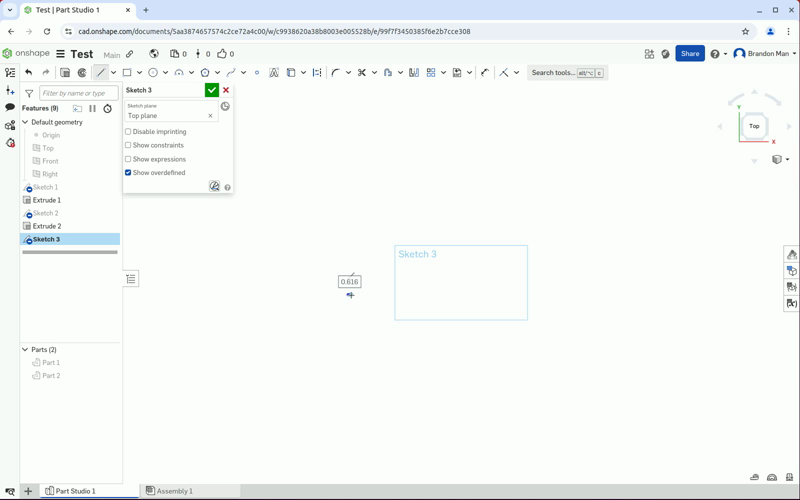
key_up(shift)
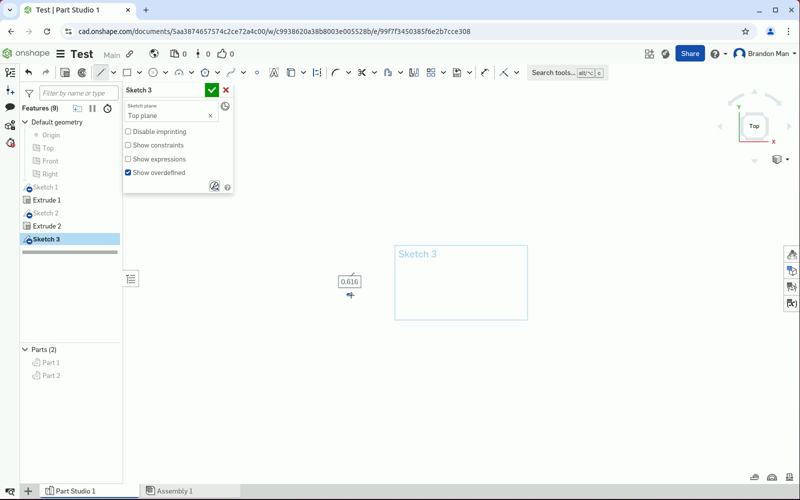
key_down(shift)
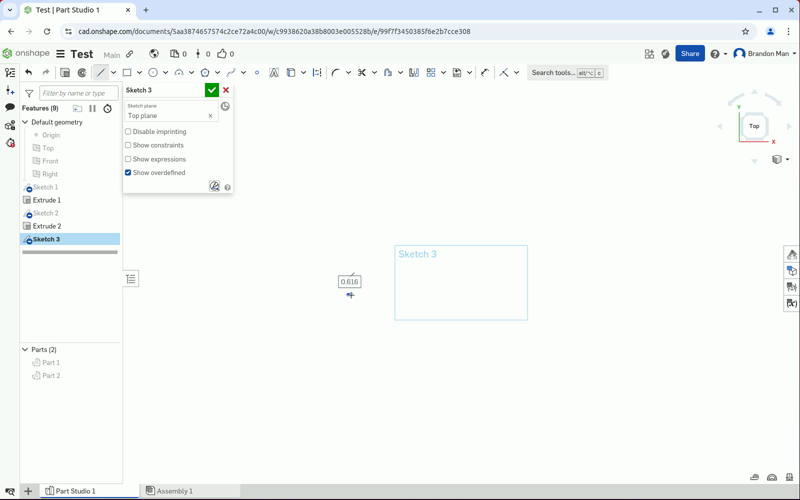
mouse_move(381, 294)
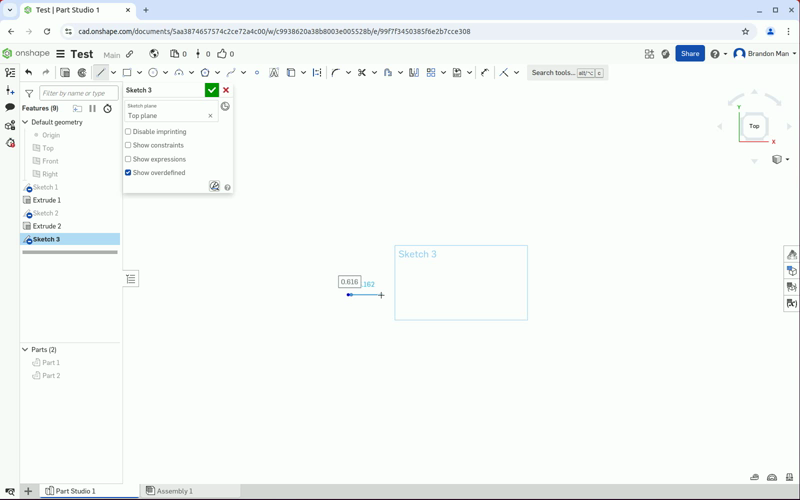
mouse_move(350, 287)
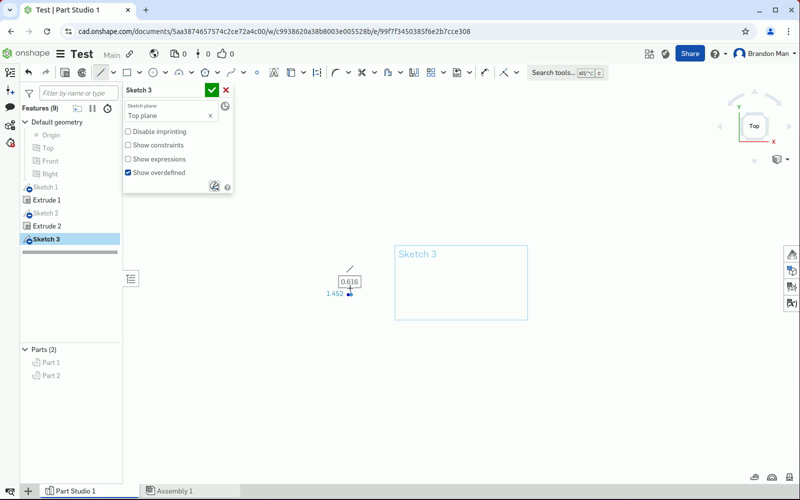
scroll(6)
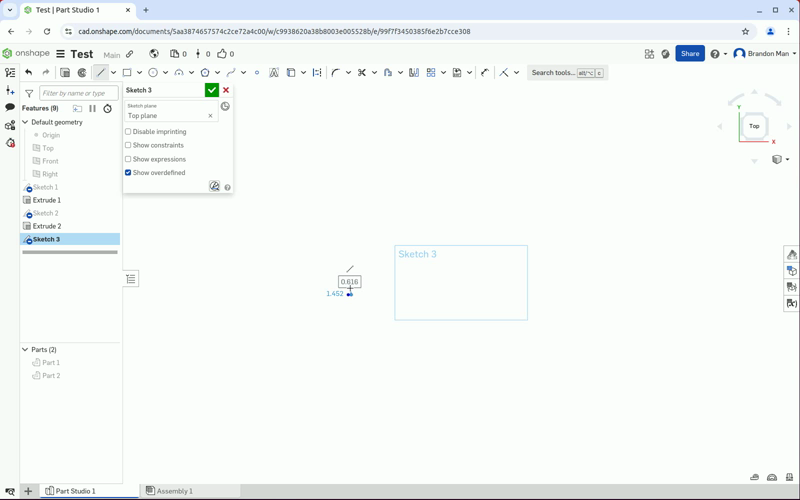
scroll(6)
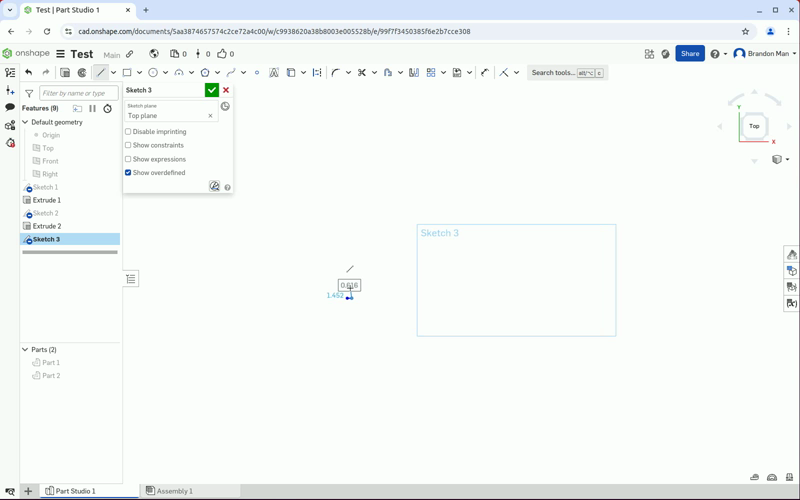
scroll(6)
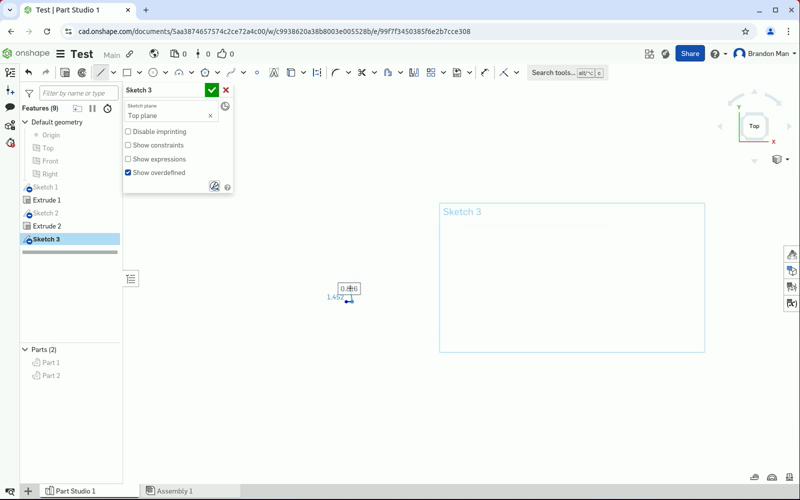
scroll(6)
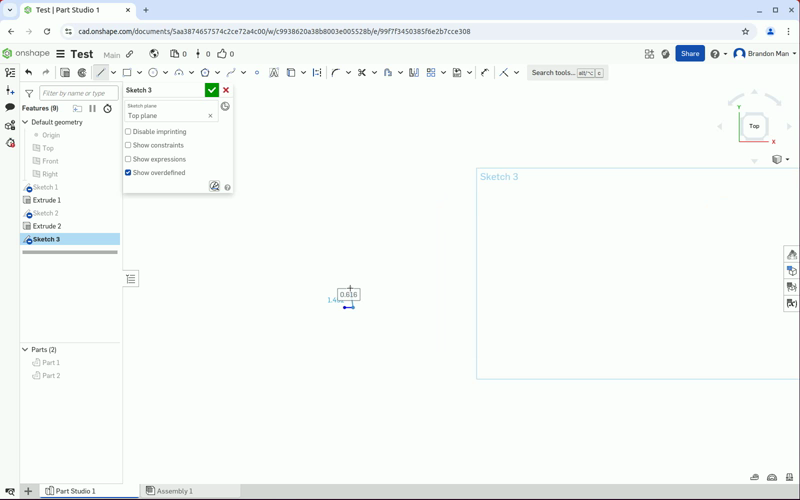
scroll(6)
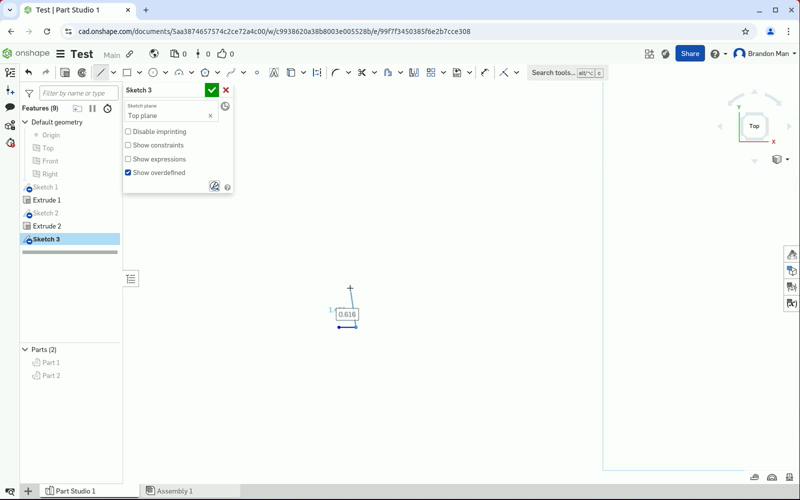
scroll(6)
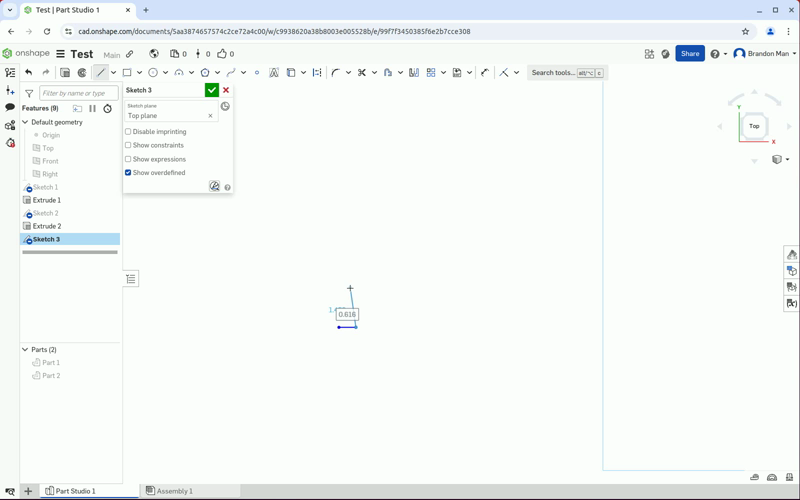
scroll(6)
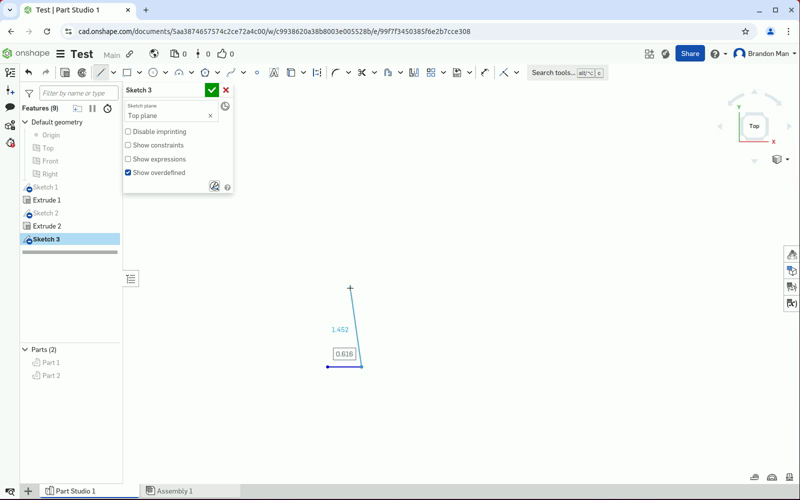
click(350, 287)
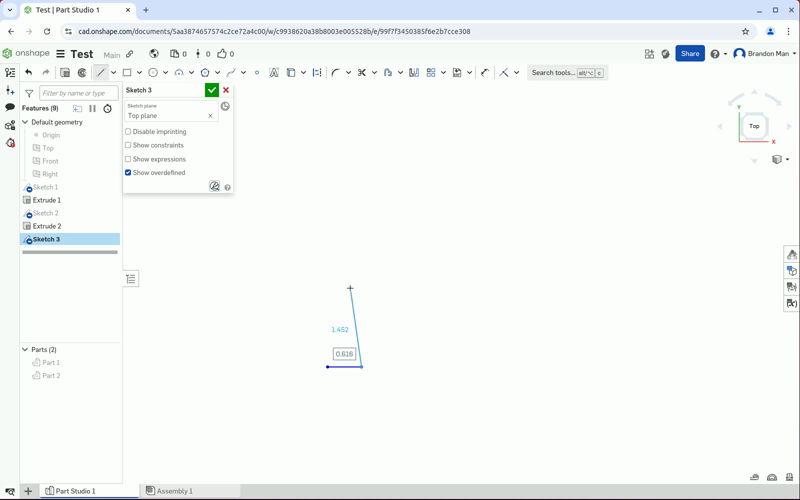
scroll(-6)
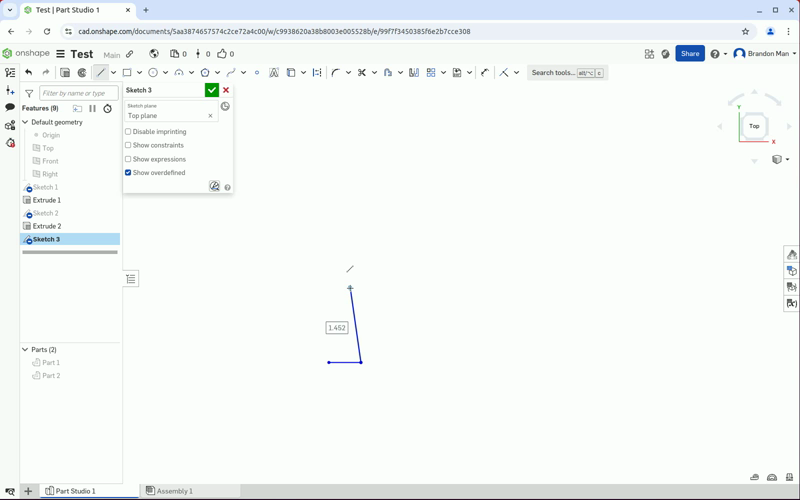
scroll(-6)
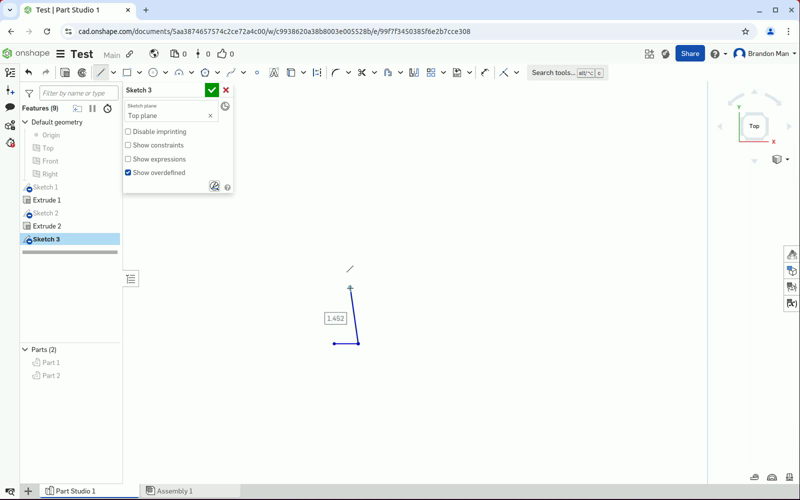
scroll(-6)
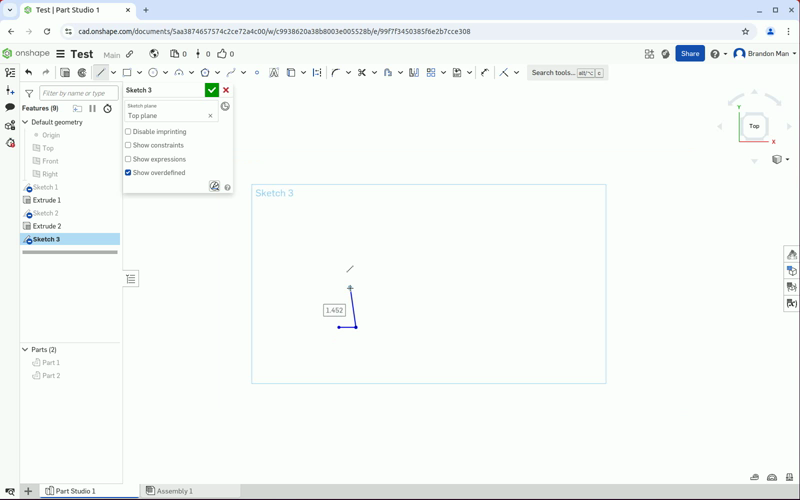
scroll(-6)
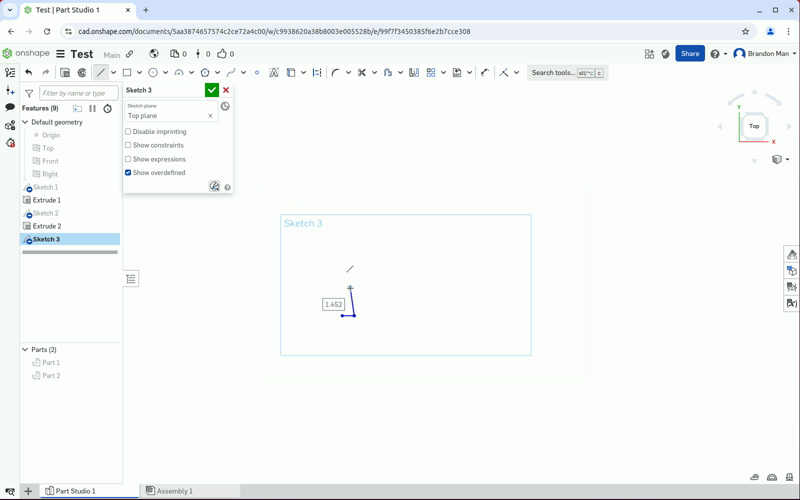
scroll(-6)
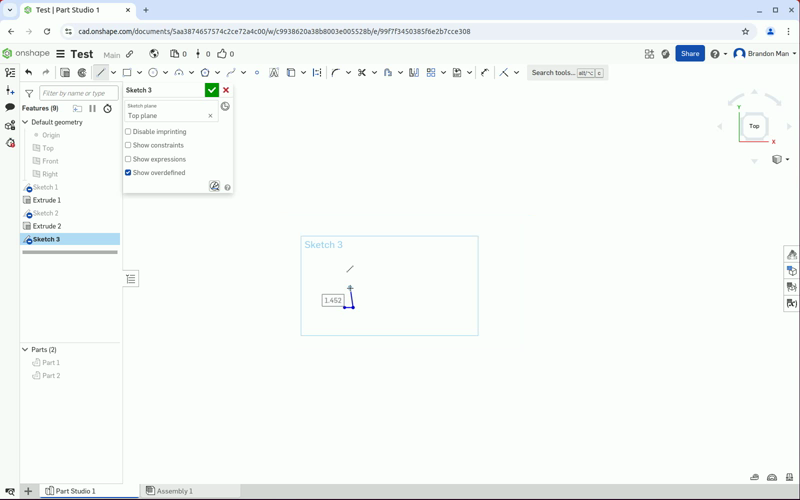
scroll(-6)
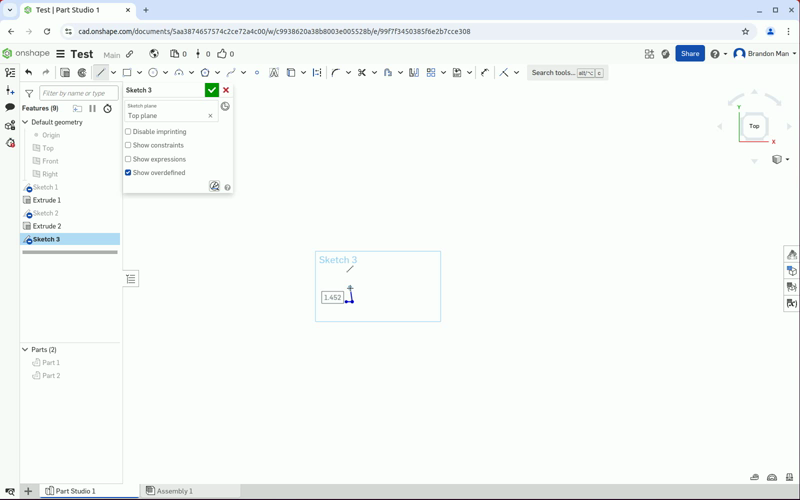
scroll(-6)
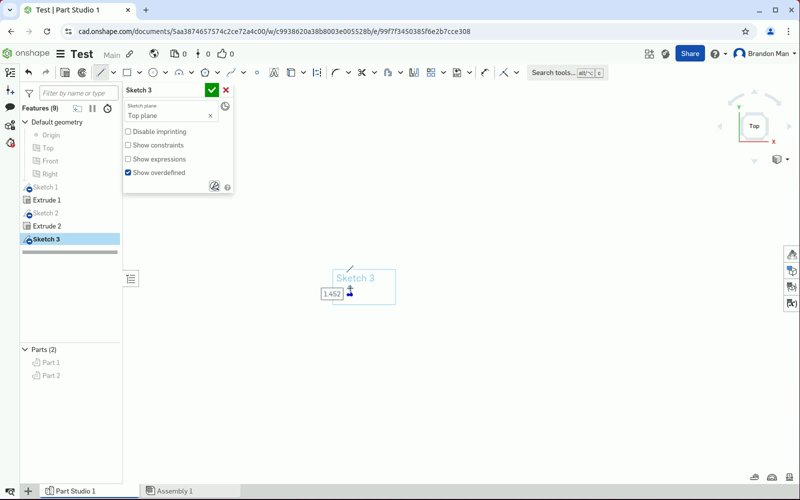
key_up(shift)
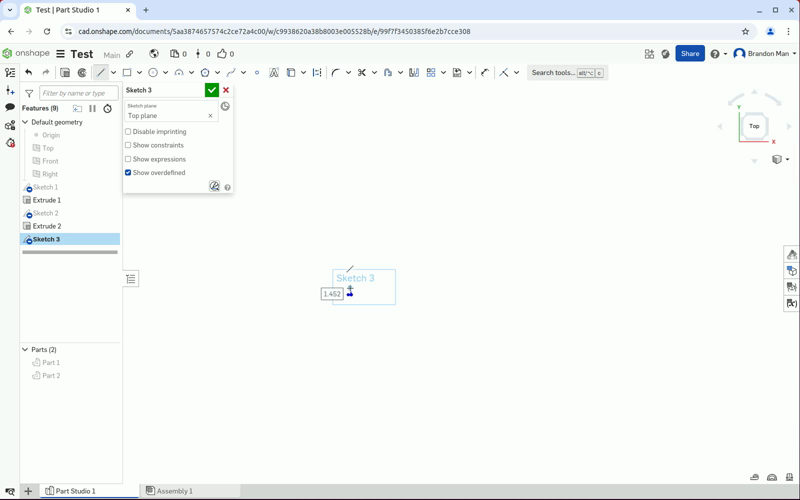
key_down(shift)
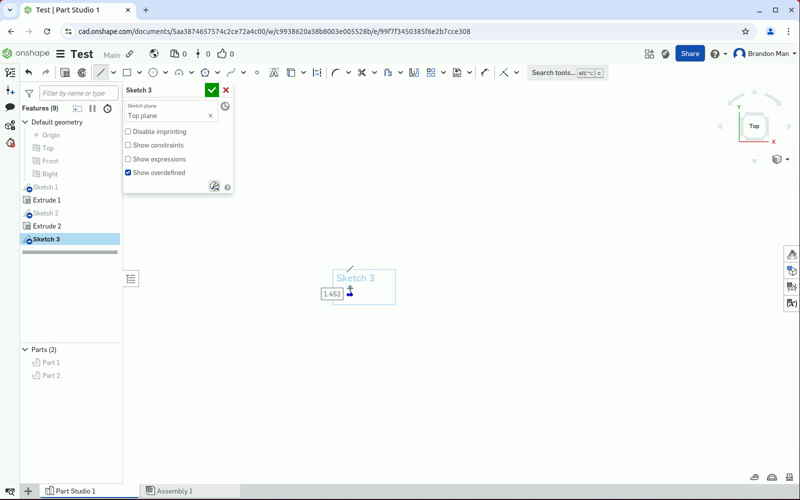
mouse_move(380, 287)
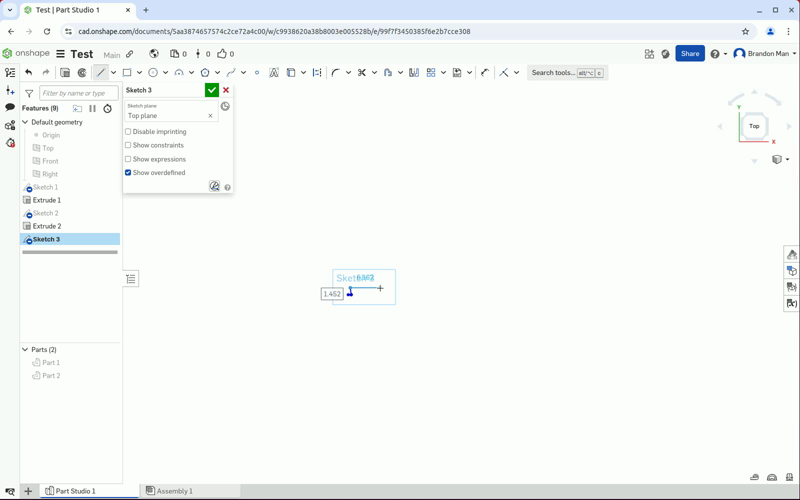
mouse_move(348, 287)
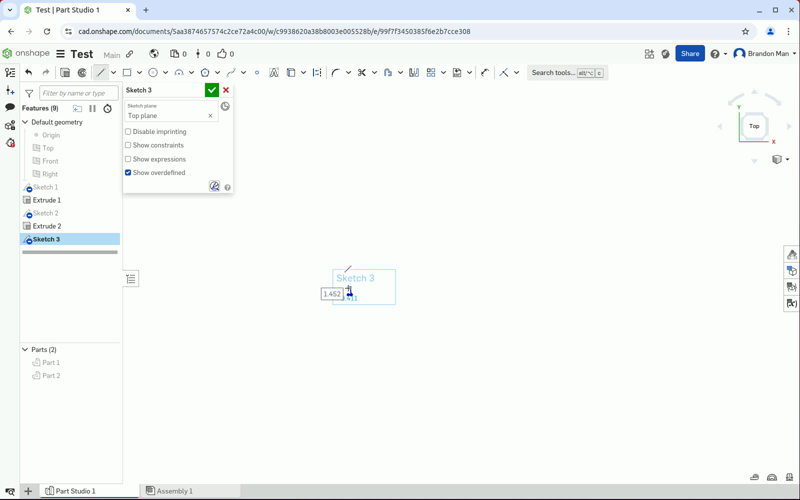
scroll(6)
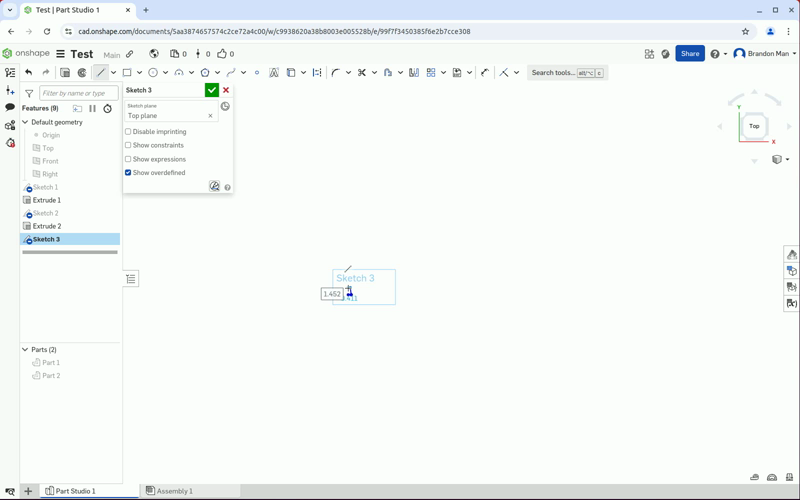
scroll(6)
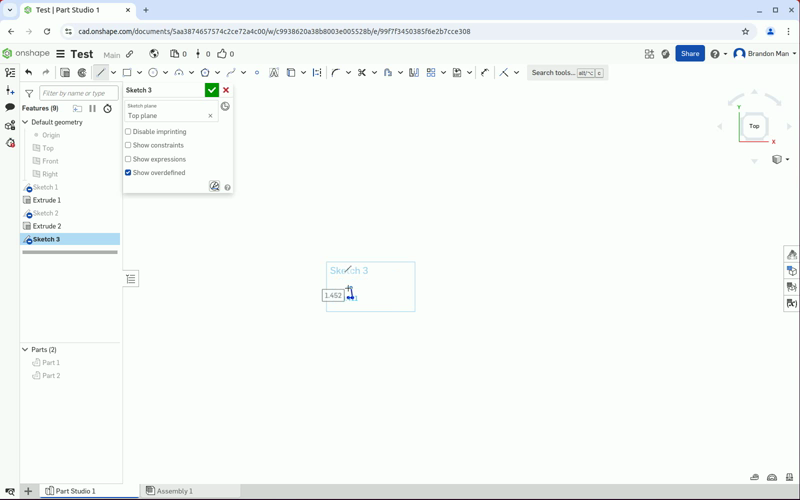
scroll(6)
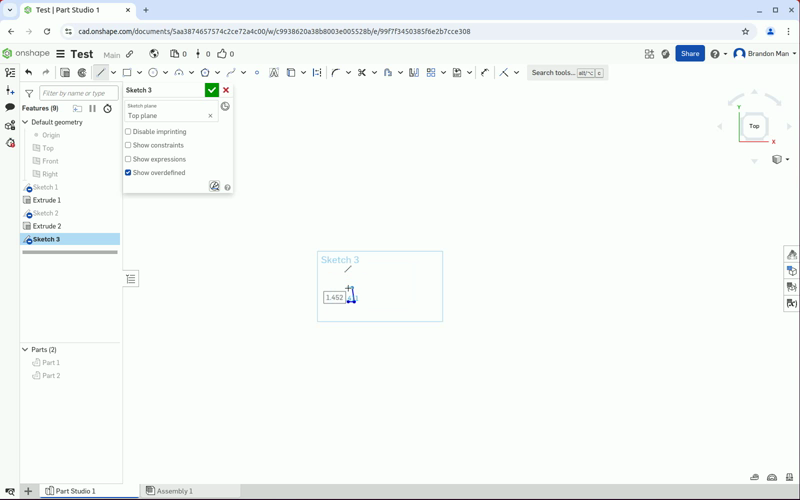
scroll(6)
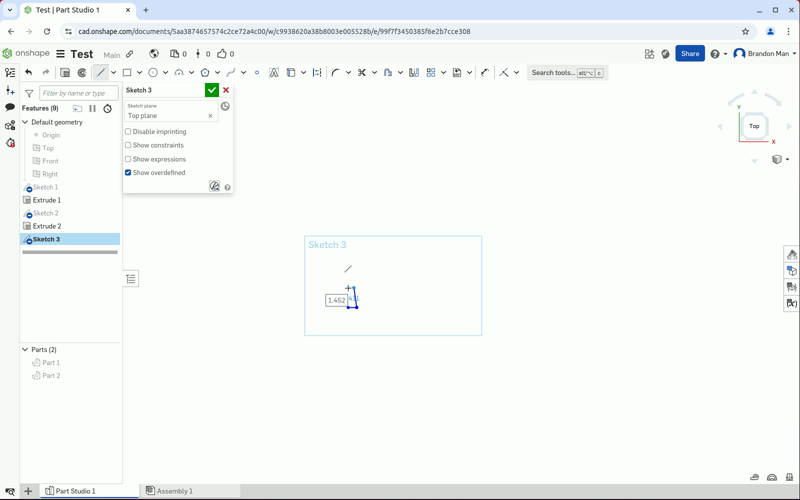
scroll(6)
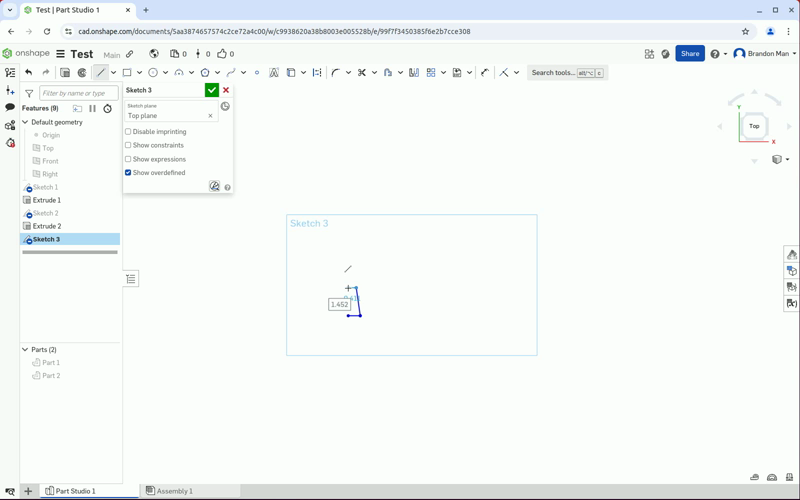
scroll(6)
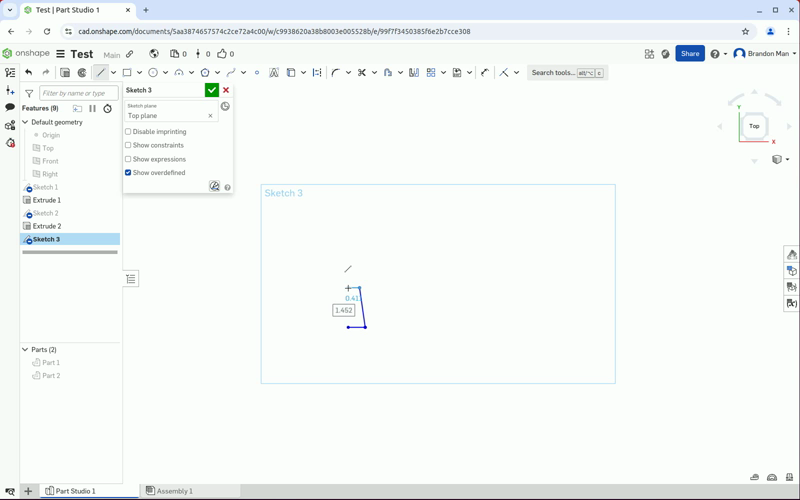
scroll(6)
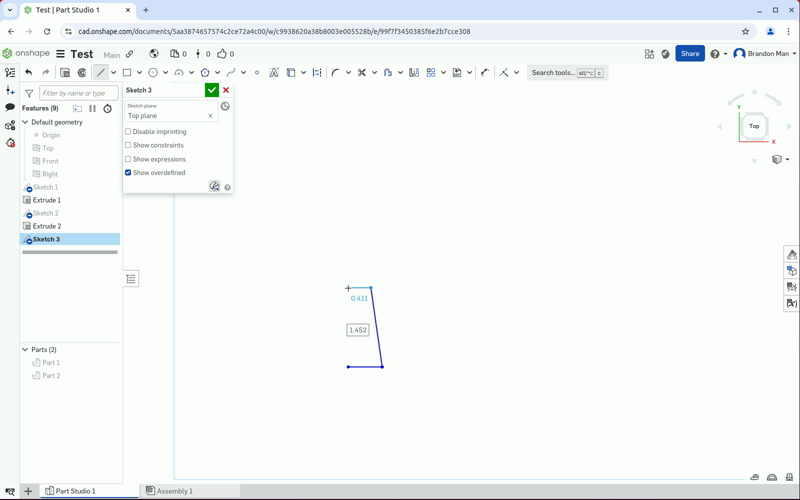
click(348, 287)
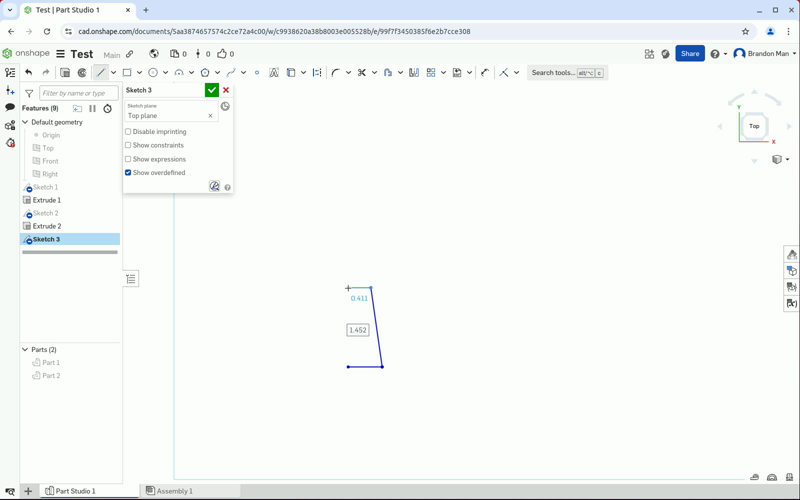
scroll(-6)
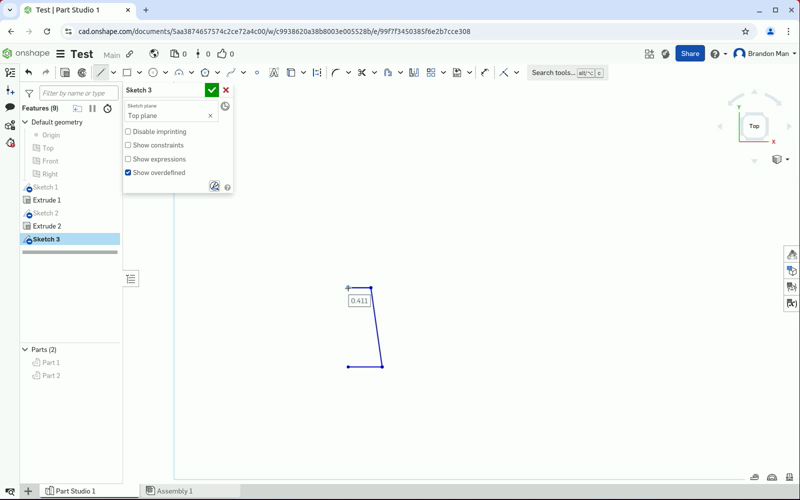
scroll(-6)
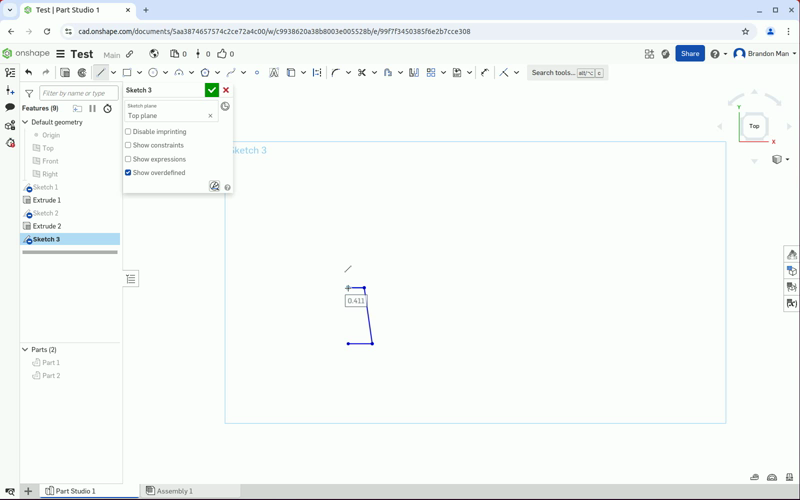
scroll(-6)
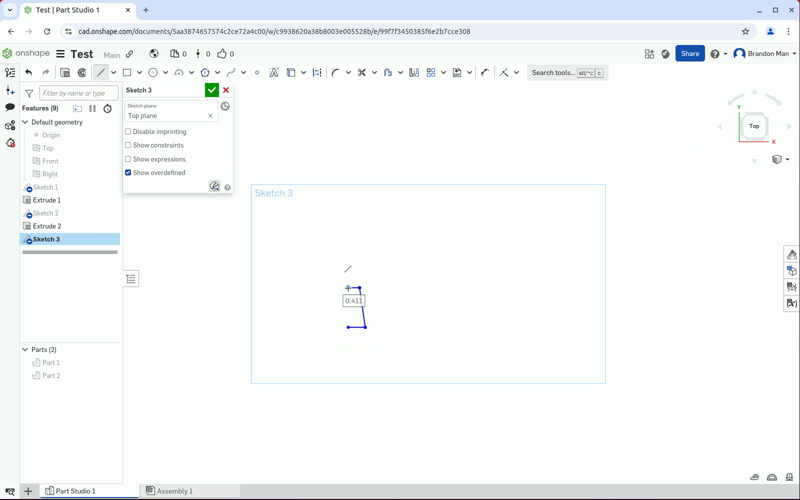
scroll(-6)
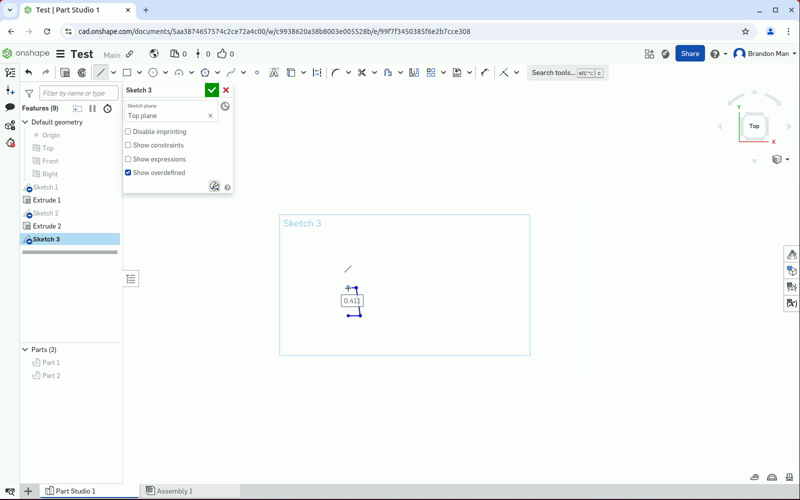
scroll(-6)
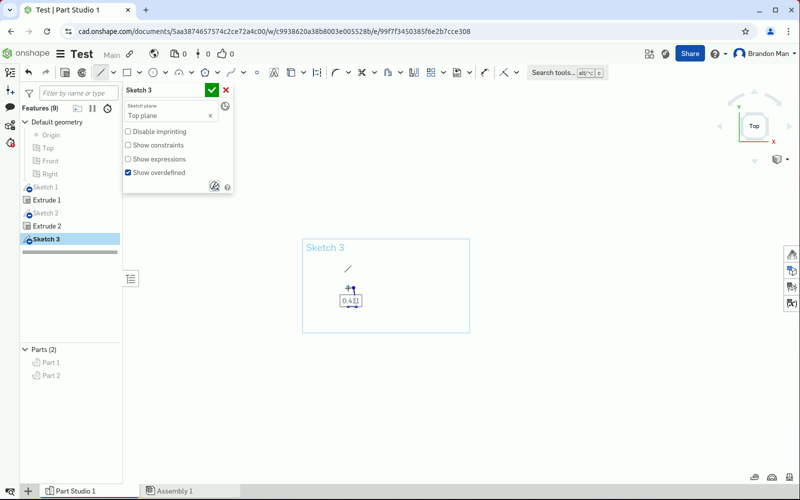
scroll(-6)
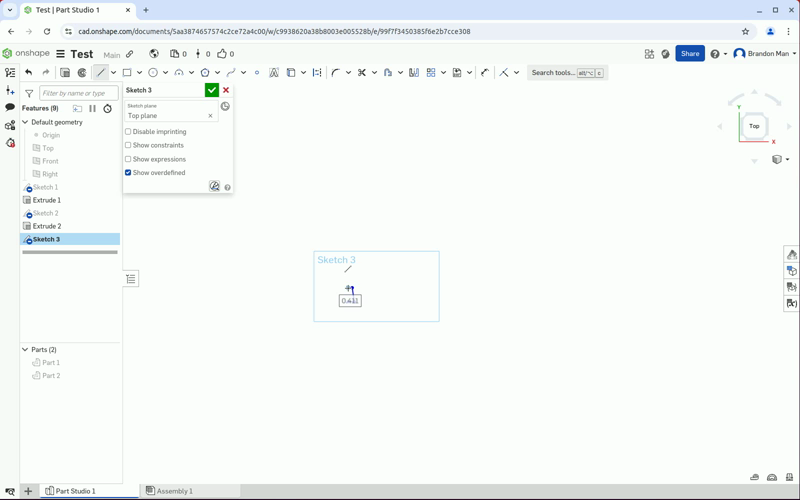
scroll(-6)
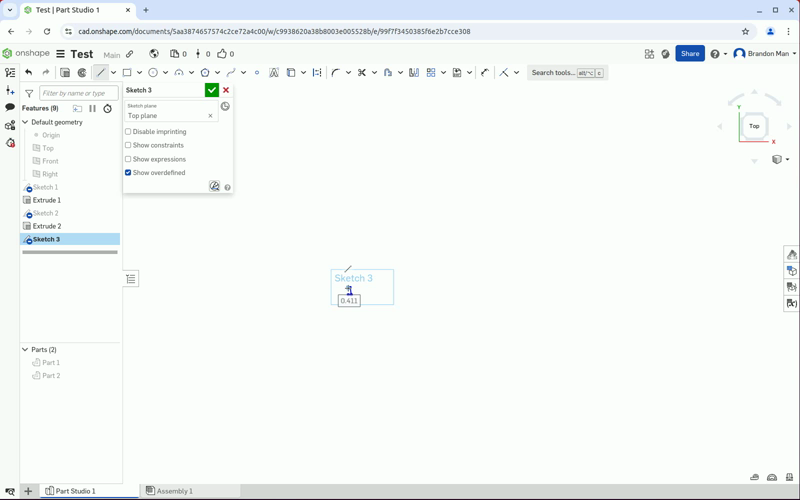
key_up(shift)
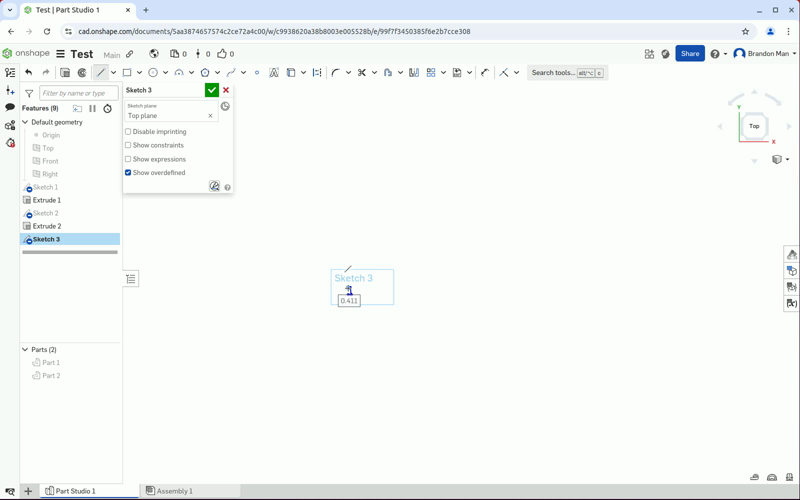
mouse_move(378, 287)
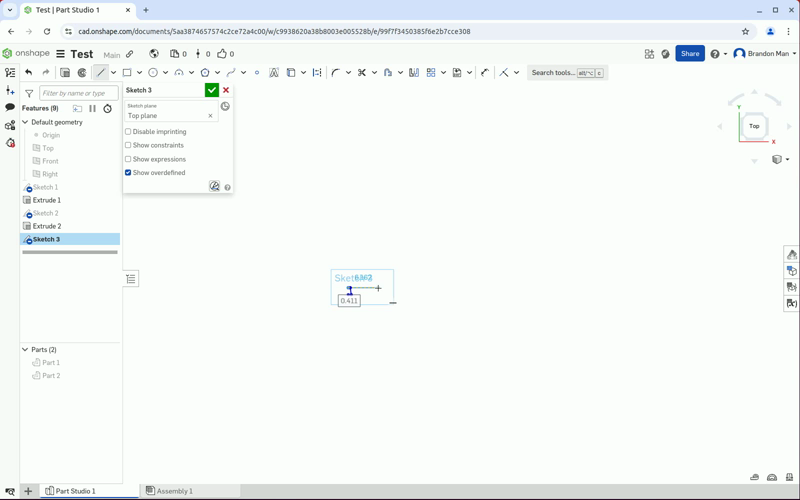
key_down(shift)
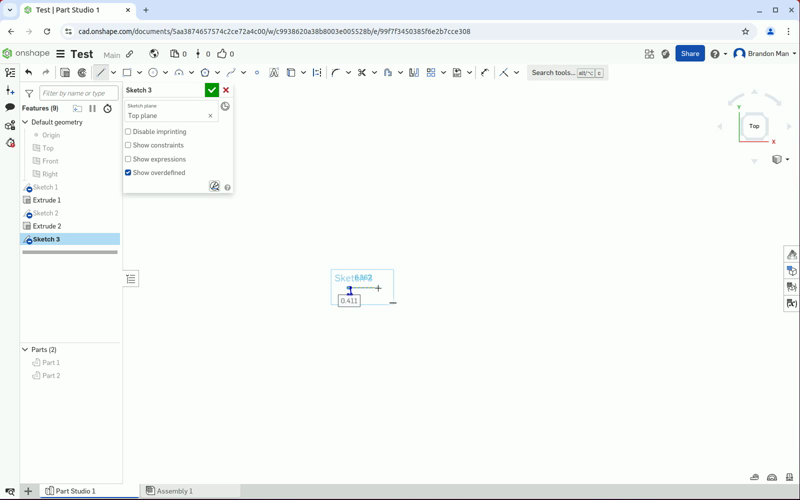
mouse_move(348, 294)
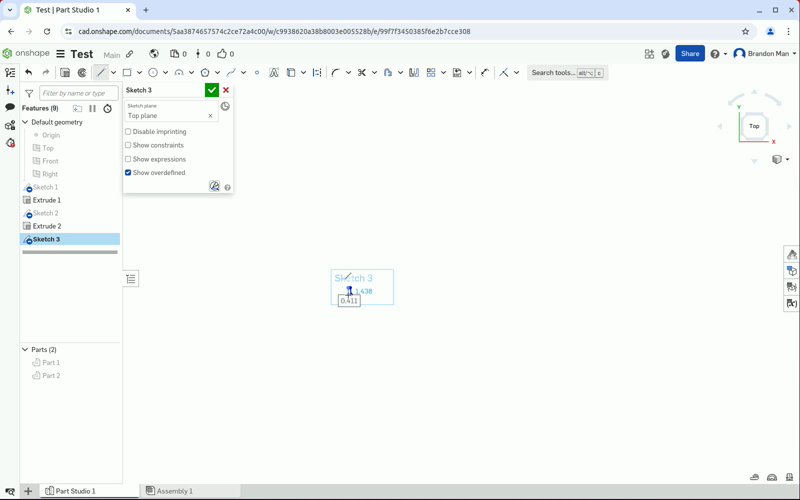
scroll(6)
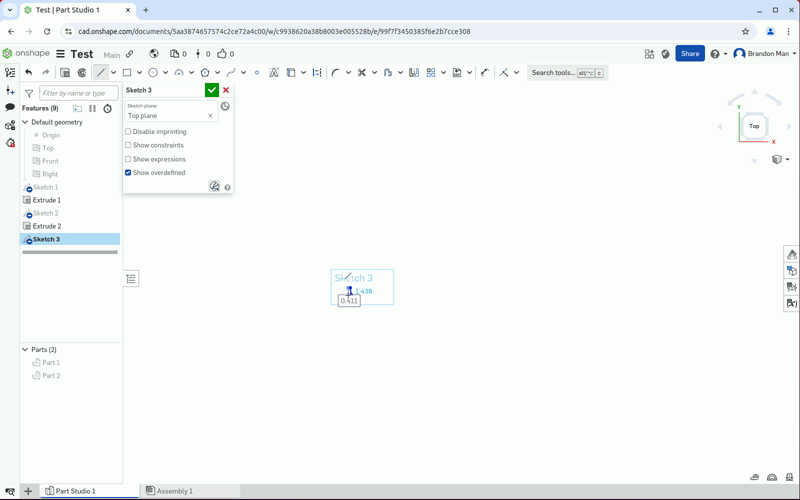
scroll(6)
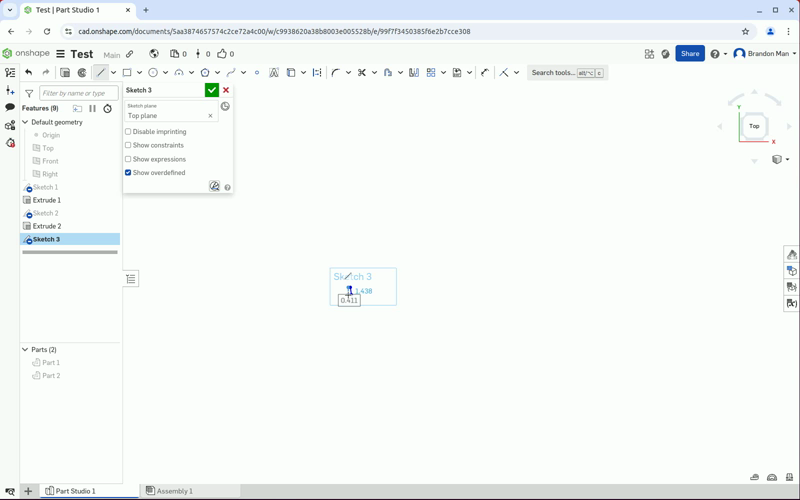
scroll(6)
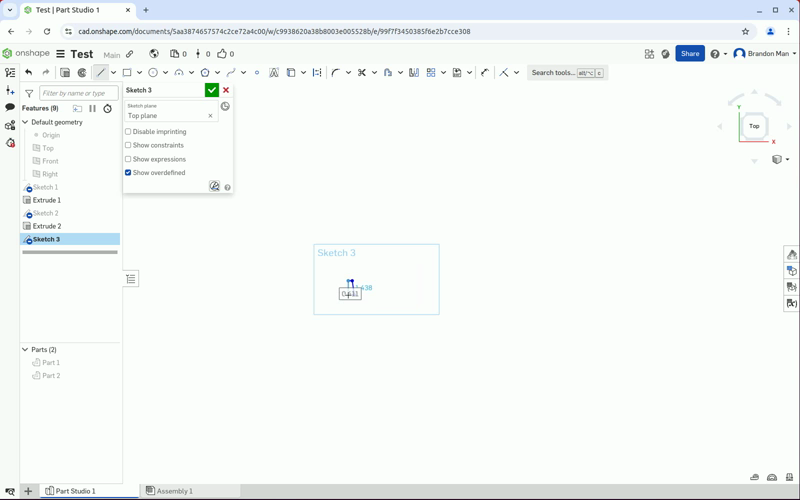
scroll(6)
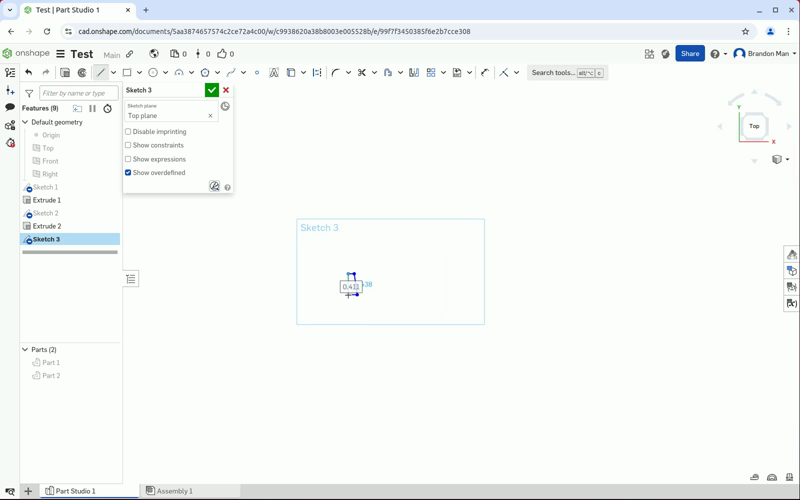
scroll(6)
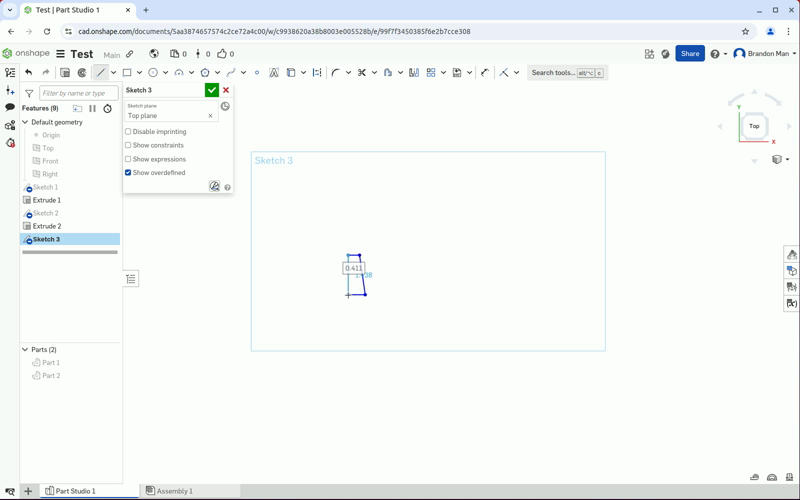
scroll(6)
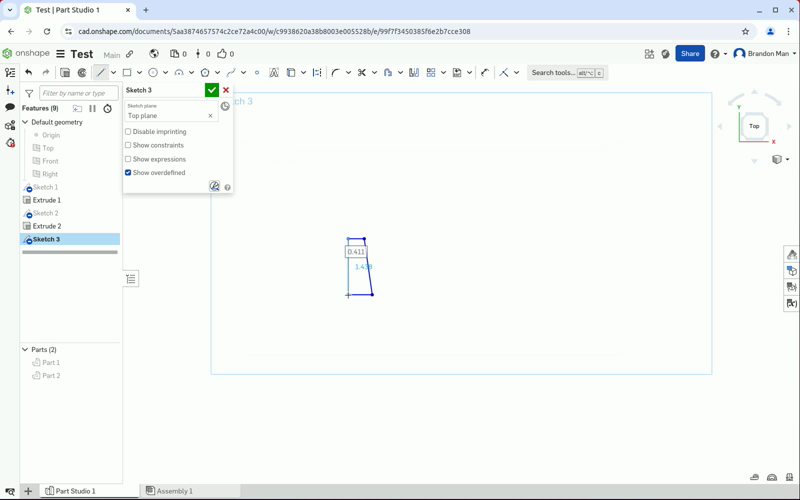
scroll(6)
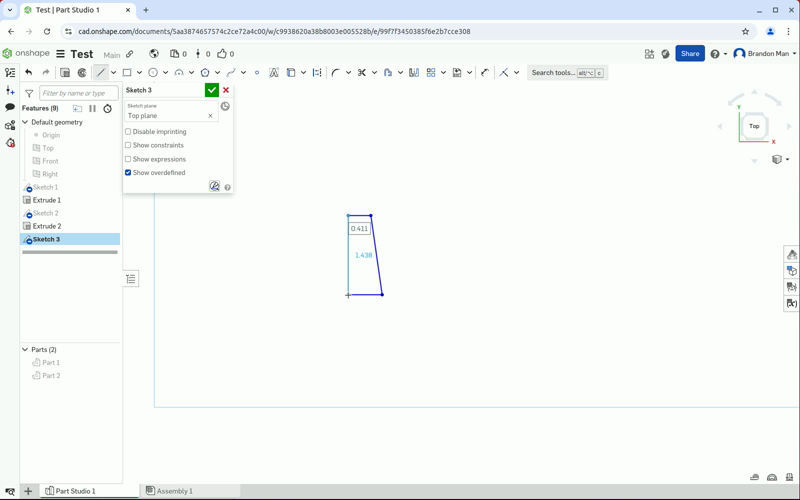
key_up(shift)
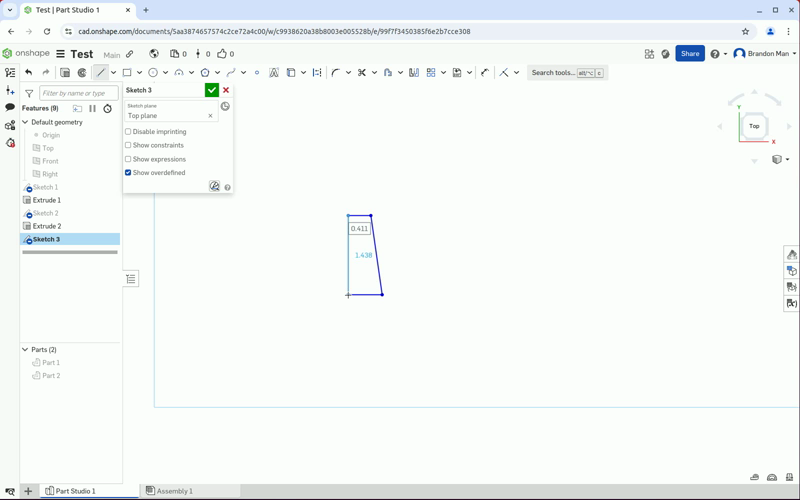
click(348, 294)
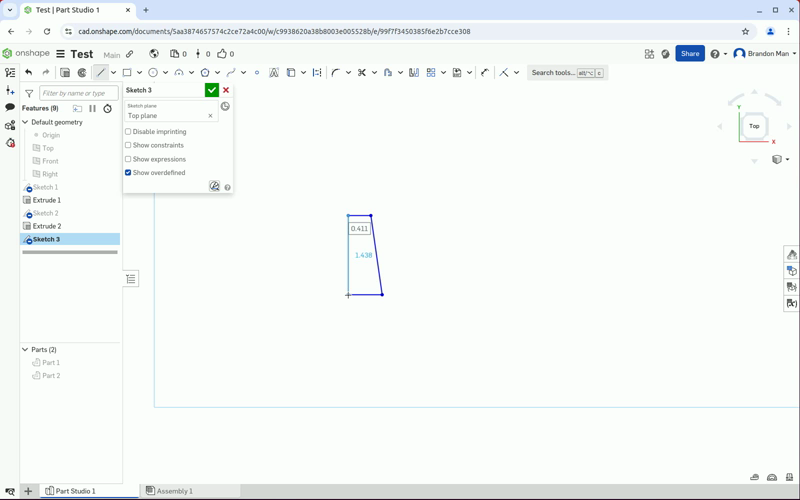
scroll(-6)
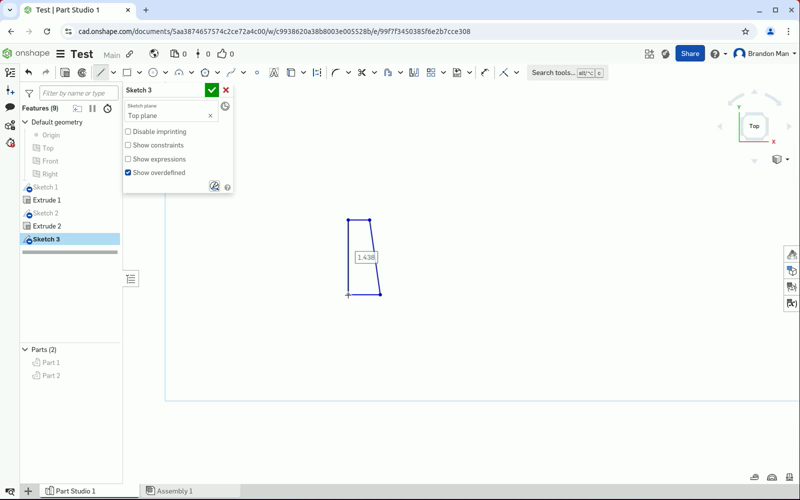
scroll(-6)
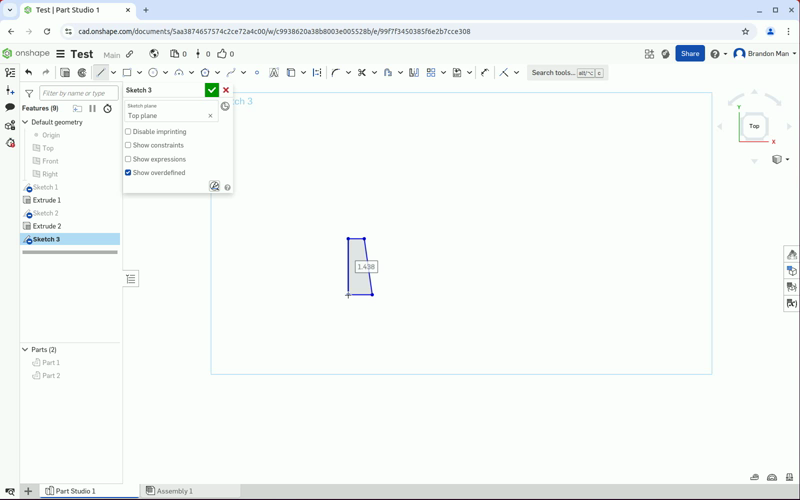
scroll(-6)
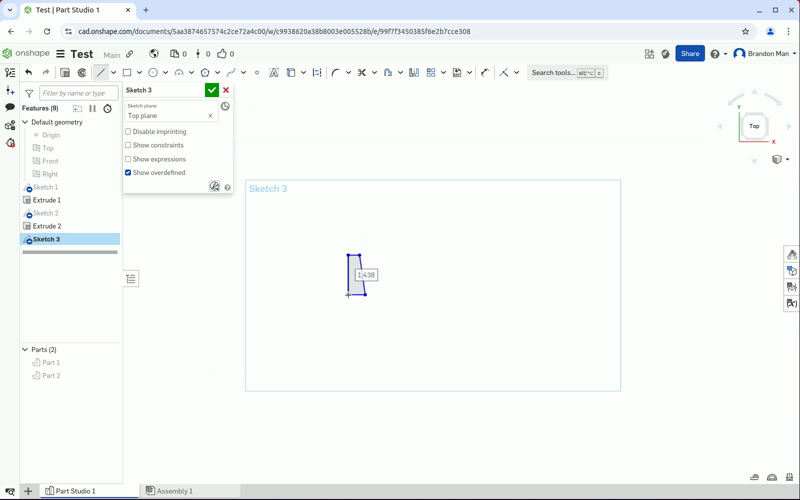
scroll(-6)
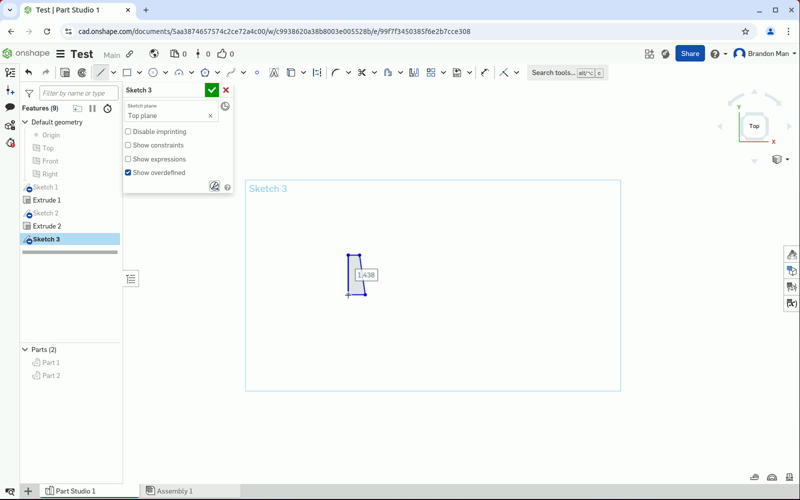
scroll(-6)
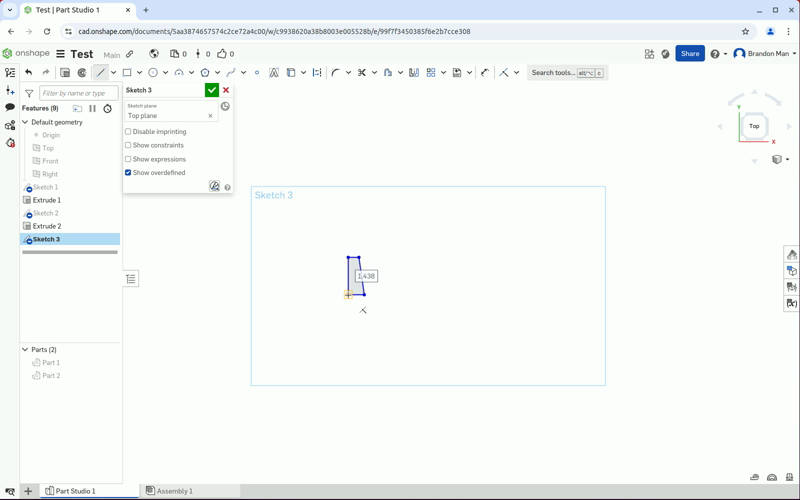
scroll(-6)
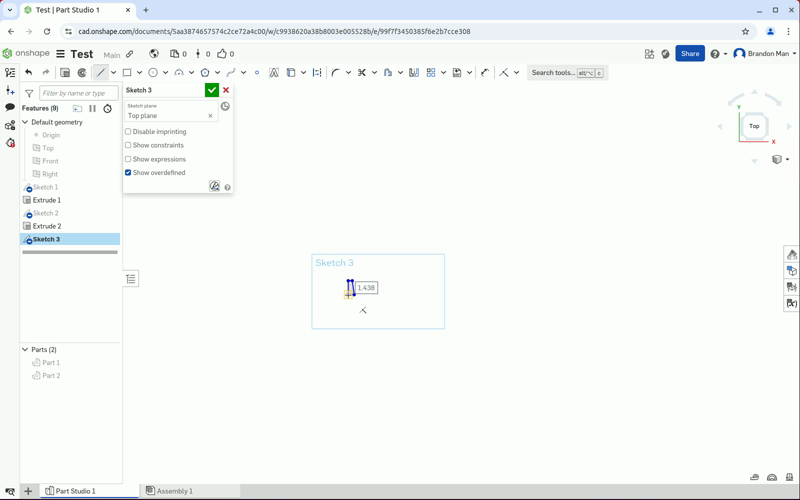
scroll(-6)
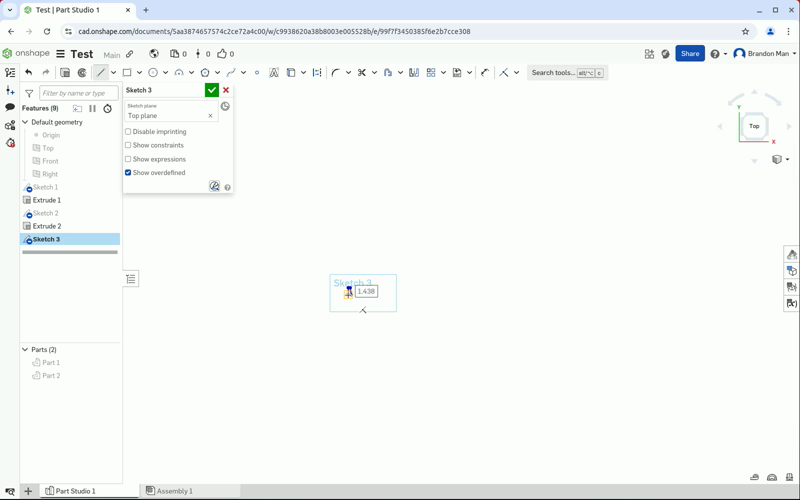
key(esc)
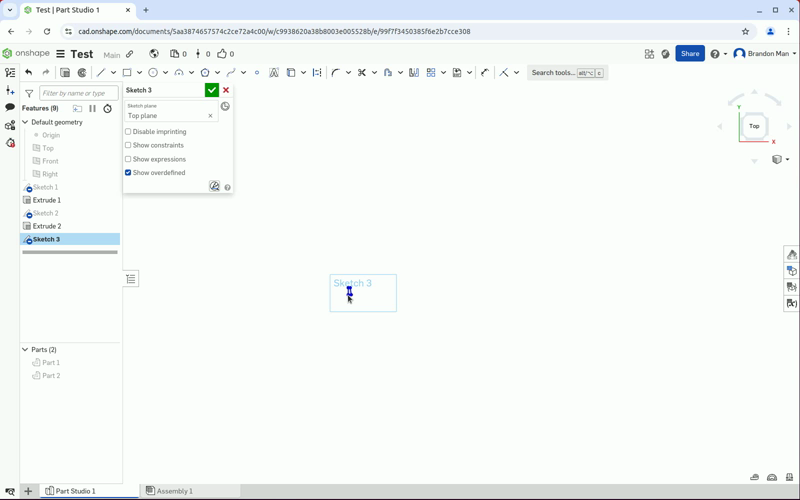
mouse_move(350, 289)
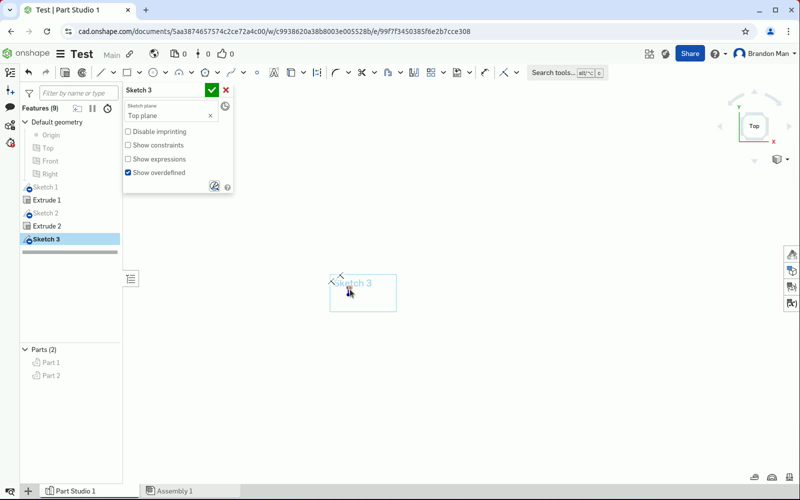
scroll(6)
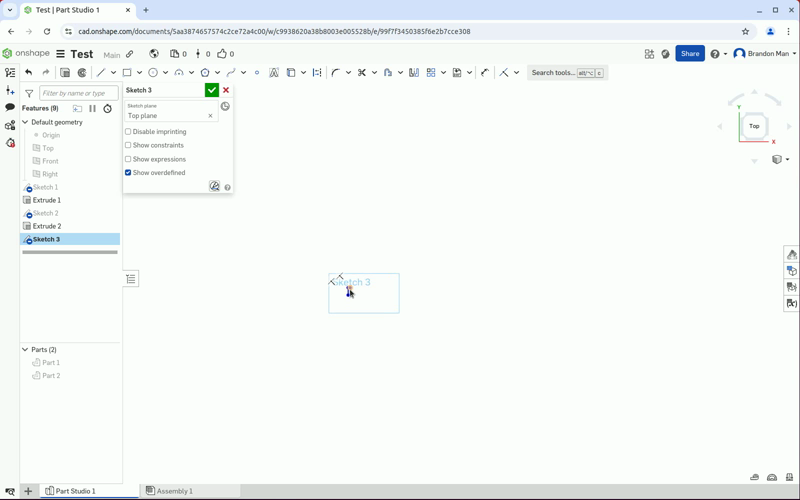
scroll(6)
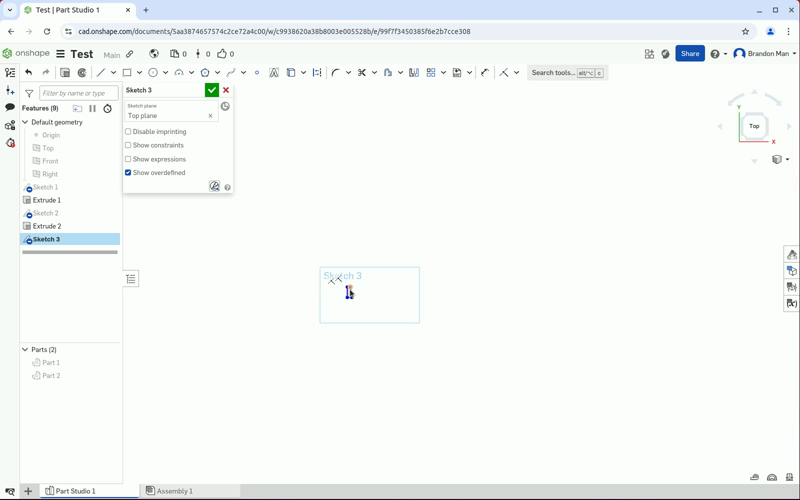
scroll(6)
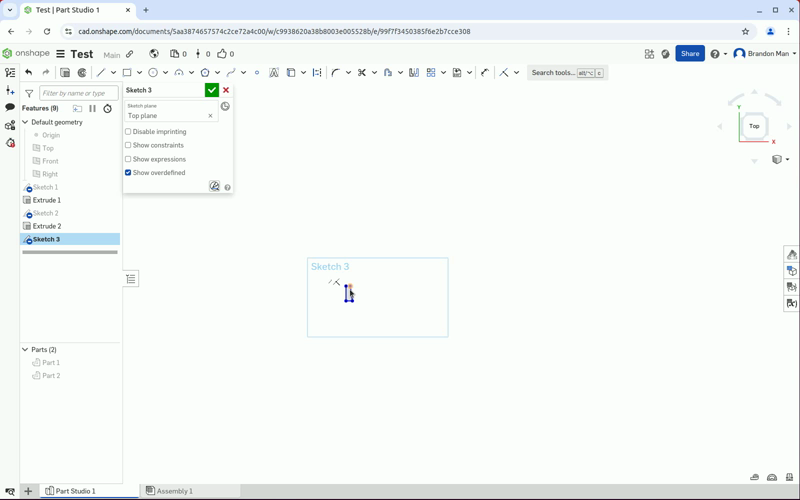
scroll(6)
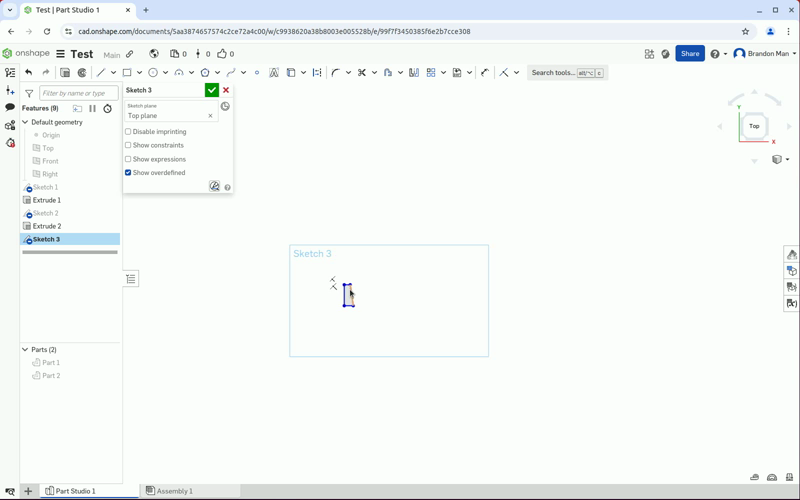
scroll(6)
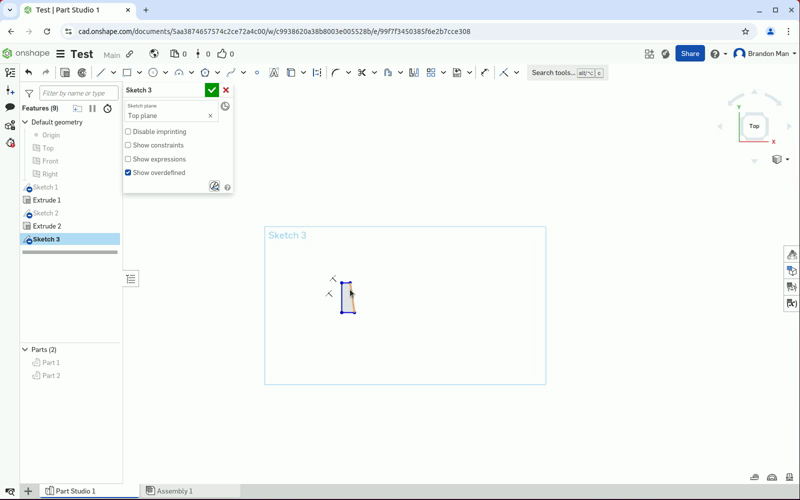
scroll(6)
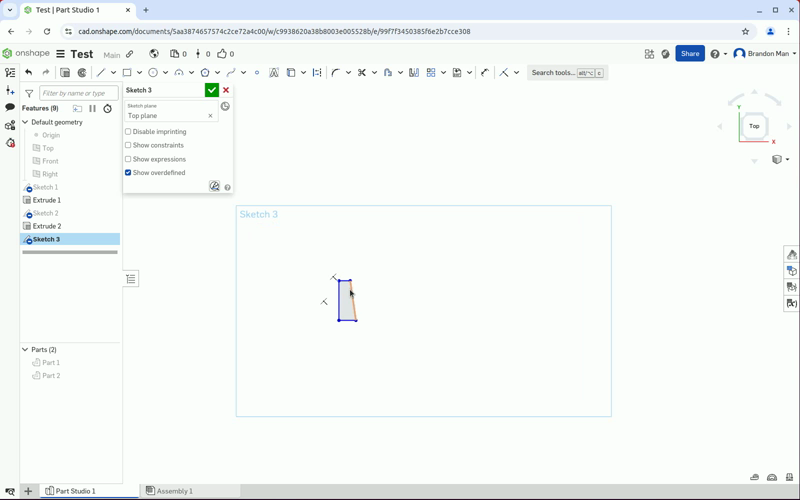
scroll(6)
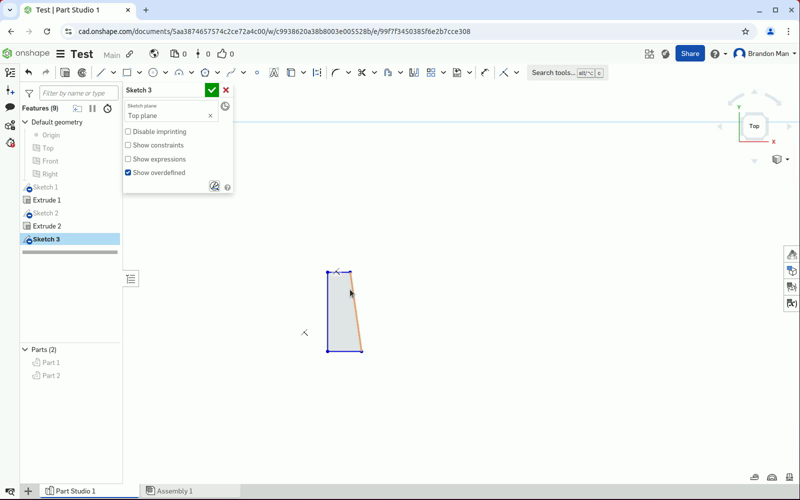
click(350, 289)
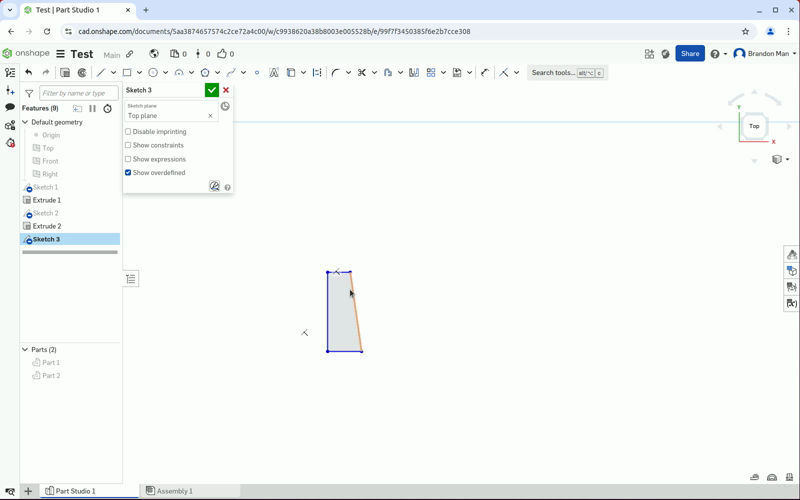
scroll(-6)
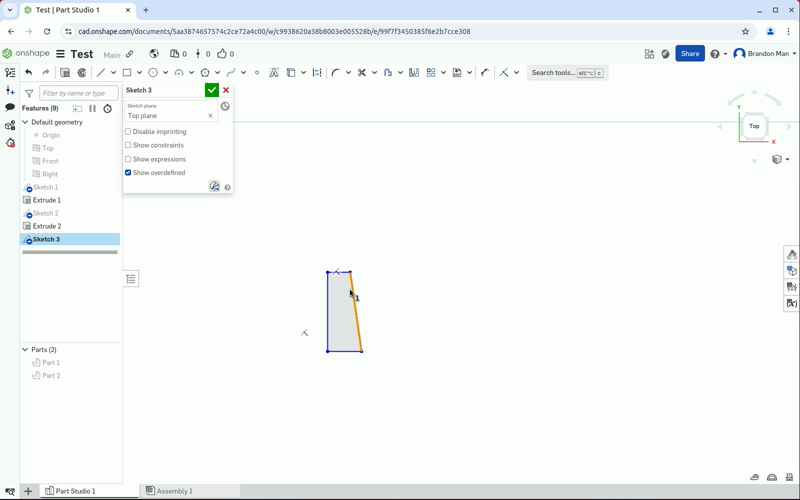
scroll(-6)
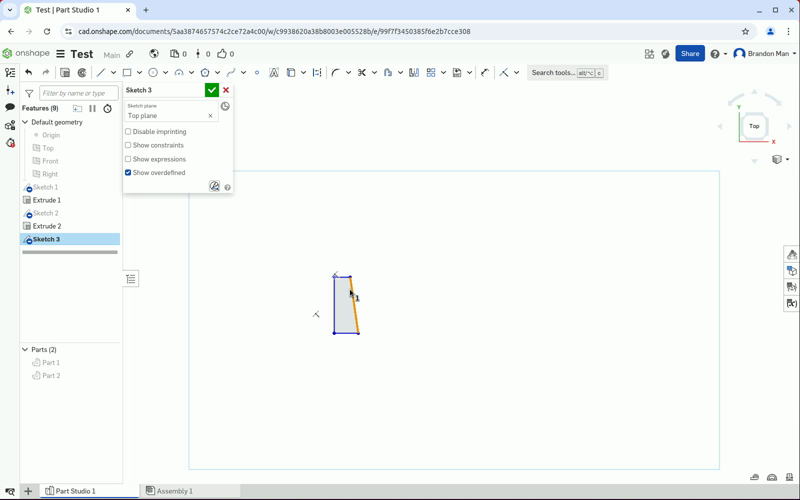
scroll(-6)
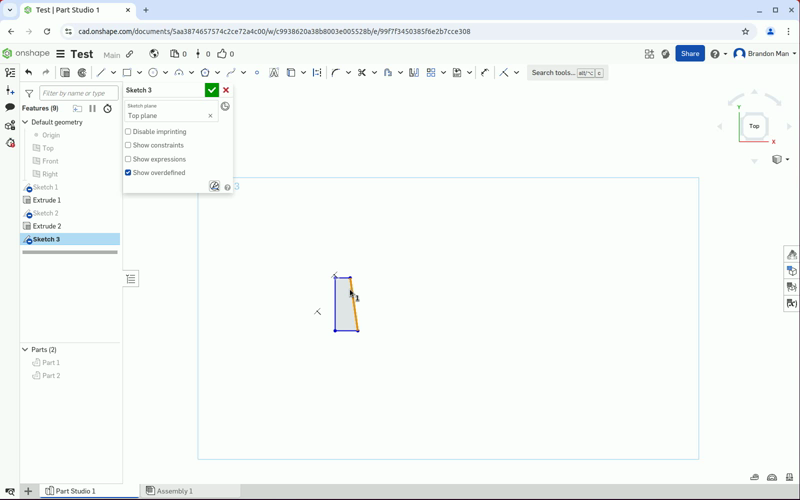
scroll(-6)
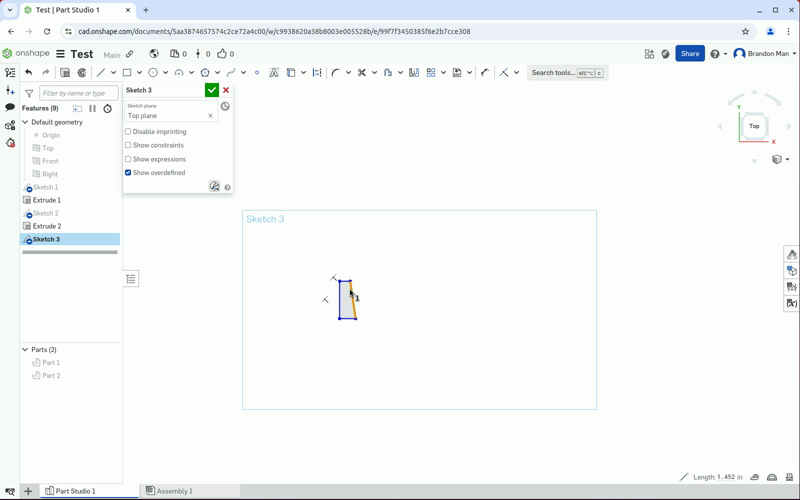
scroll(-6)
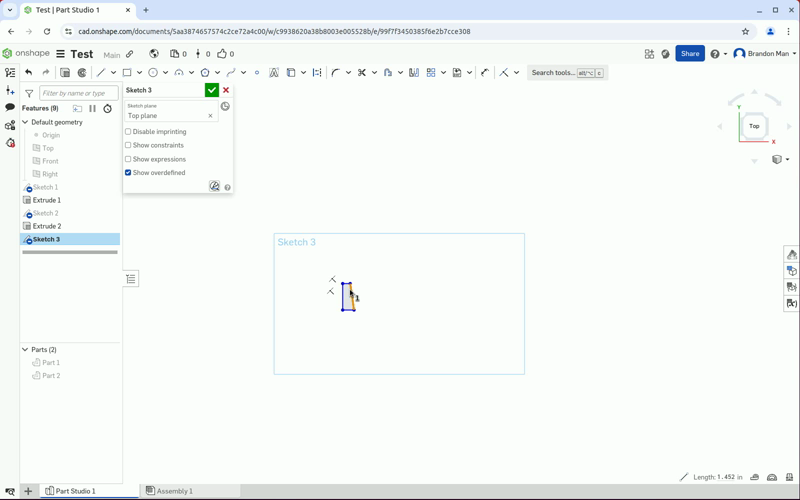
scroll(-6)
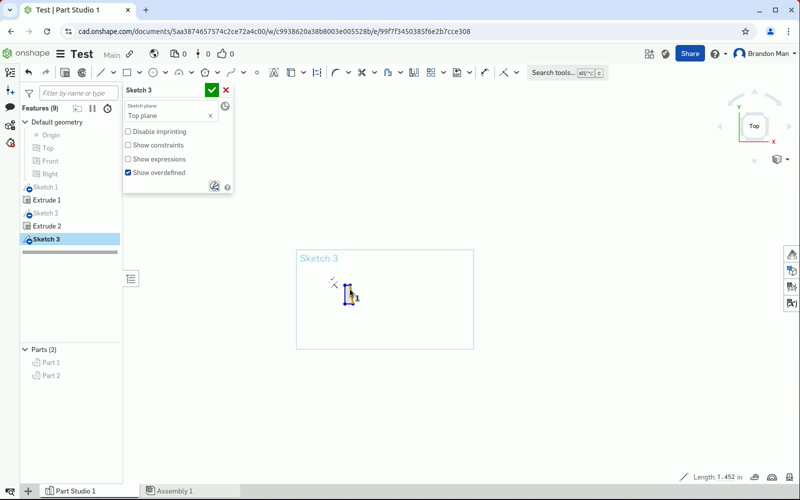
scroll(-6)
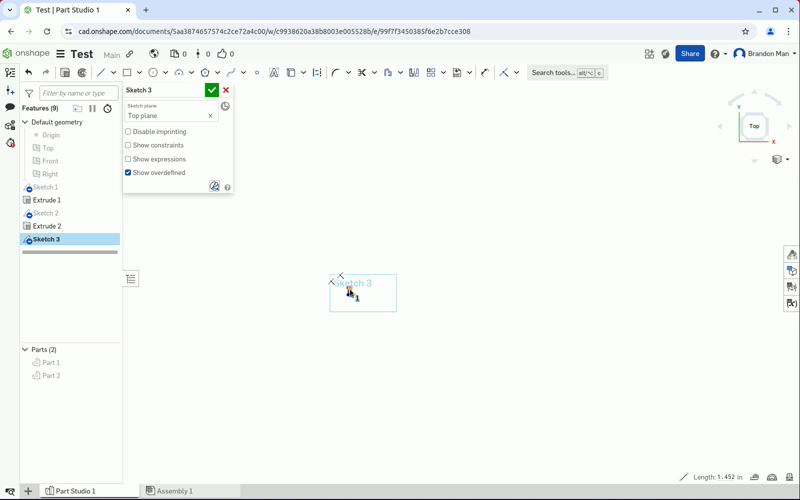
mouse_move(73, 352)
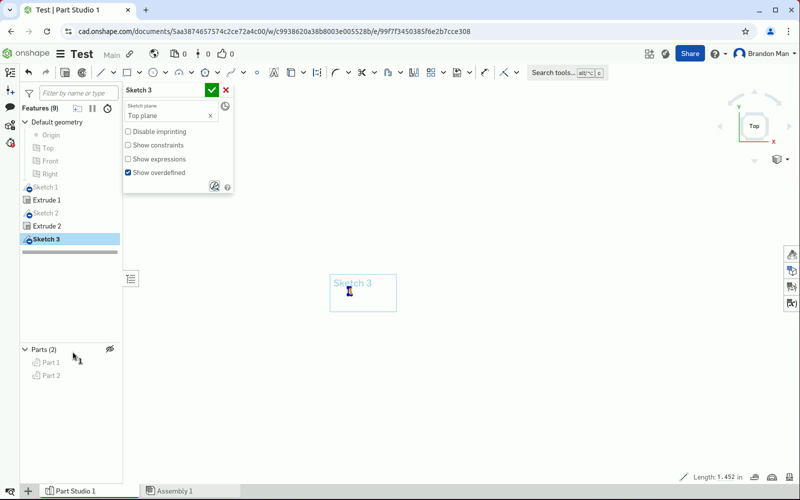
key(shift+y)
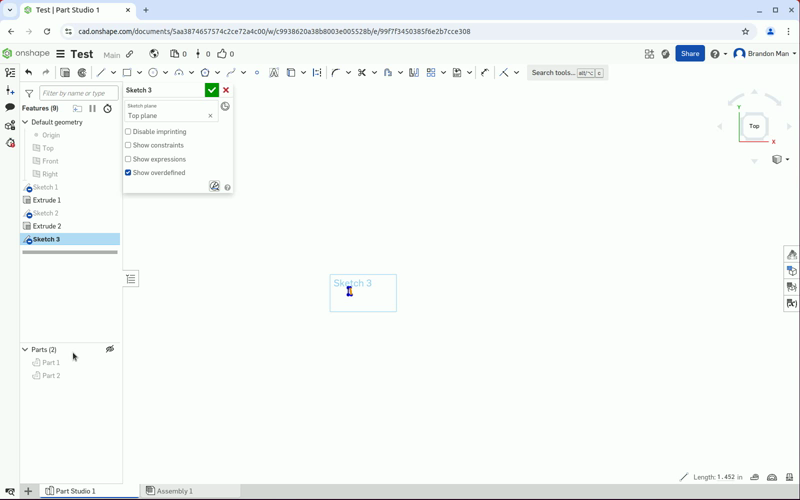
key(shift+e)
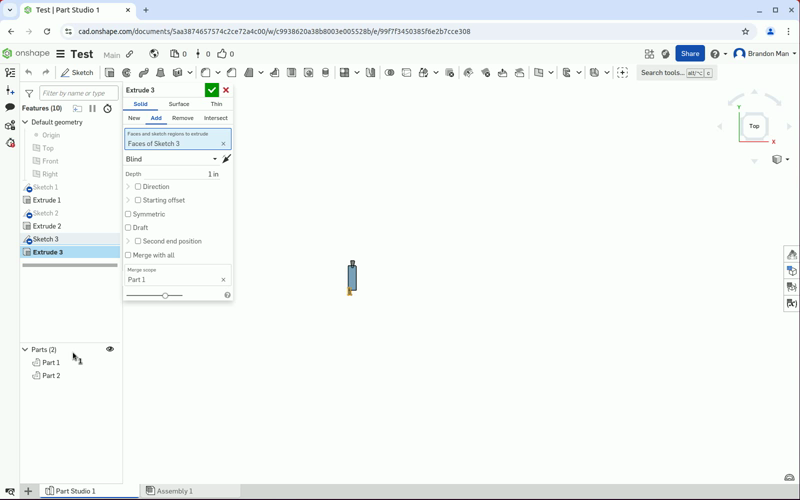
mouse_move(143, 106)
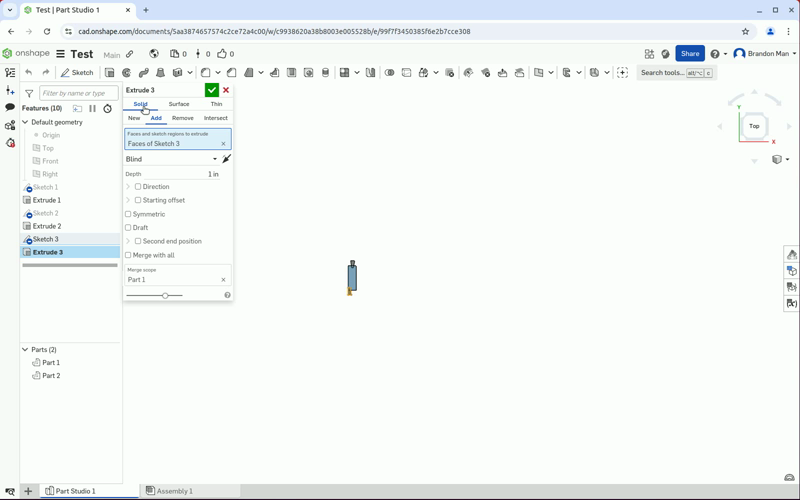
click(143, 106)
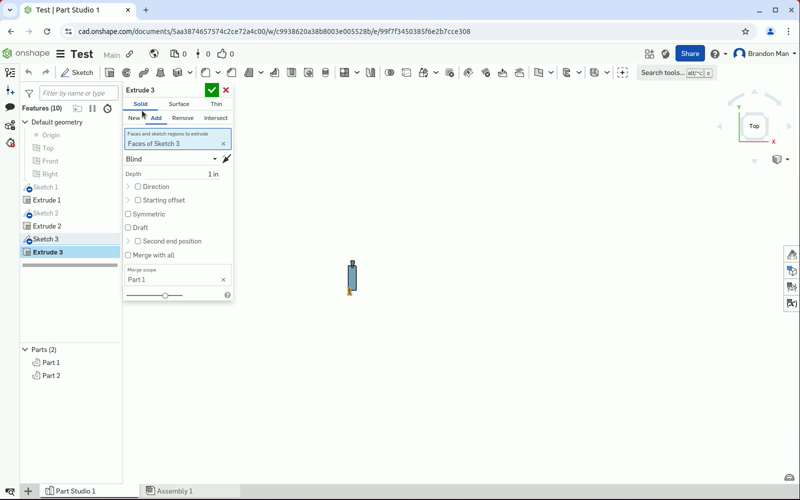
mouse_move(137, 120)
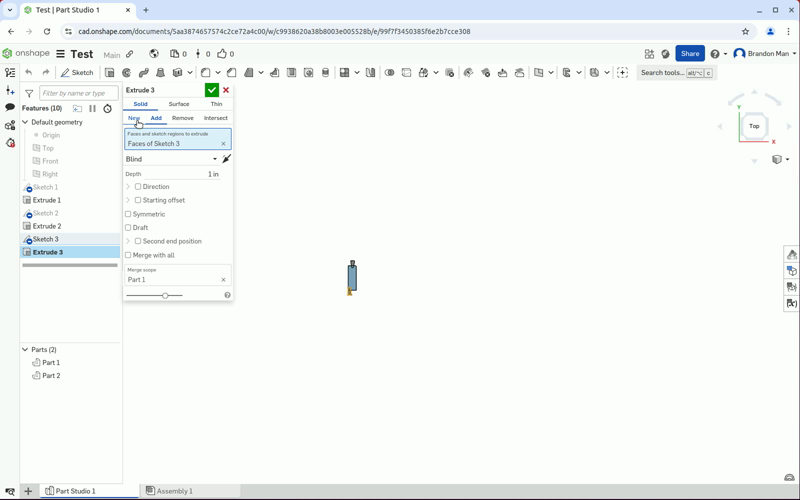
click(137, 120)
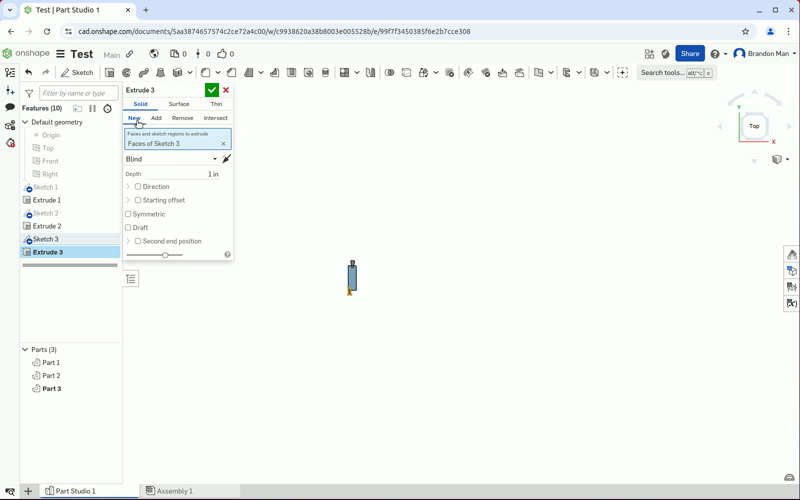
key(tab, 4)
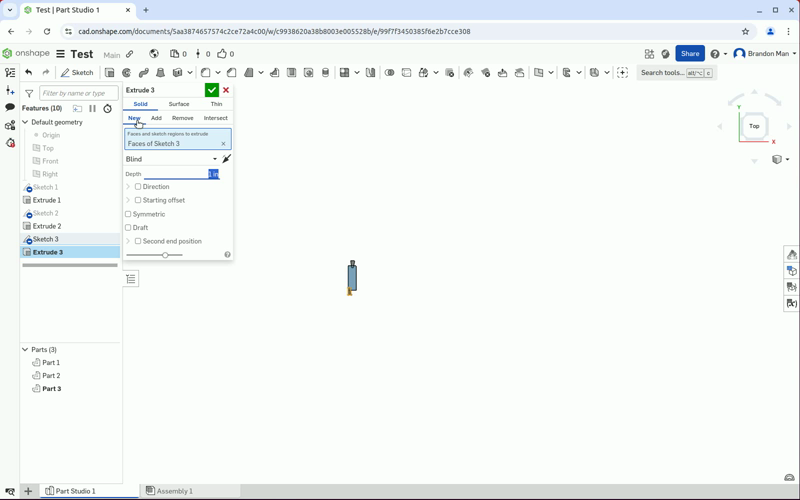
text(4.814)
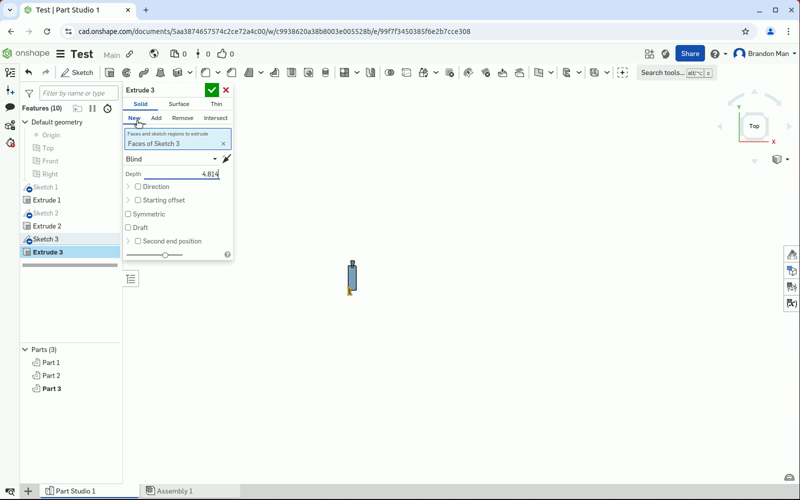
key(enter)
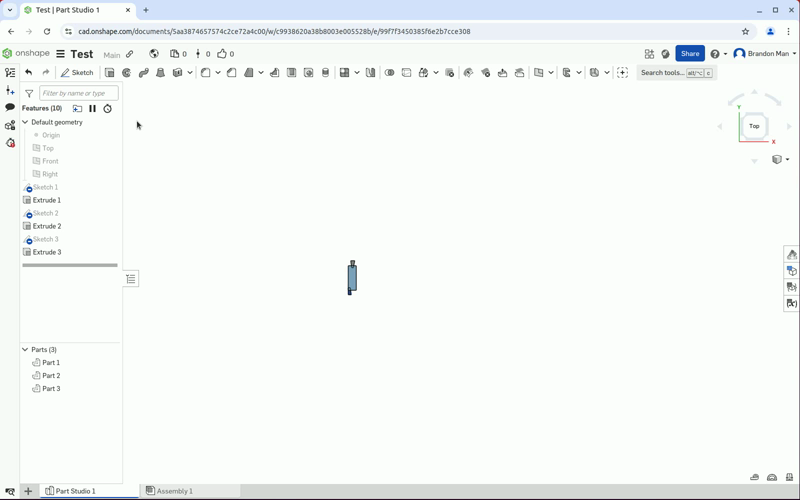
key(shift+h)
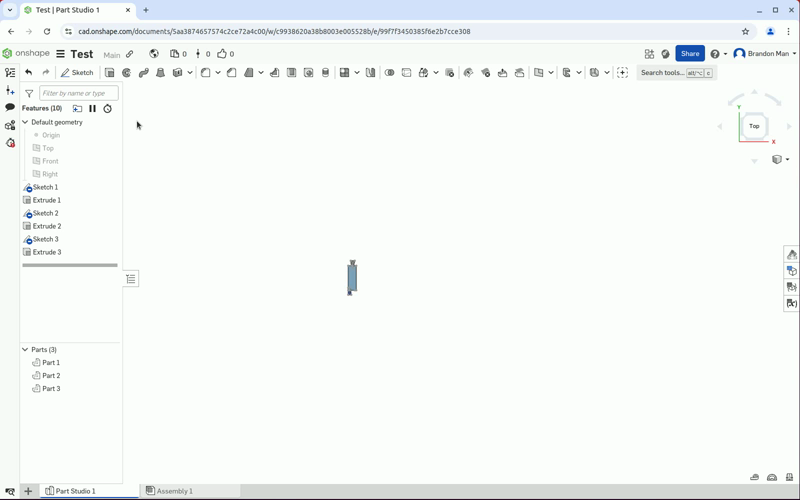
key(shift+h)
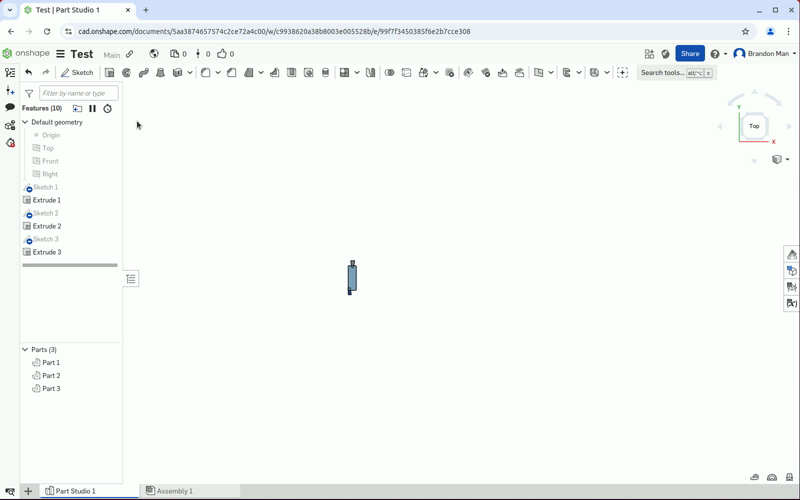
mouse_move(73, 189)
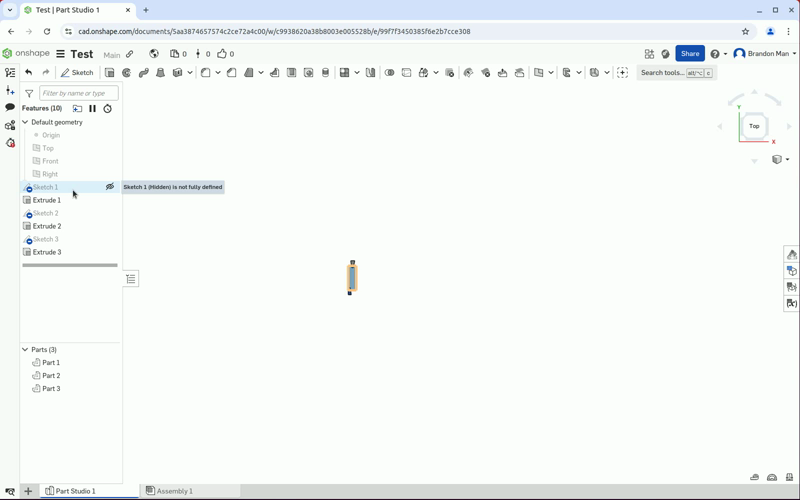
click(73, 189)
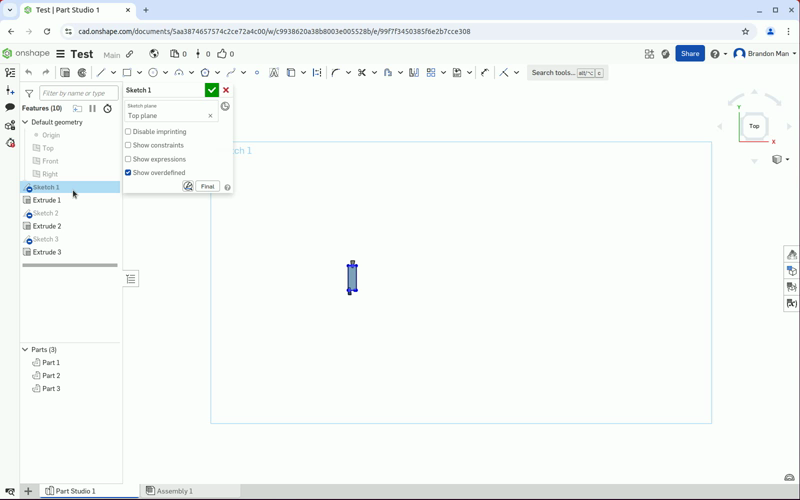
mouse_move(229, 92)
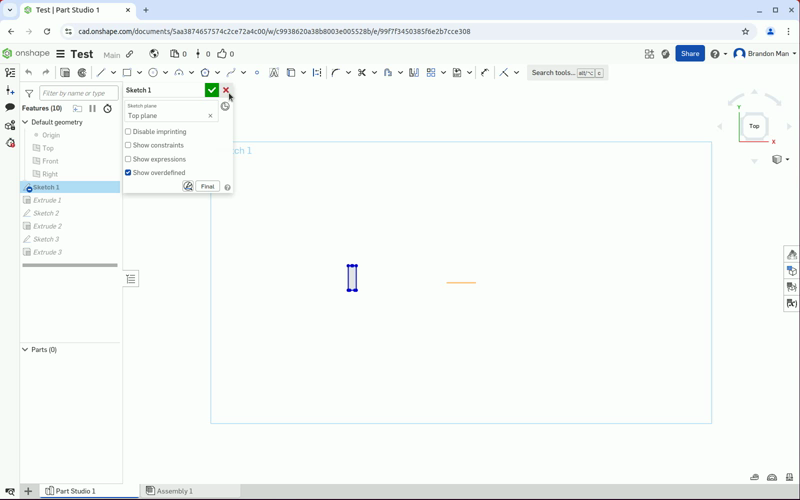
click(229, 92)
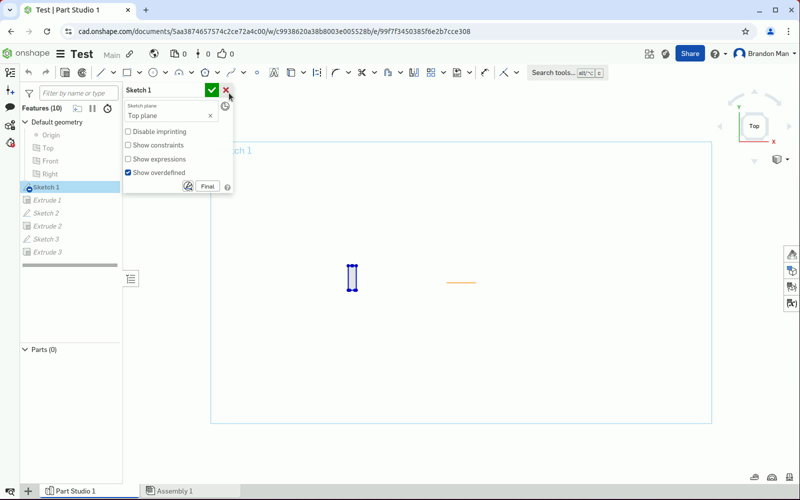
key(shift+s)
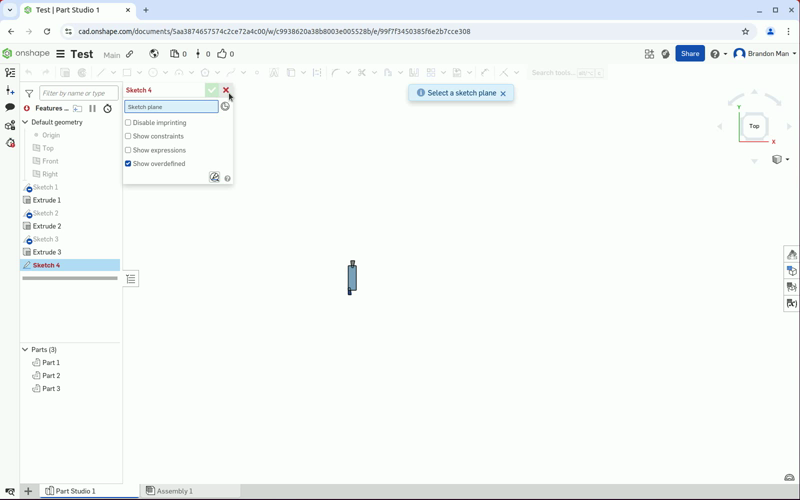
mouse_move(73, 150)
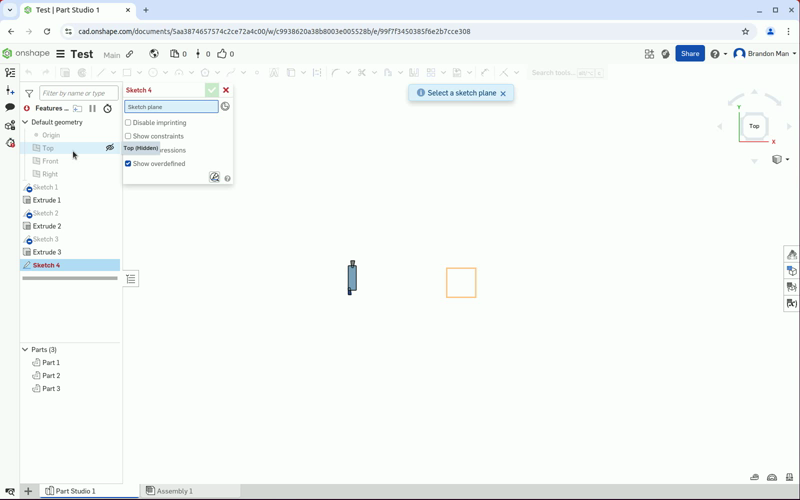
click(73, 150)
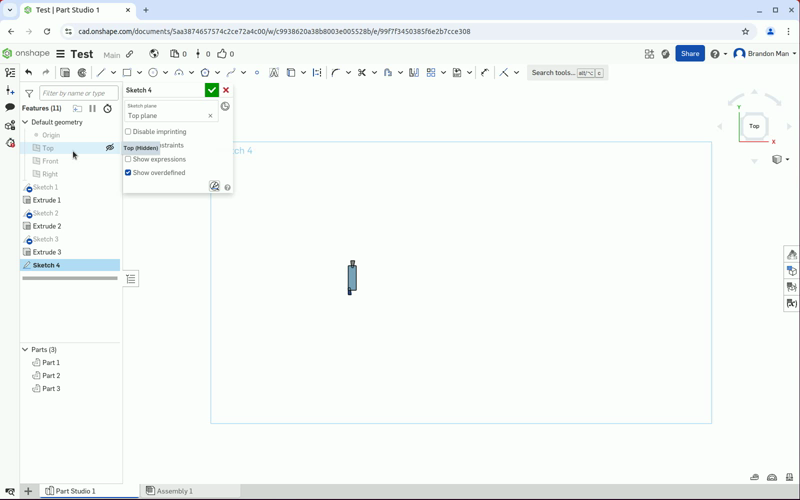
mouse_move(73, 352)
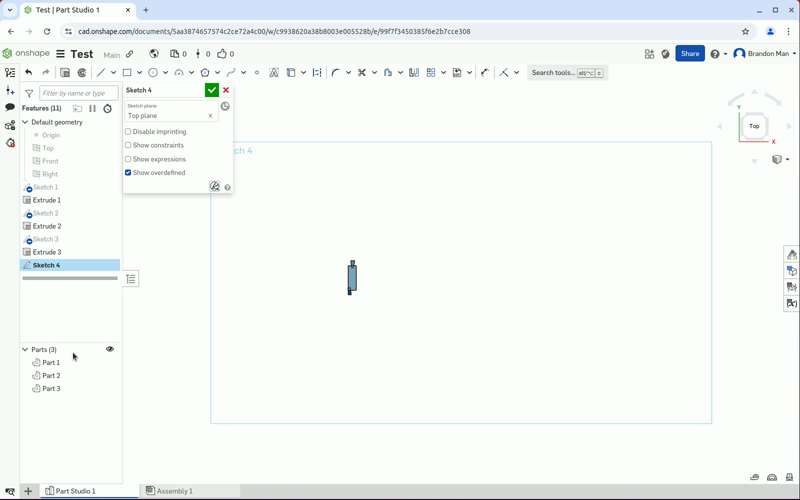
key(y)
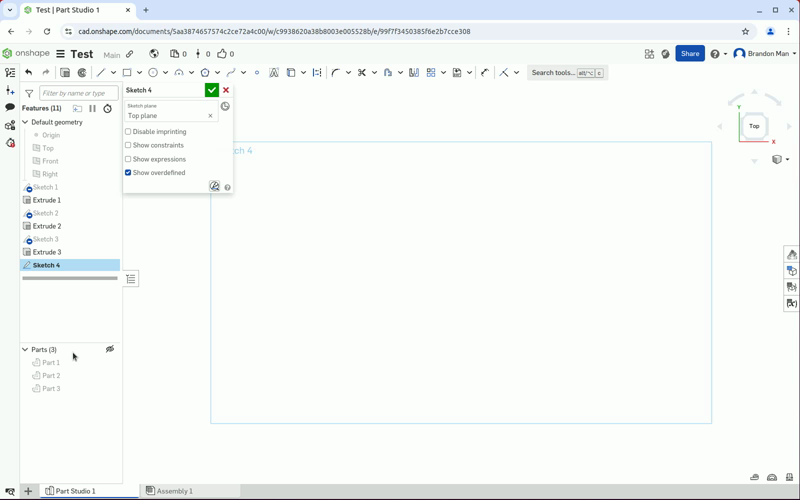
key(l)
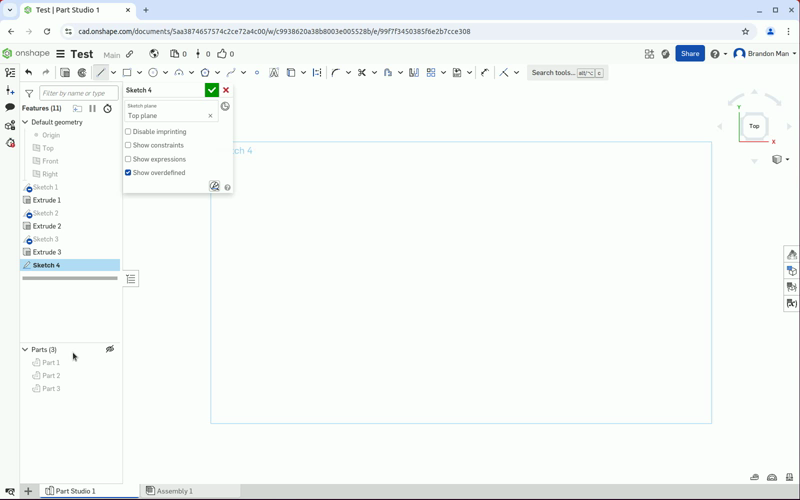
key_down(shift)
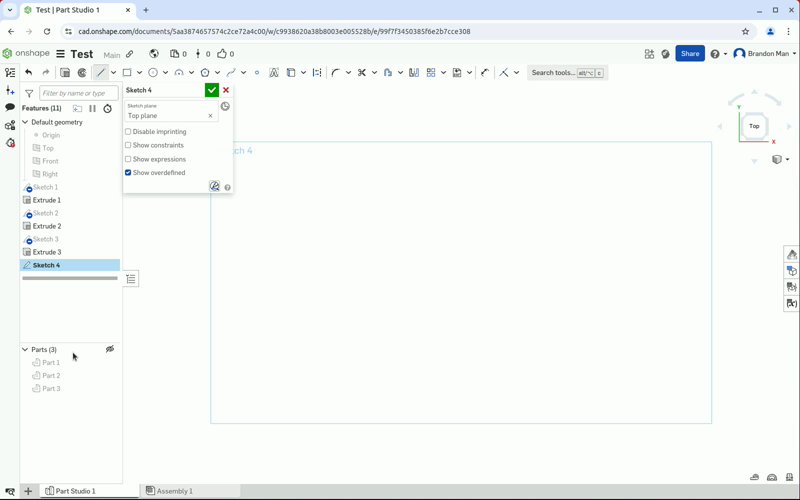
mouse_move(353, 294)
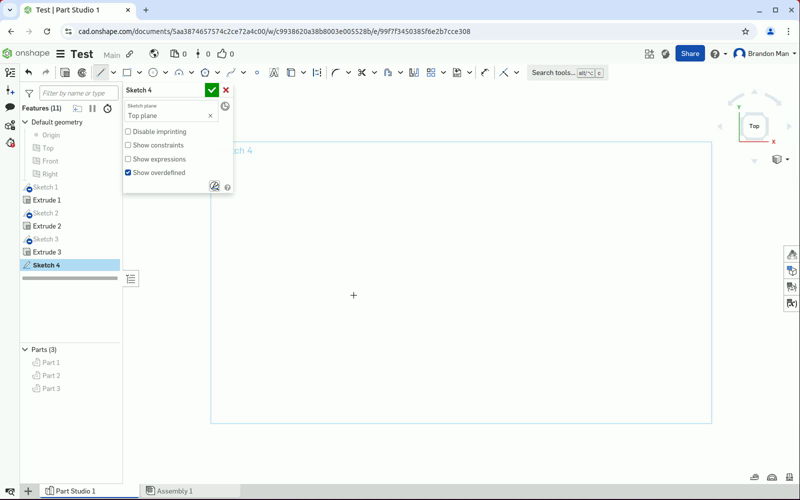
click(353, 294)
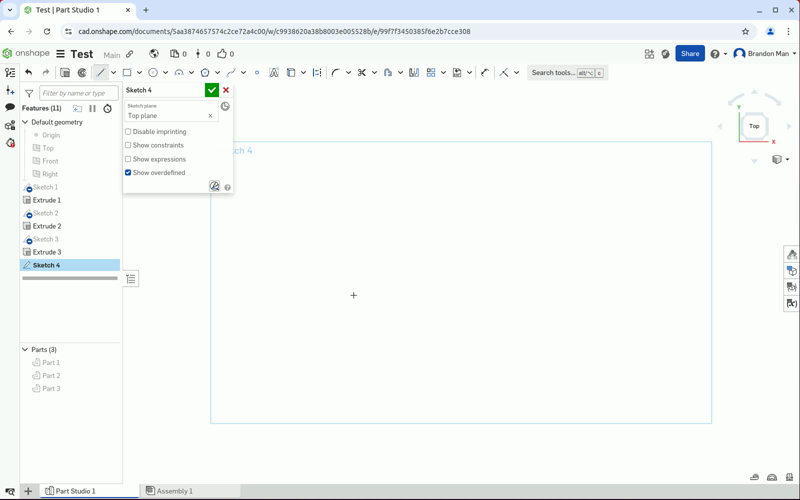
key_up(shift)
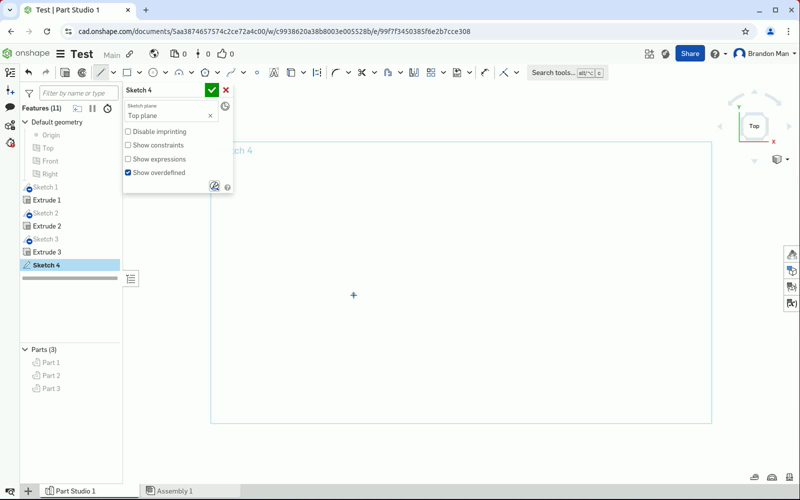
key_down(shift)
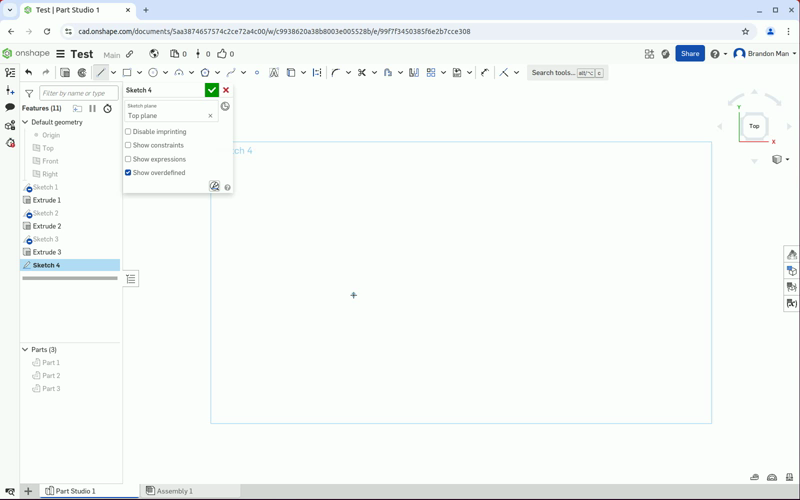
mouse_move(383, 294)
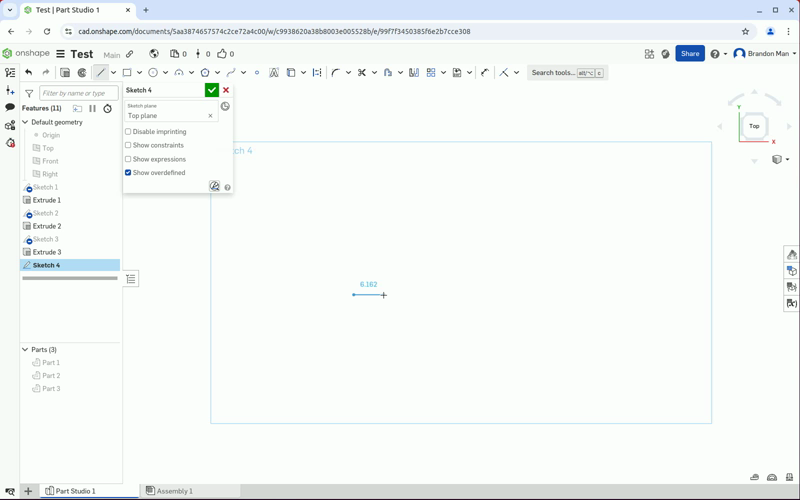
mouse_move(356, 294)
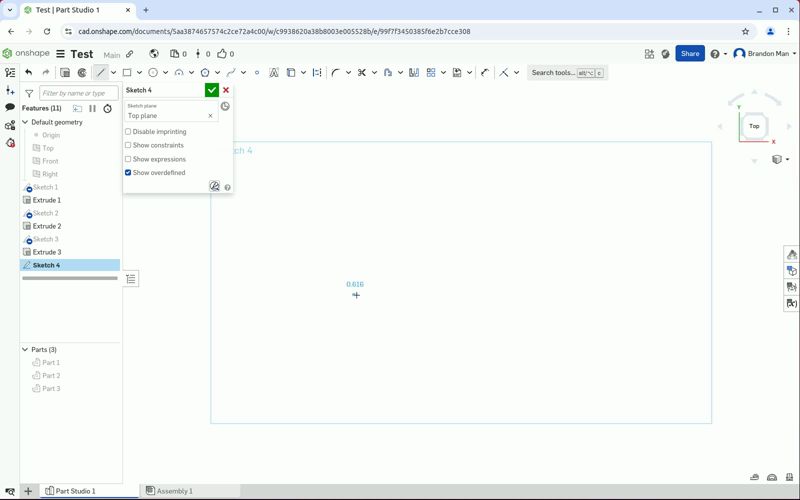
scroll(6)
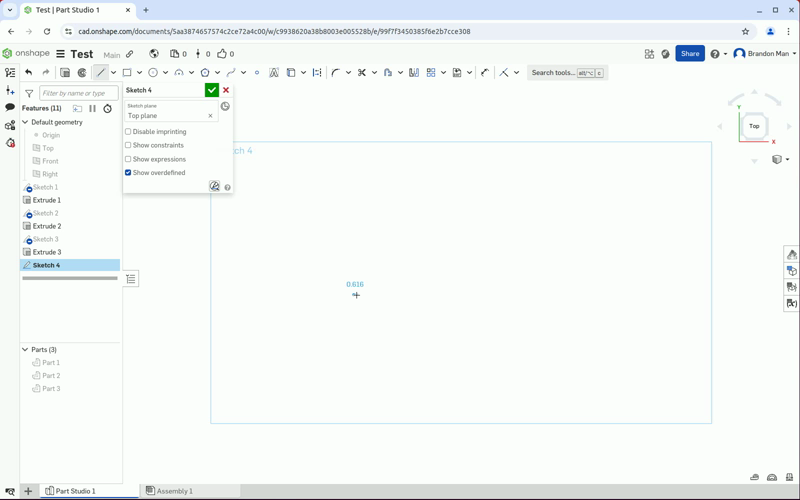
scroll(6)
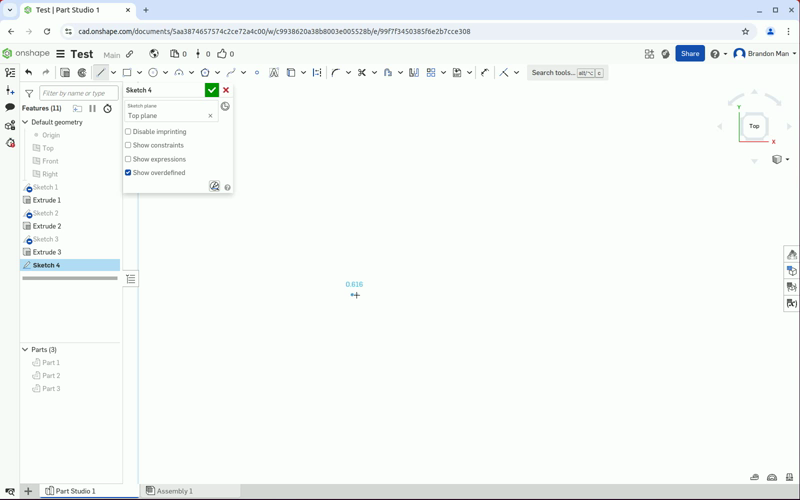
scroll(6)
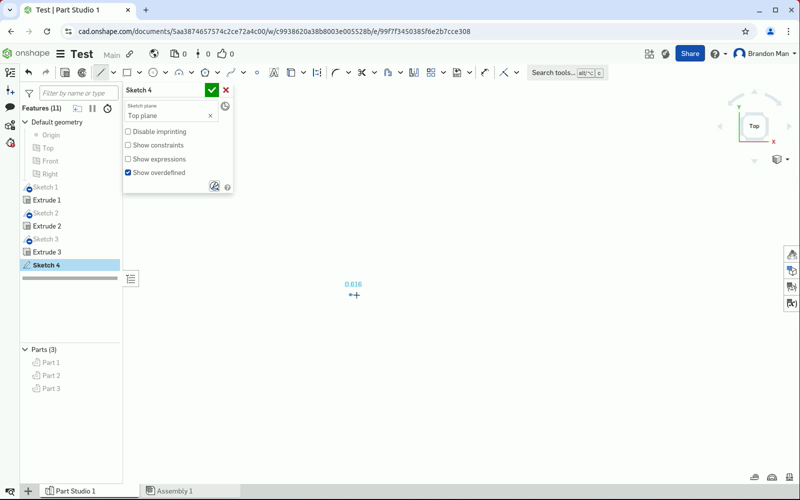
scroll(6)
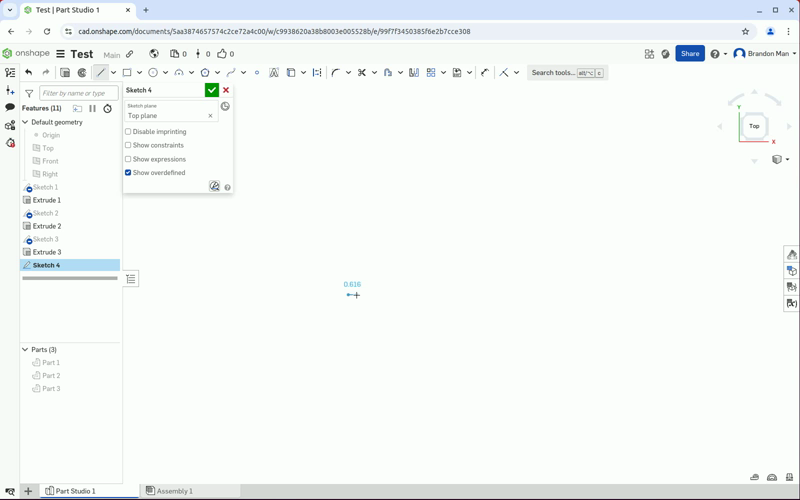
scroll(6)
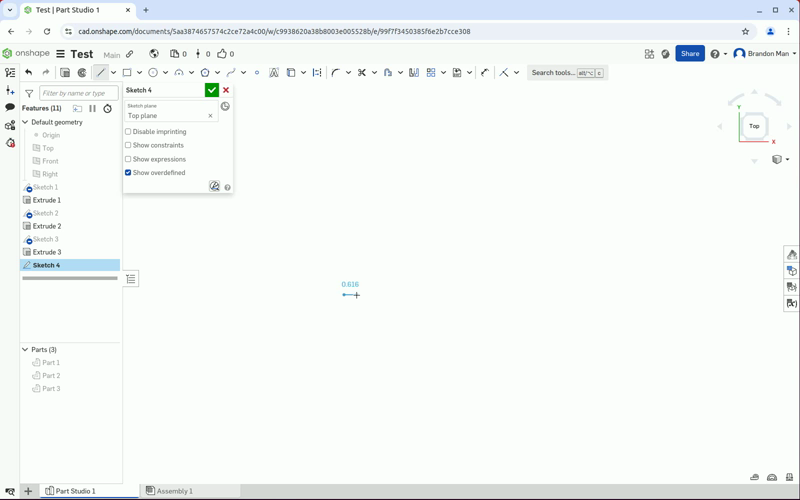
scroll(6)
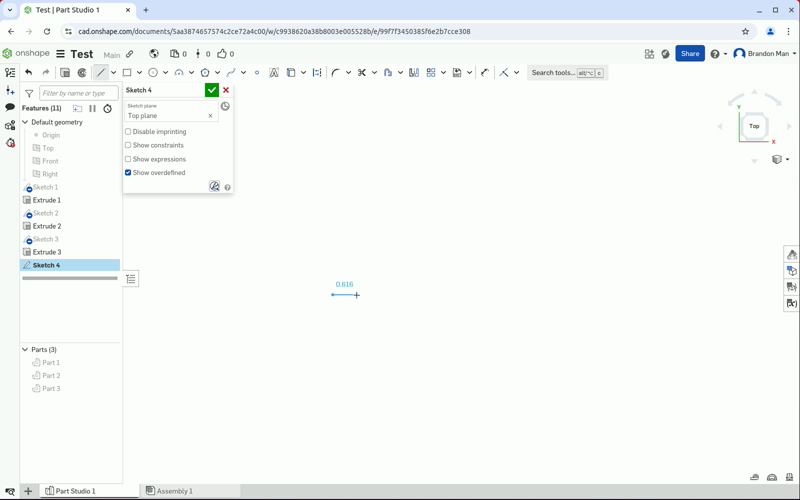
scroll(6)
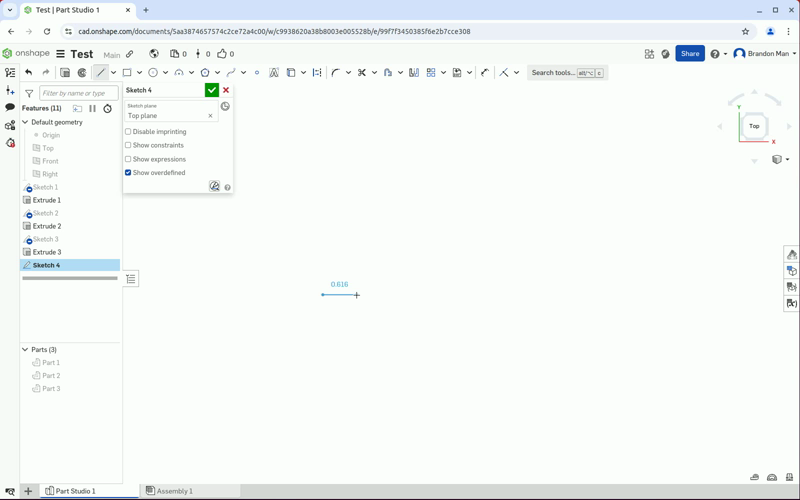
click(356, 294)
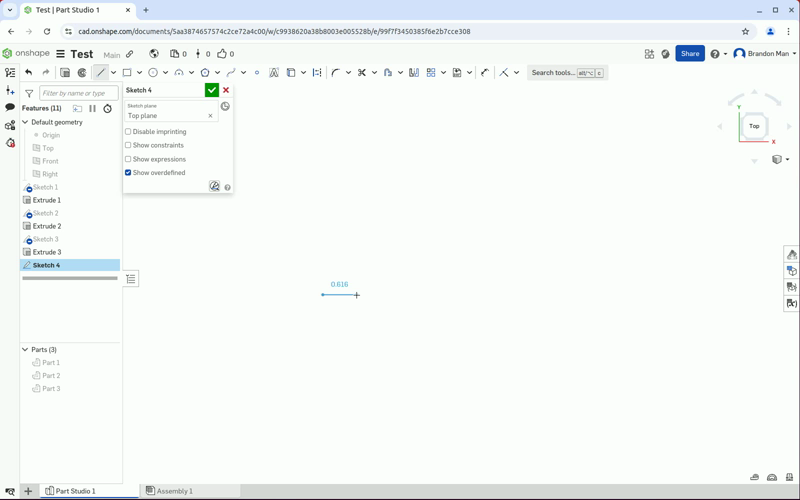
scroll(-6)
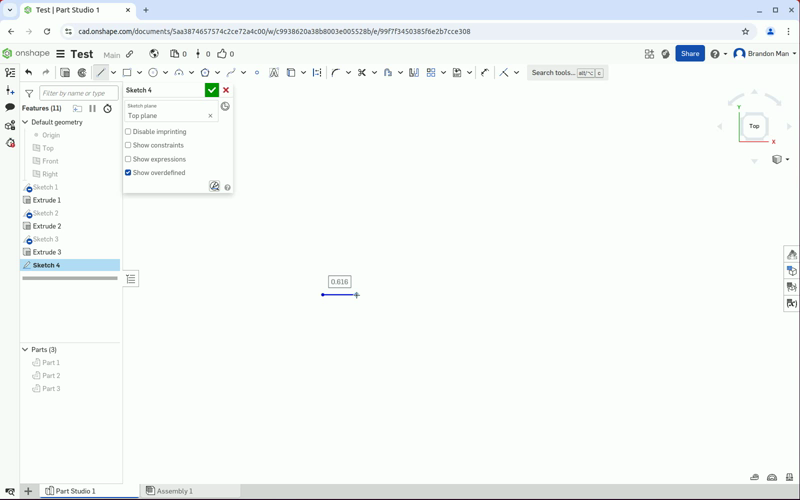
scroll(-6)
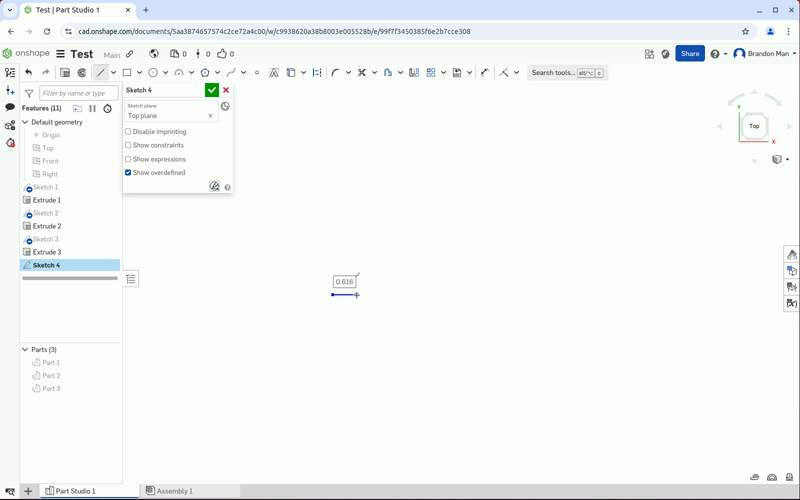
scroll(-6)
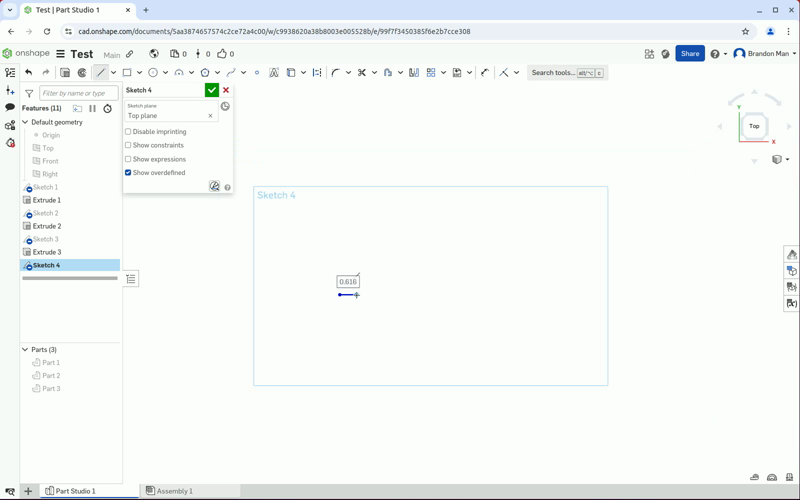
scroll(-6)
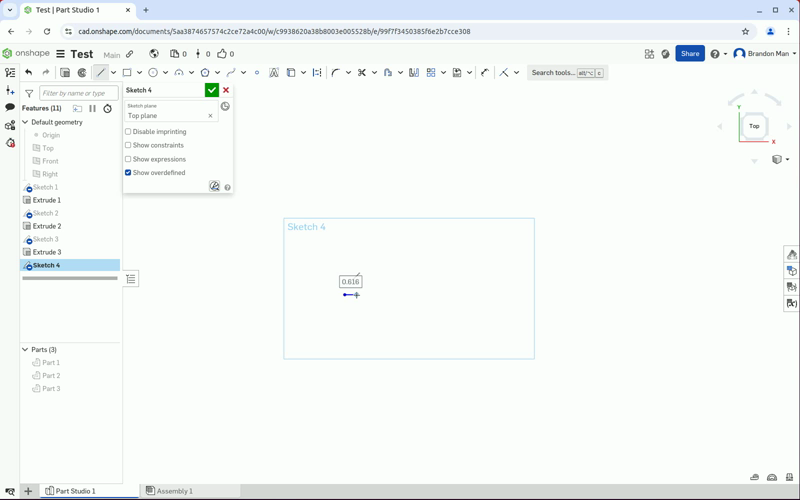
scroll(-6)
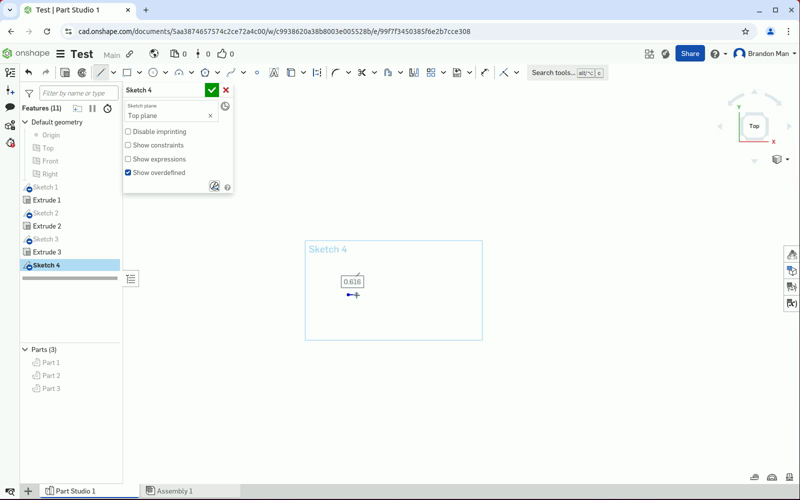
scroll(-6)
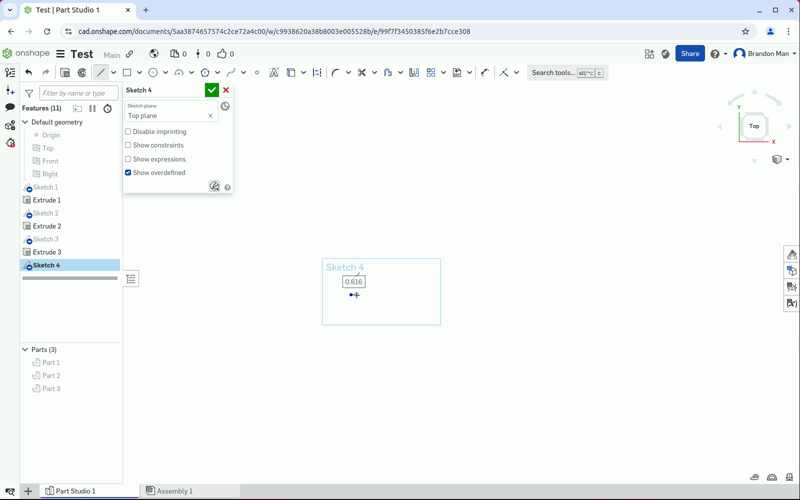
scroll(-6)
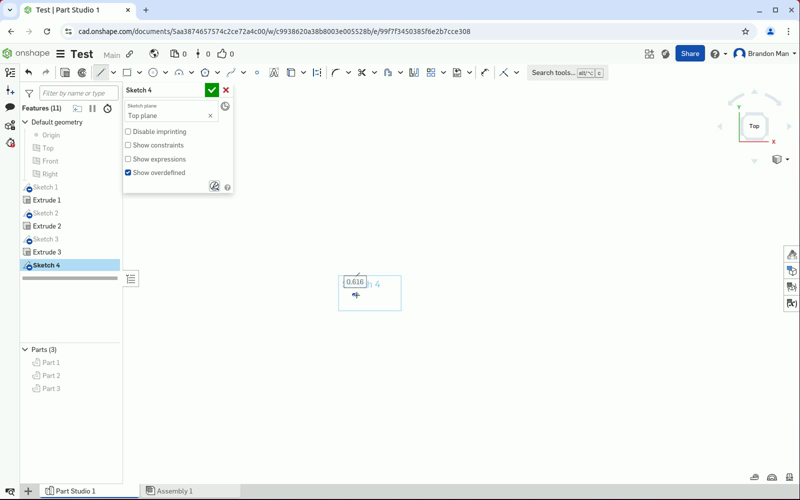
key_up(shift)
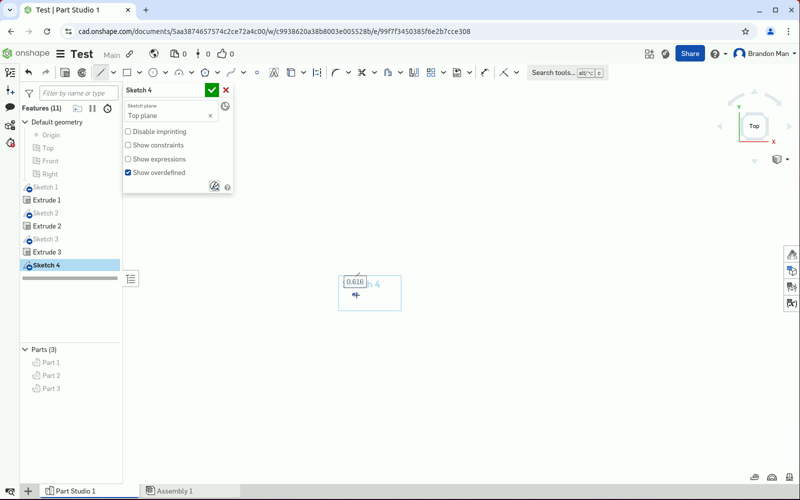
key_down(shift)
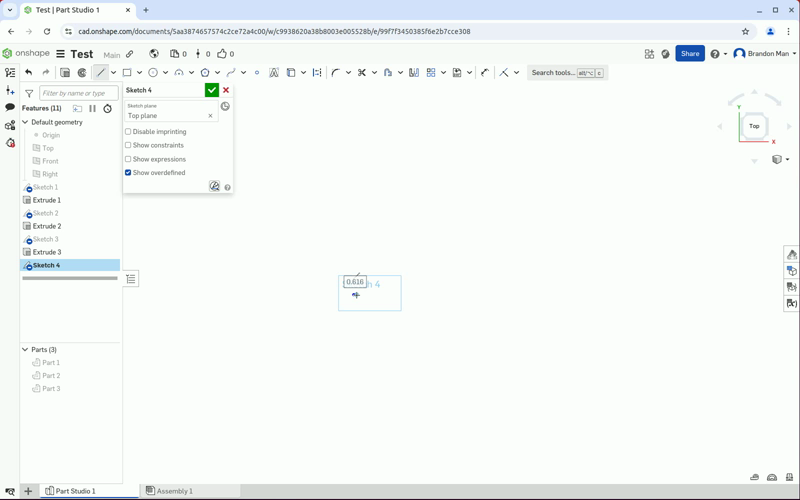
mouse_move(386, 294)
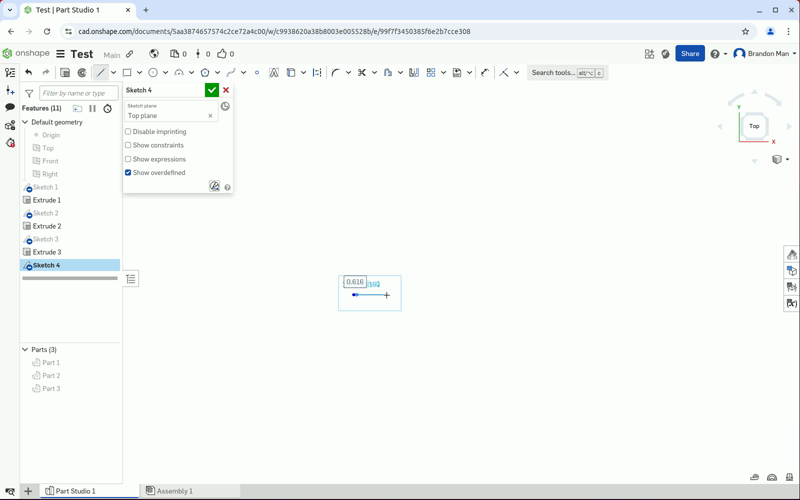
mouse_move(356, 287)
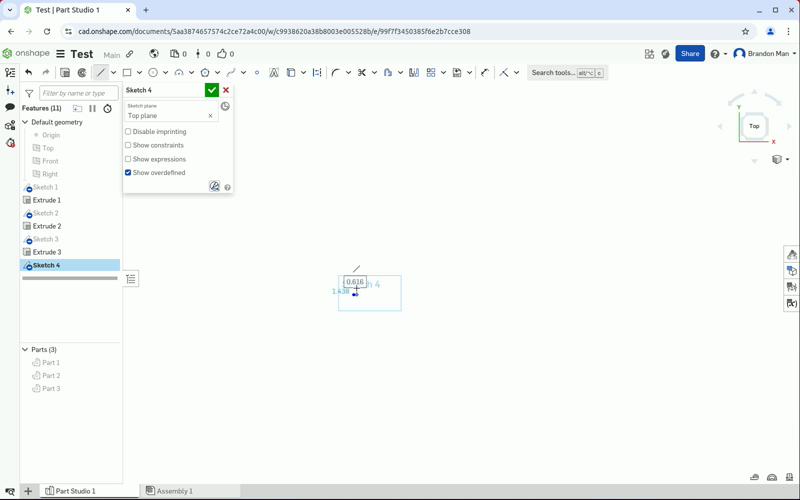
scroll(6)
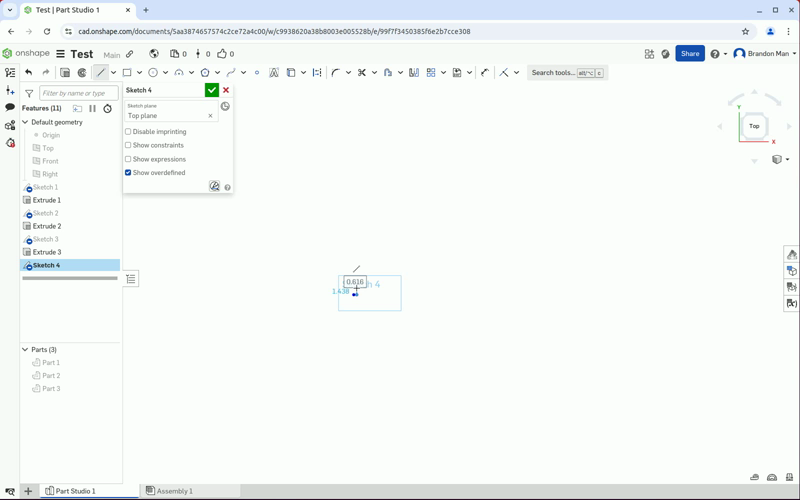
scroll(6)
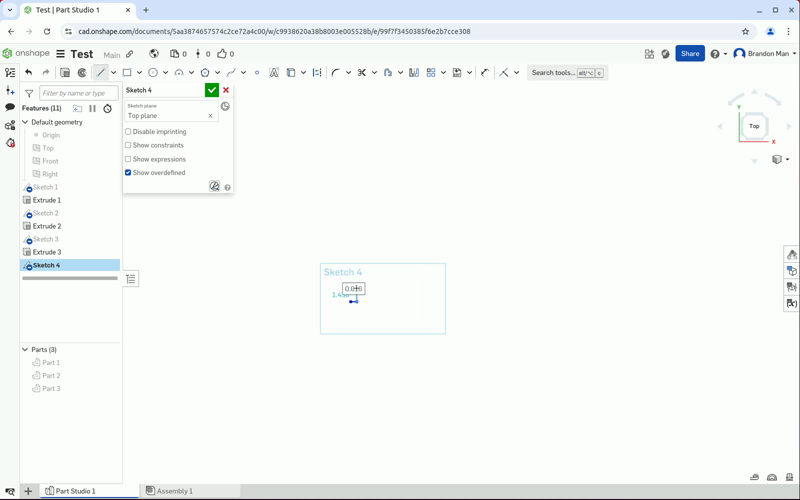
scroll(6)
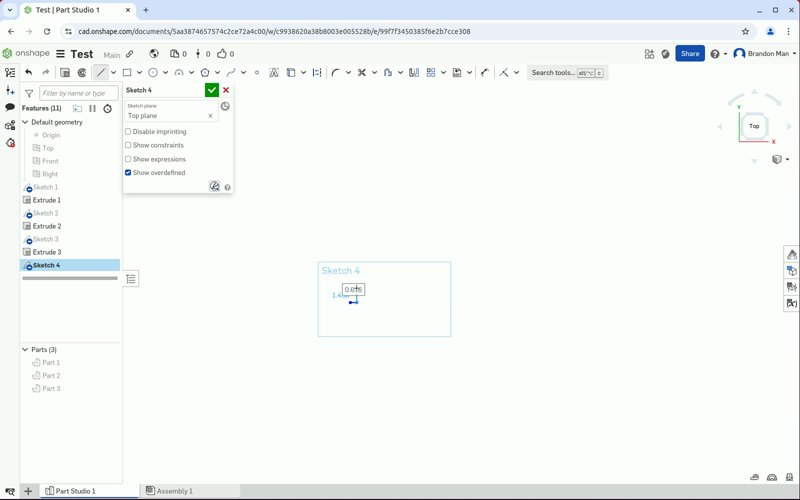
scroll(6)
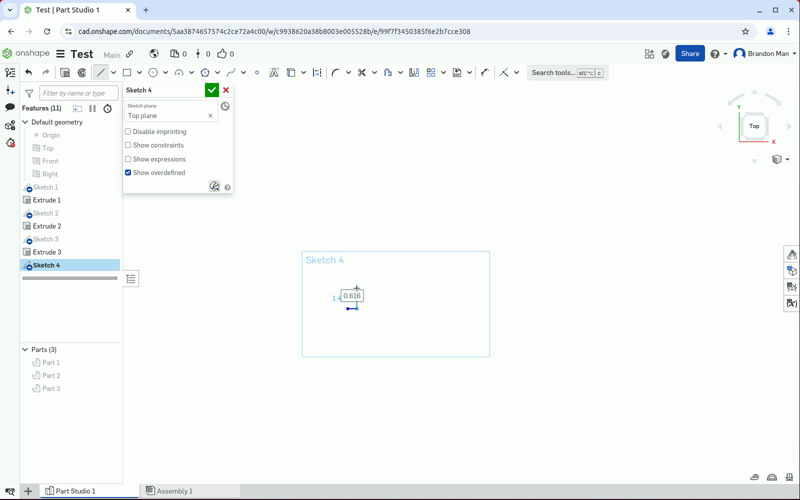
scroll(6)
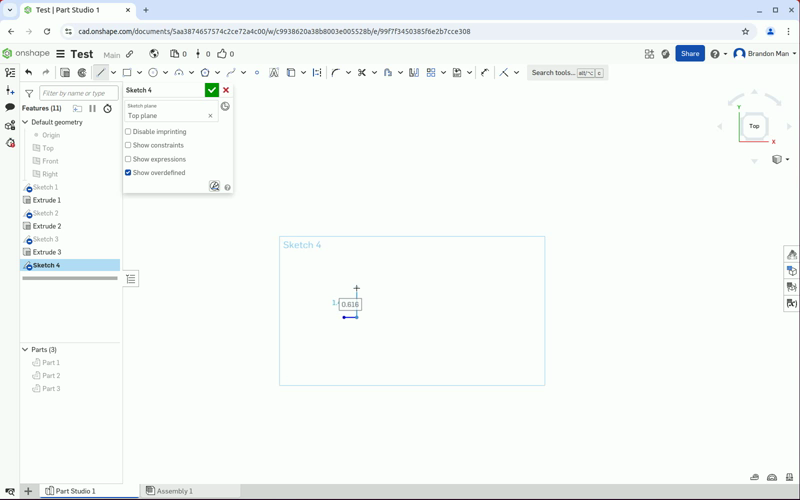
scroll(6)
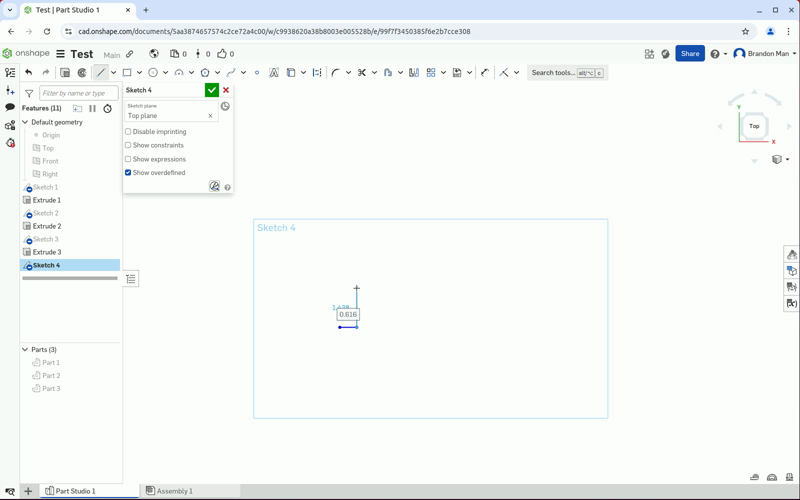
scroll(6)
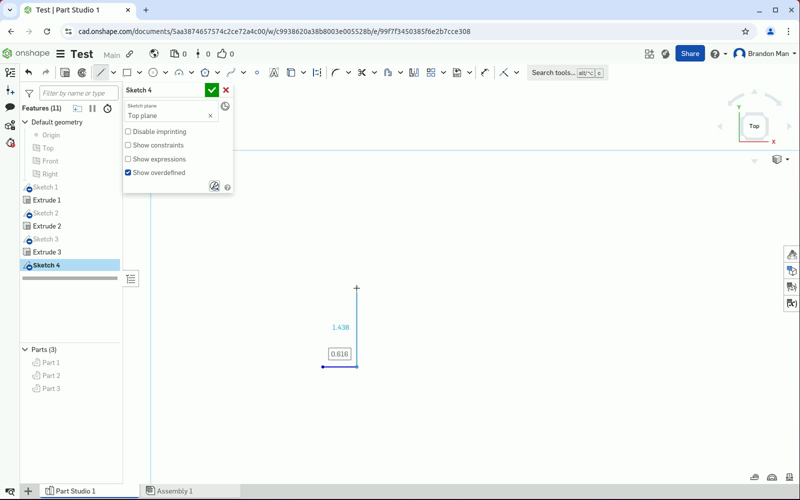
click(356, 287)
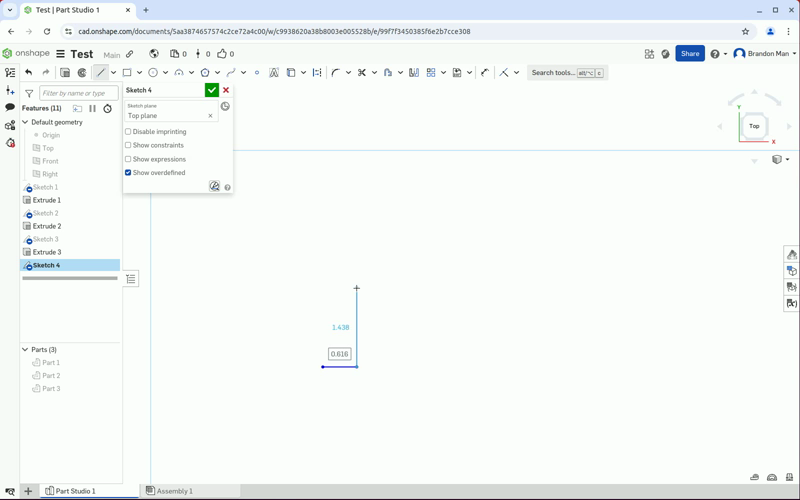
scroll(-6)
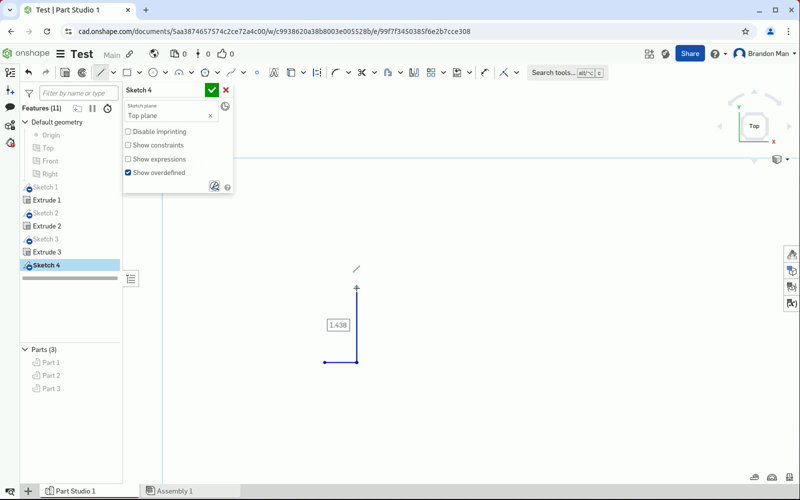
scroll(-6)
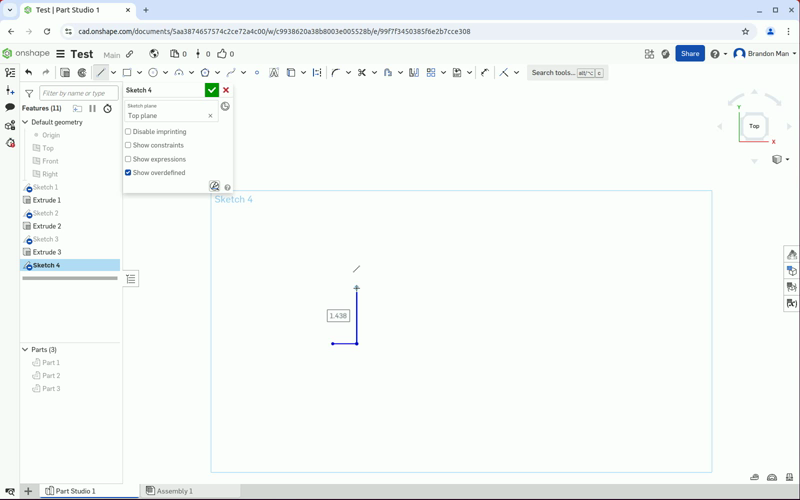
scroll(-6)
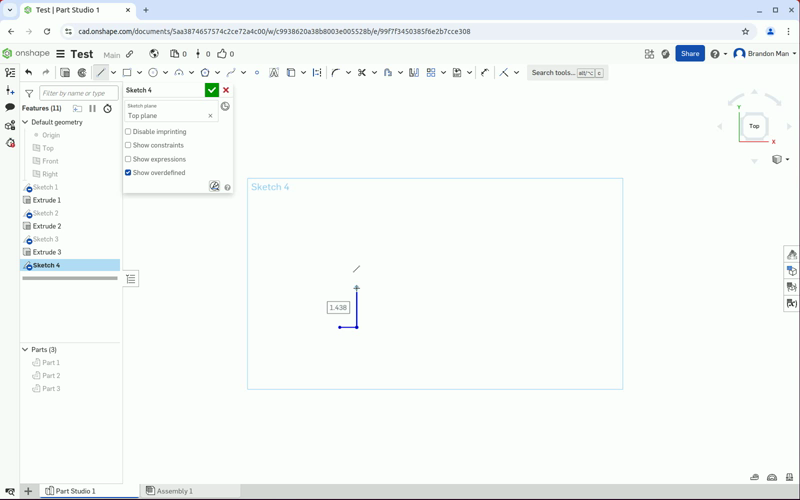
scroll(-6)
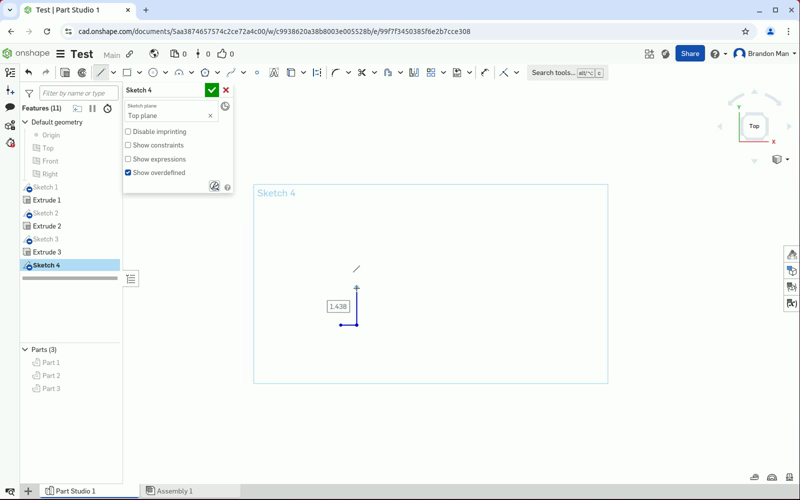
scroll(-6)
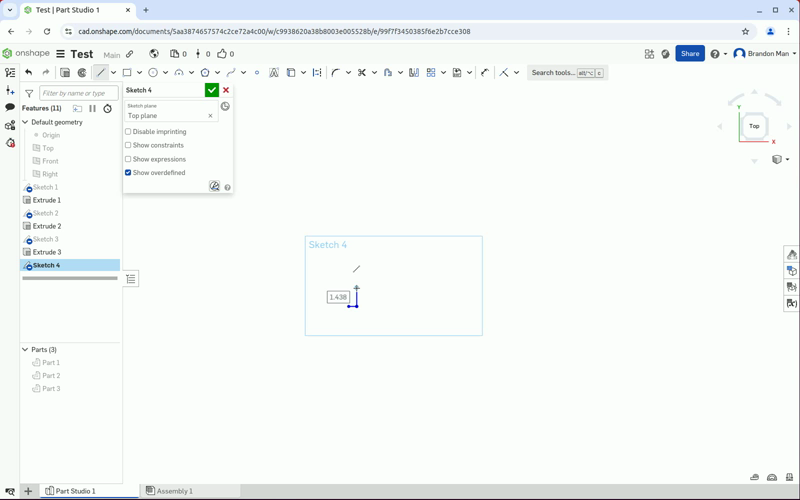
scroll(-6)
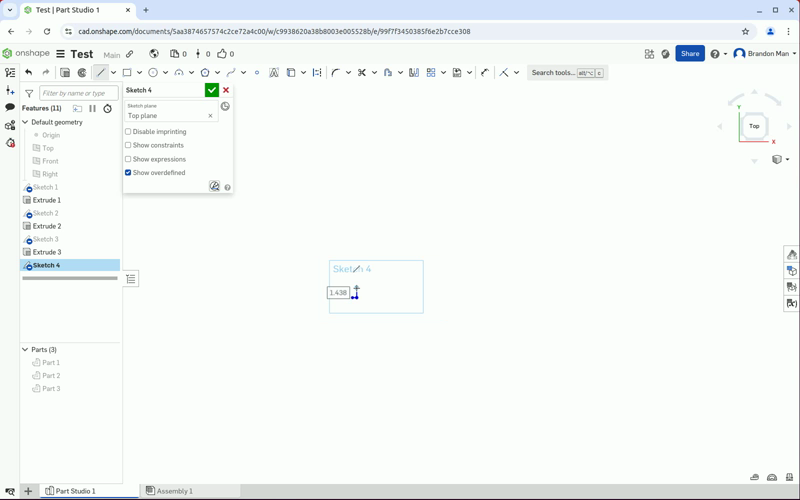
scroll(-6)
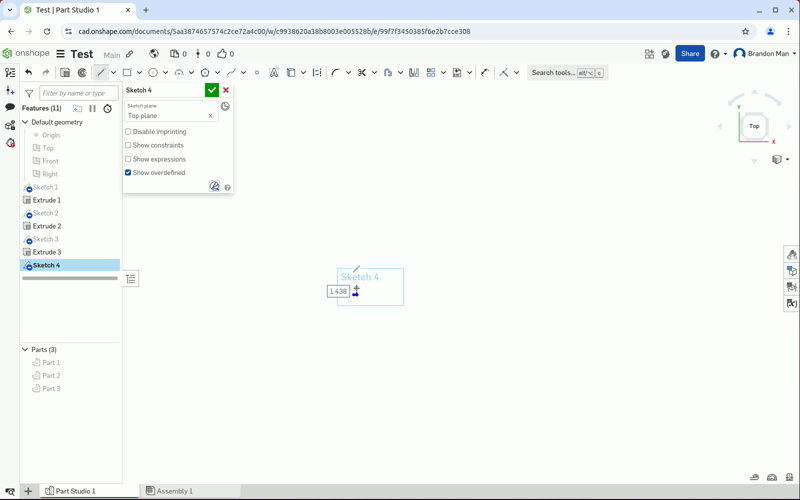
key_up(shift)
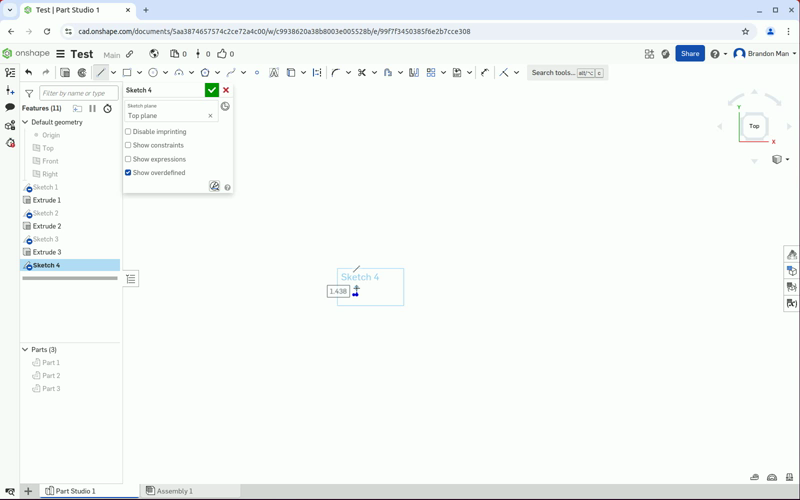
key_down(shift)
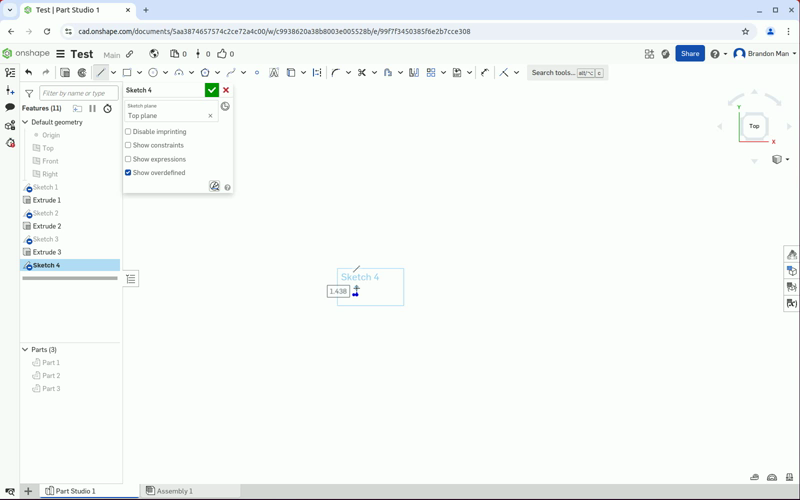
mouse_move(386, 287)
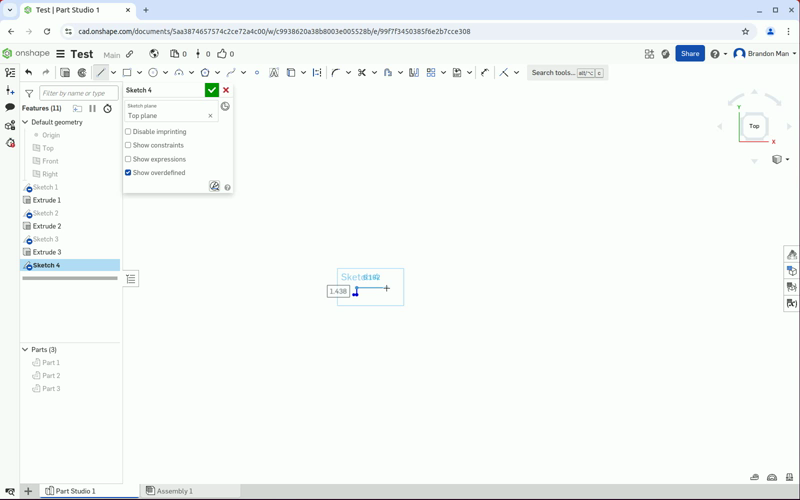
mouse_move(355, 287)
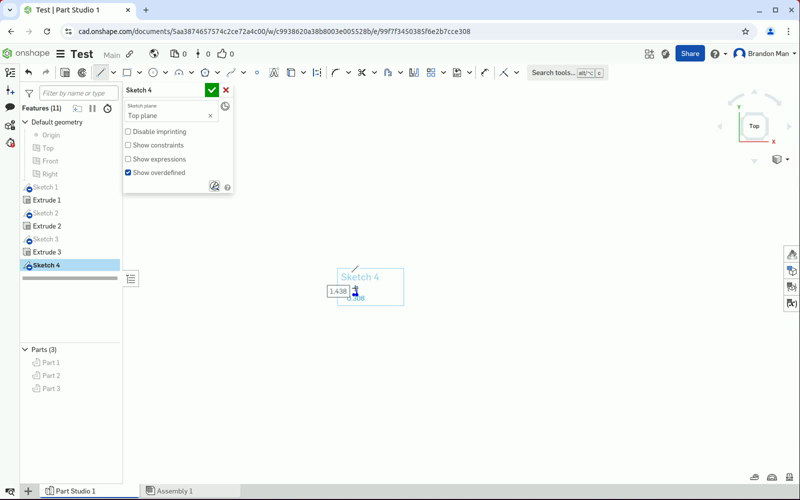
scroll(6)
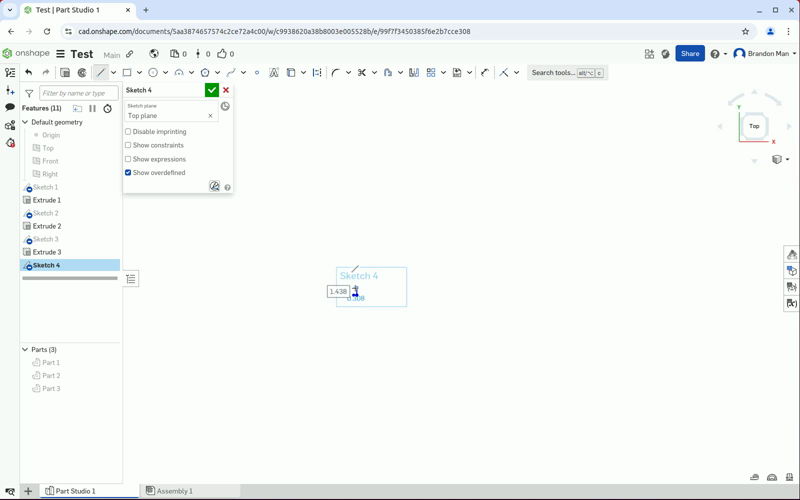
scroll(6)
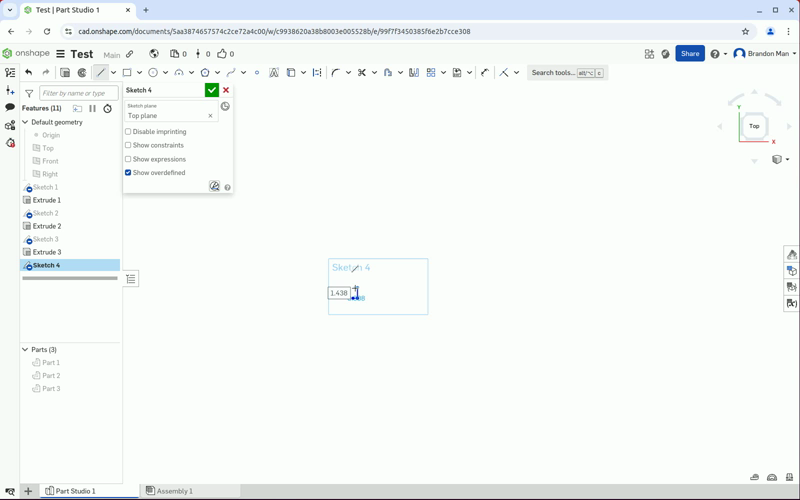
scroll(6)
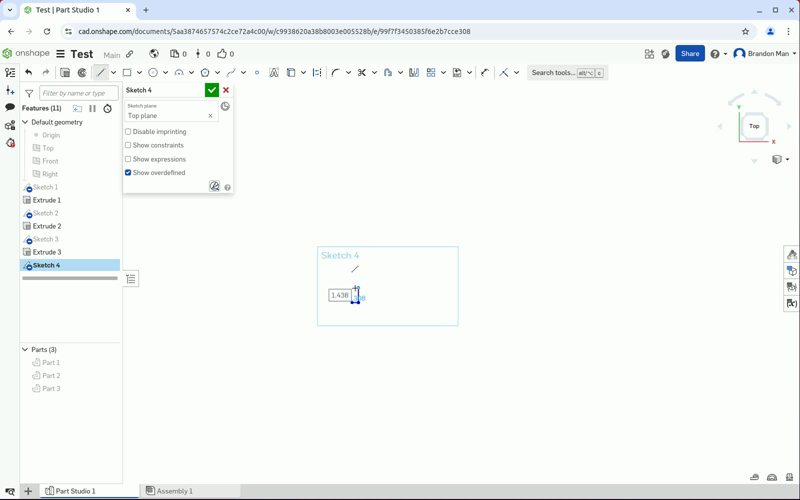
scroll(6)
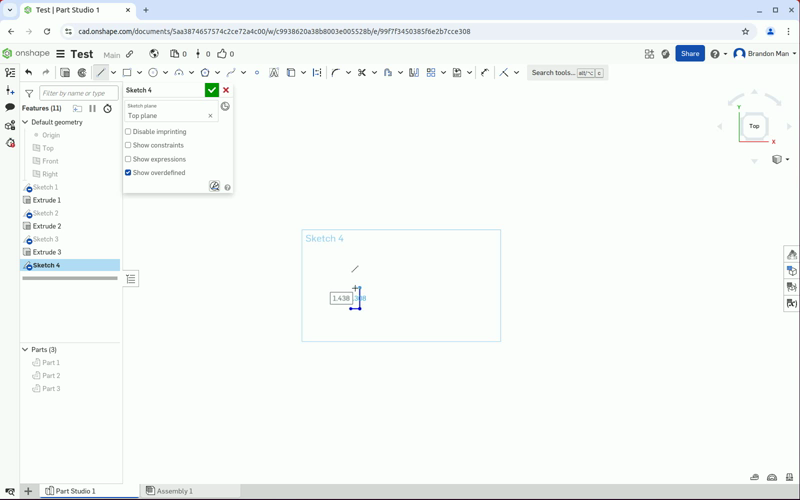
scroll(6)
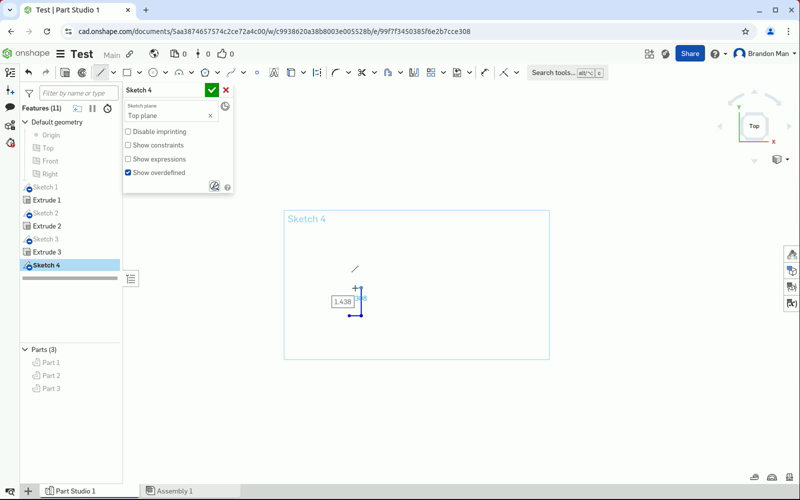
scroll(6)
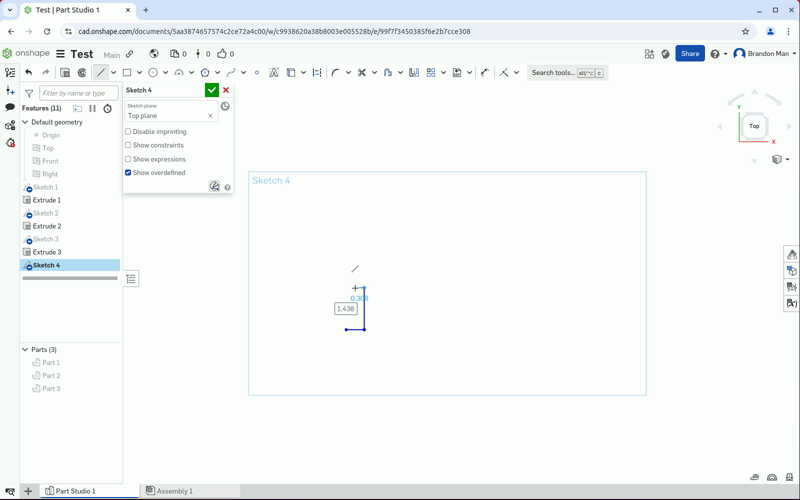
scroll(6)
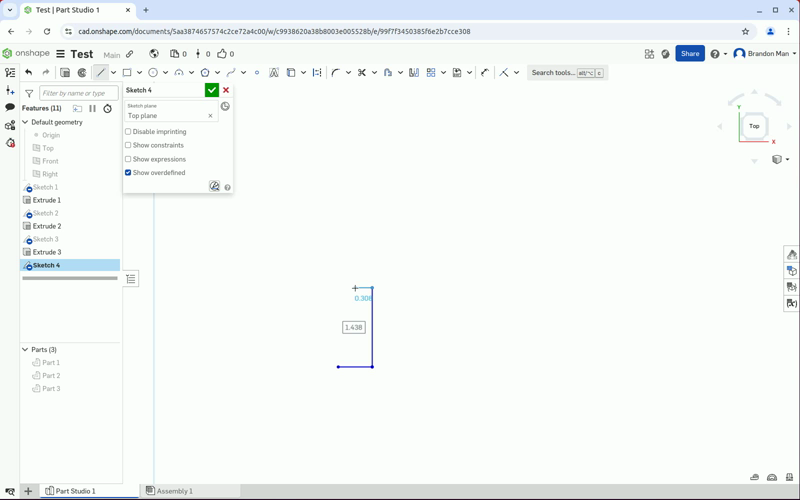
click(355, 287)
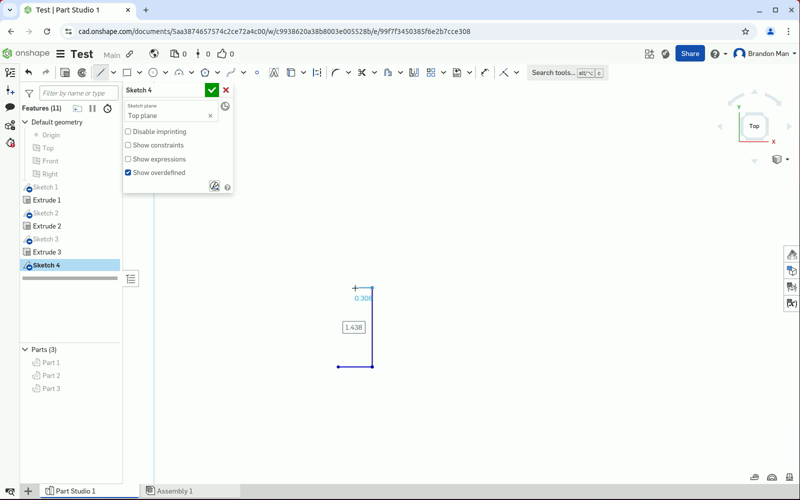
scroll(-6)
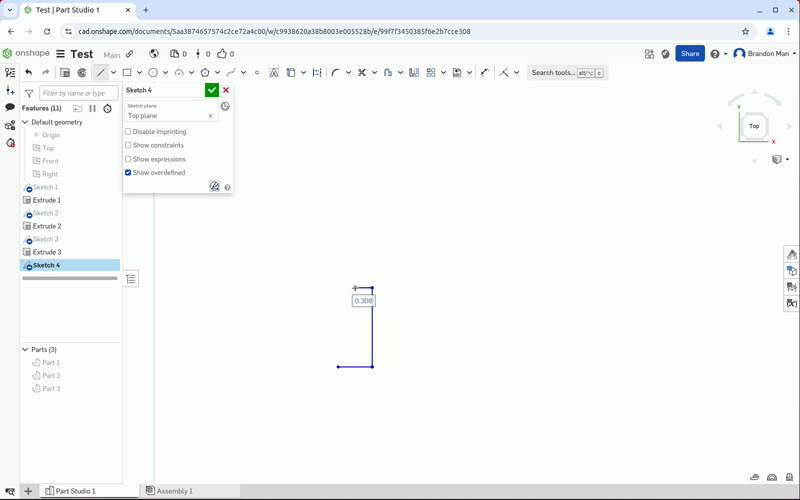
scroll(-6)
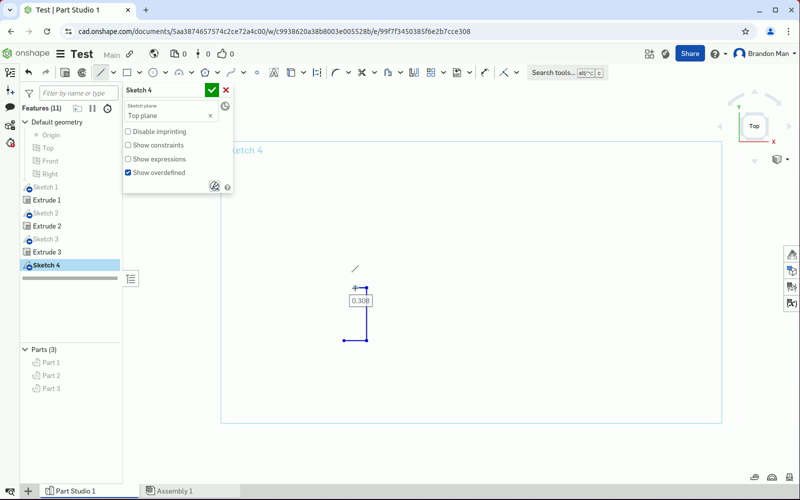
scroll(-6)
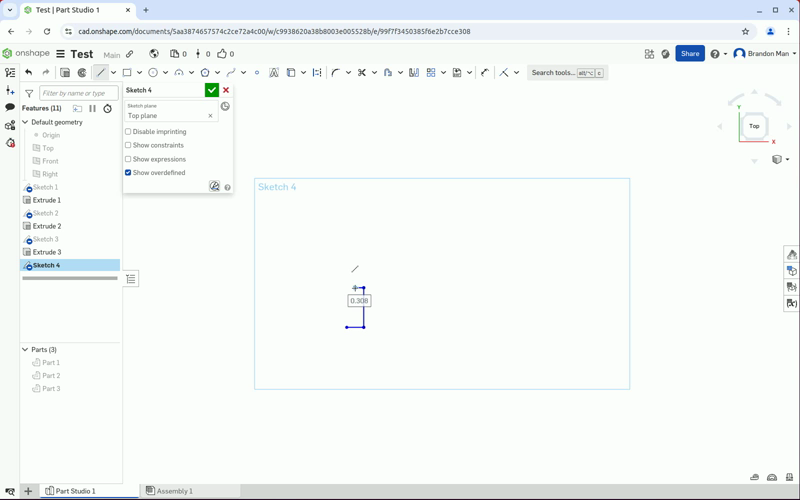
scroll(-6)
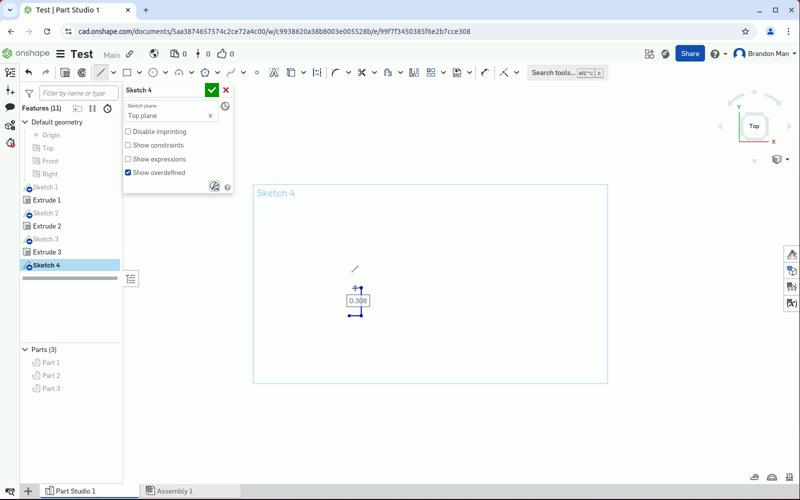
scroll(-6)
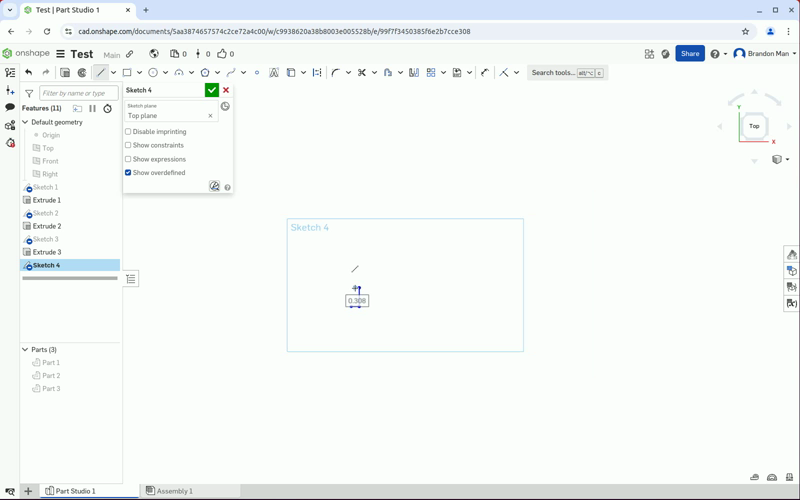
scroll(-6)
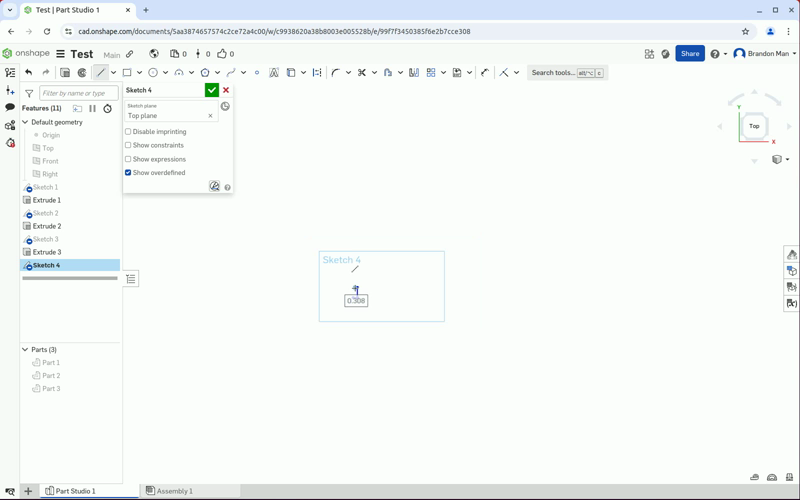
scroll(-6)
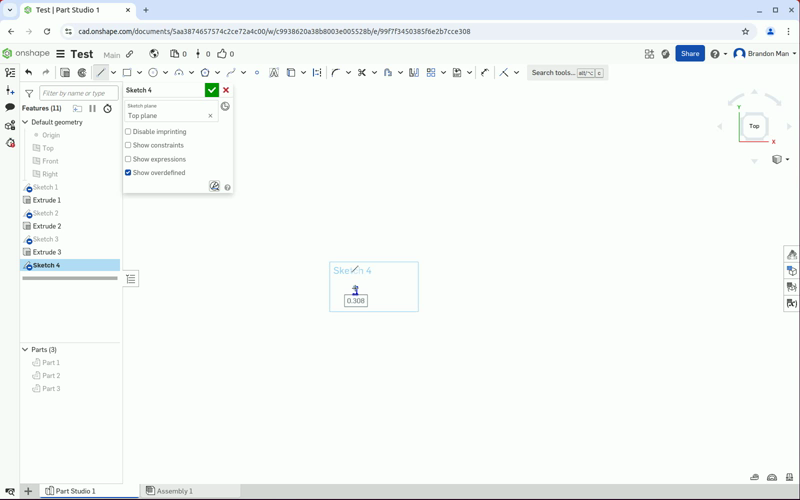
key_up(shift)
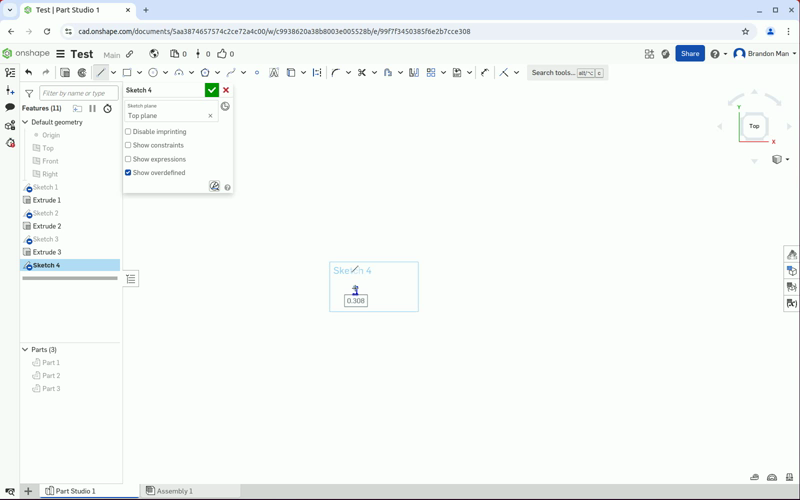
mouse_move(385, 287)
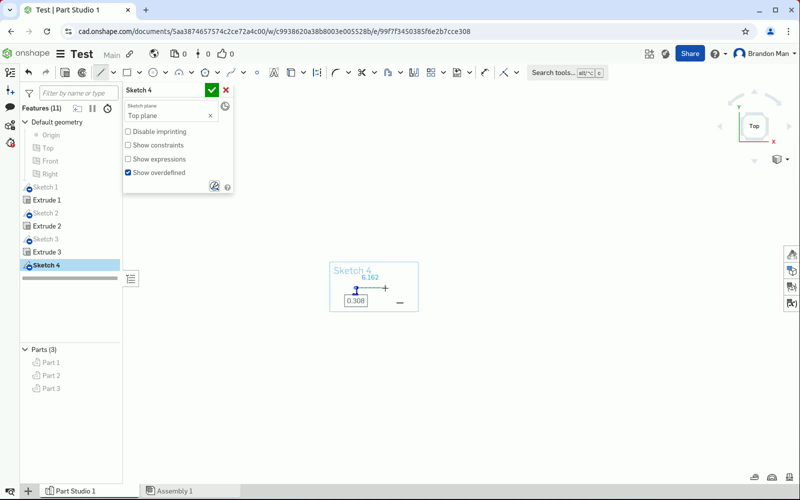
key_down(shift)
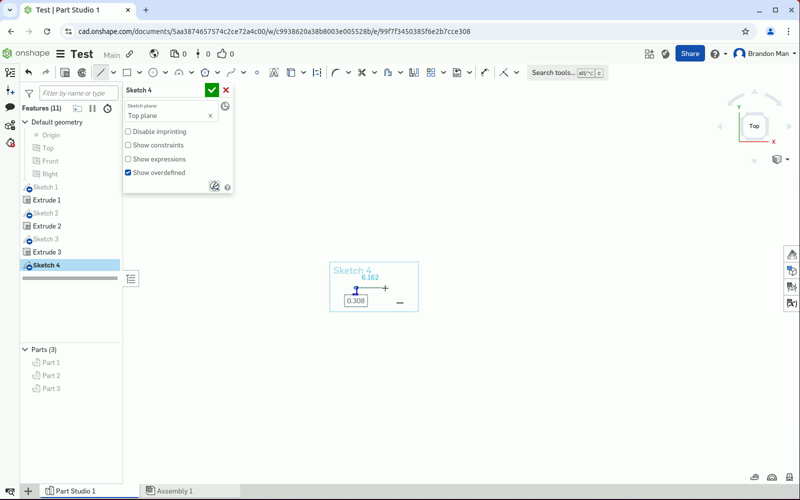
mouse_move(353, 294)
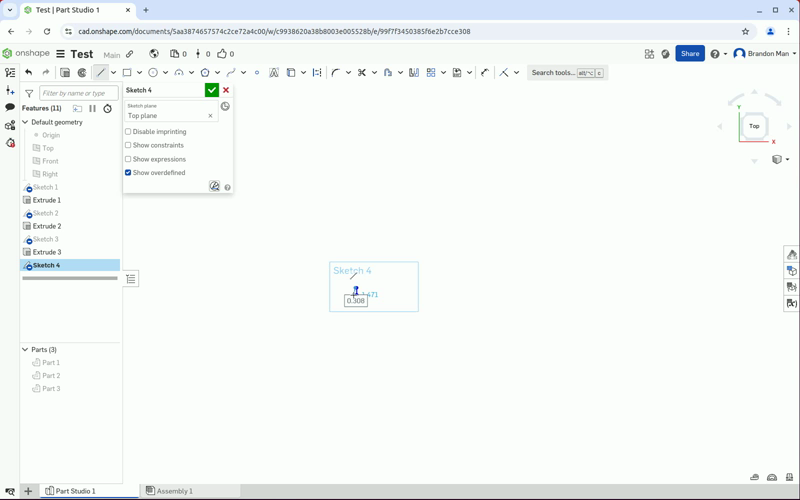
scroll(6)
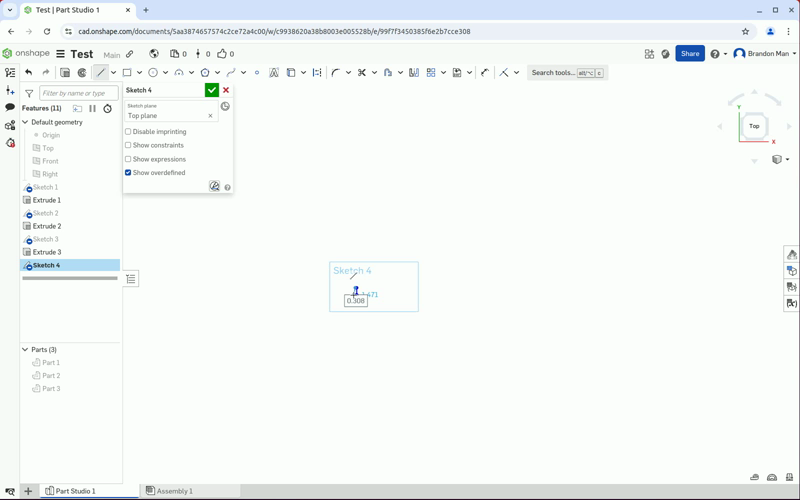
scroll(6)
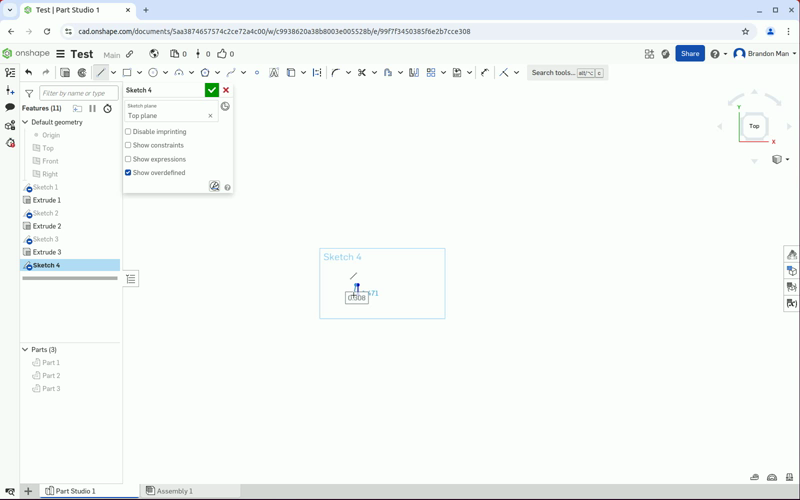
scroll(6)
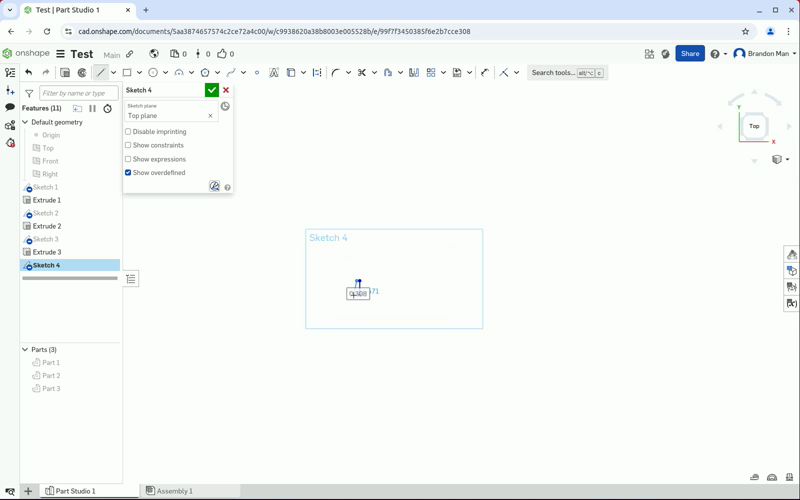
scroll(6)
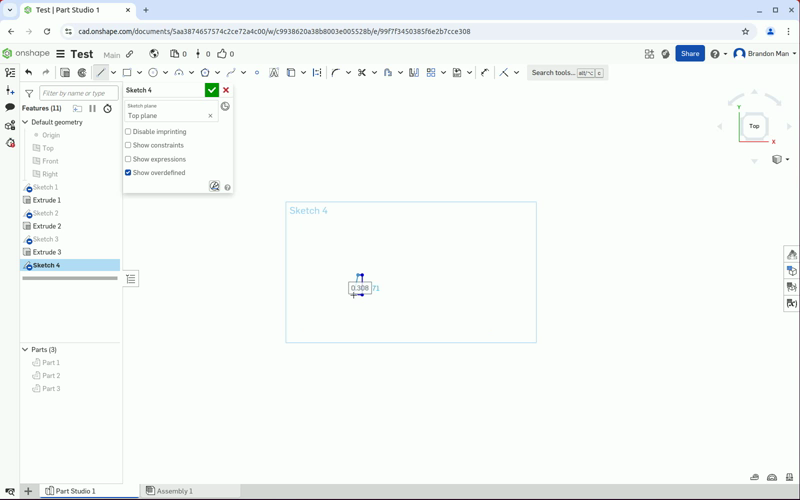
scroll(6)
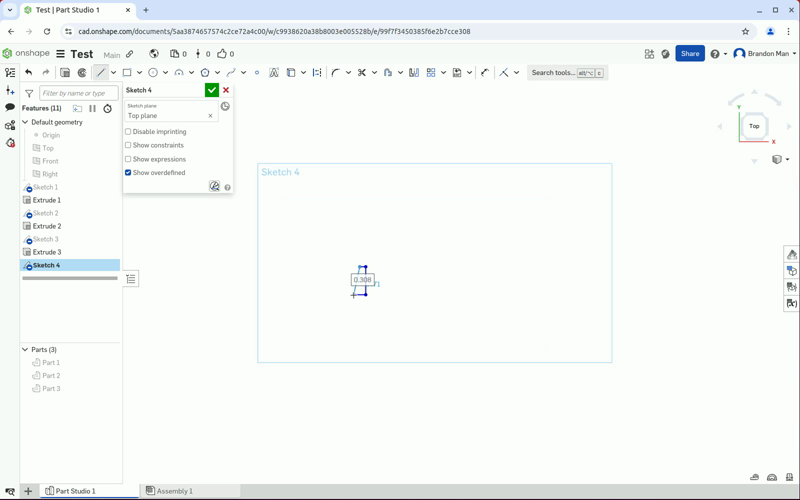
scroll(6)
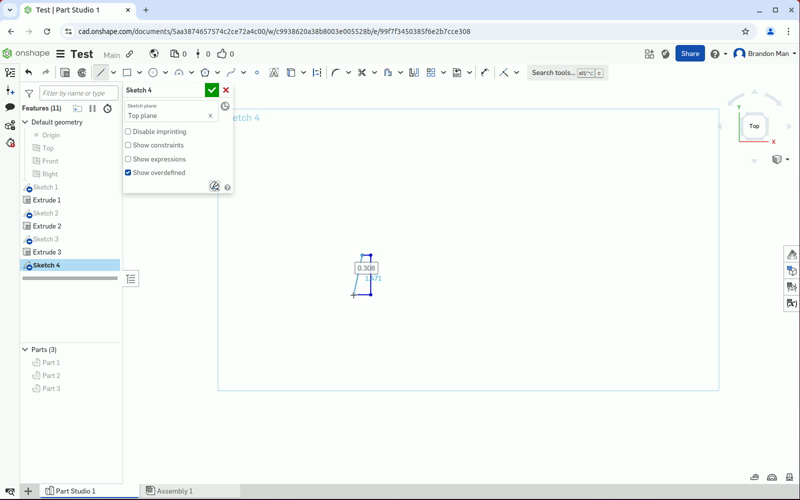
scroll(6)
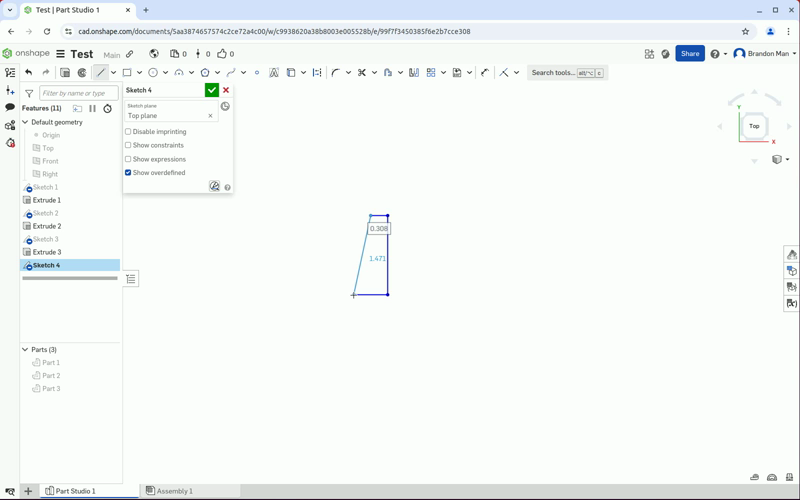
key_up(shift)
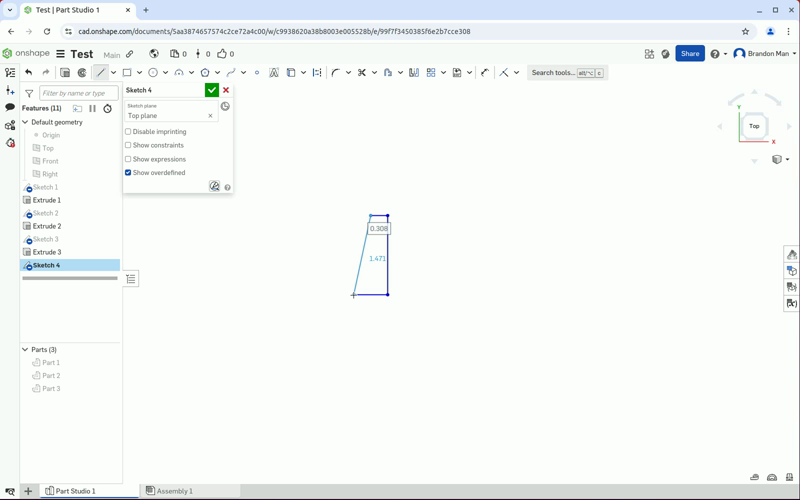
click(353, 294)
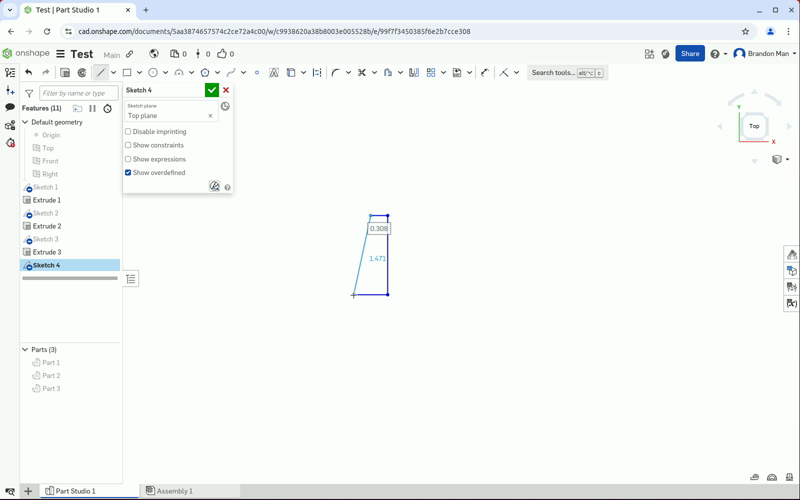
scroll(-6)
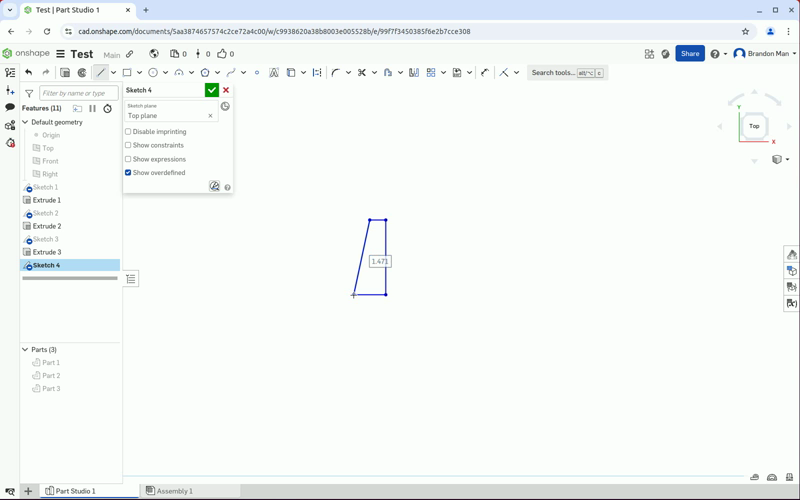
scroll(-6)
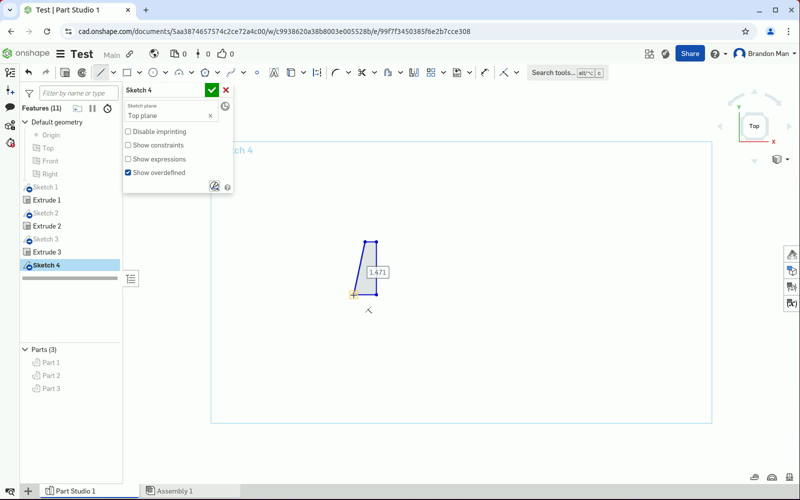
scroll(-6)
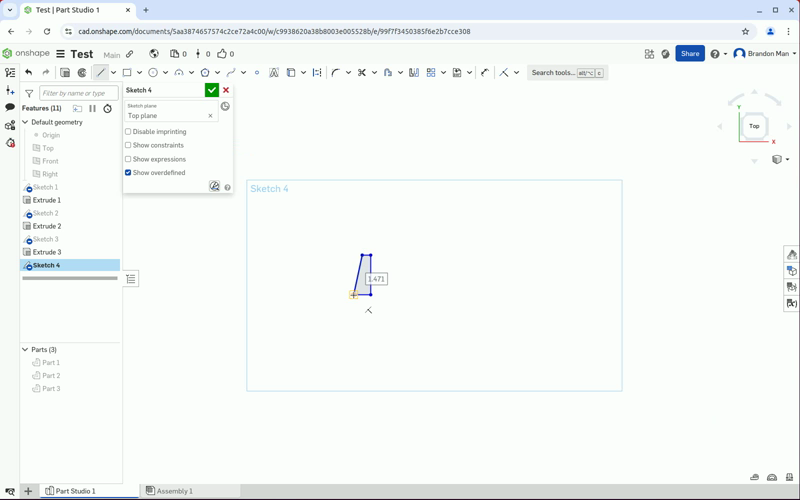
scroll(-6)
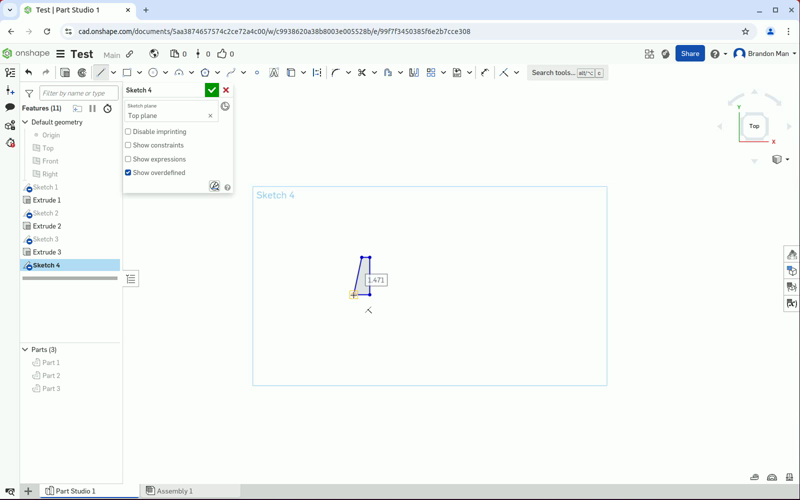
scroll(-6)
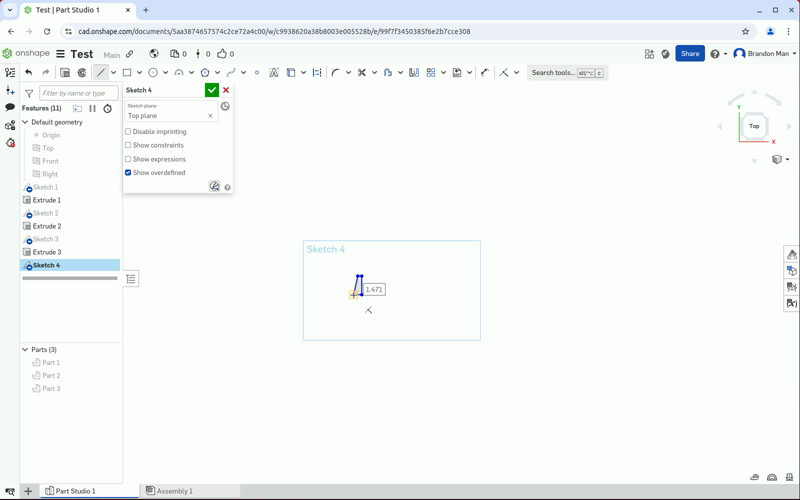
scroll(-6)
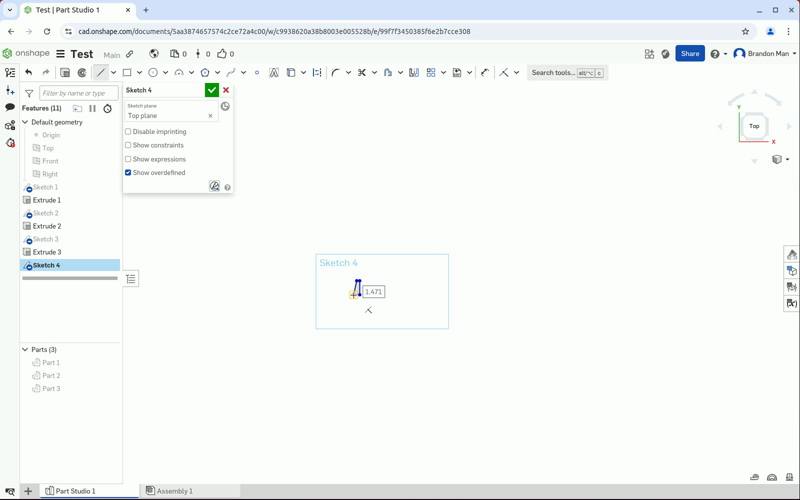
scroll(-6)
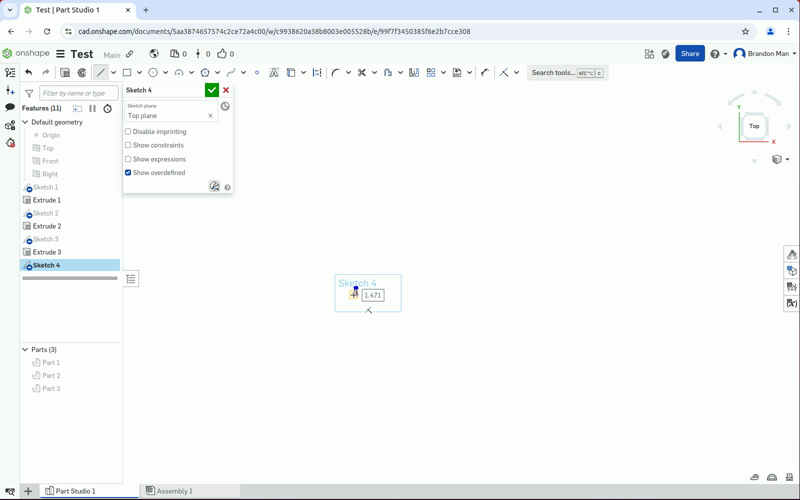
key(esc)
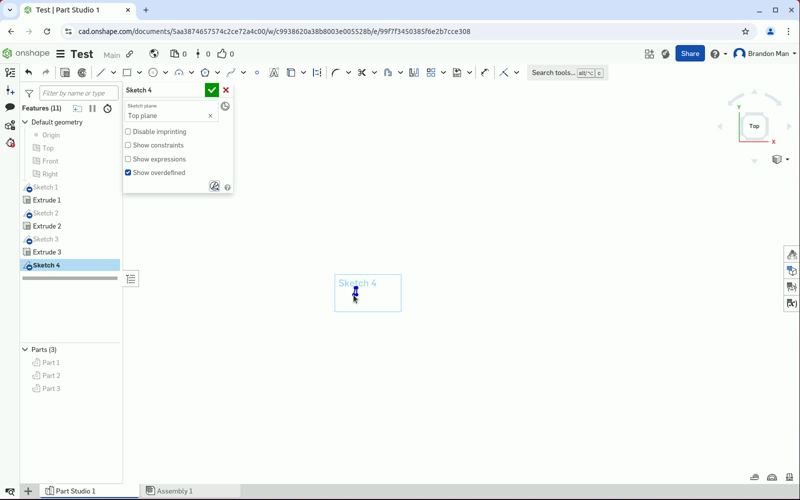
mouse_move(355, 292)
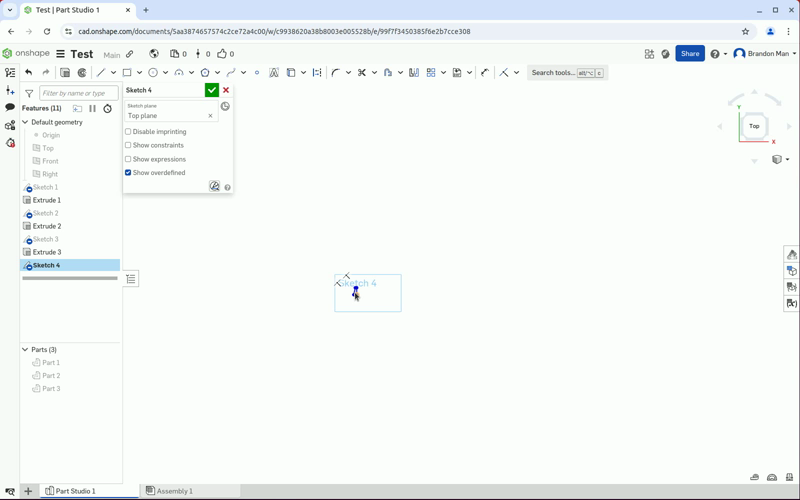
scroll(6)
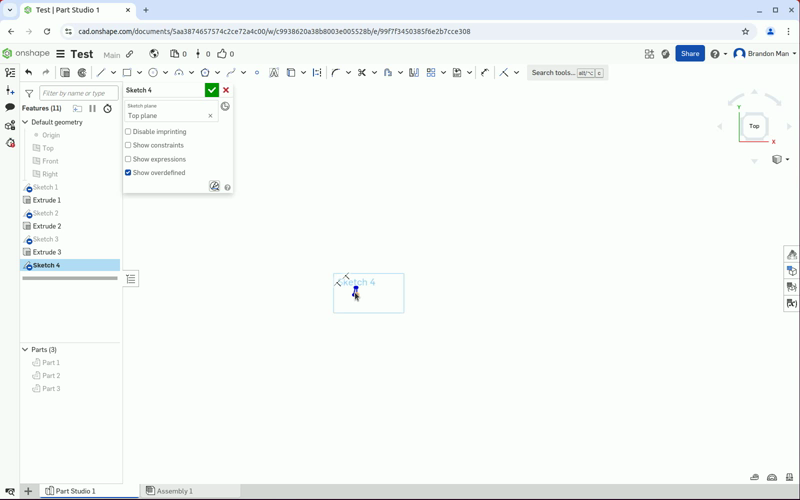
scroll(6)
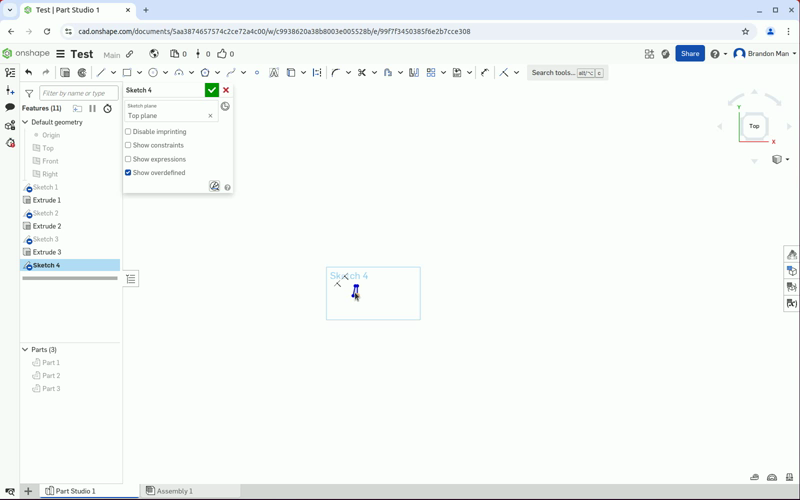
scroll(6)
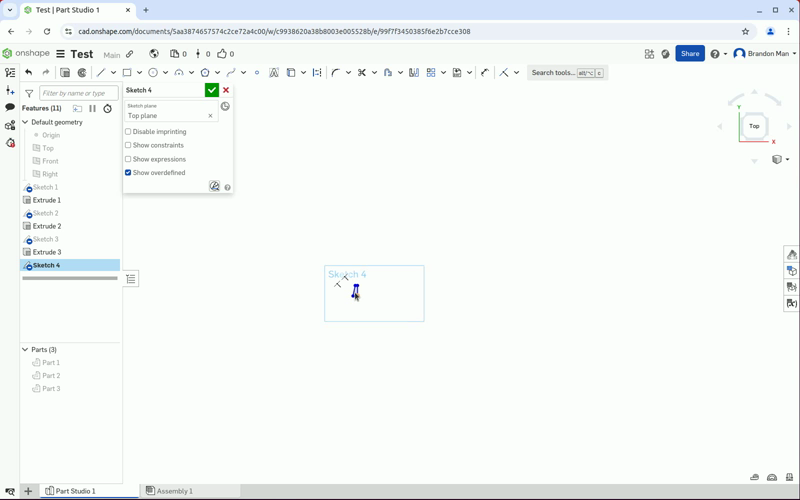
scroll(6)
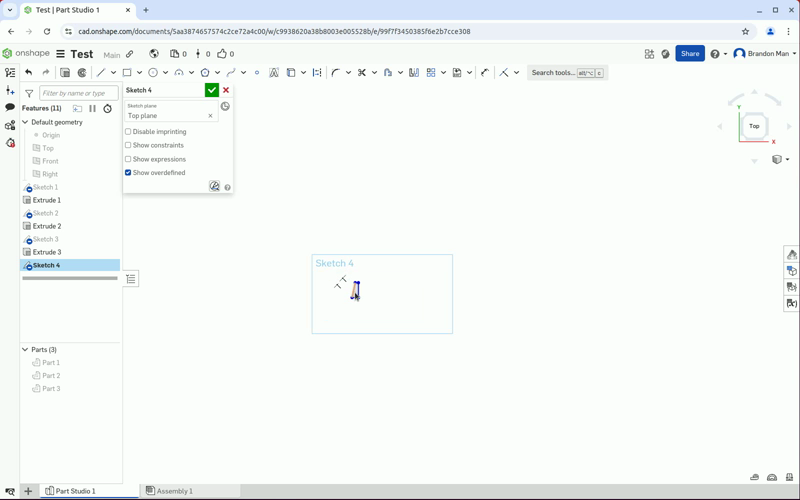
scroll(6)
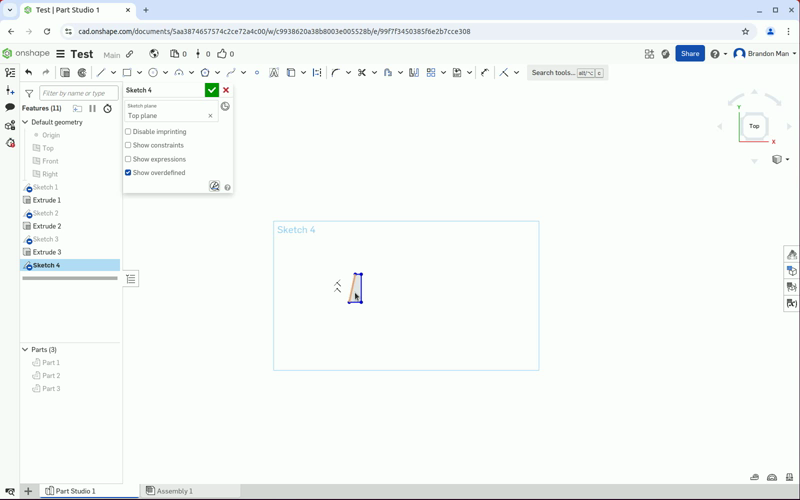
scroll(6)
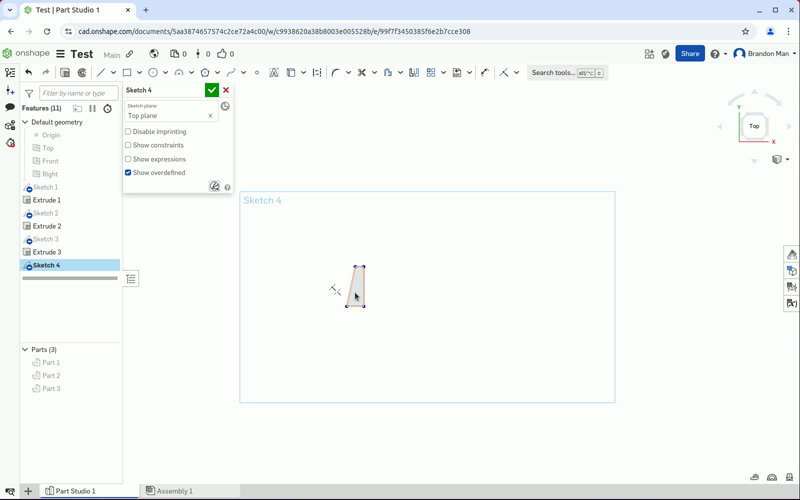
scroll(6)
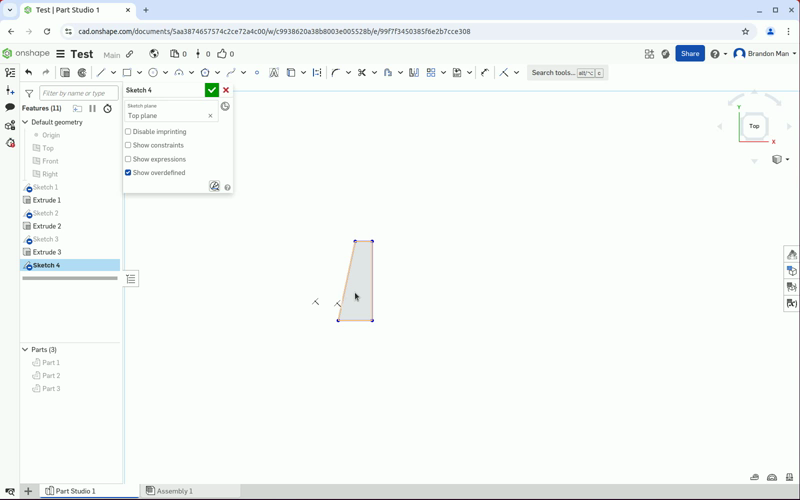
click(355, 292)
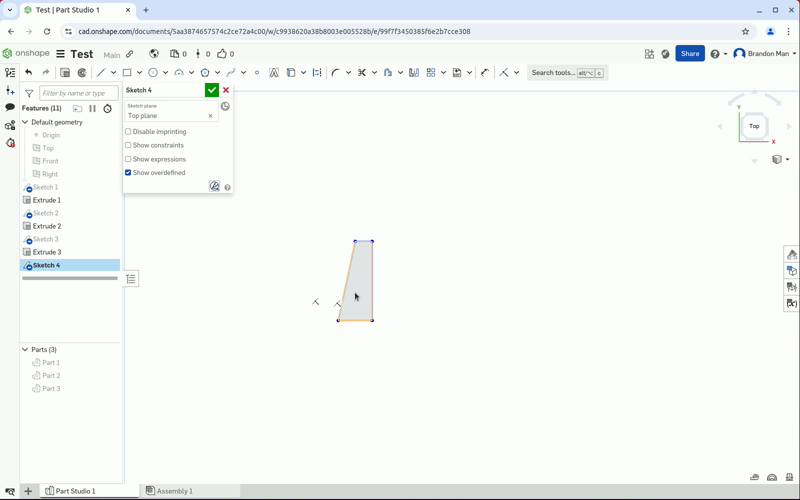
scroll(-6)
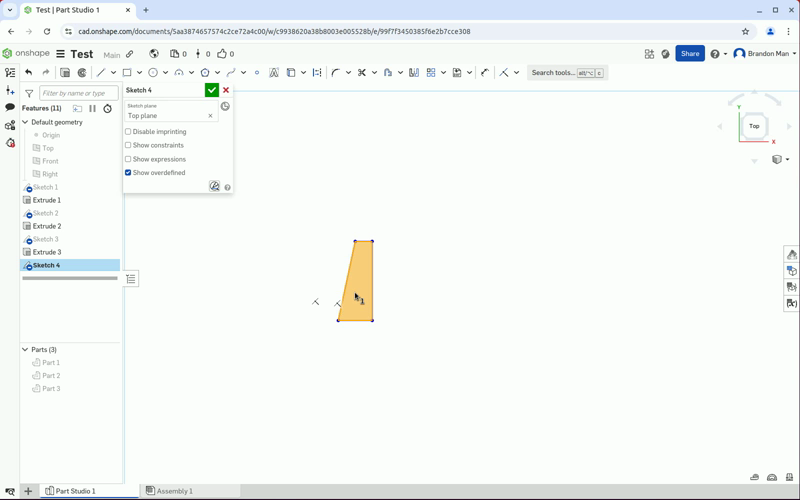
scroll(-6)
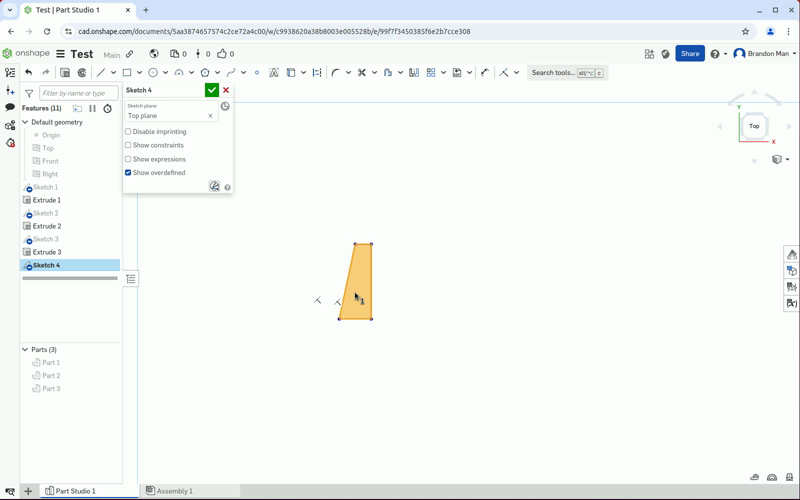
scroll(-6)
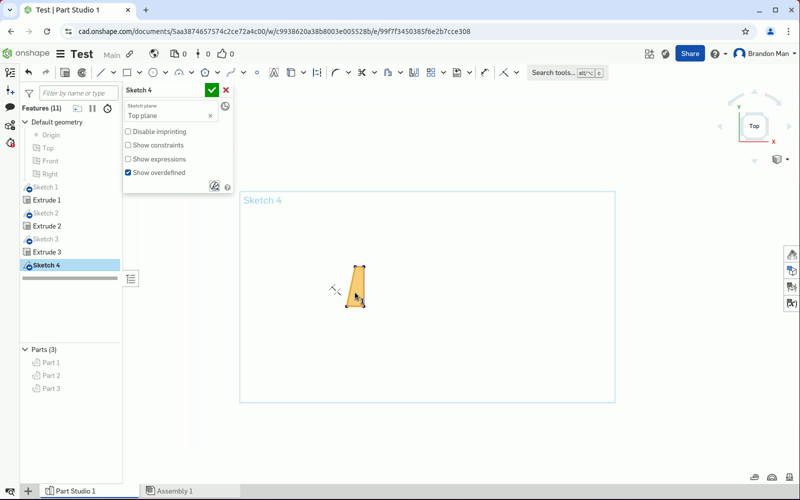
scroll(-6)
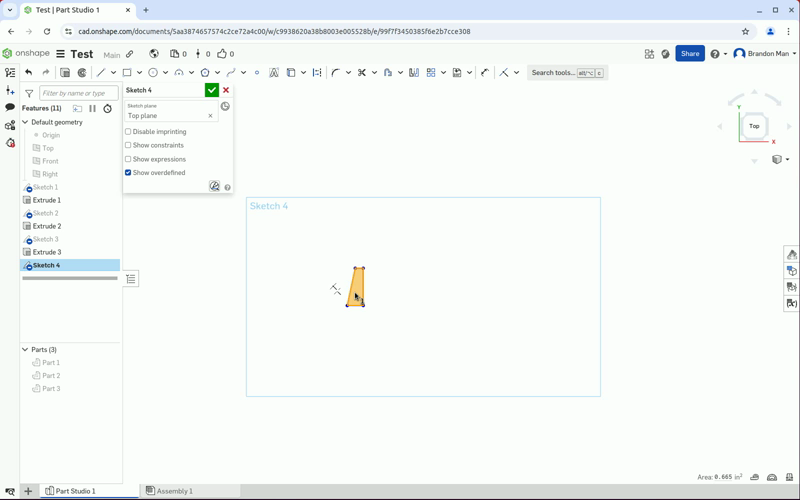
scroll(-6)
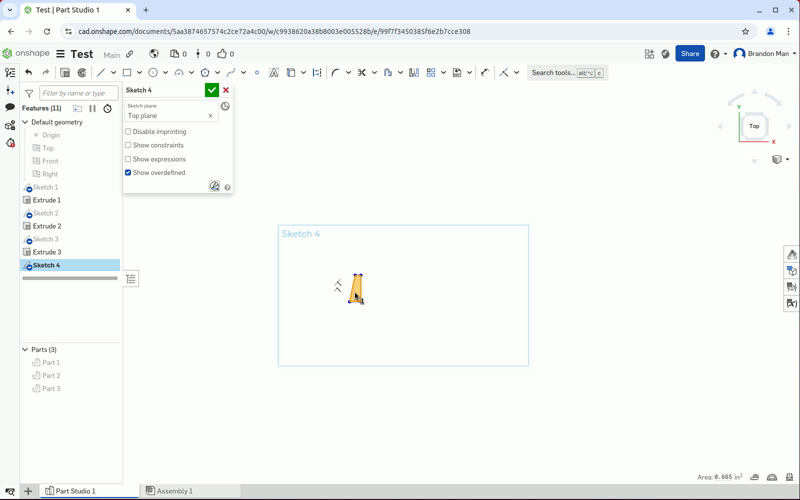
scroll(-6)
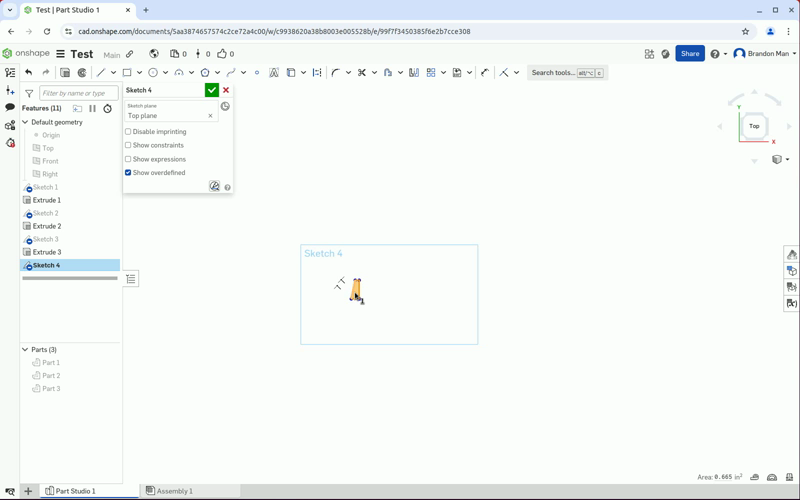
scroll(-6)
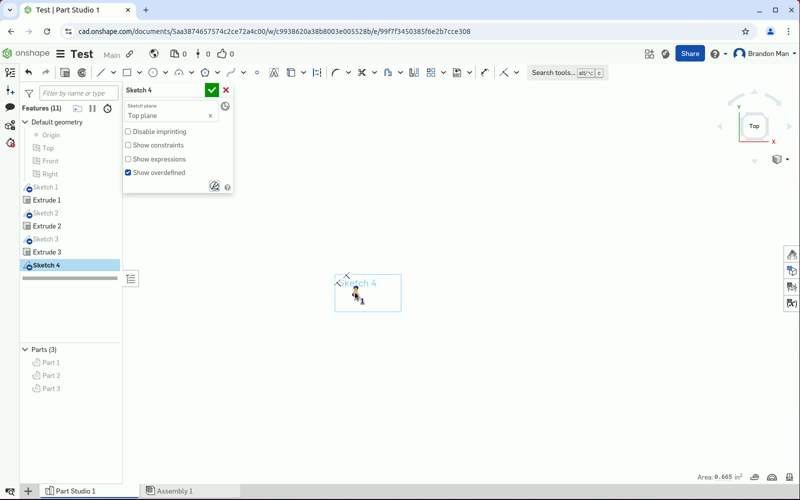
mouse_move(73, 352)
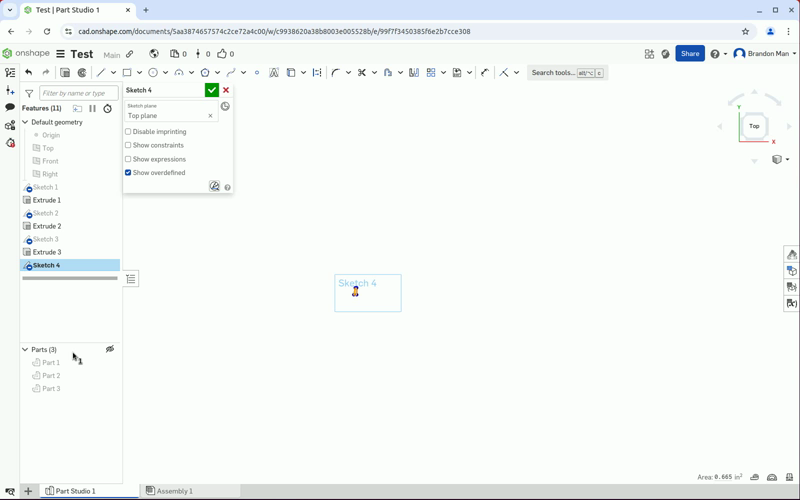
key(shift+y)
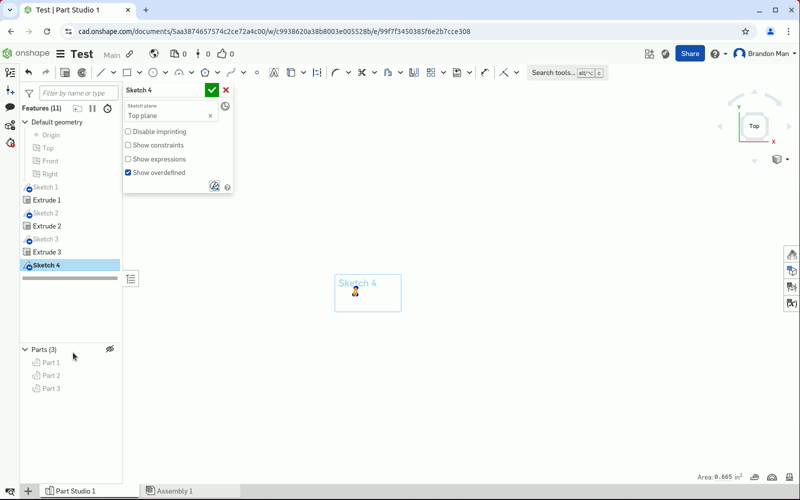
key(shift+e)
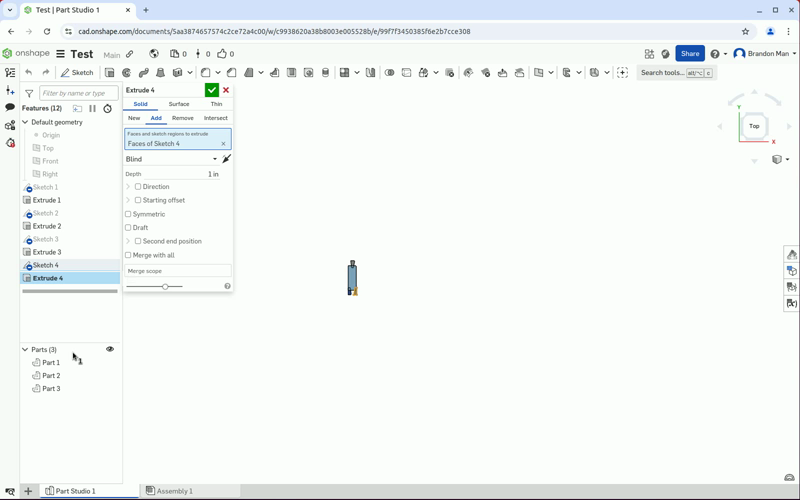
mouse_move(143, 106)
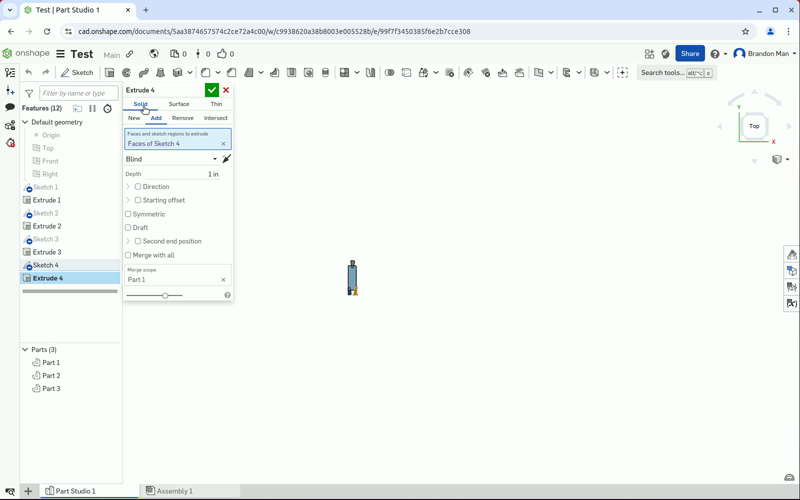
click(143, 106)
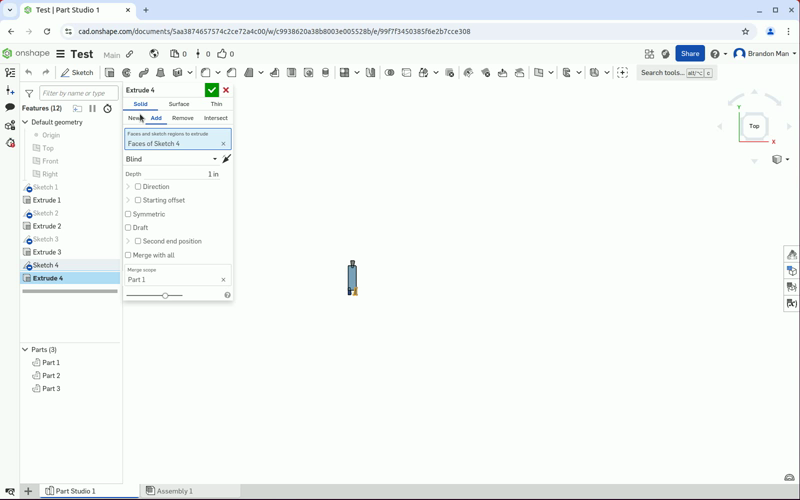
mouse_move(137, 120)
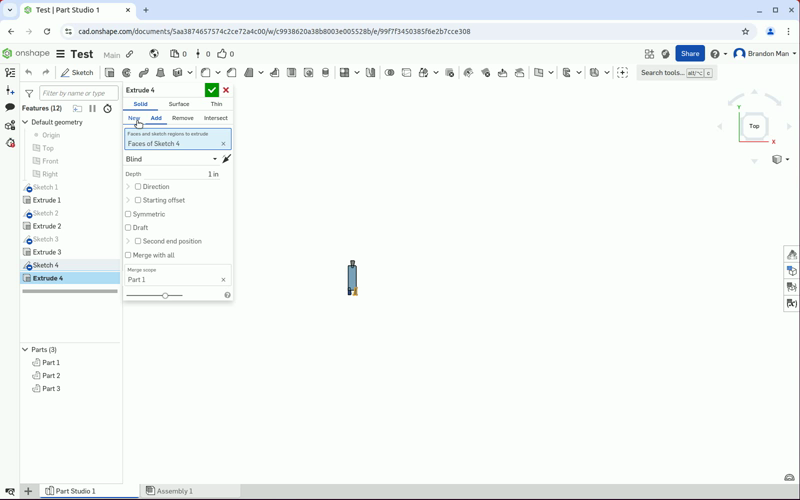
click(137, 120)
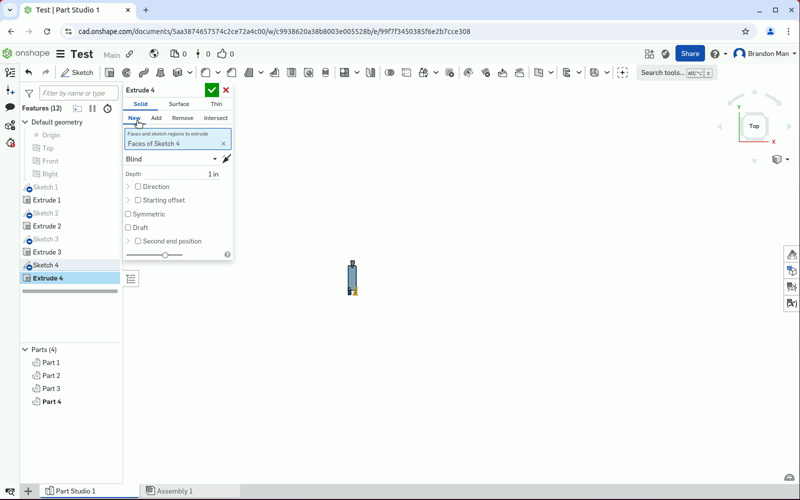
key(tab, 4)
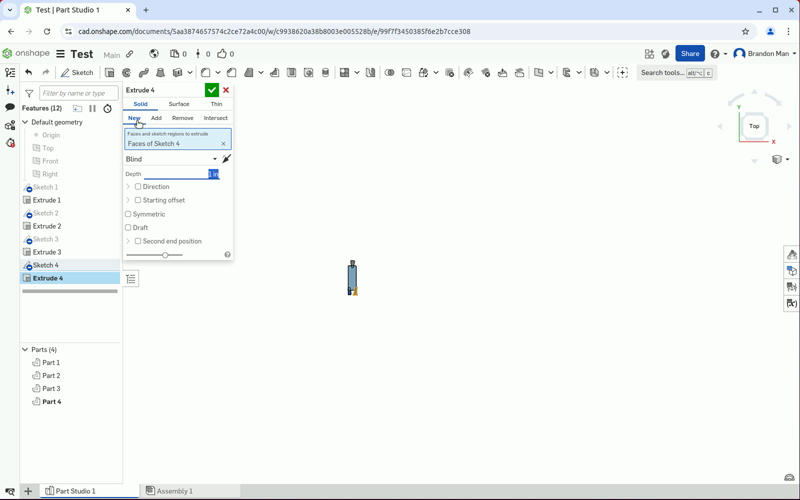
text(4.814)
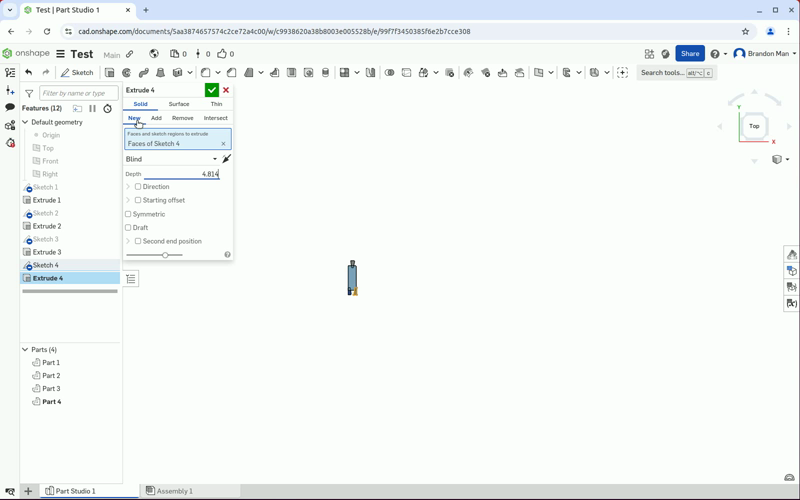
key(enter)
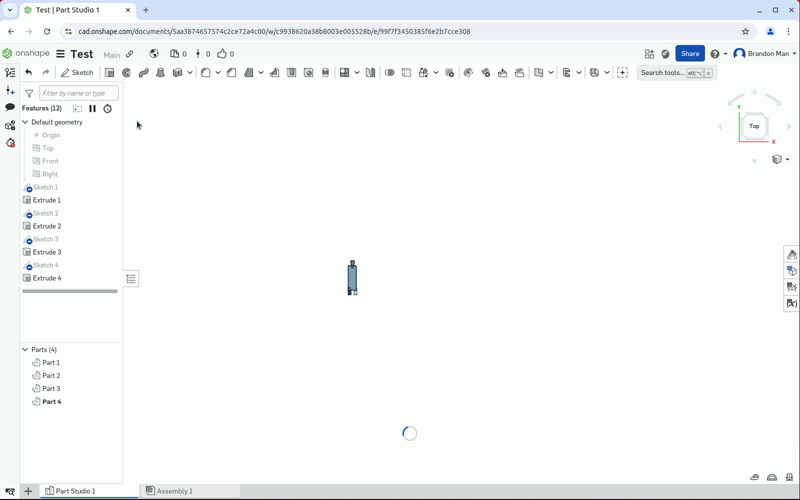
key(shift+h)
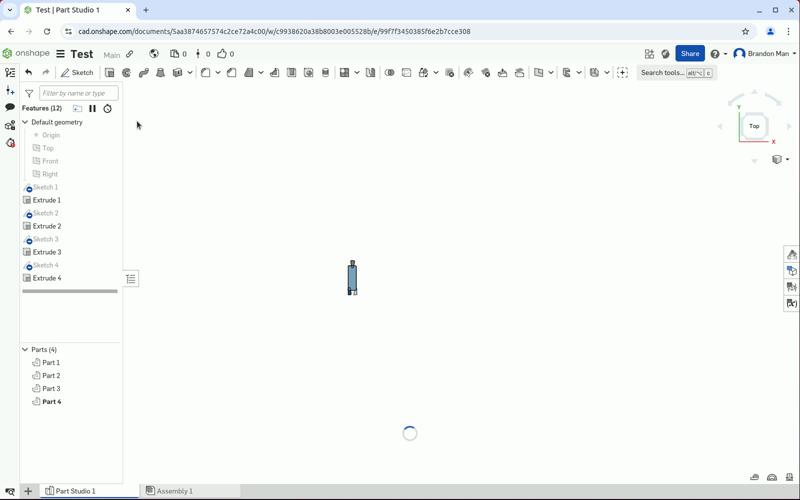
key(shift+h)
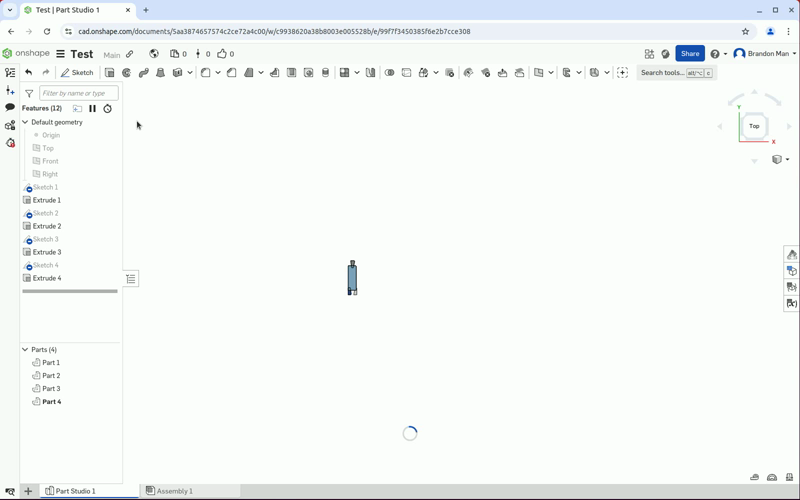
key(shift+7)
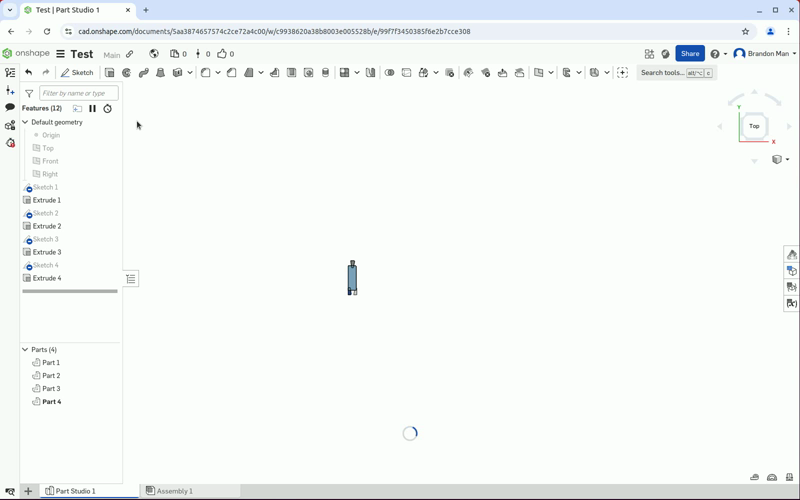
key(up, 3)
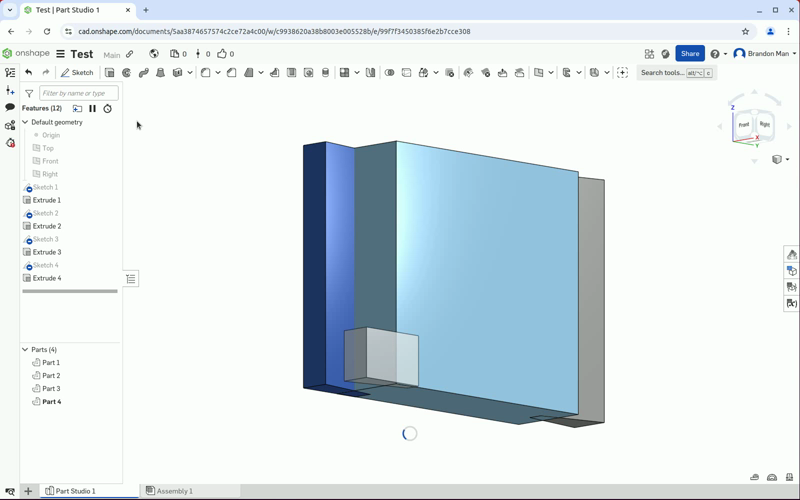
key(left, 3)
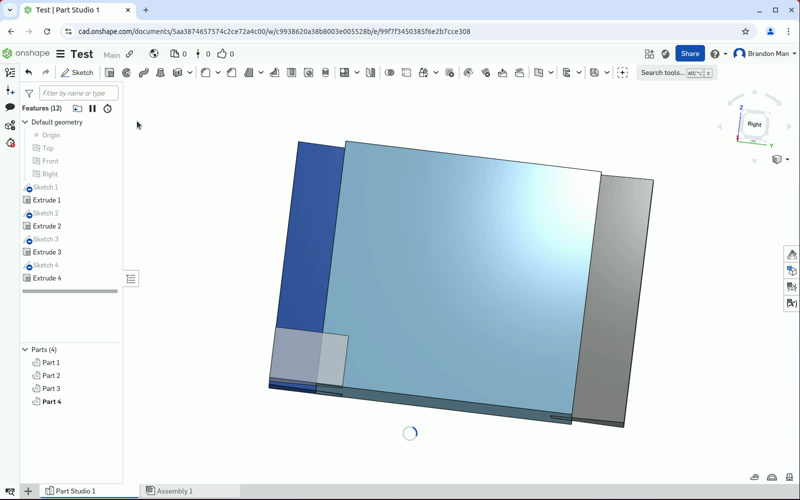
key(right, 3)
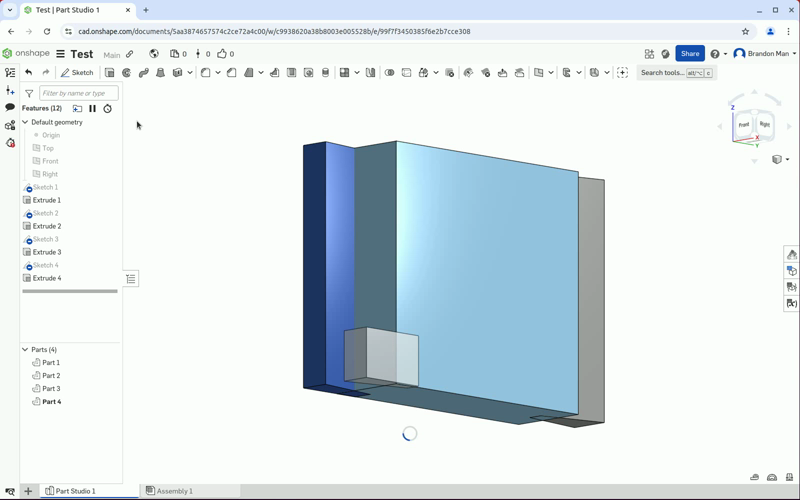
key(down, 3)
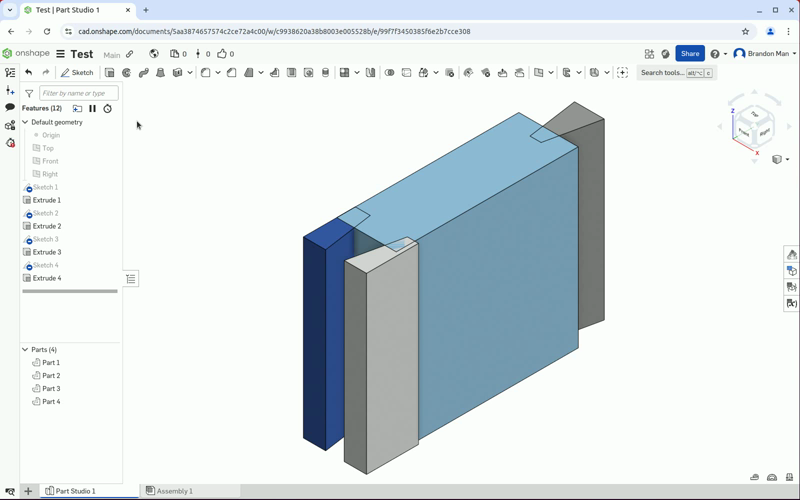
mouse_move(73, 189)
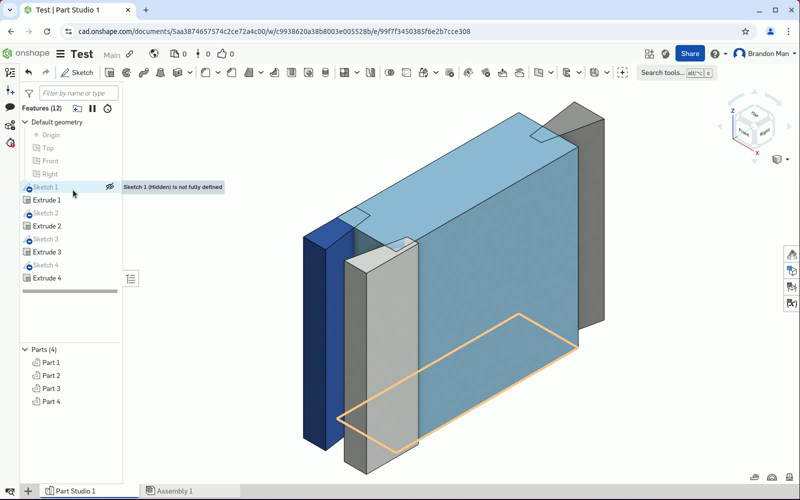
click(73, 189)